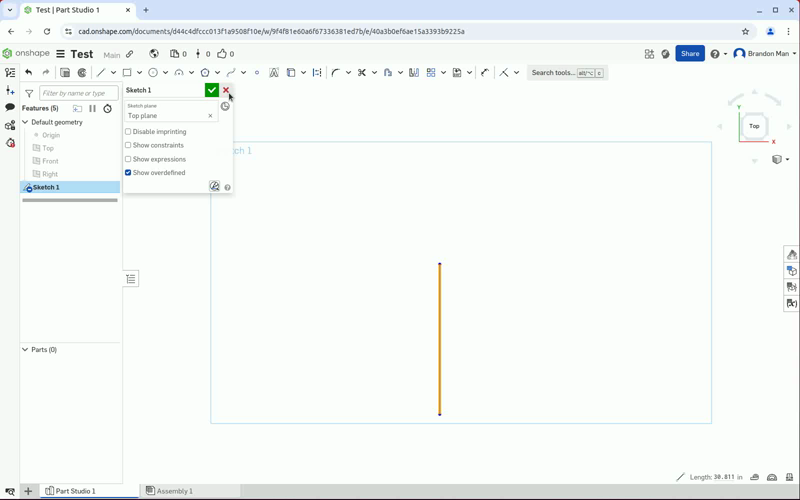
key(shift+h)
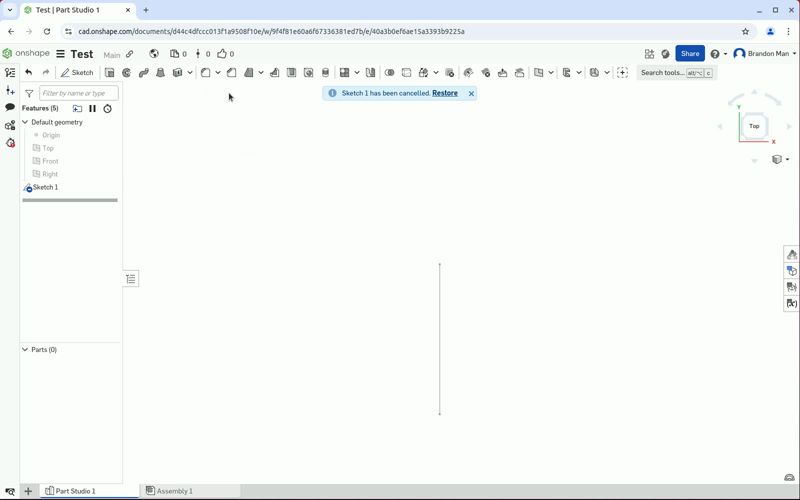
key(shift+s)
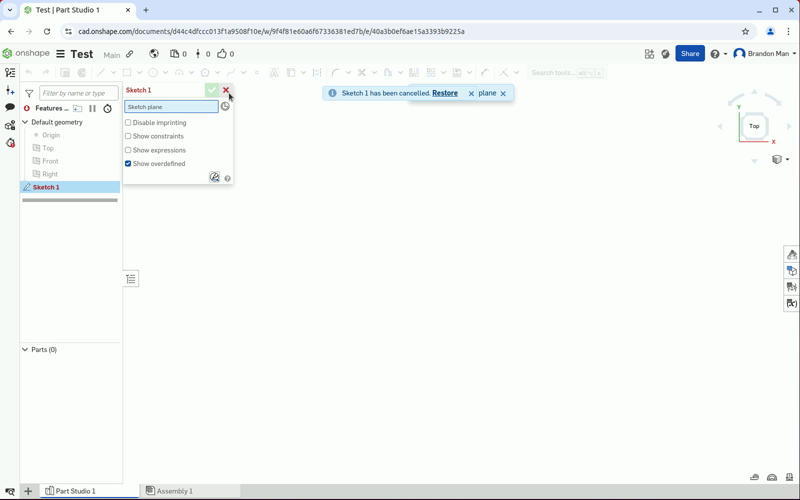
mouse_move(73, 150)
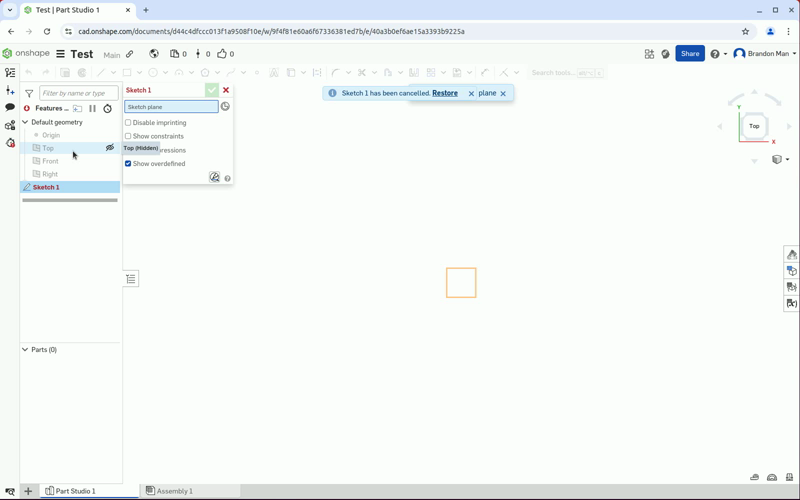
click(73, 150)
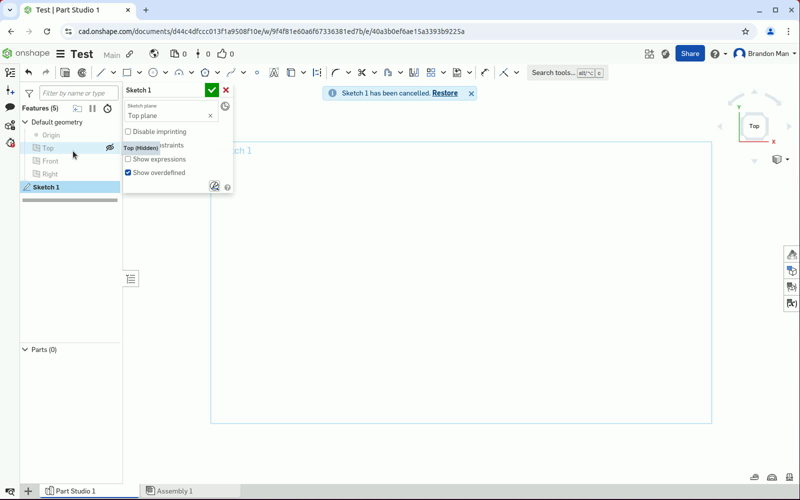
mouse_move(73, 352)
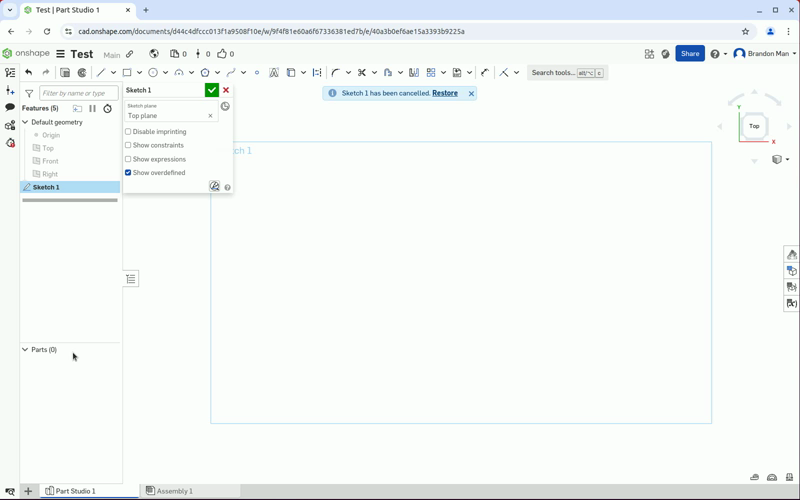
key(y)
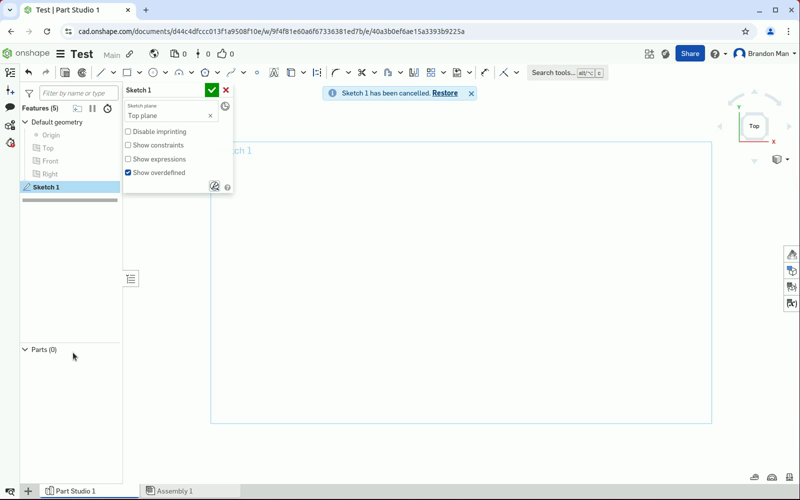
key(l)
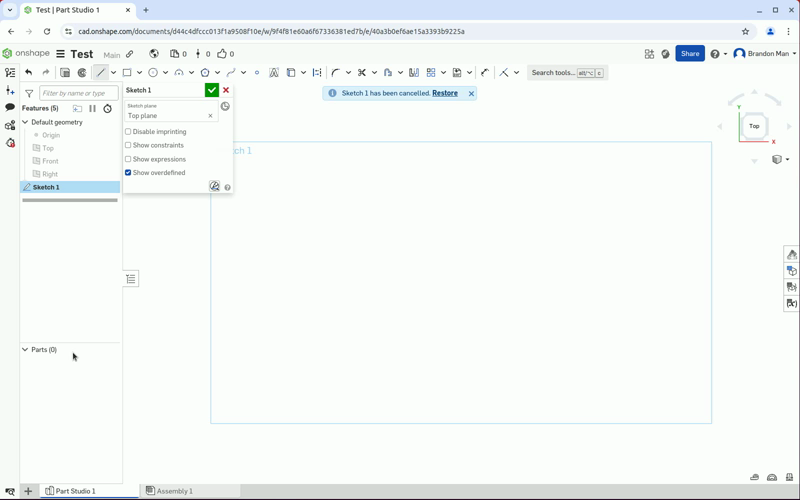
key_down(shift)
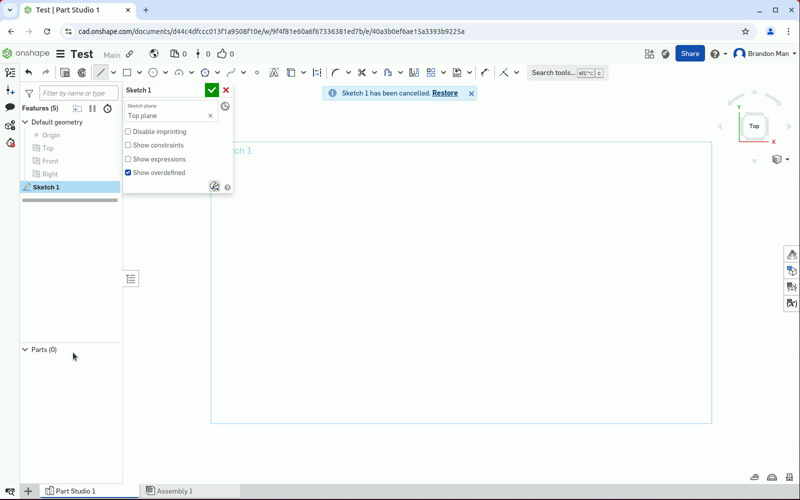
mouse_move(368, 218)
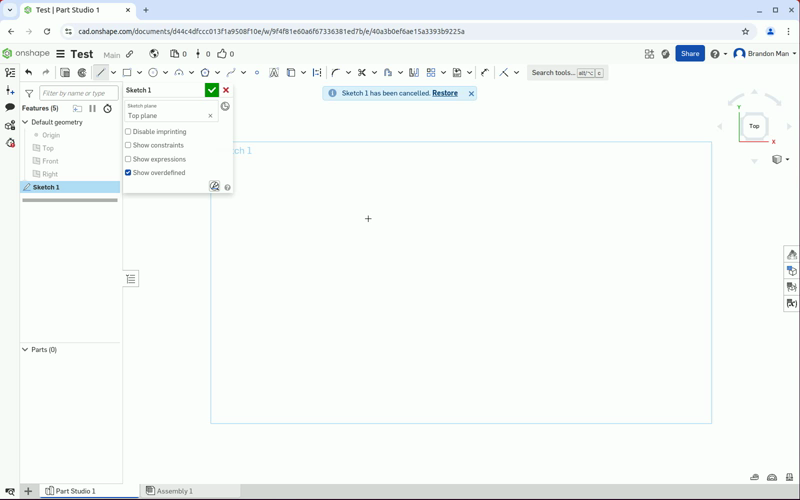
click(368, 218)
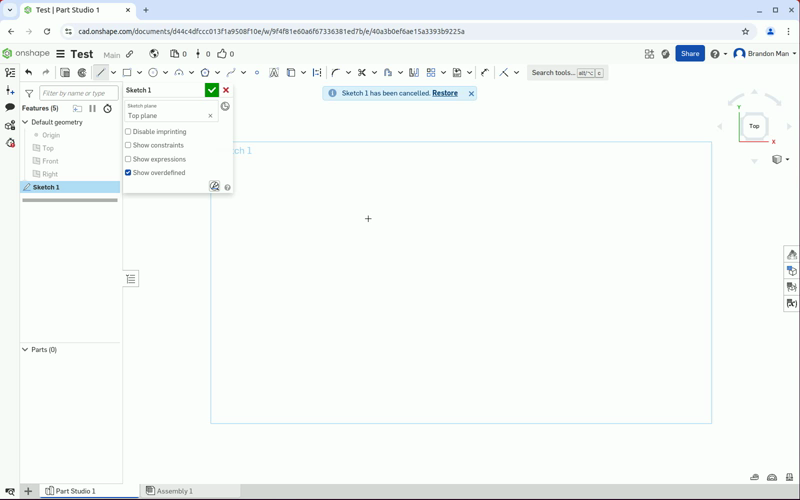
key_up(shift)
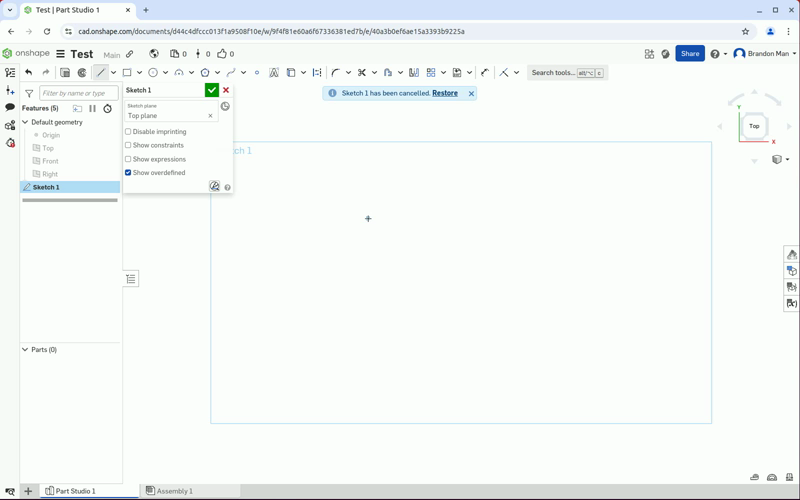
key_down(shift)
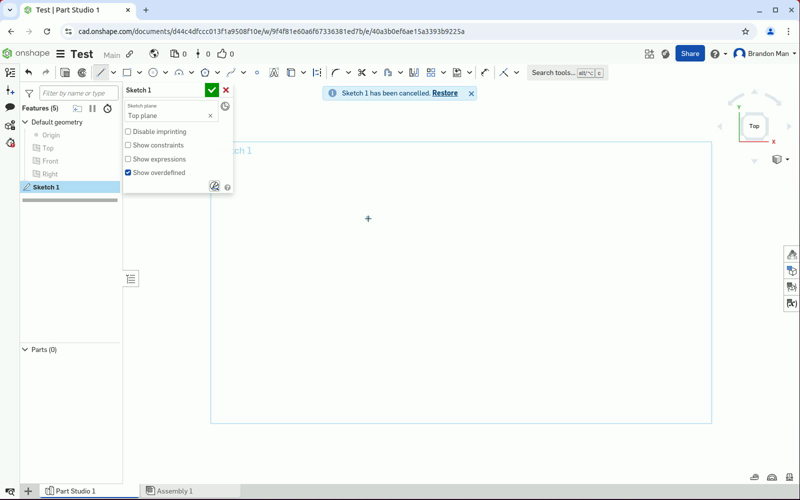
mouse_move(398, 218)
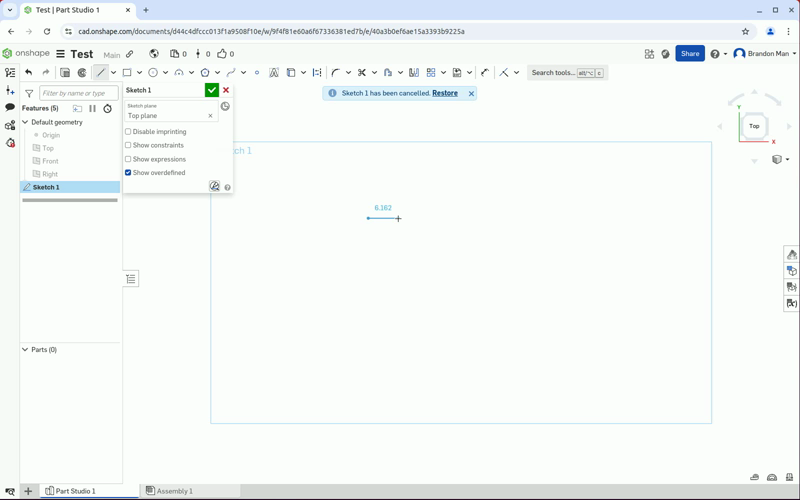
mouse_move(380, 227)
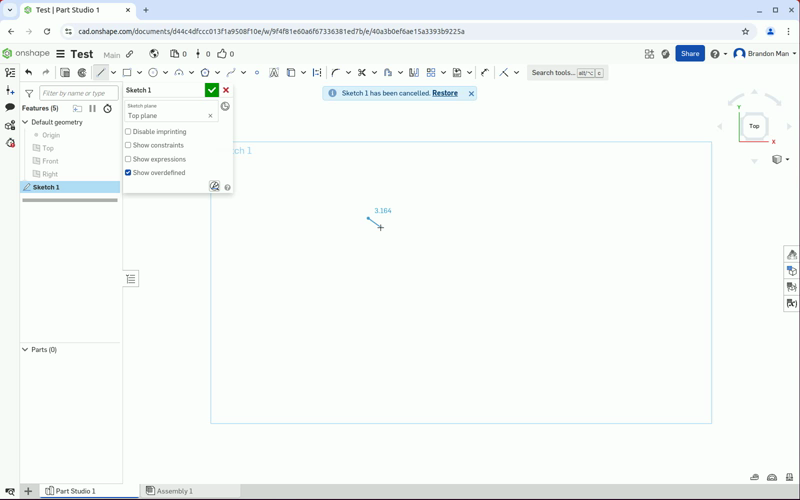
click(380, 227)
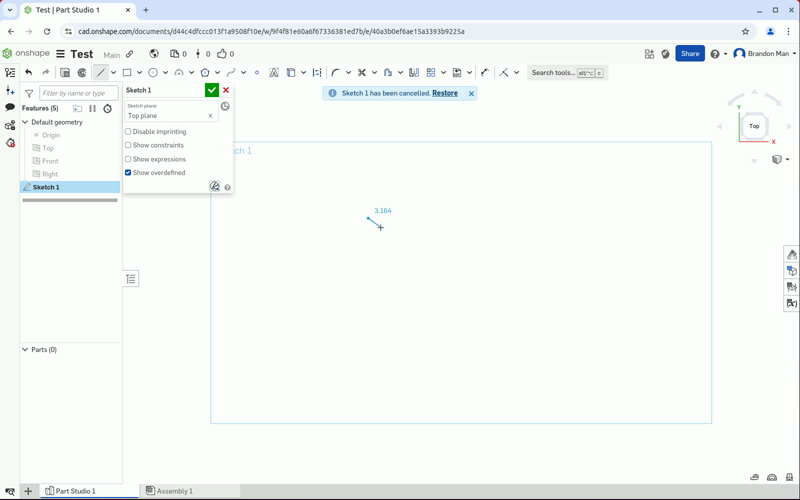
key_up(shift)
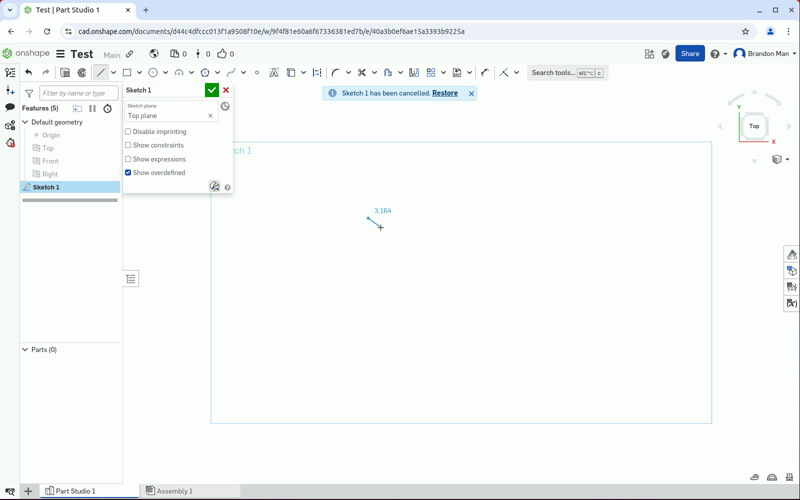
key(esc)
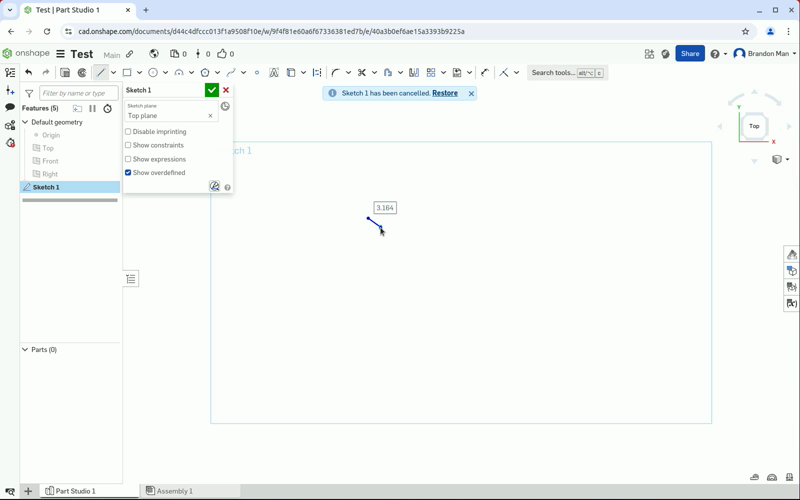
key(a)
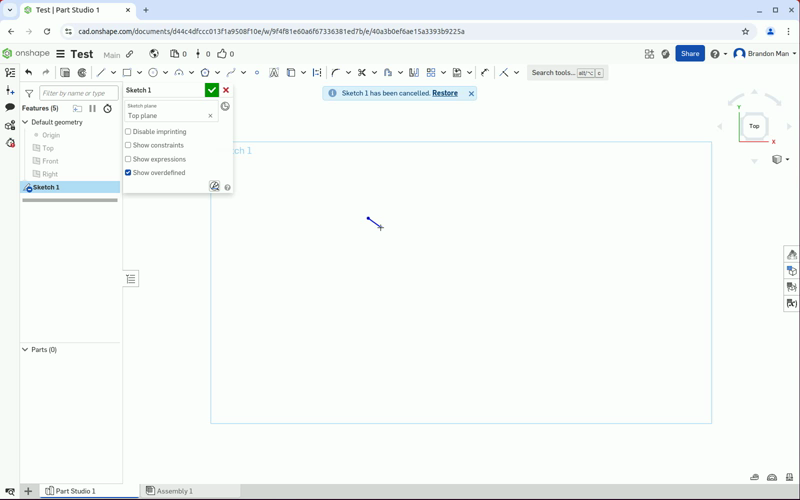
mouse_move(380, 227)
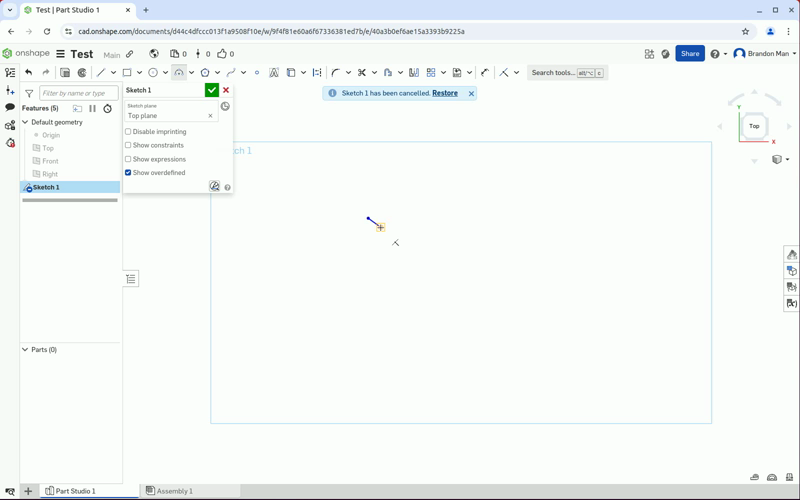
click(380, 227)
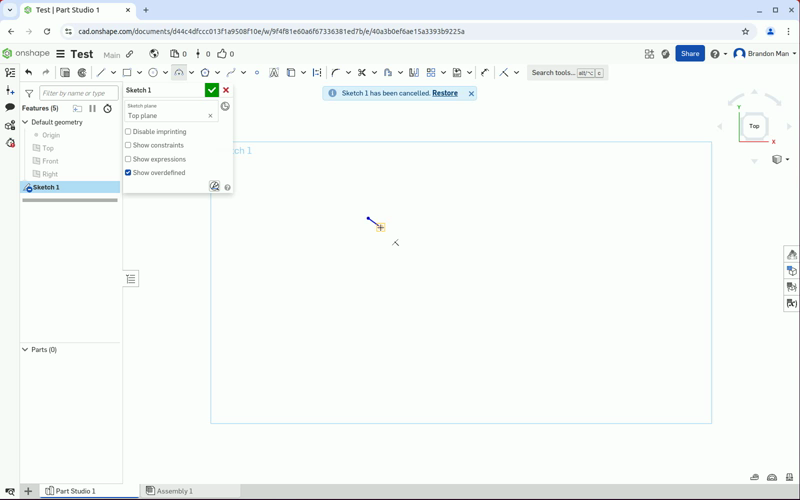
key_down(shift)
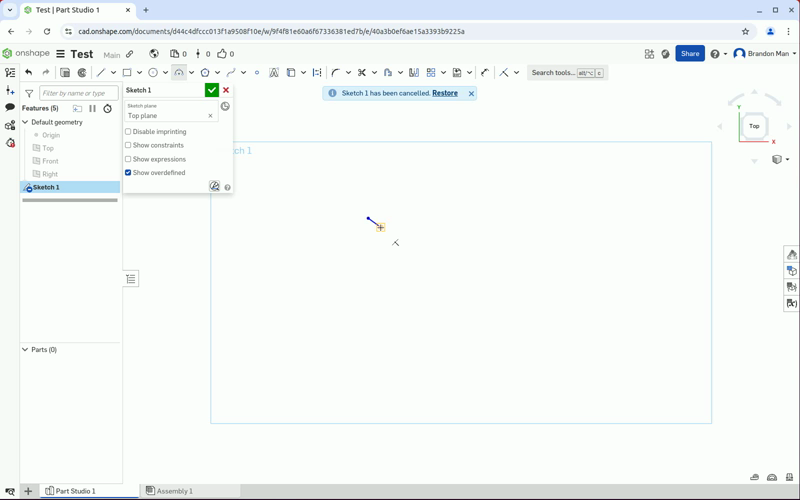
mouse_move(460, 379)
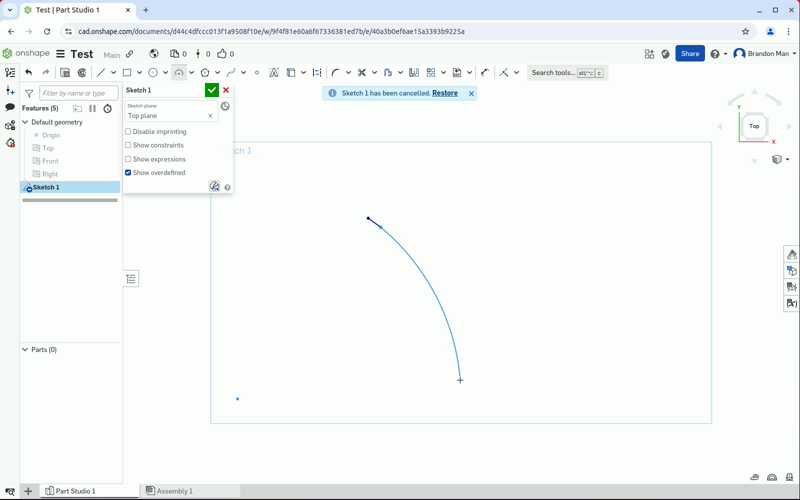
click(460, 379)
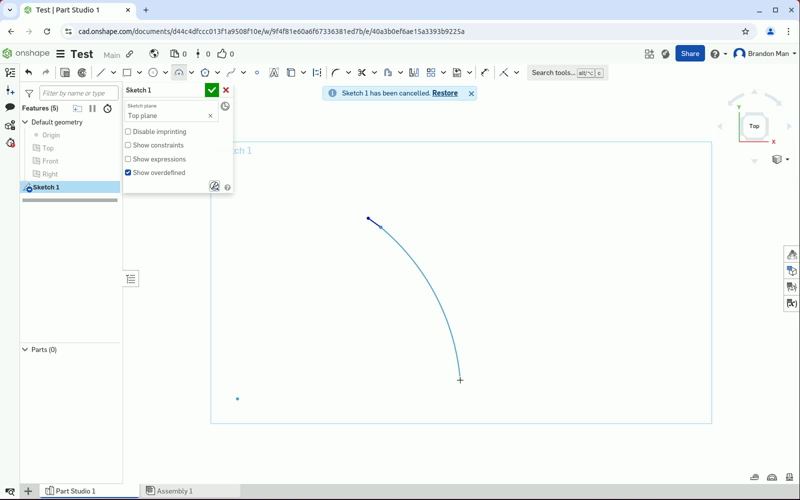
mouse_move(546, 237)
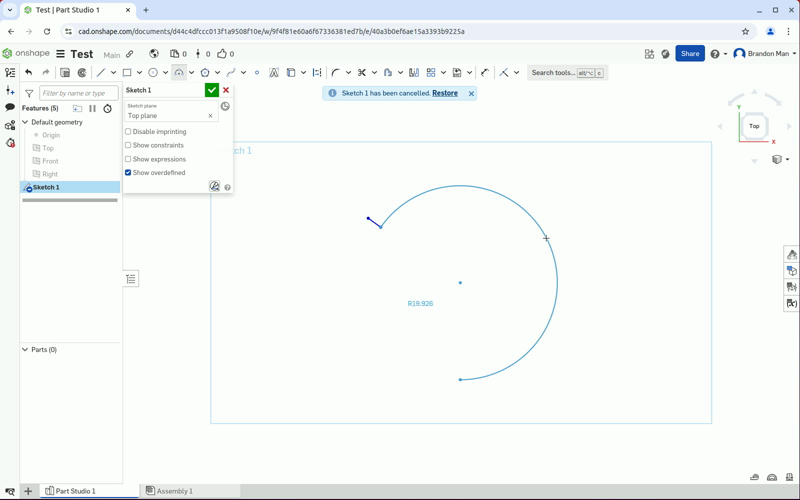
click(546, 237)
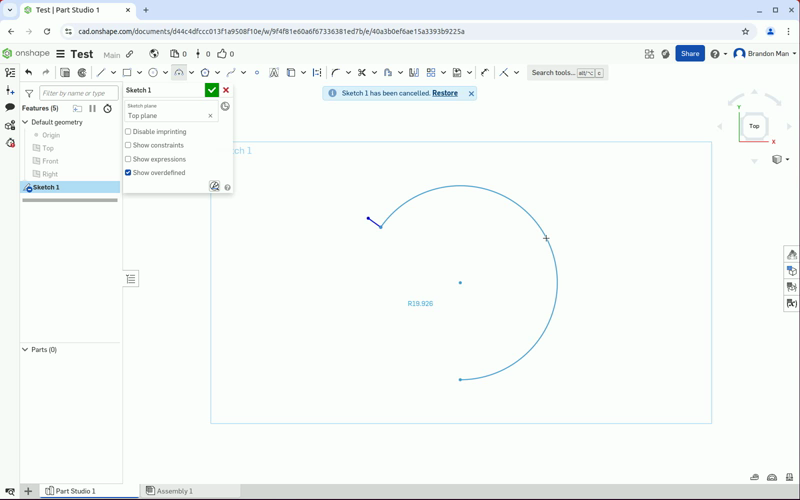
key_up(shift)
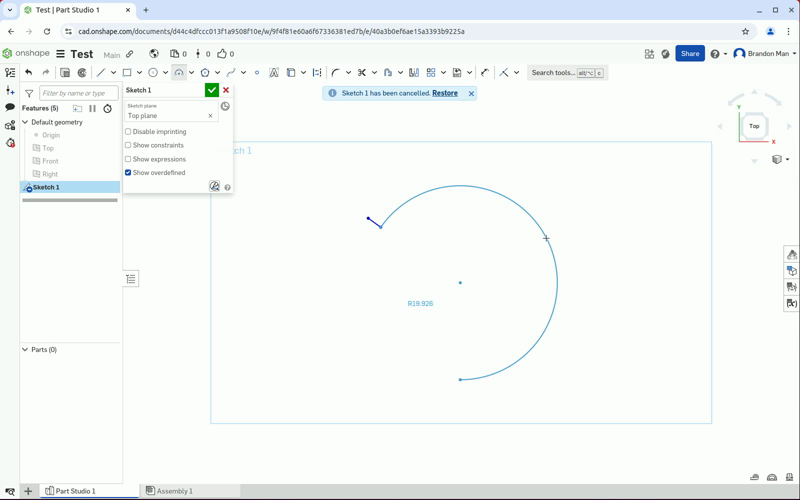
key(esc)
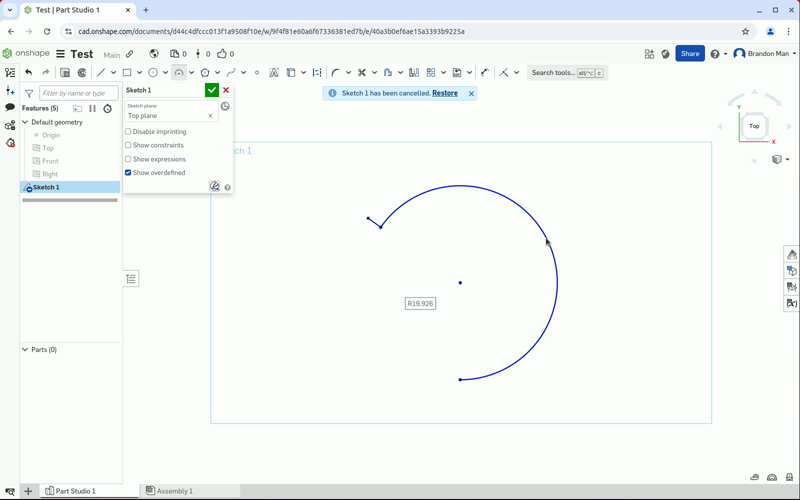
key(l)
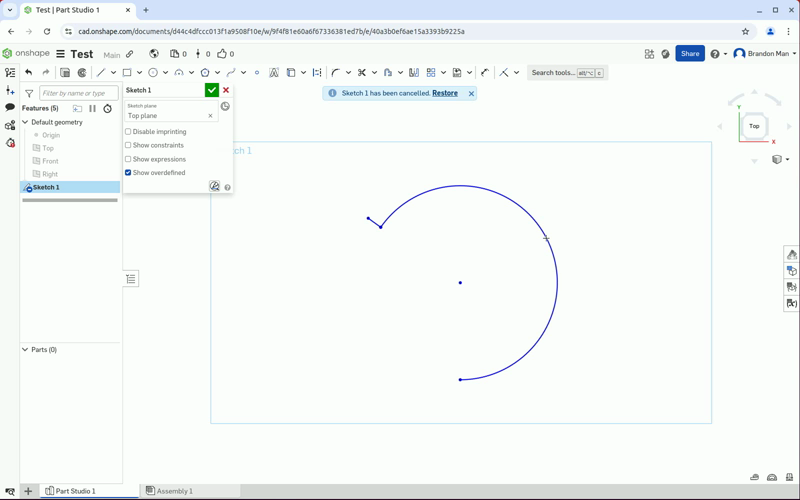
mouse_move(460, 379)
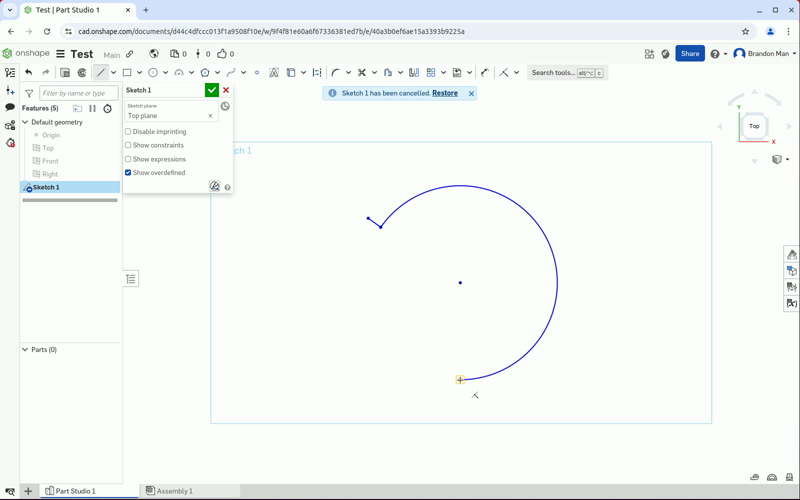
click(460, 379)
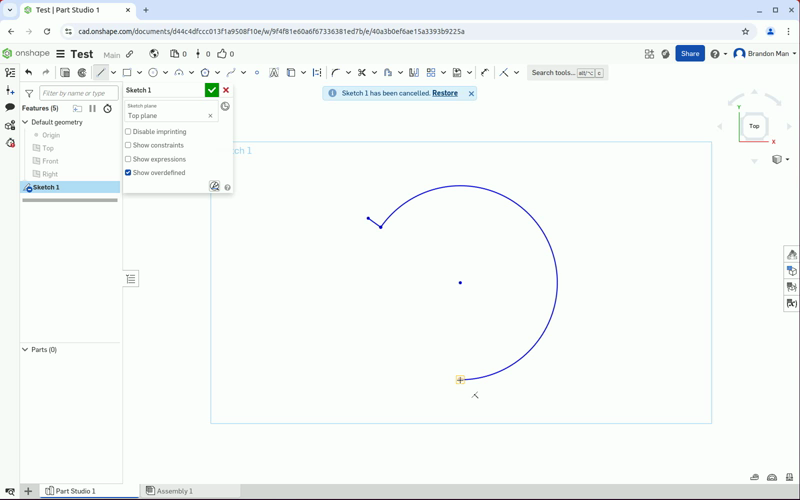
key_down(shift)
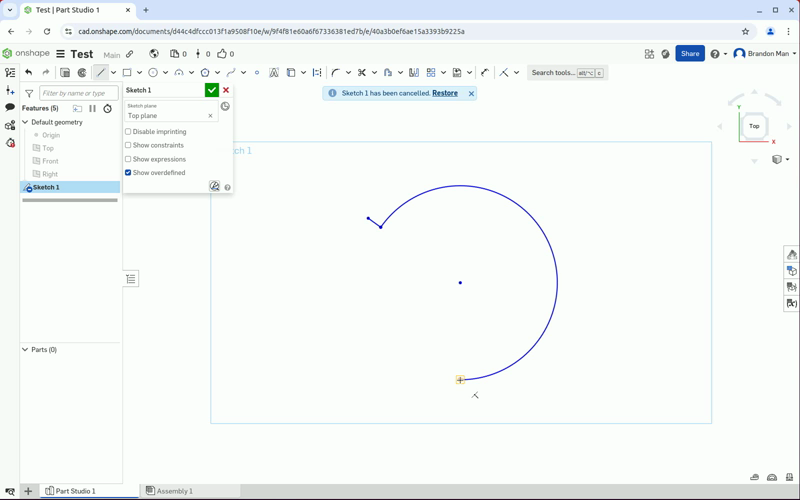
mouse_move(490, 379)
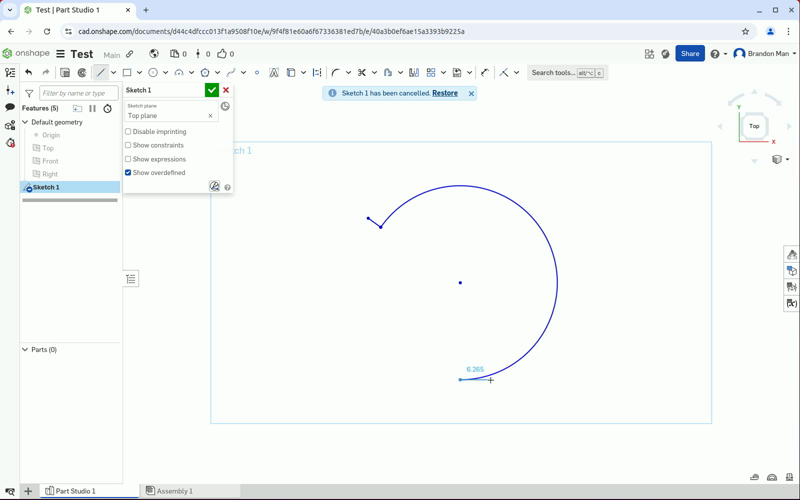
mouse_move(460, 394)
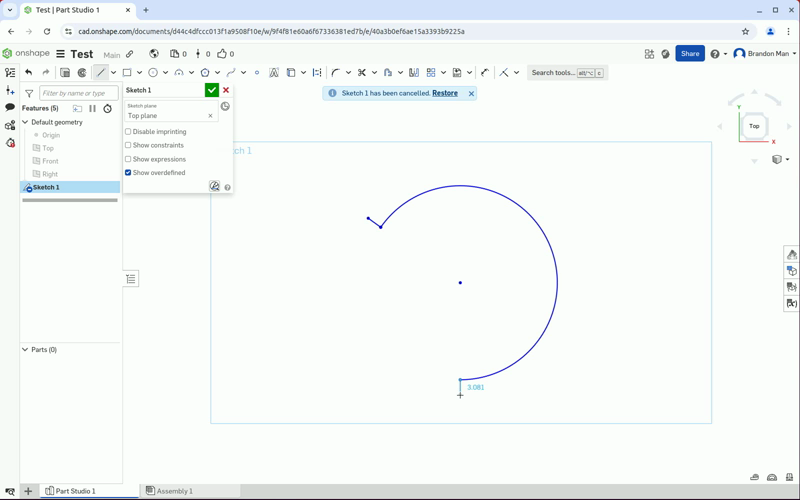
click(460, 394)
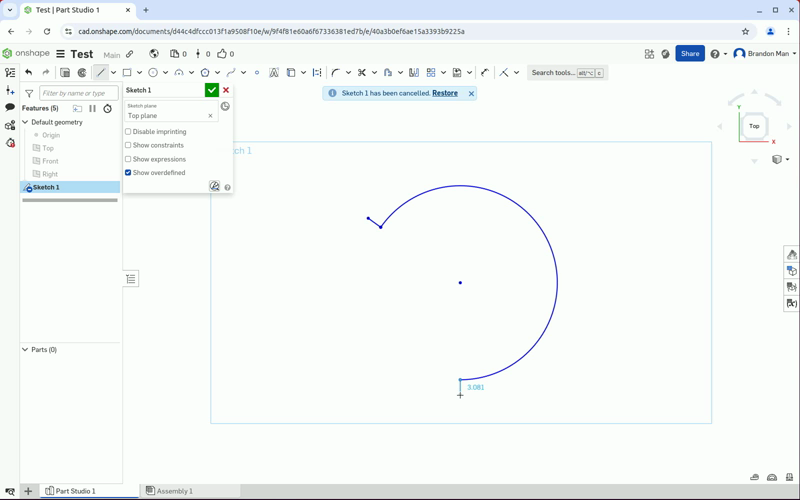
key_up(shift)
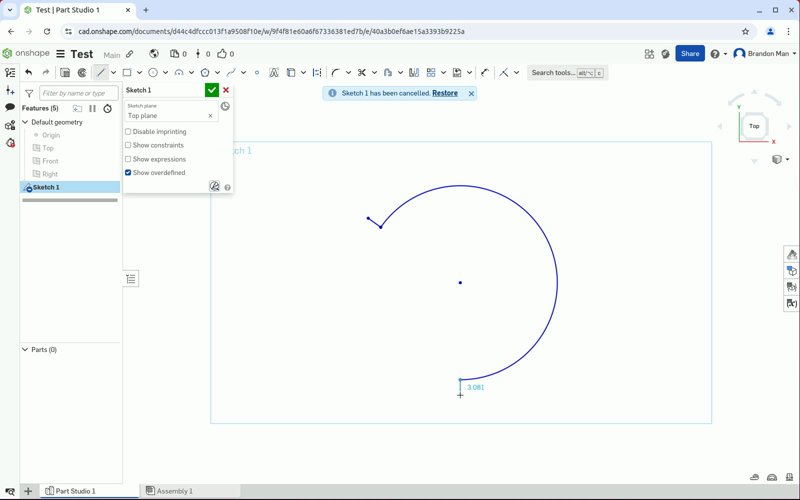
key(esc)
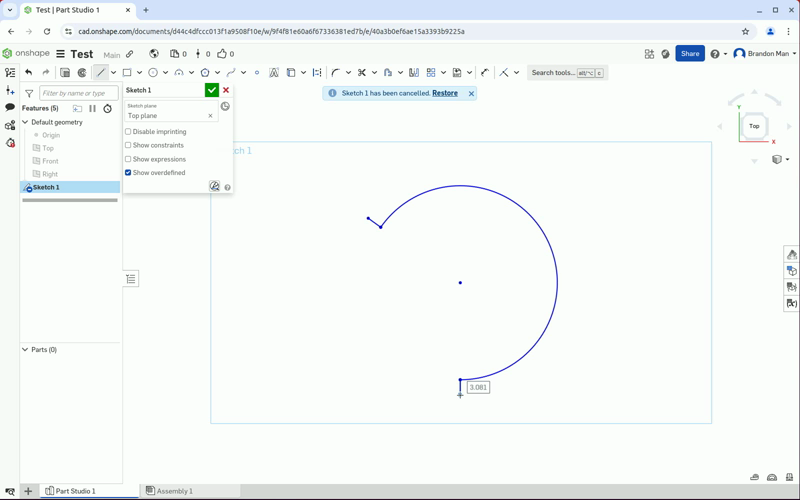
key(a)
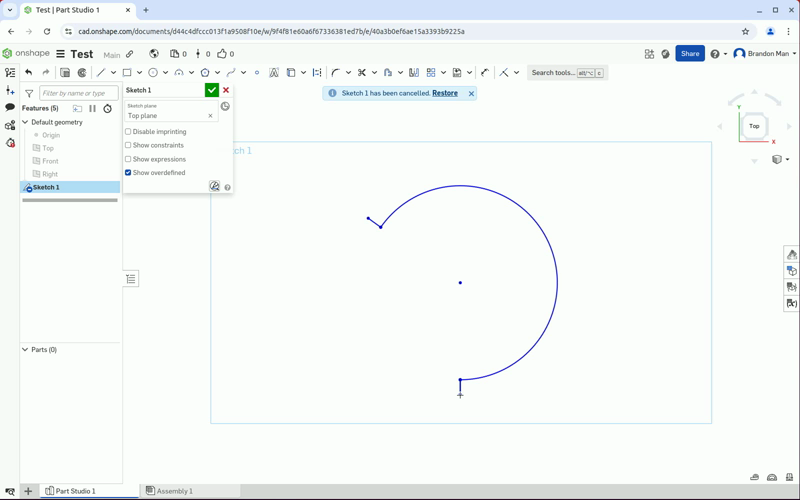
mouse_move(460, 394)
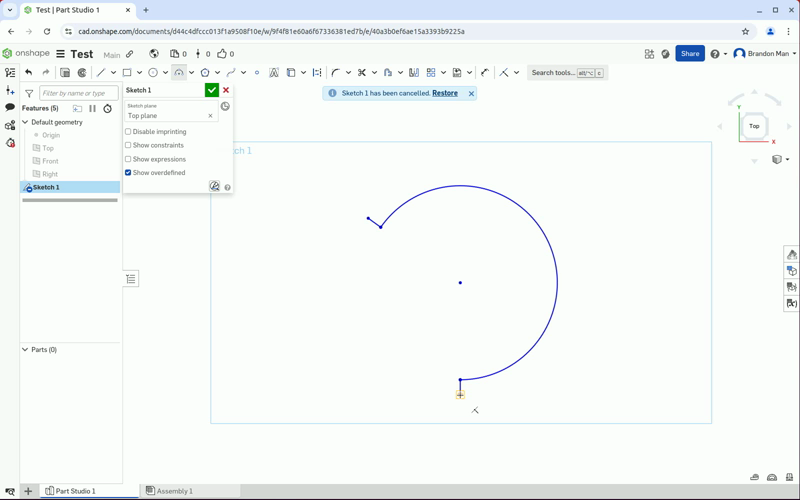
click(460, 394)
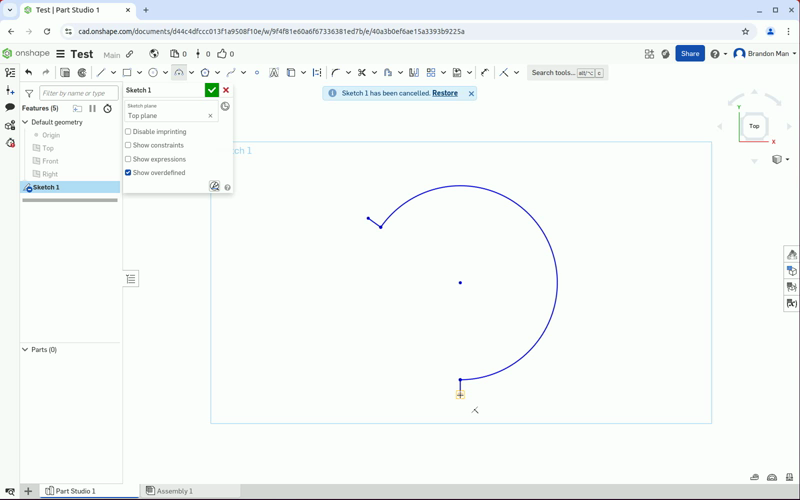
mouse_move(368, 218)
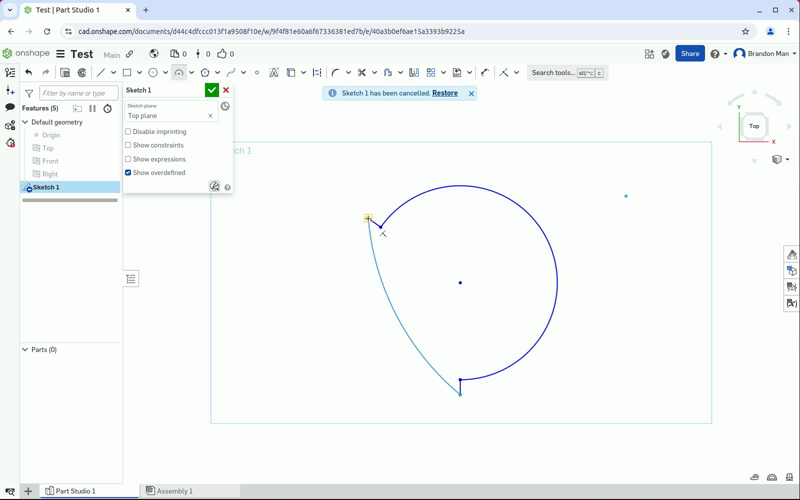
click(368, 218)
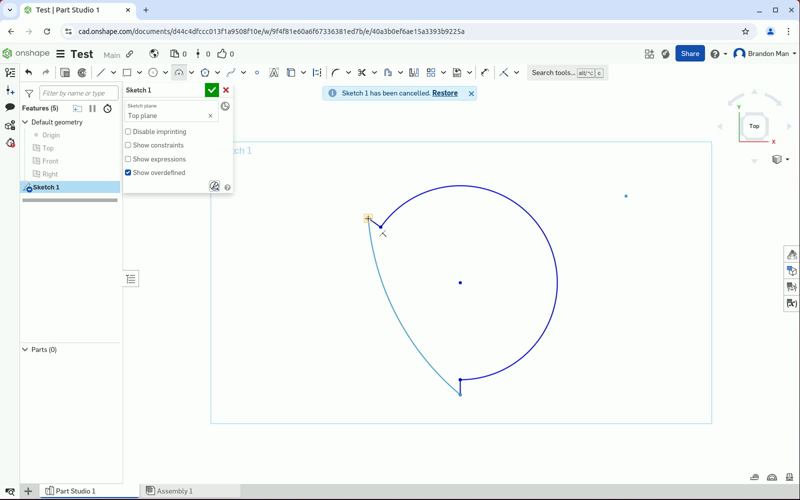
key_down(shift)
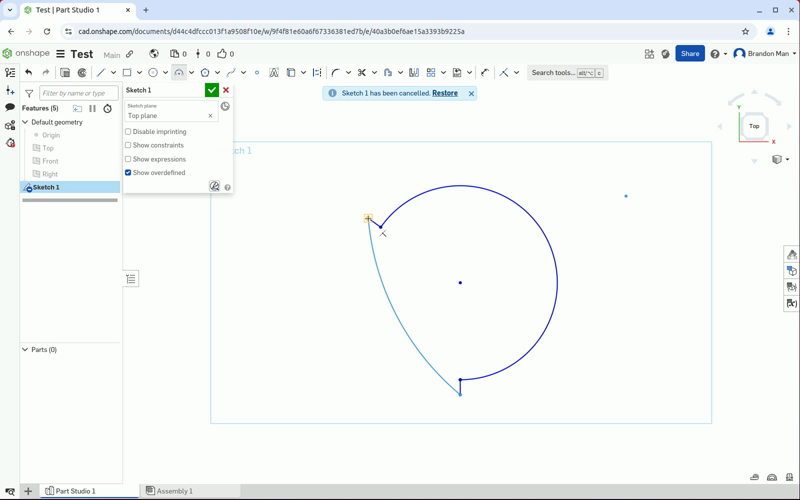
mouse_move(559, 230)
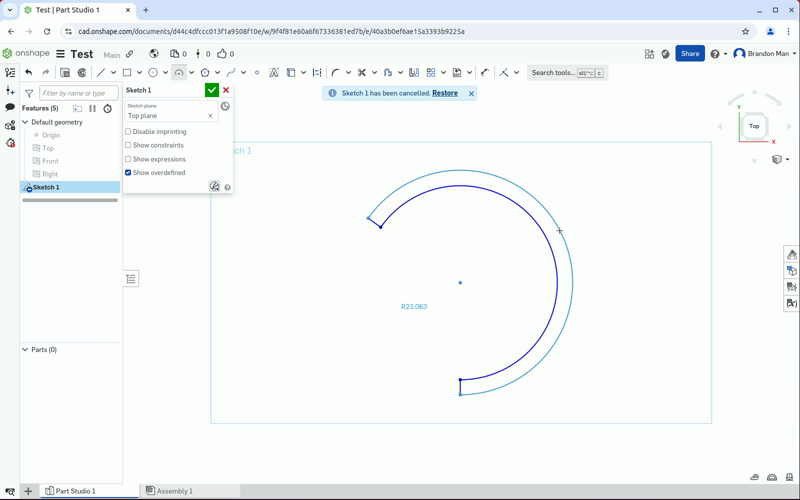
click(559, 230)
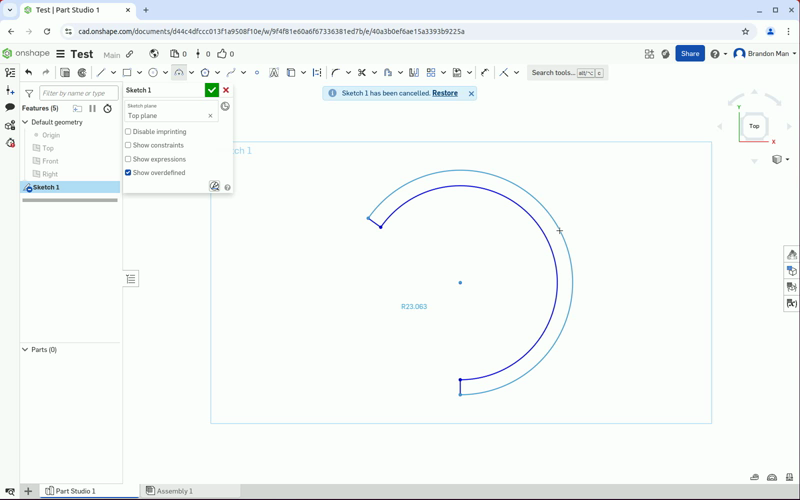
key_up(shift)
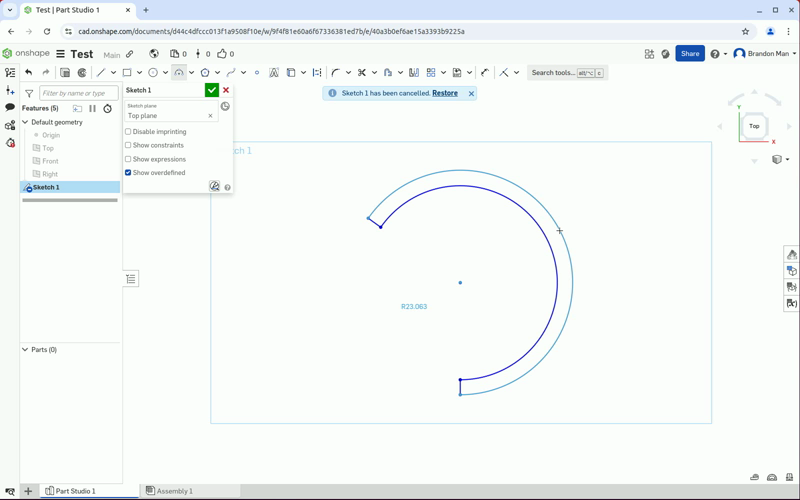
key(esc)
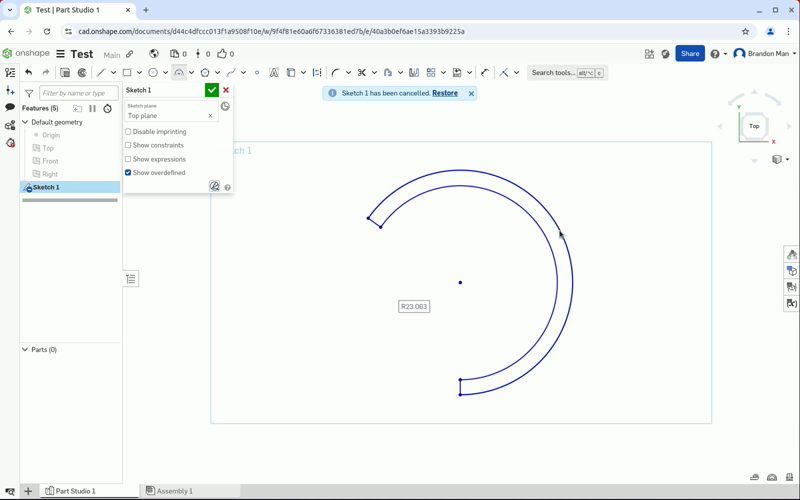
mouse_move(523, 365)
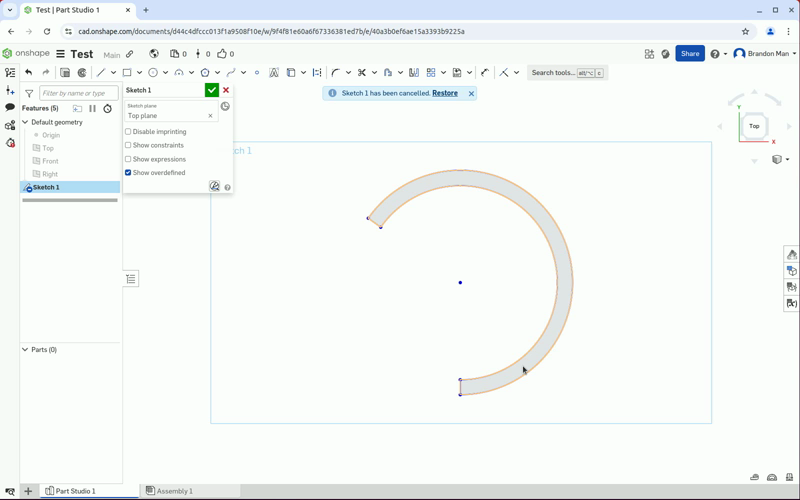
click(523, 365)
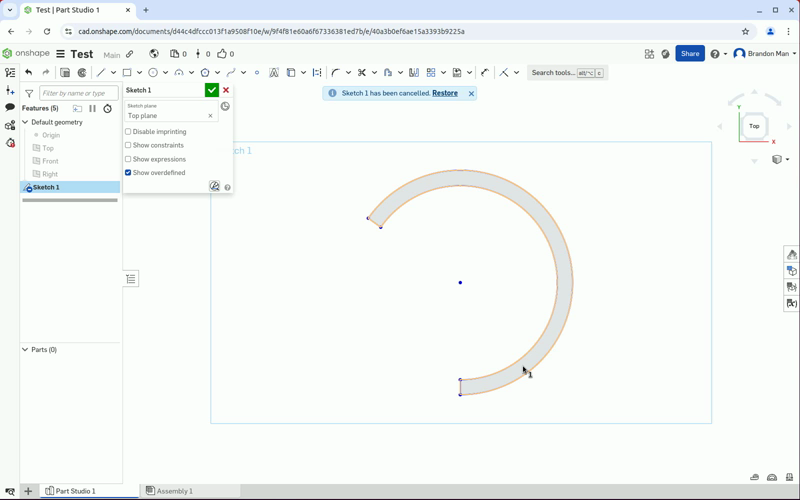
mouse_move(73, 352)
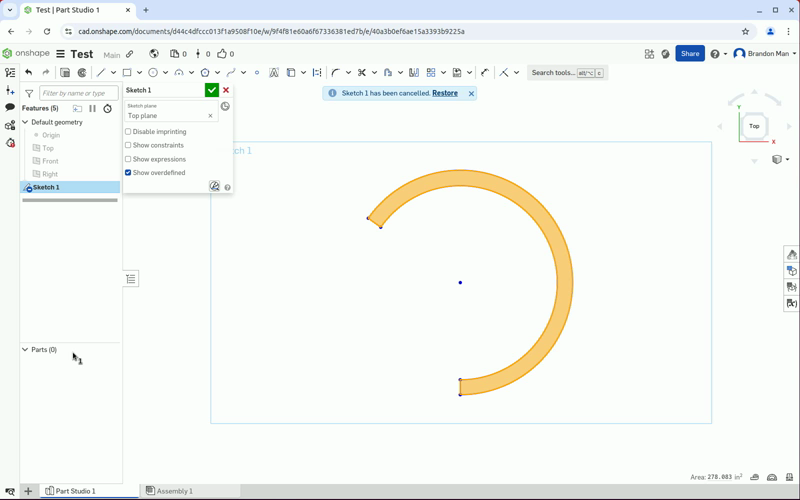
key(shift+y)
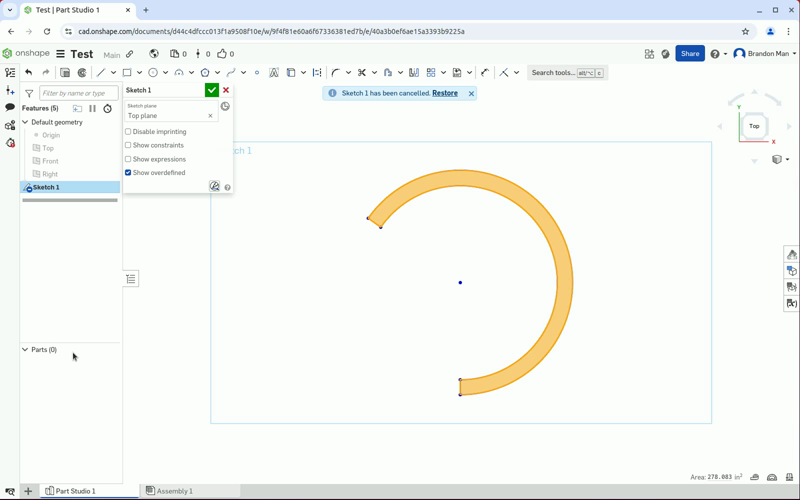
key(shift+e)
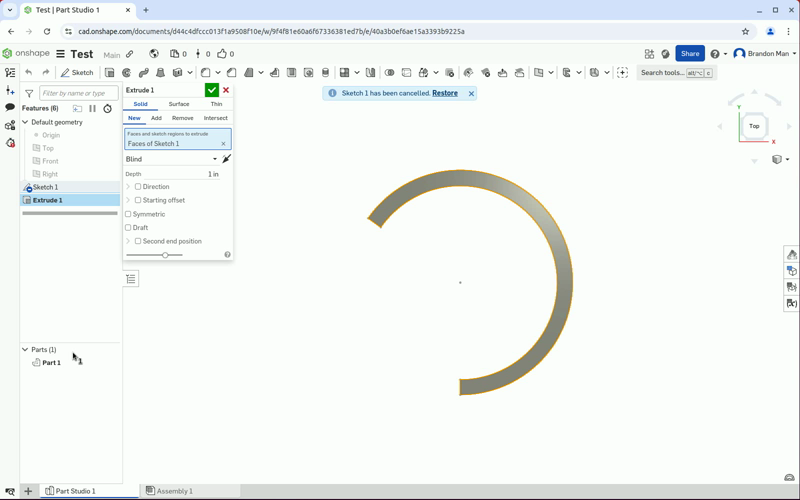
mouse_move(143, 106)
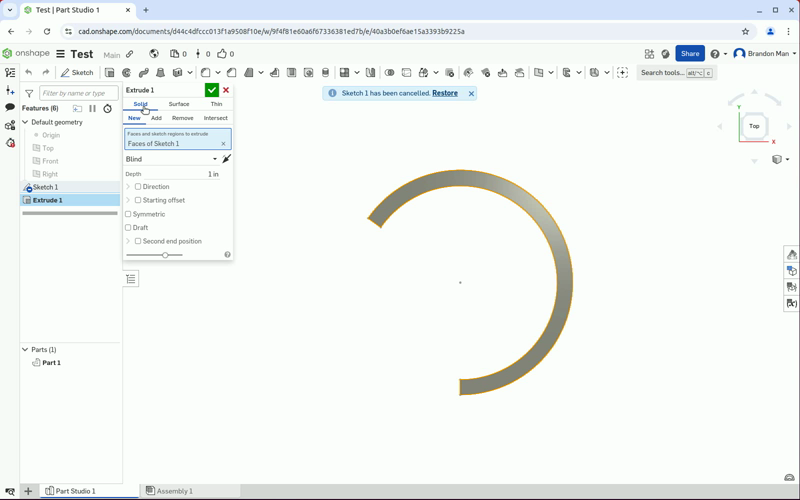
click(143, 106)
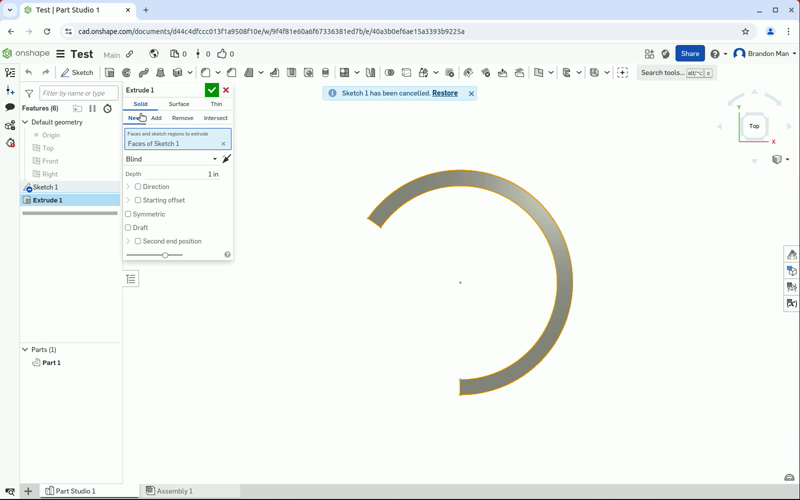
mouse_move(137, 120)
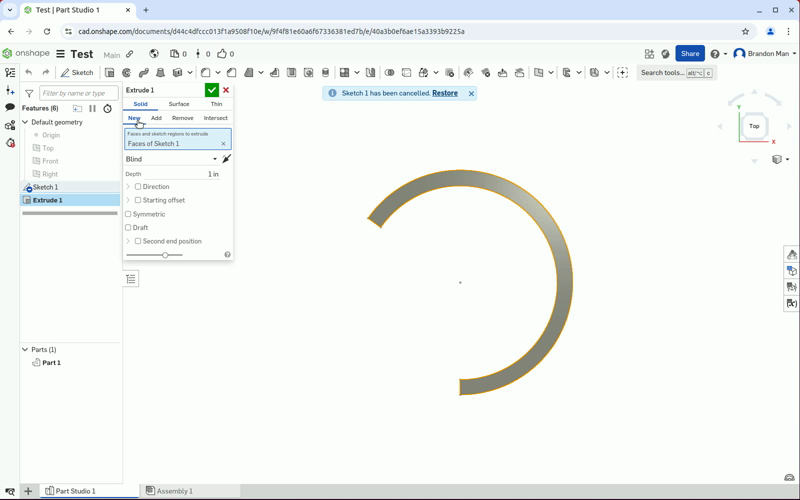
click(137, 120)
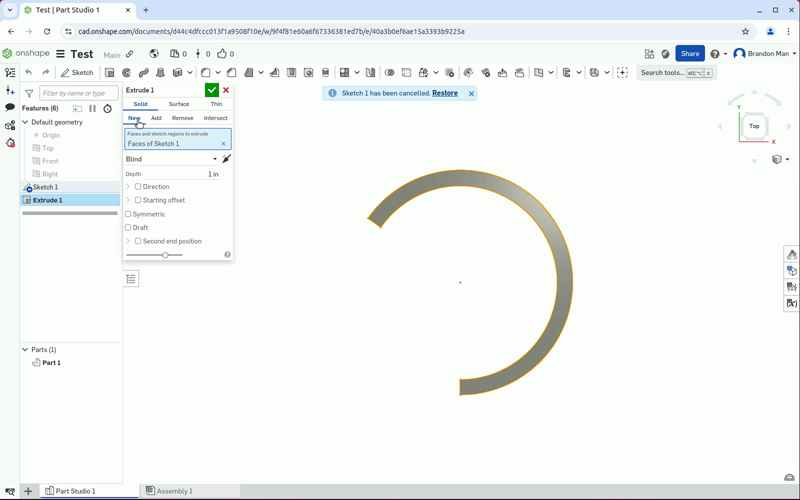
key(tab, 4)
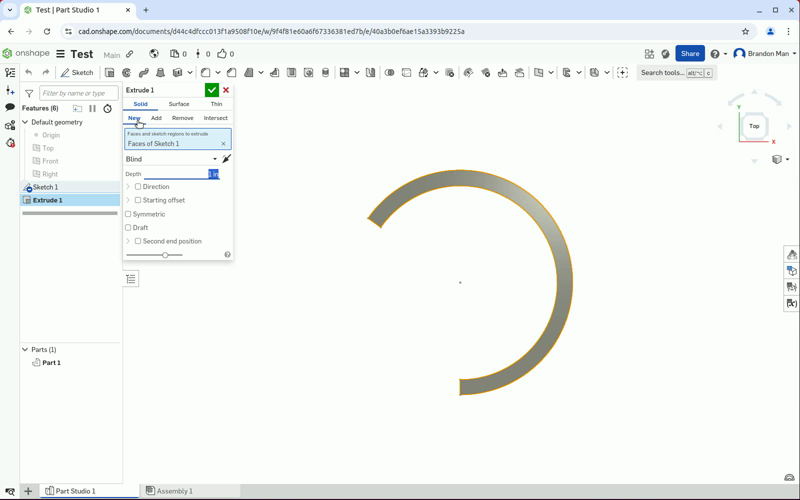
text(1.926)
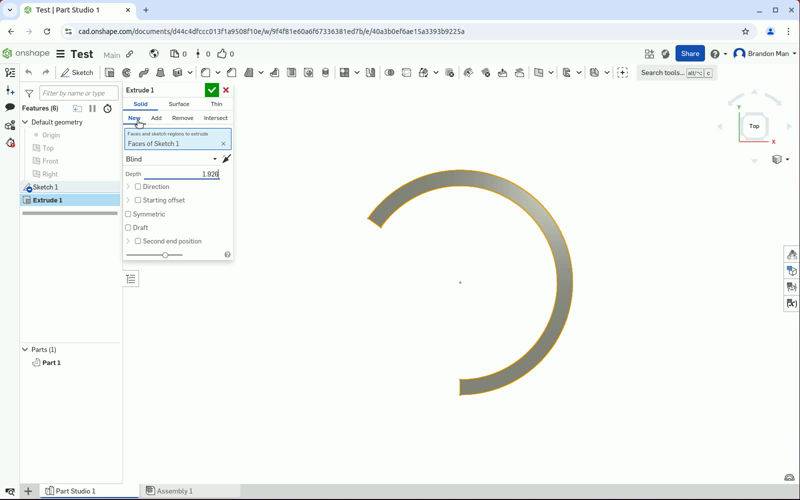
key(enter)
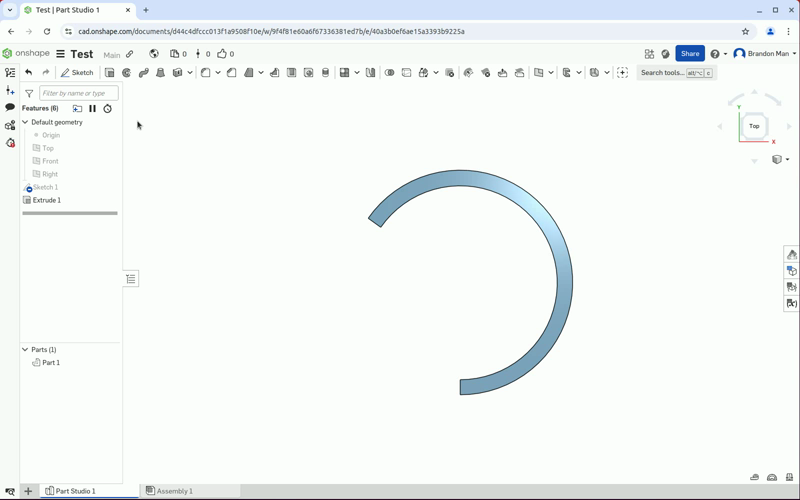
key(shift+h)
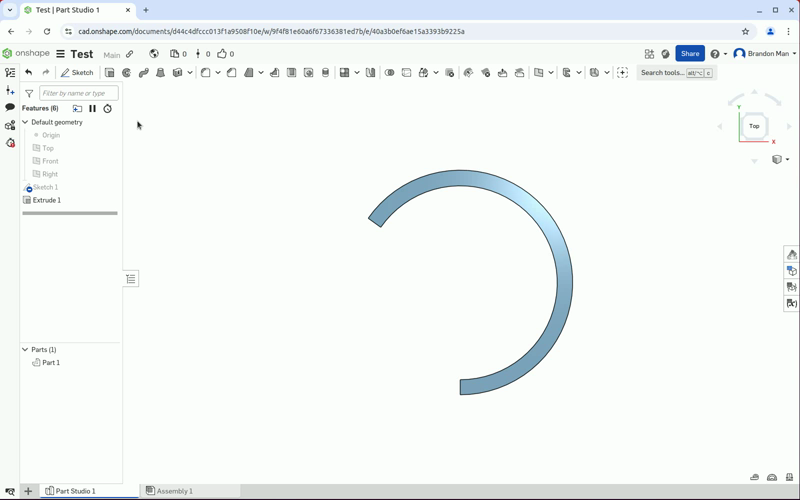
key(shift+h)
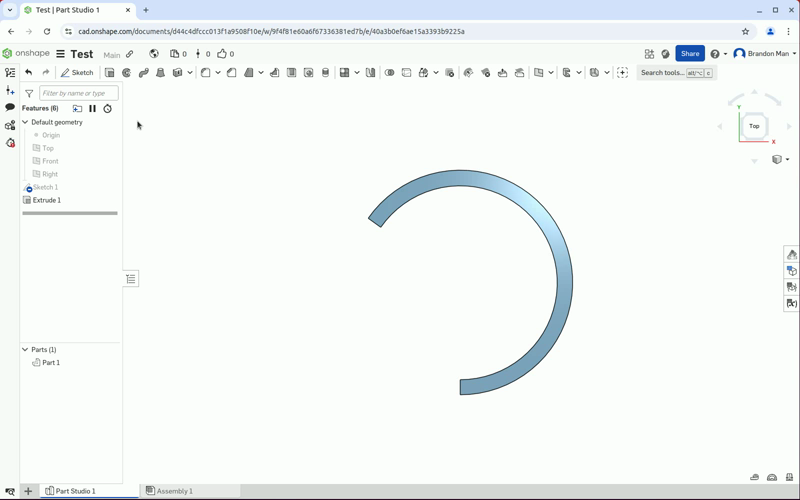
mouse_move(73, 189)
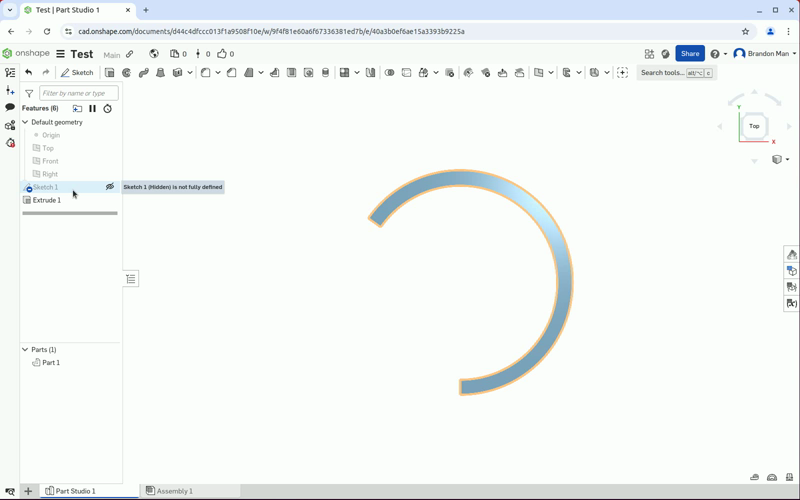
click(73, 189)
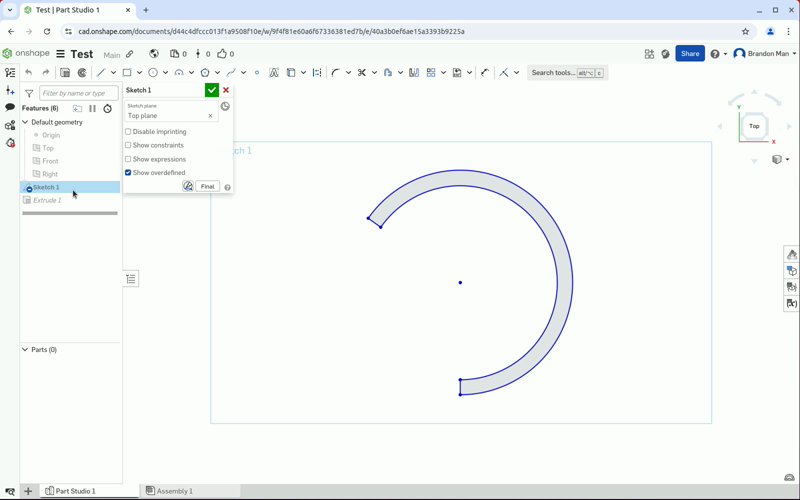
mouse_move(229, 92)
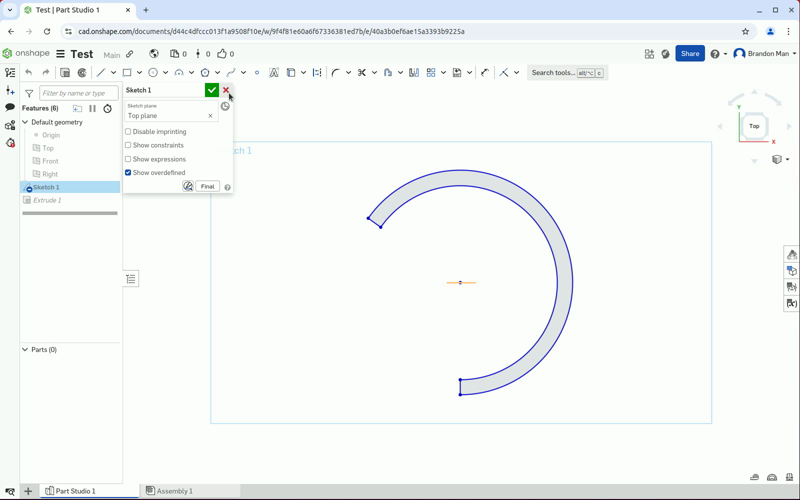
click(229, 92)
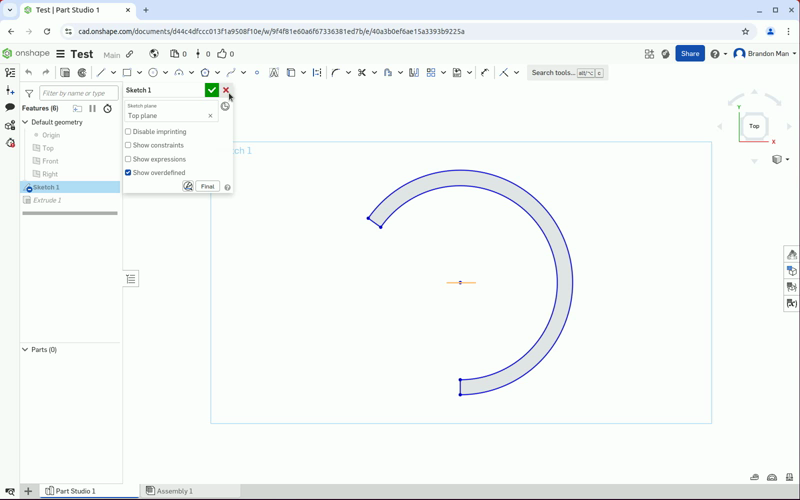
key(shift+s)
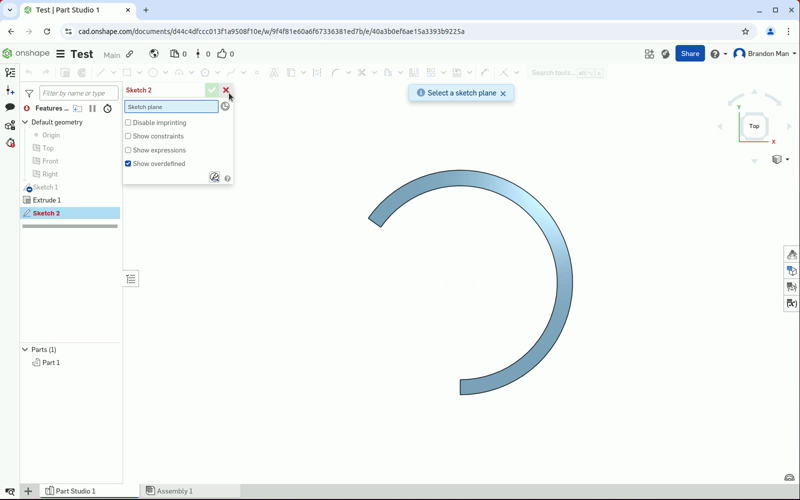
mouse_move(73, 150)
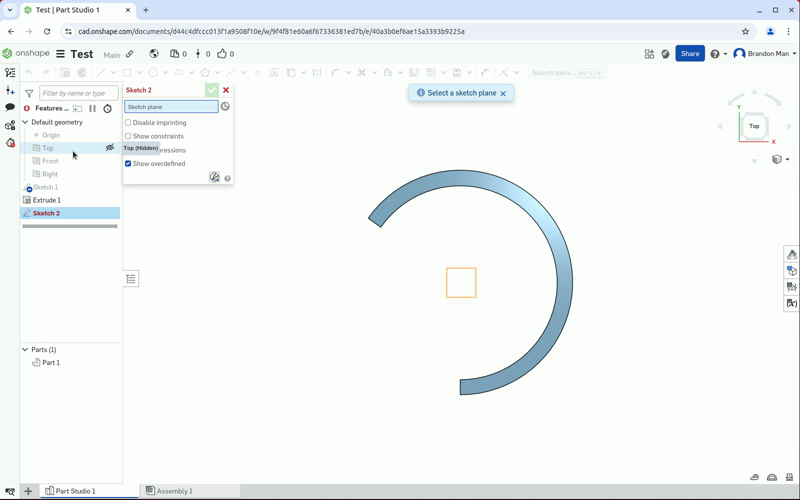
click(73, 150)
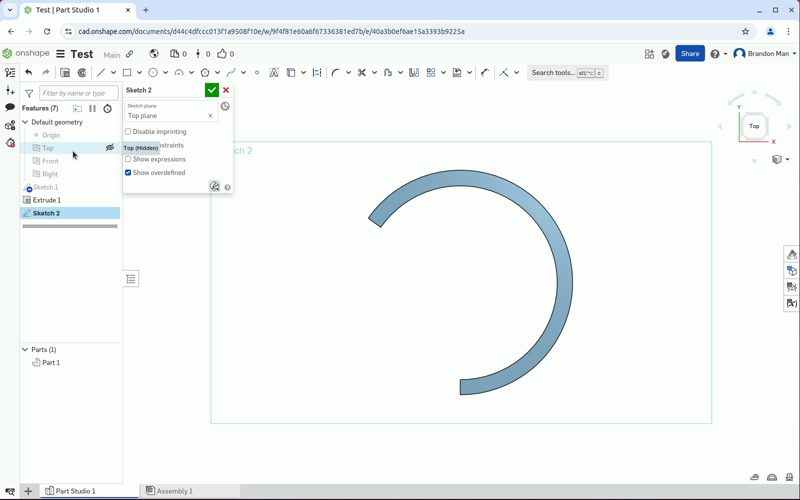
mouse_move(73, 352)
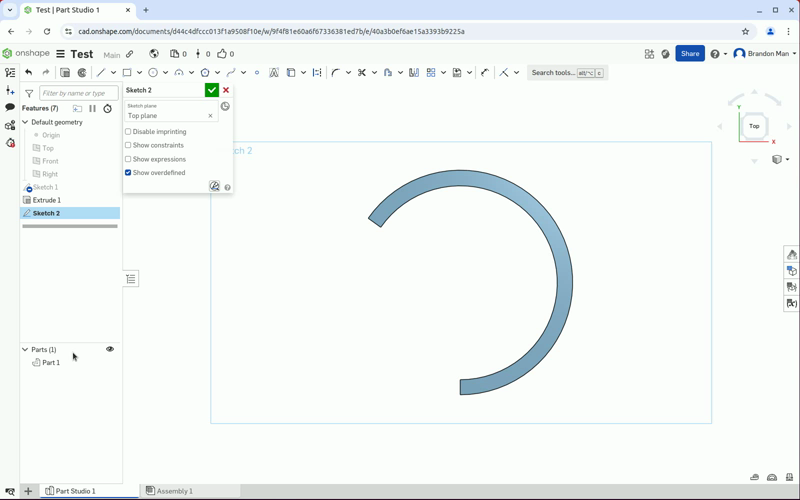
key(y)
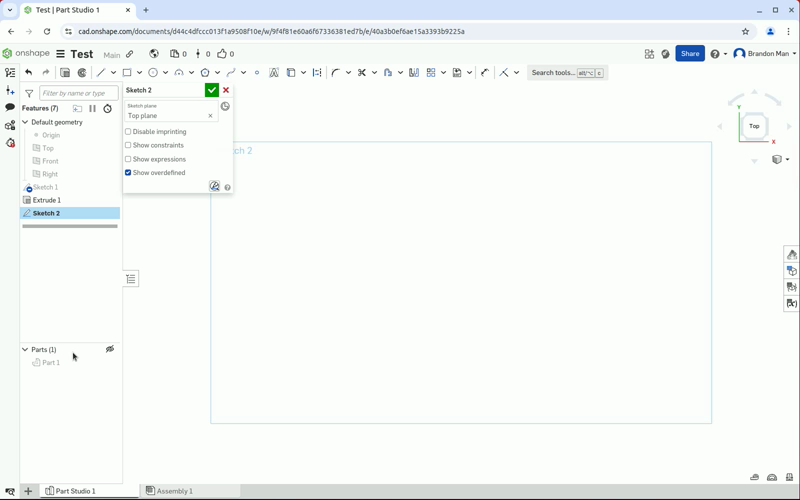
key(l)
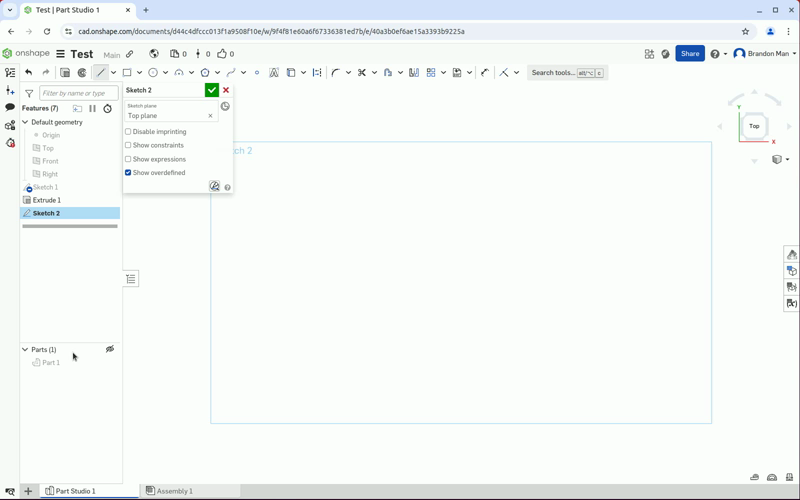
key_down(shift)
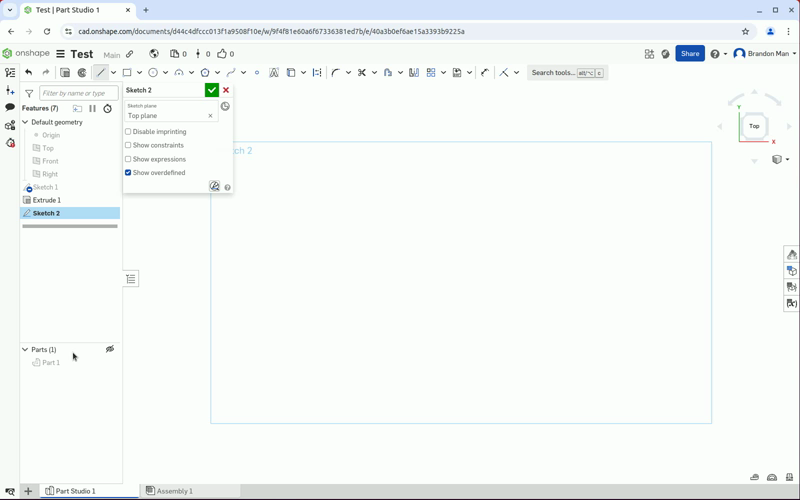
mouse_move(380, 226)
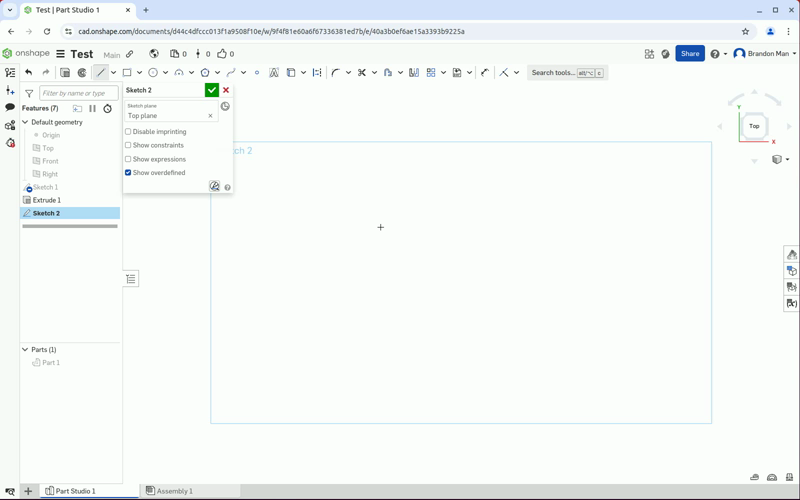
click(380, 226)
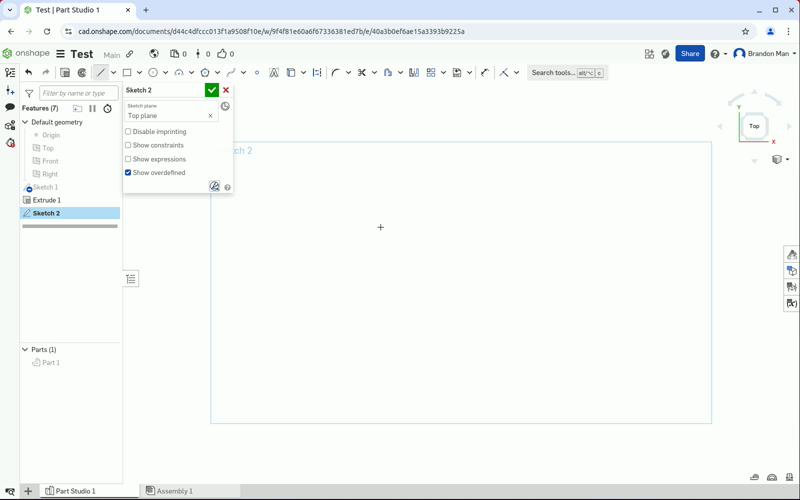
key_up(shift)
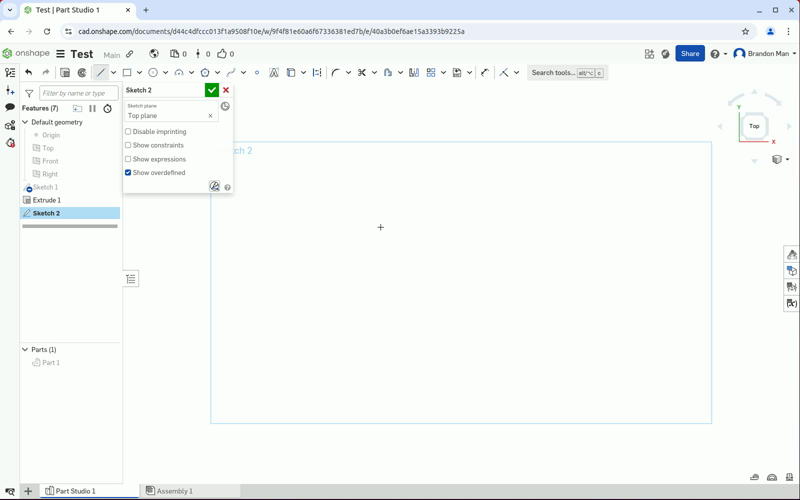
key_down(shift)
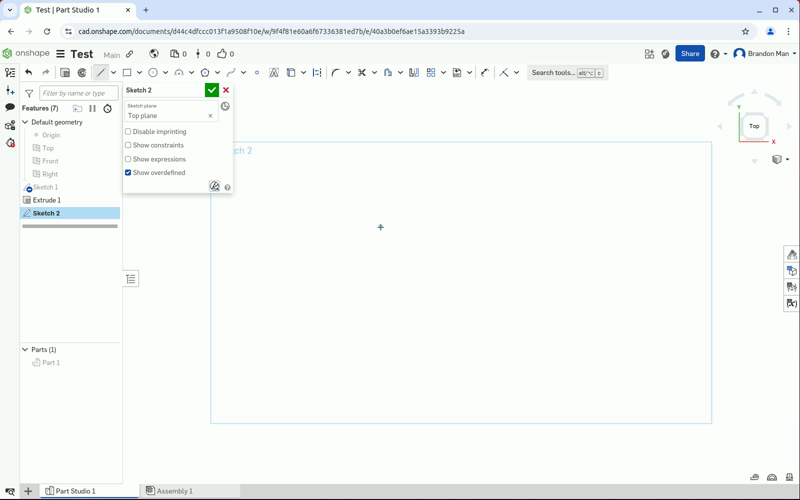
mouse_move(410, 226)
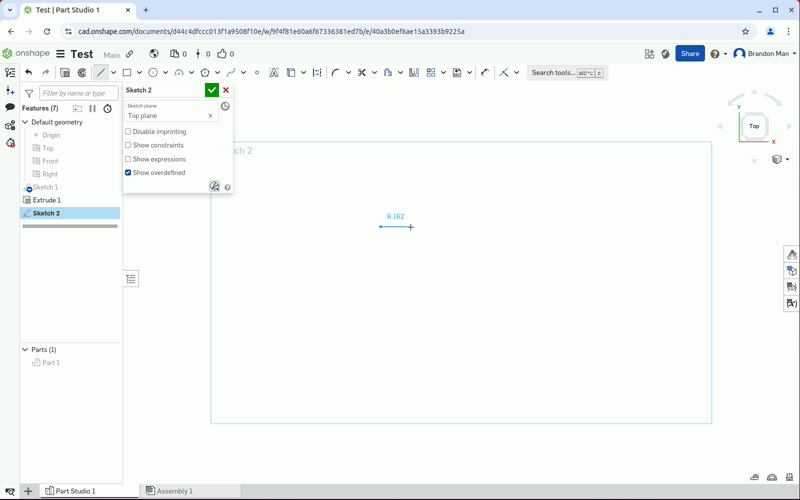
mouse_move(412, 249)
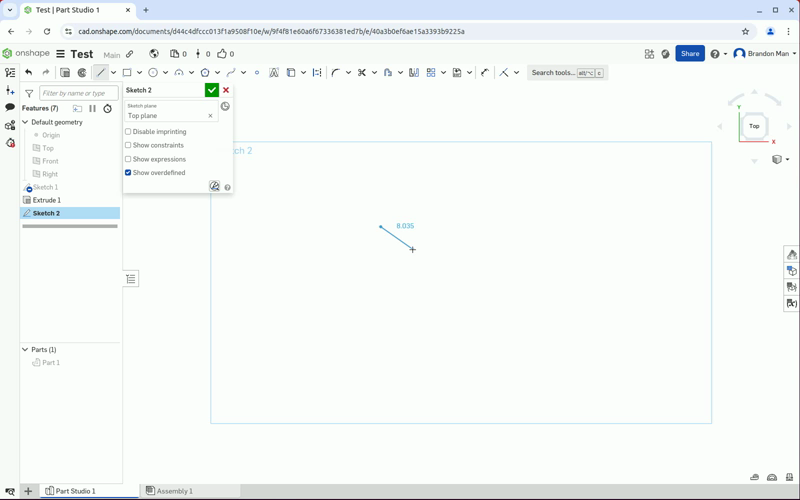
click(412, 249)
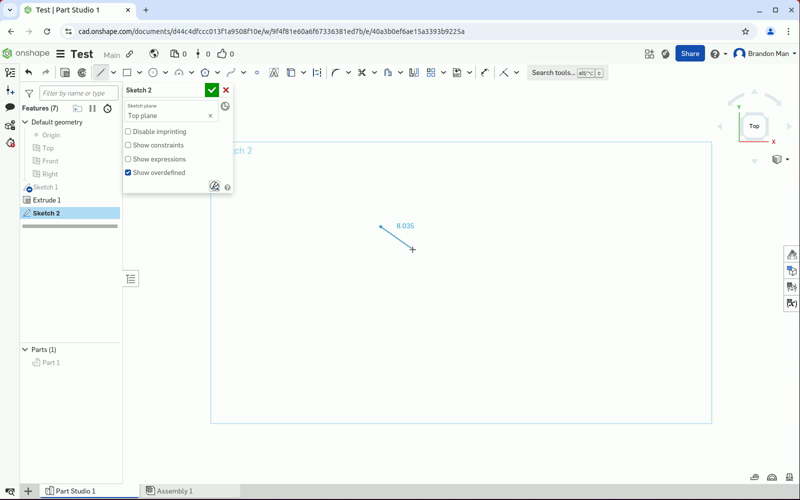
key_up(shift)
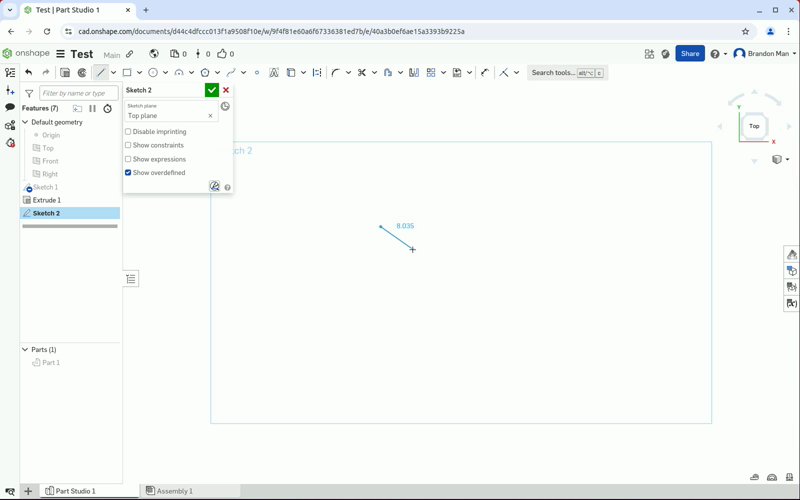
key(esc)
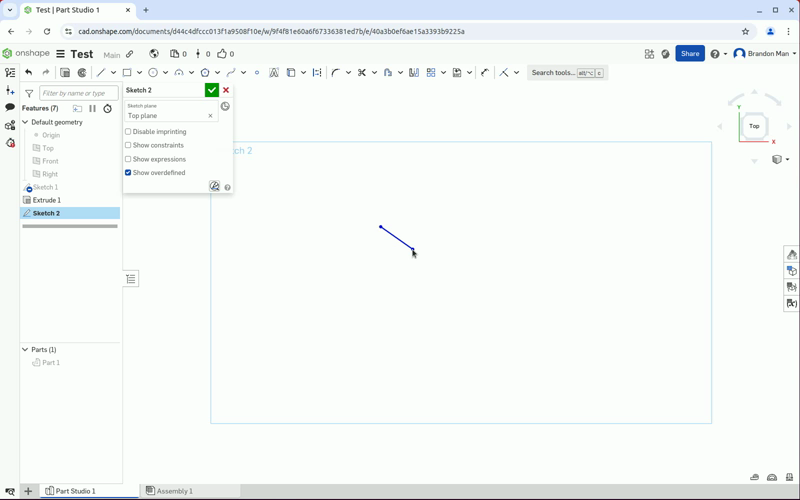
key(a)
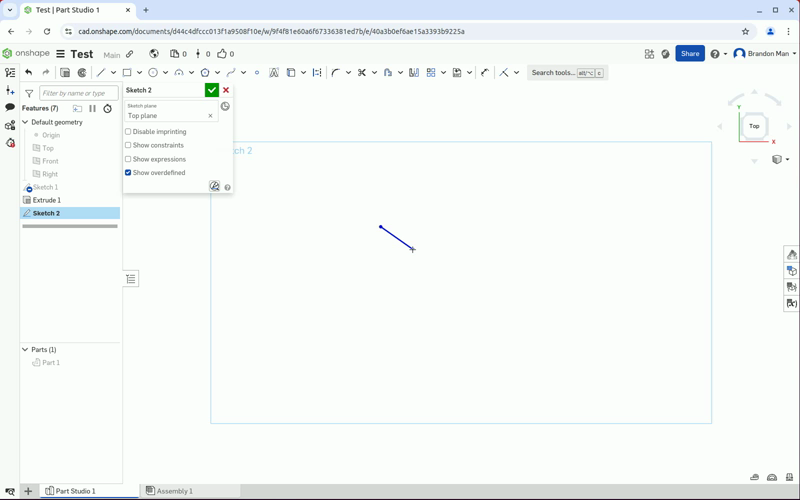
mouse_move(412, 249)
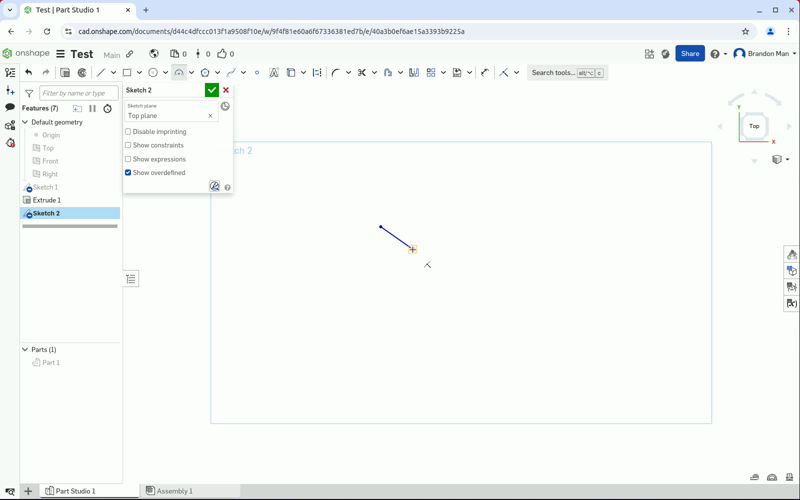
click(412, 249)
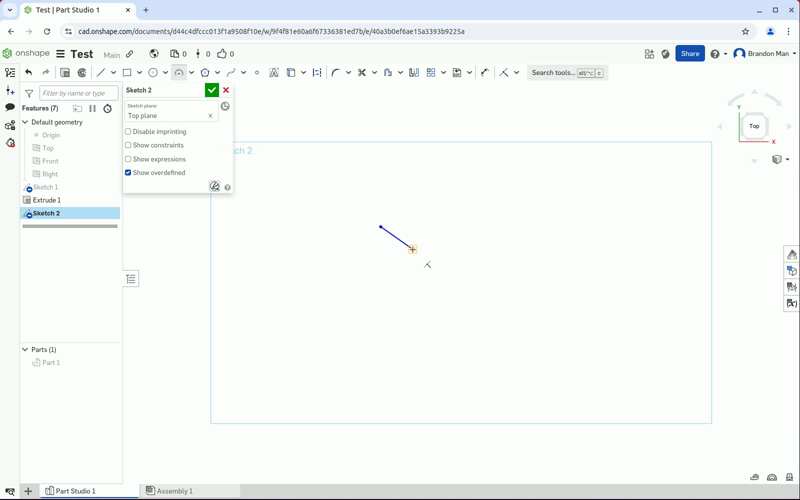
key_down(shift)
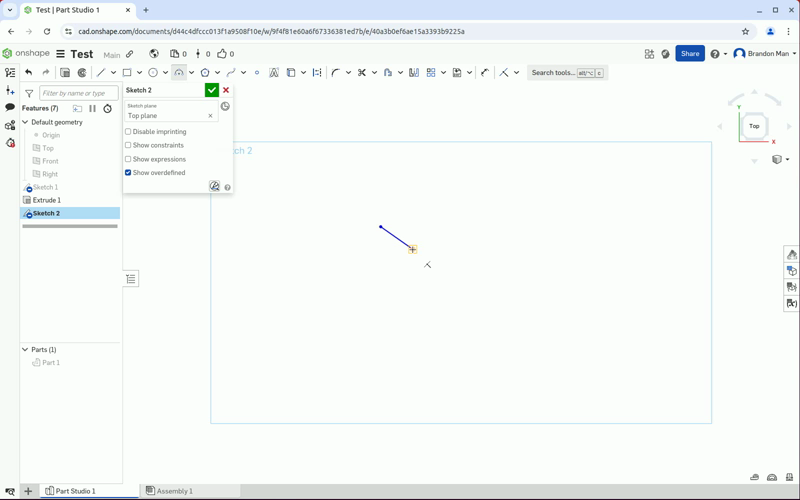
mouse_move(460, 339)
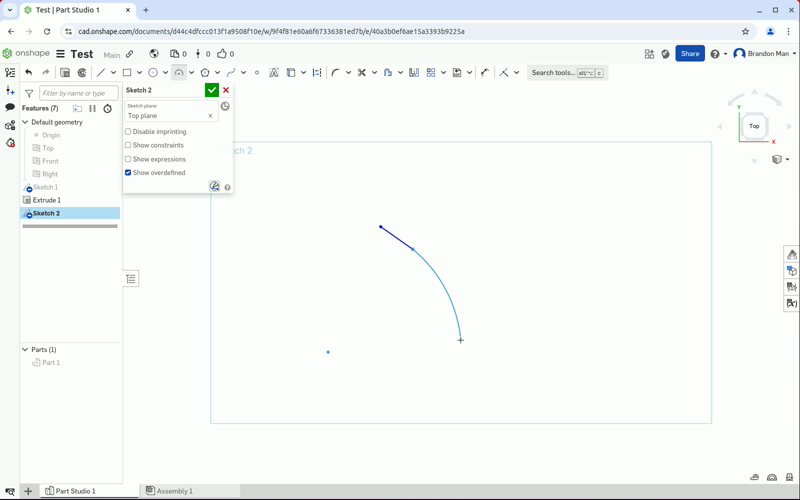
click(460, 339)
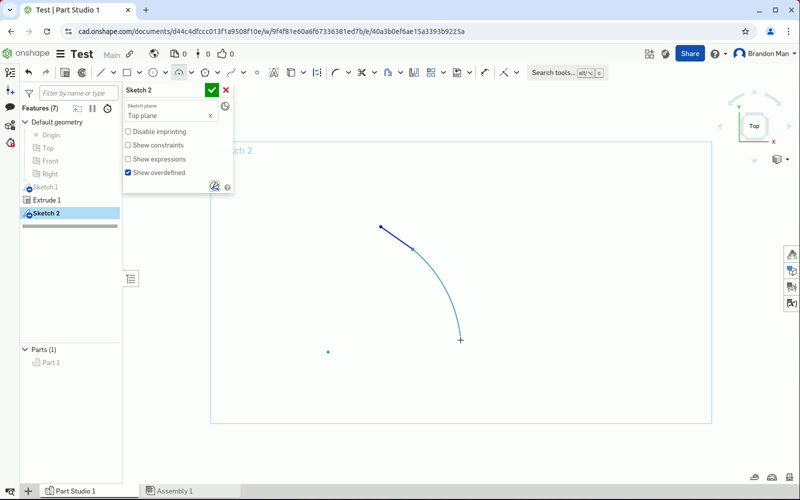
mouse_move(511, 254)
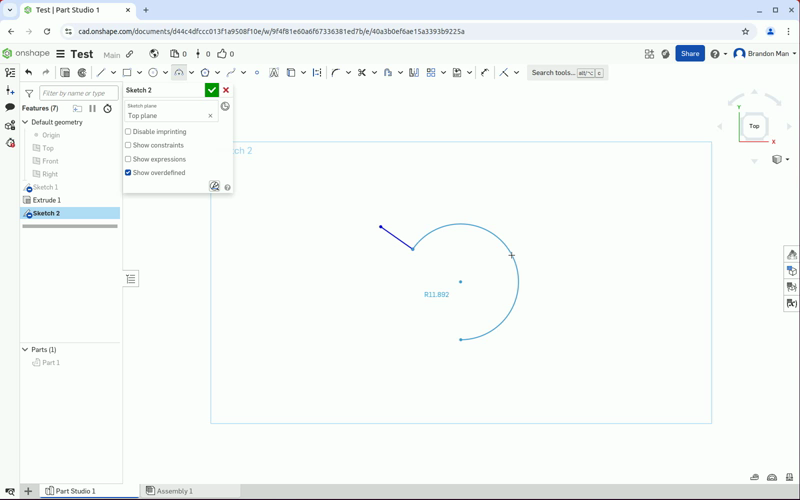
click(511, 254)
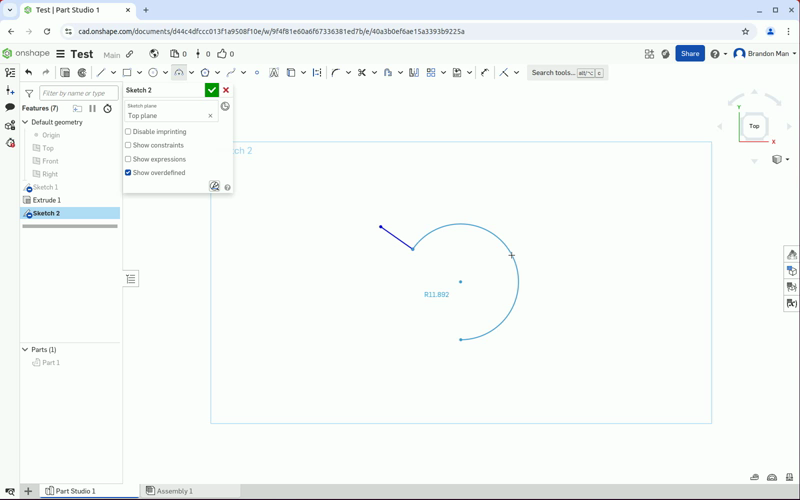
key_up(shift)
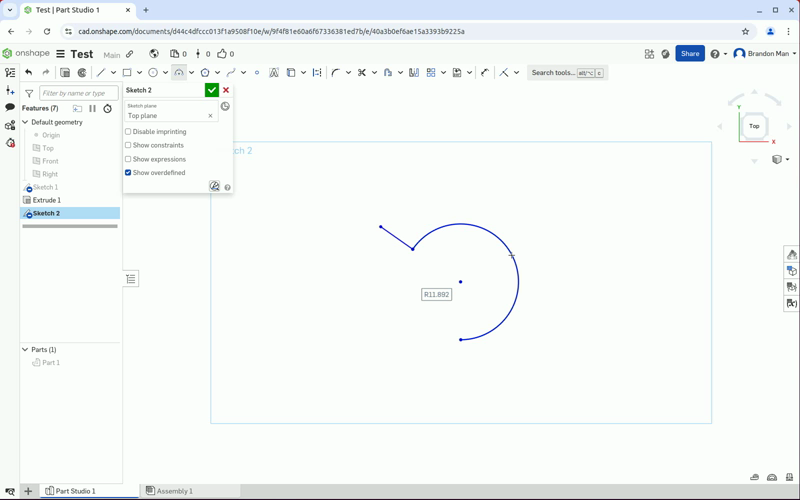
key(esc)
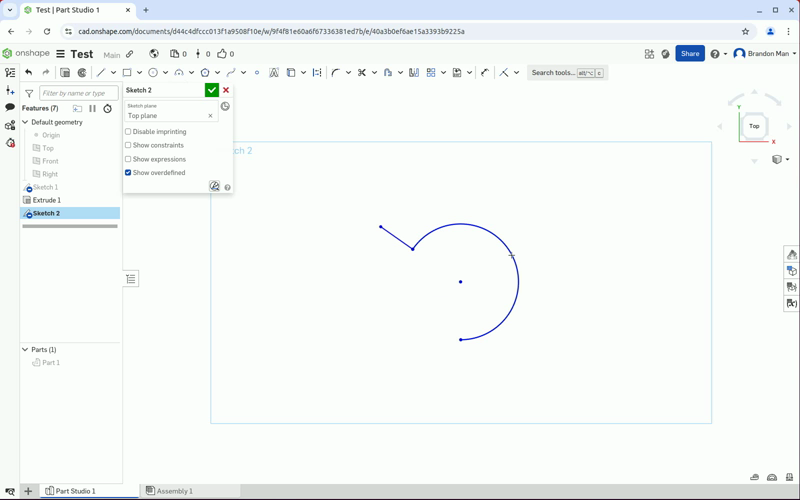
key(l)
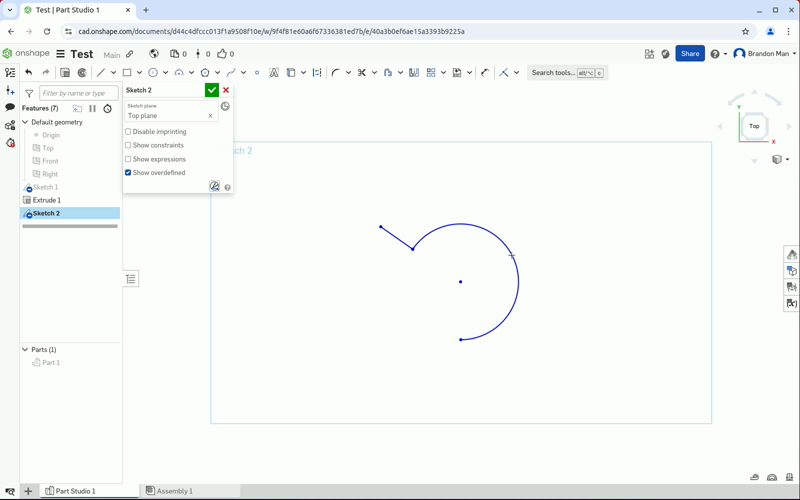
mouse_move(460, 339)
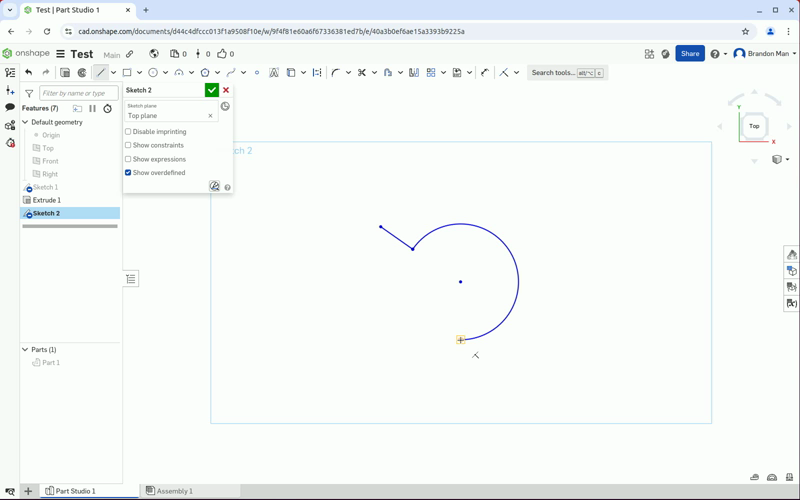
click(460, 339)
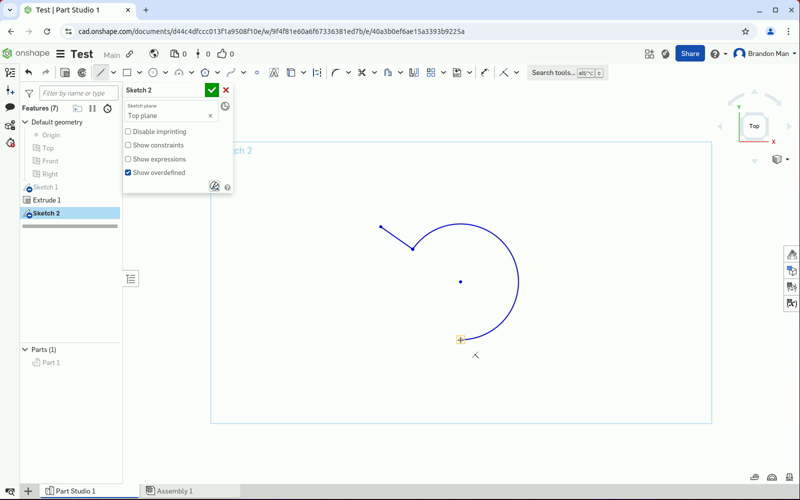
key_down(shift)
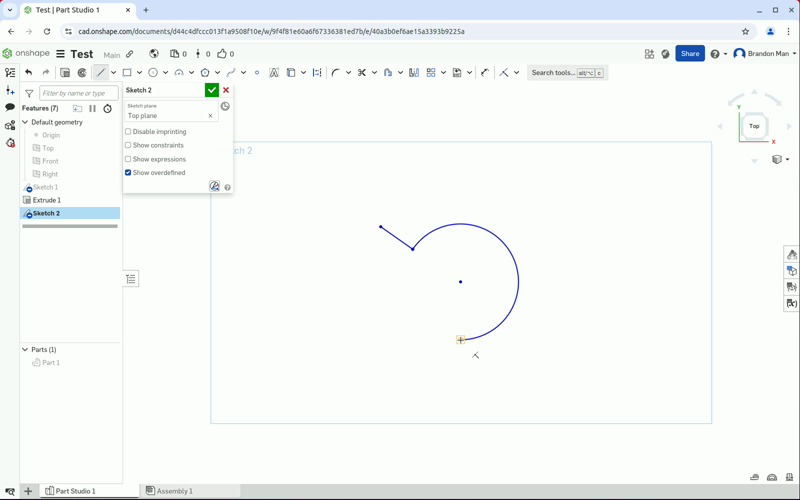
mouse_move(490, 339)
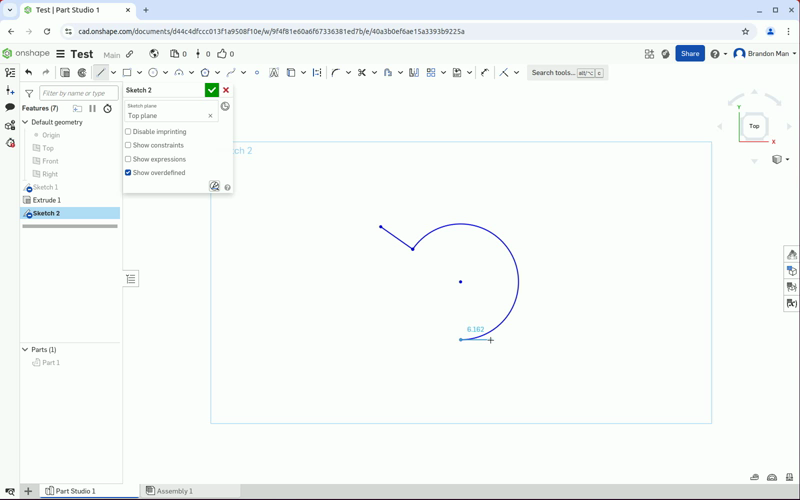
mouse_move(460, 378)
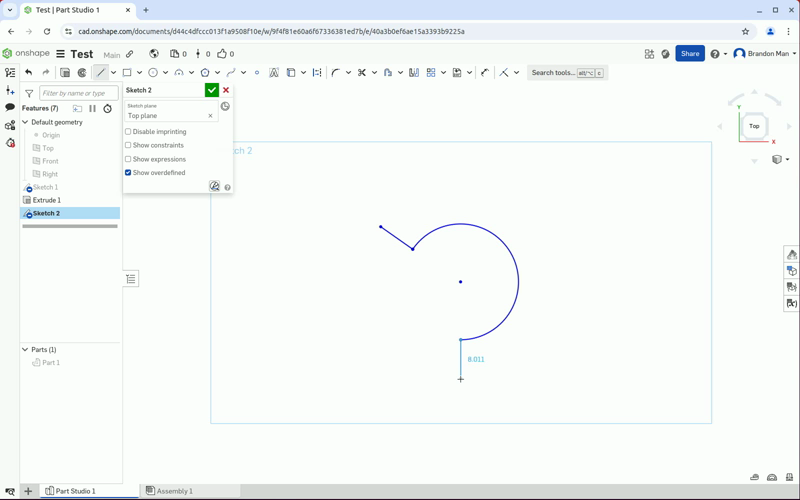
click(460, 378)
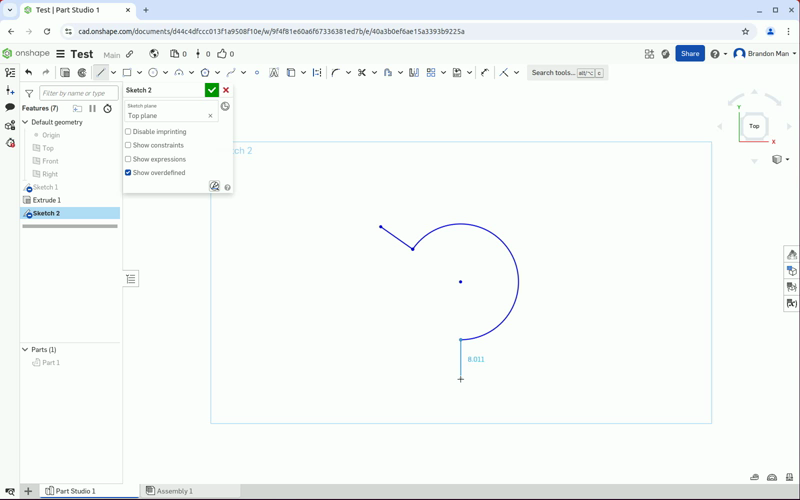
key_up(shift)
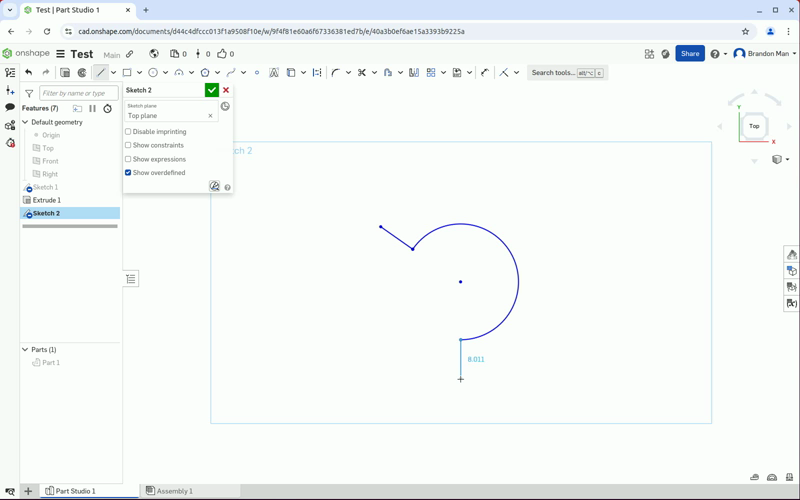
key(esc)
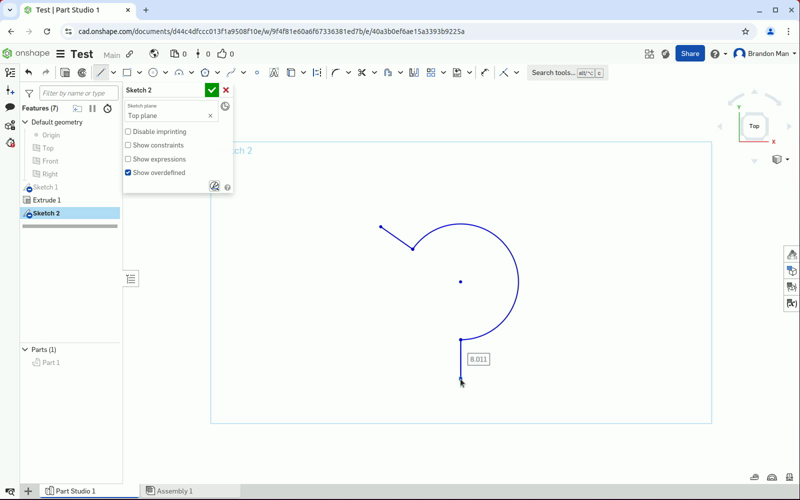
key(a)
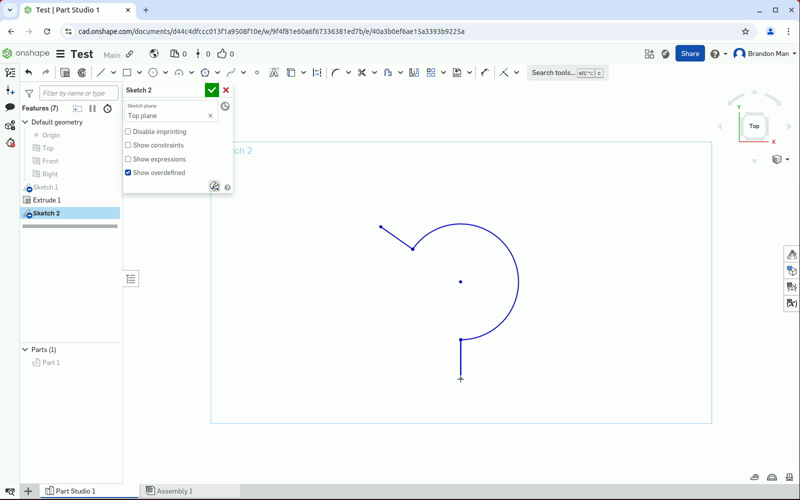
mouse_move(460, 378)
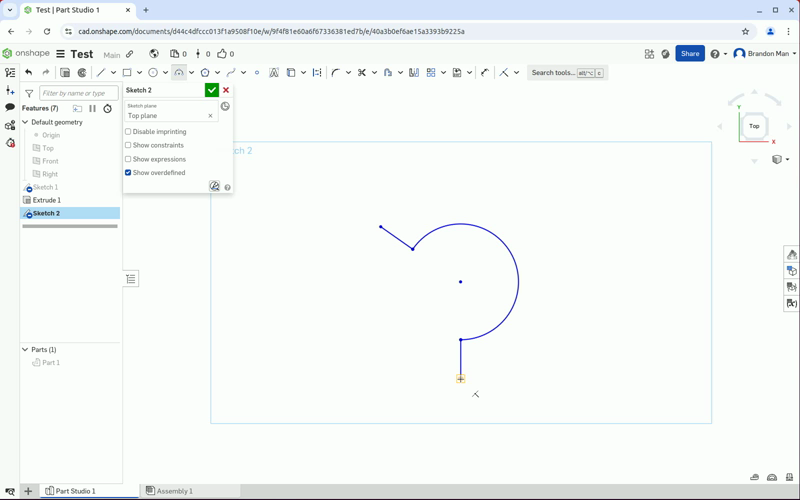
click(460, 378)
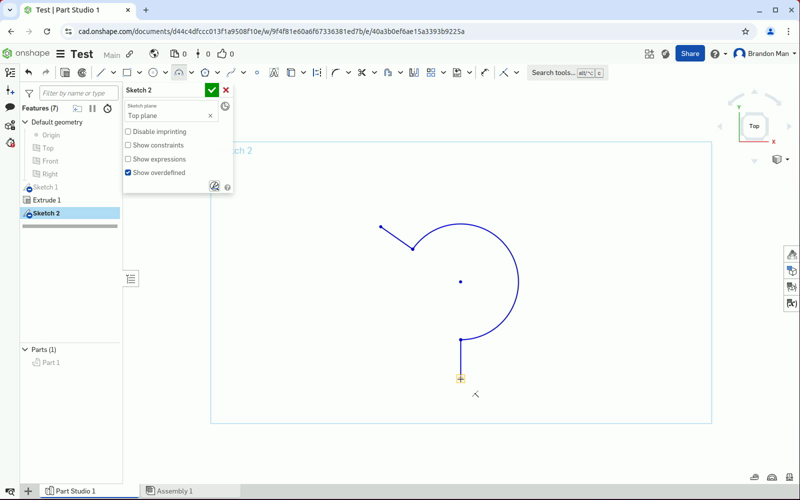
mouse_move(380, 226)
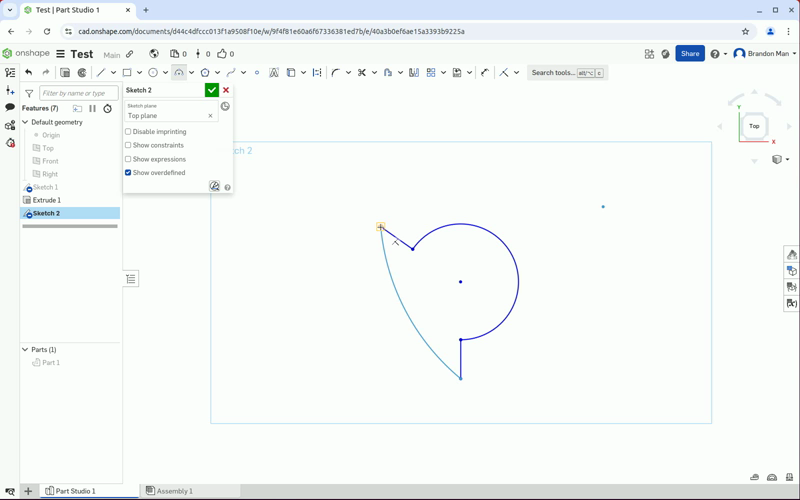
click(380, 226)
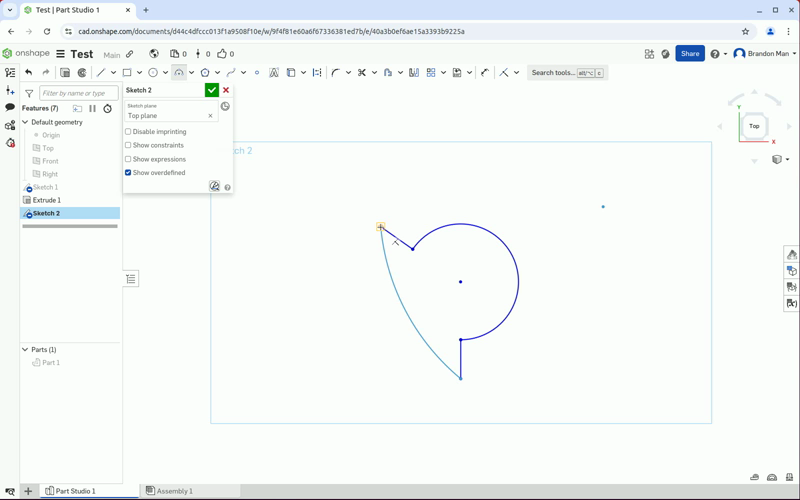
key_down(shift)
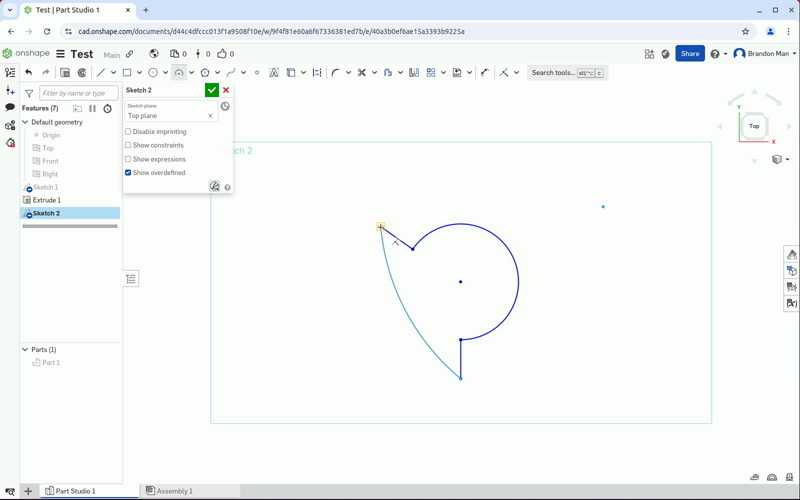
mouse_move(546, 237)
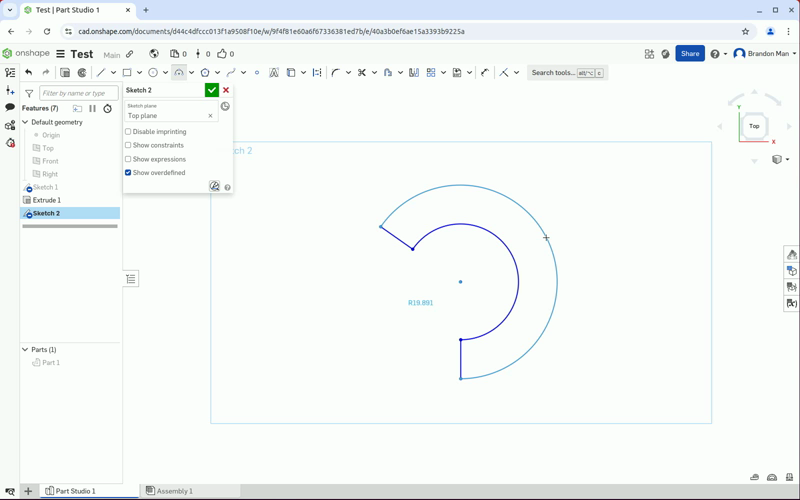
click(546, 237)
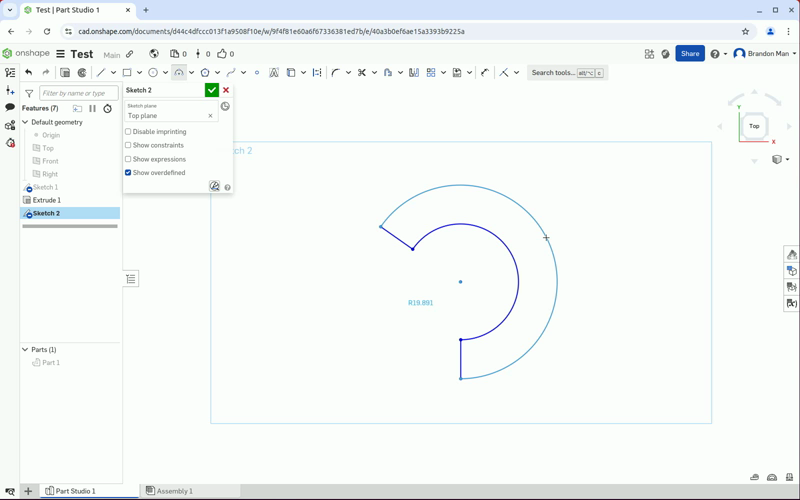
key_up(shift)
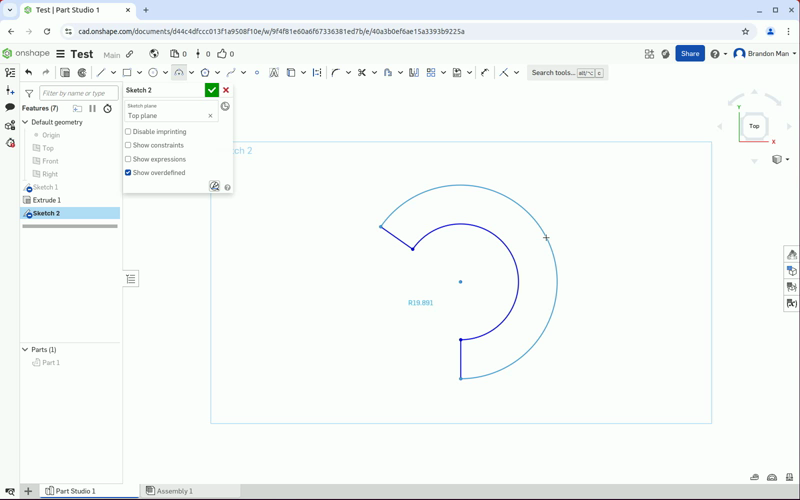
key(esc)
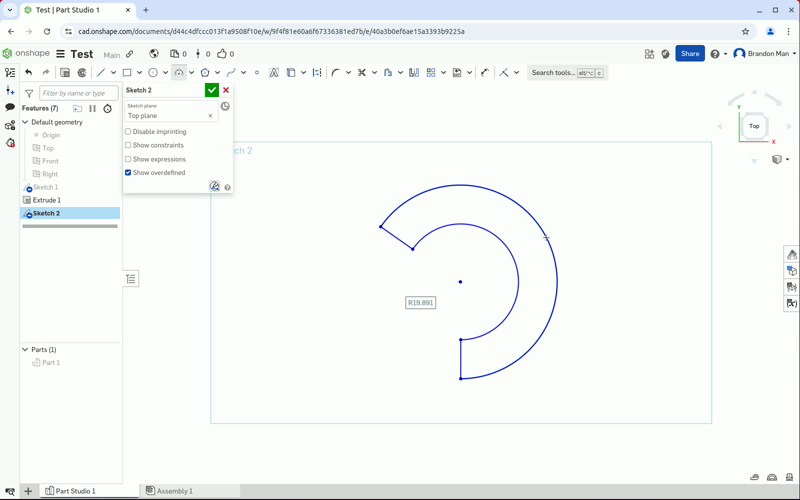
mouse_move(531, 294)
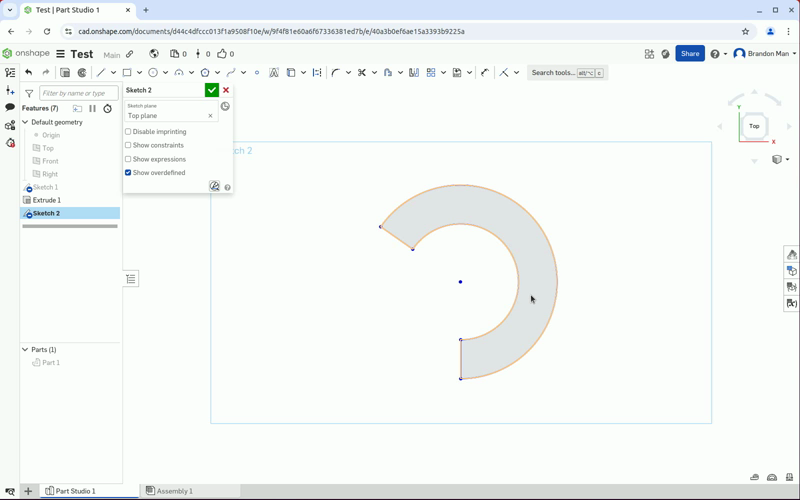
click(531, 294)
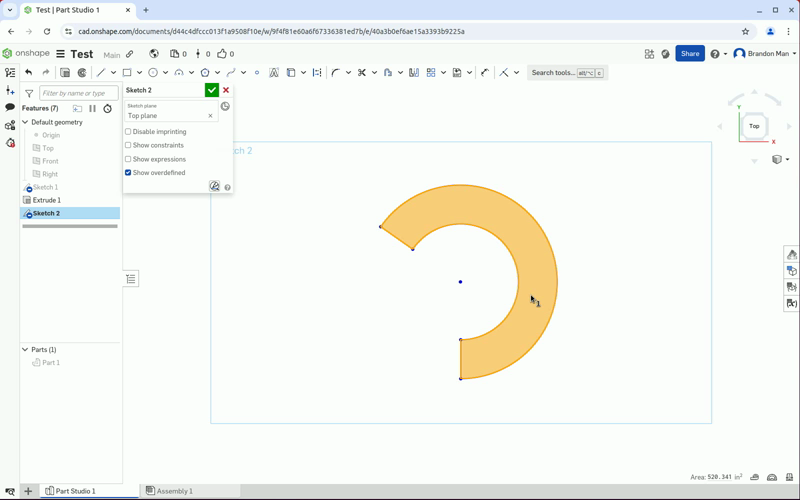
mouse_move(73, 352)
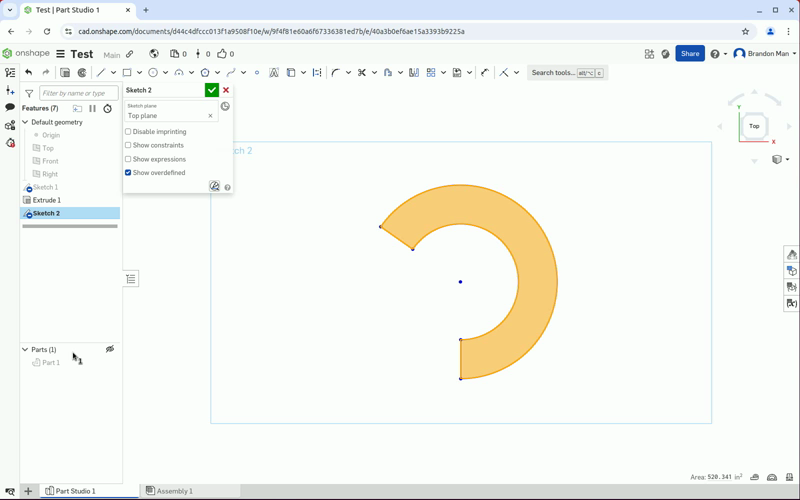
key(shift+y)
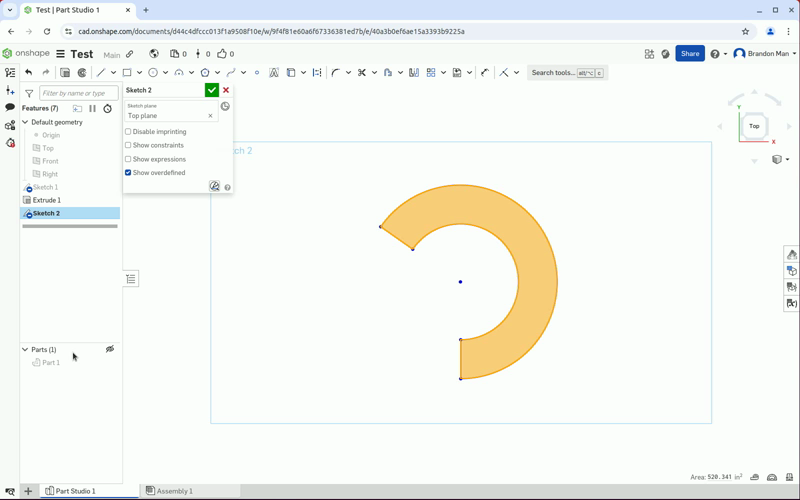
key(shift+e)
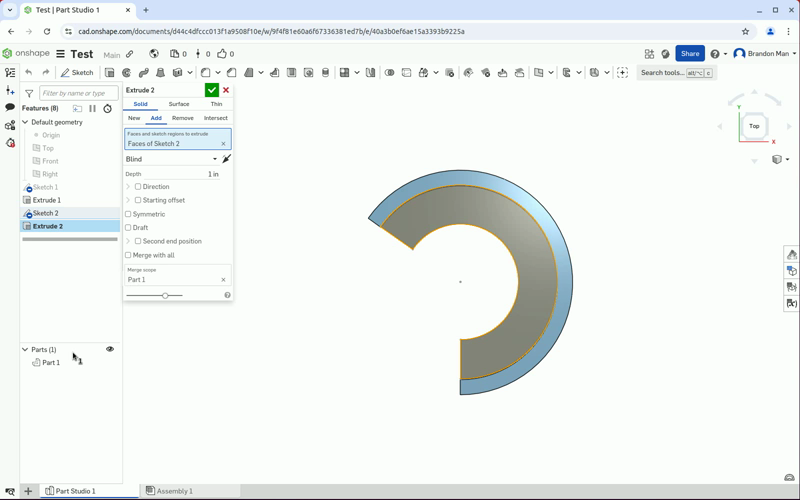
mouse_move(143, 106)
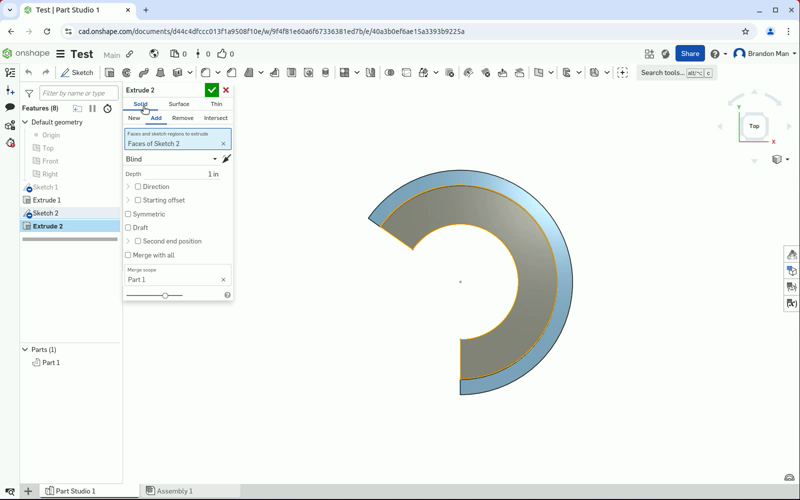
click(143, 106)
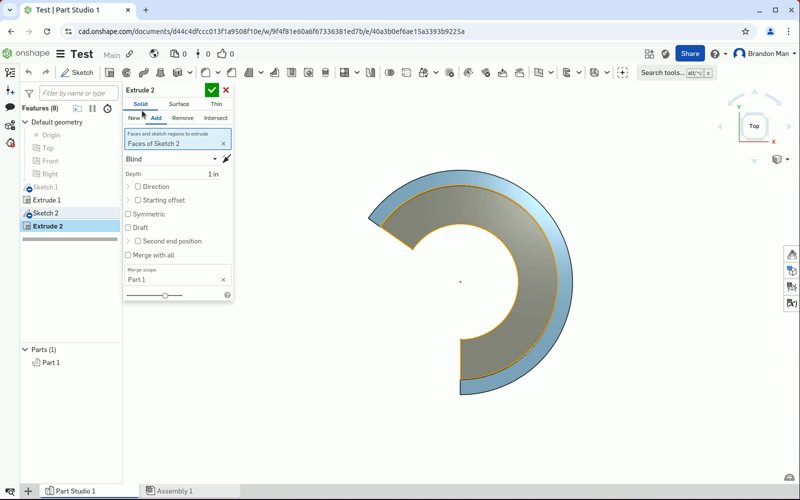
mouse_move(137, 120)
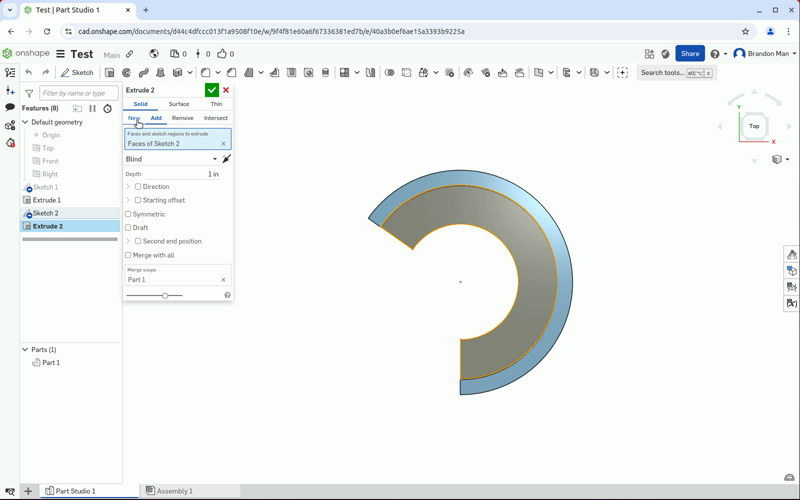
click(137, 120)
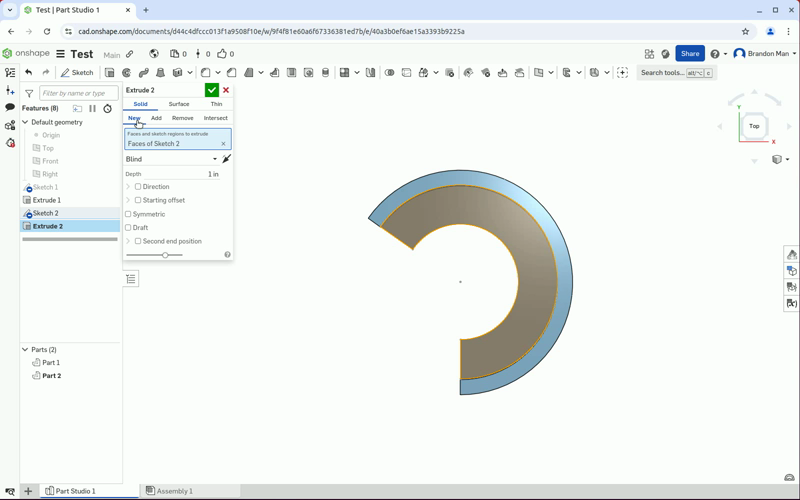
key(tab, 4)
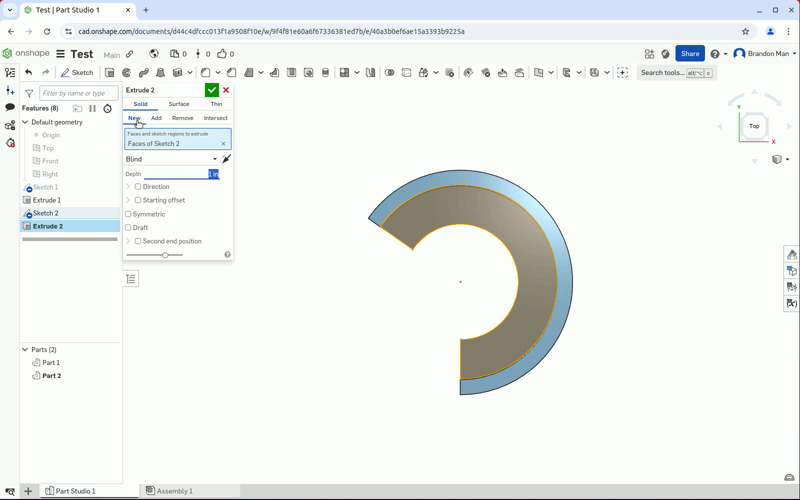
text(1.926)
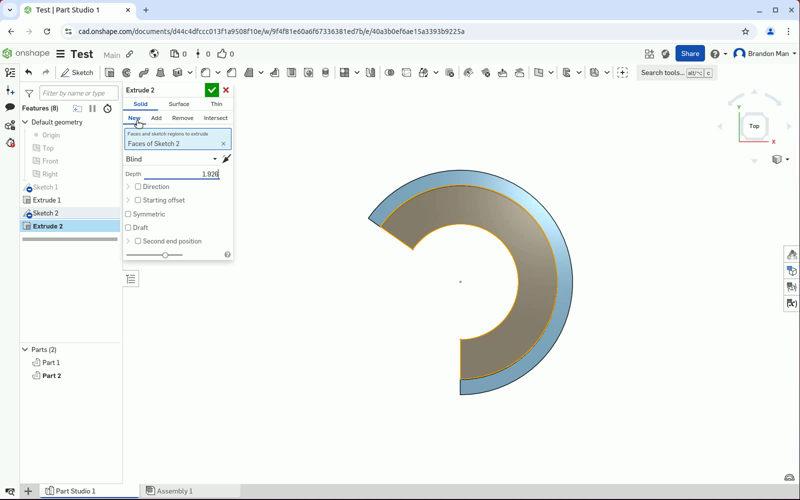
key(enter)
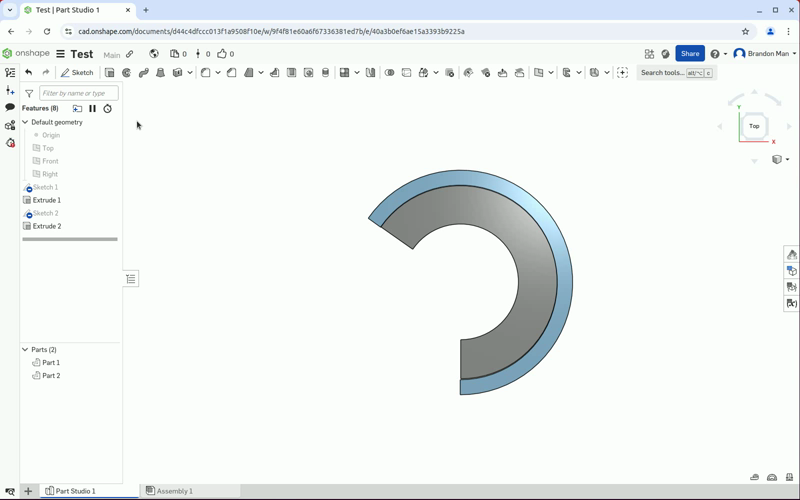
key(shift+h)
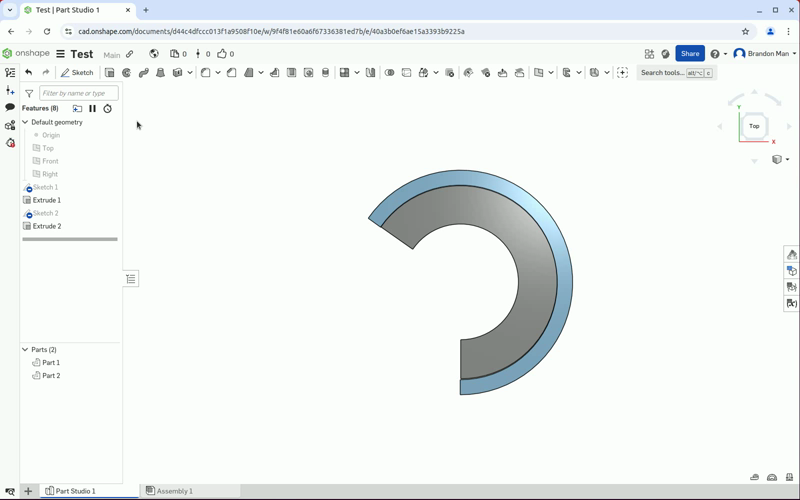
key(shift+h)
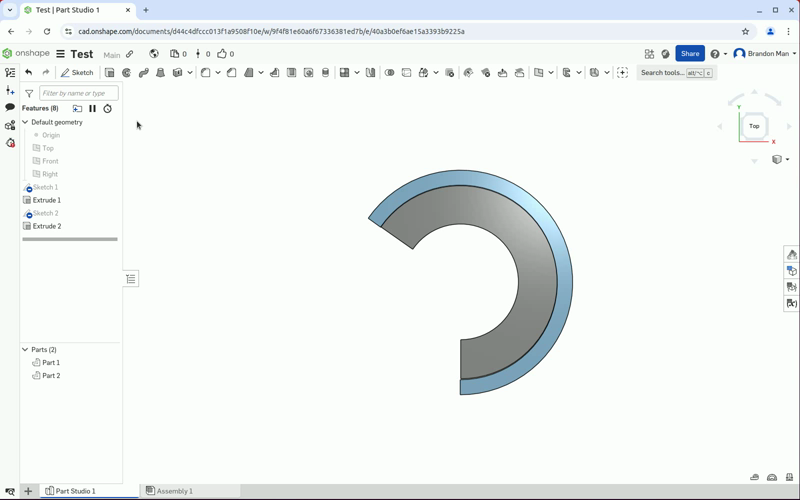
mouse_move(73, 189)
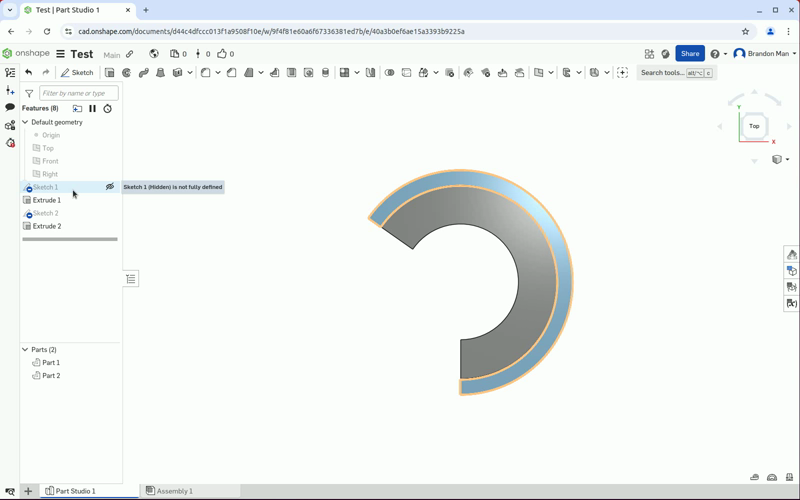
click(73, 189)
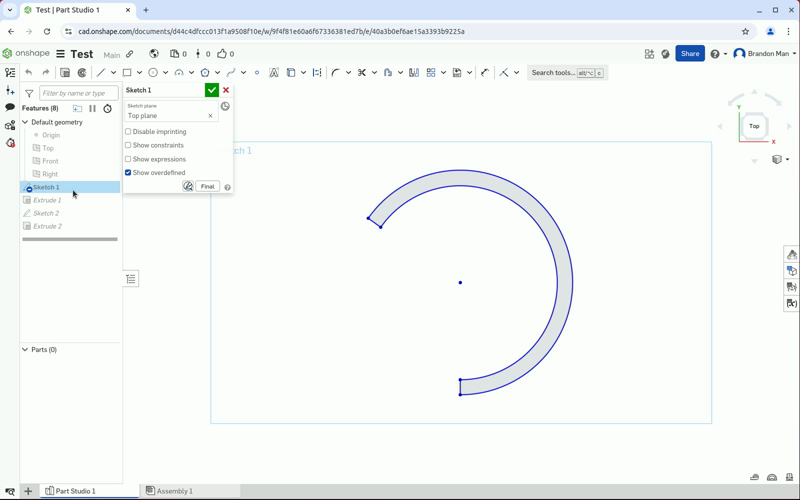
mouse_move(229, 92)
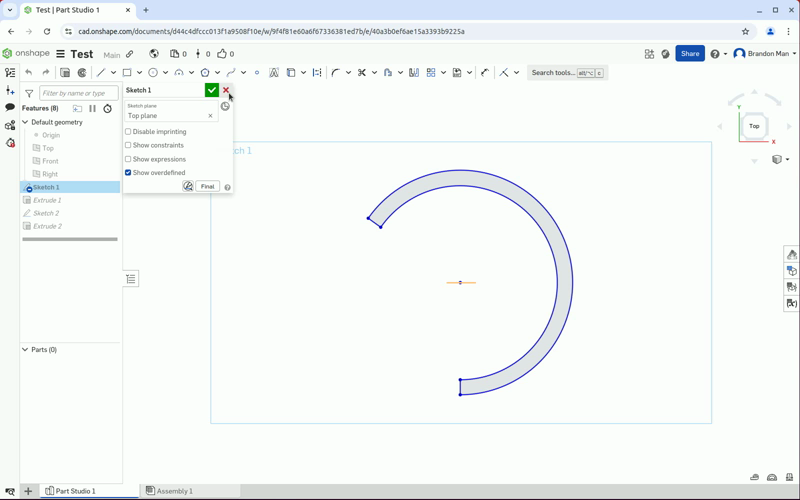
click(229, 92)
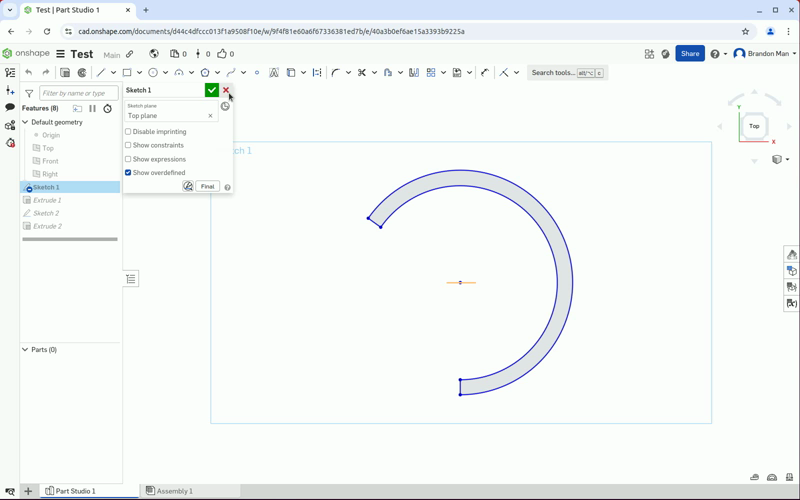
key(shift+s)
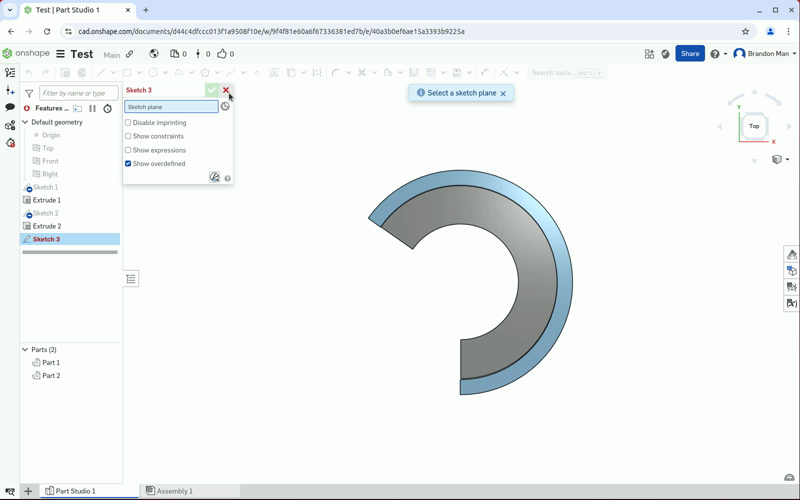
mouse_move(73, 150)
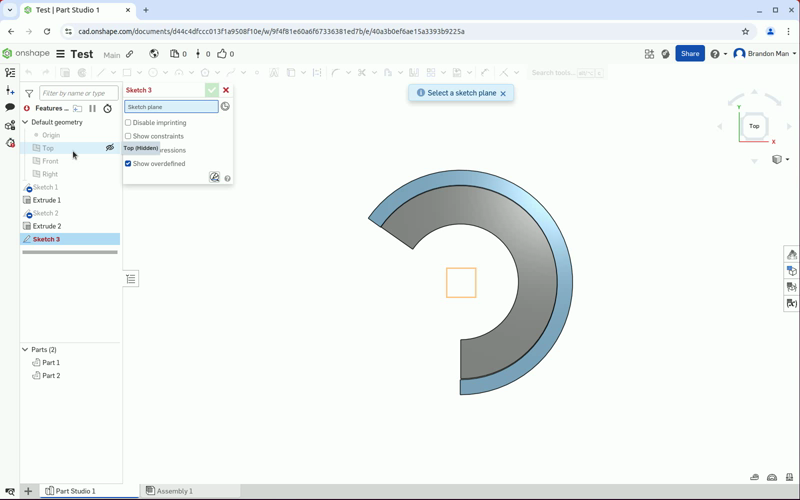
click(73, 150)
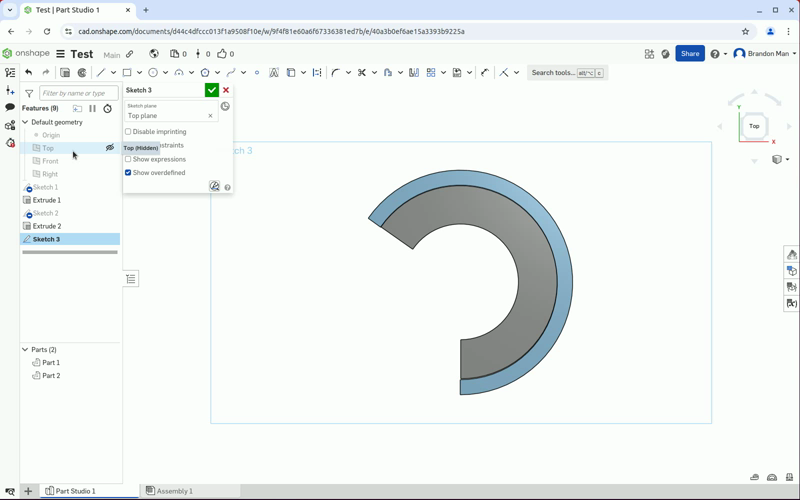
mouse_move(73, 352)
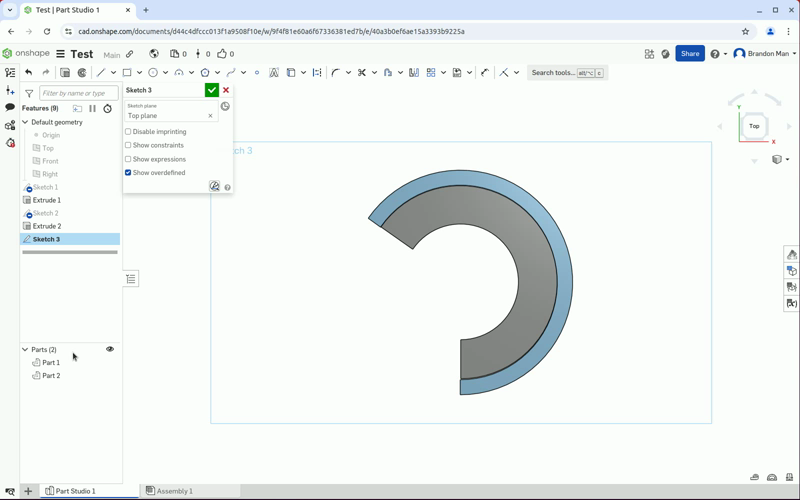
key(y)
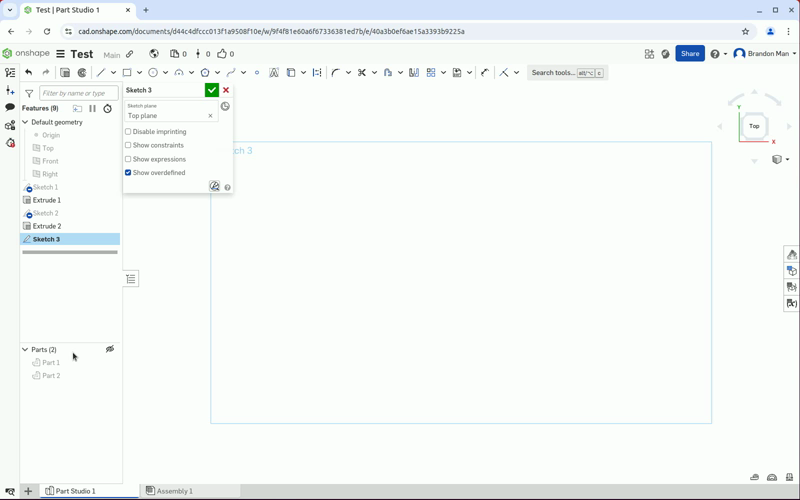
key(l)
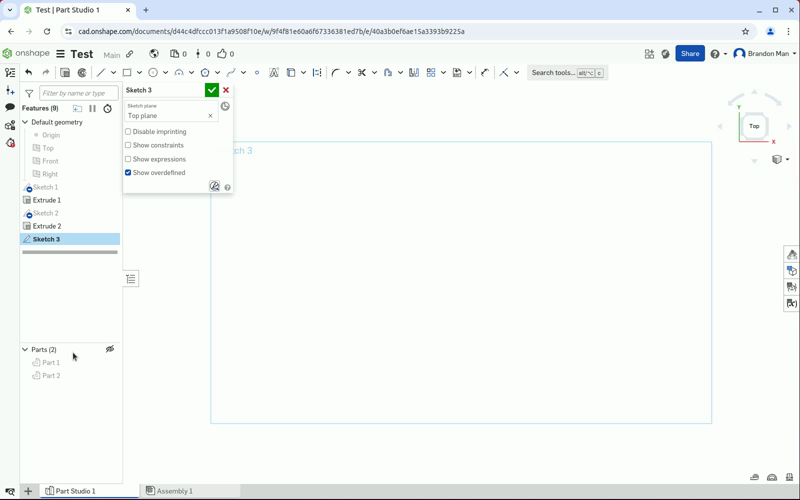
key_down(shift)
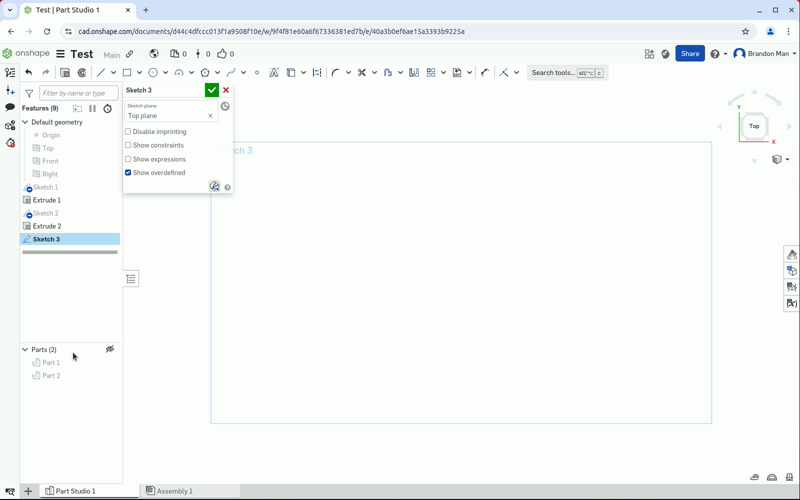
mouse_move(380, 226)
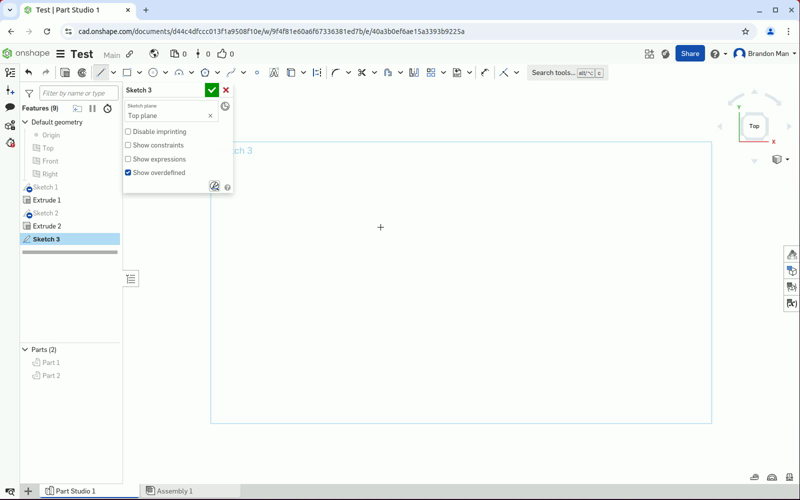
click(380, 226)
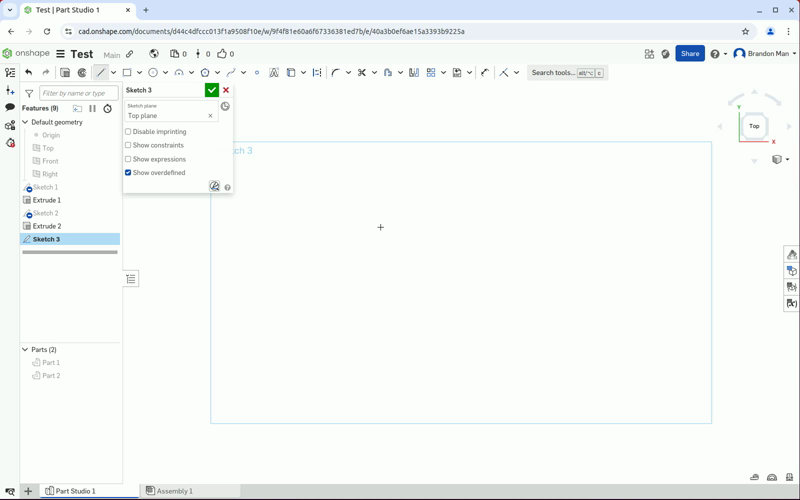
key_up(shift)
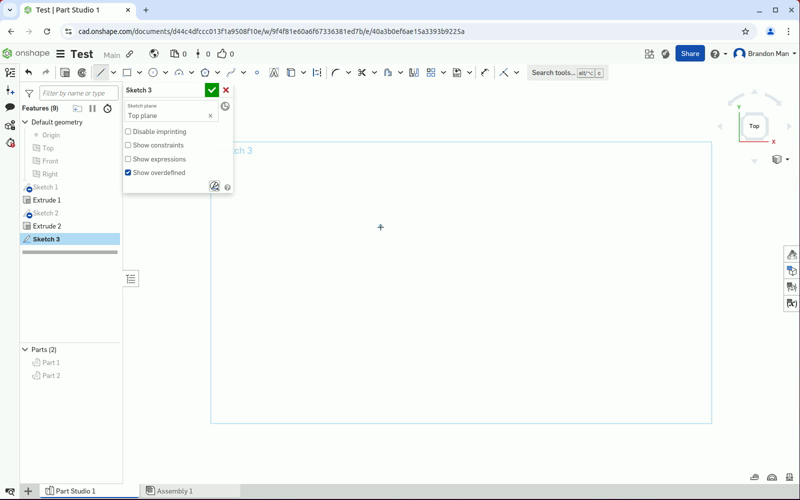
key_down(shift)
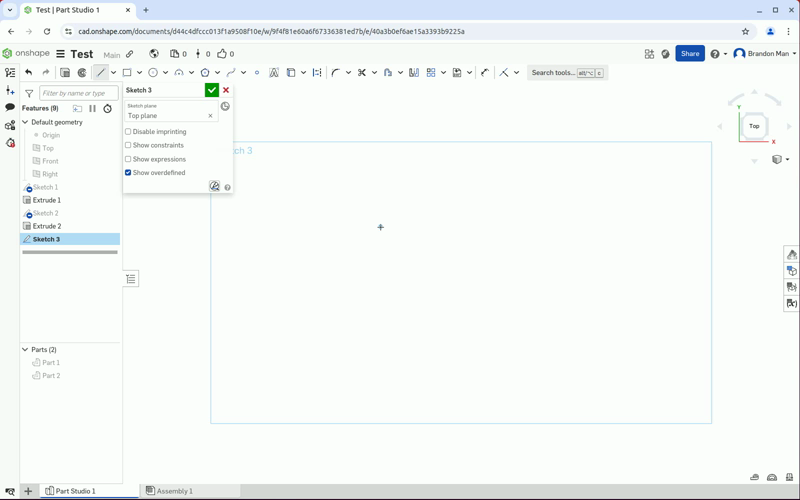
mouse_move(410, 226)
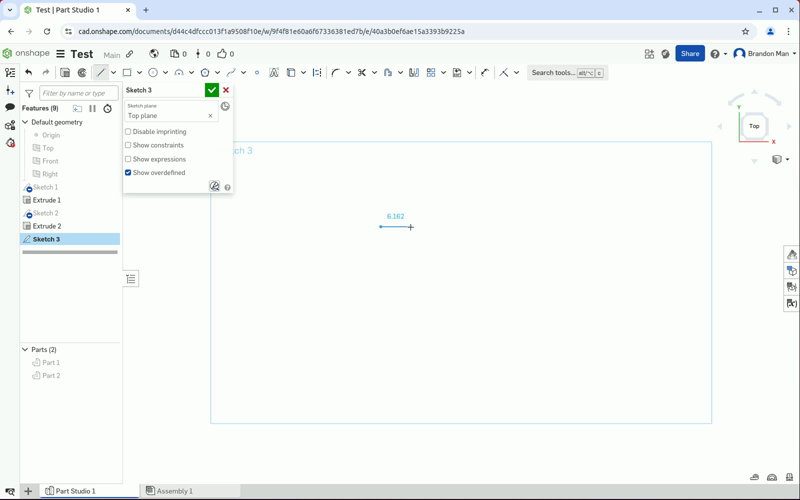
mouse_move(412, 249)
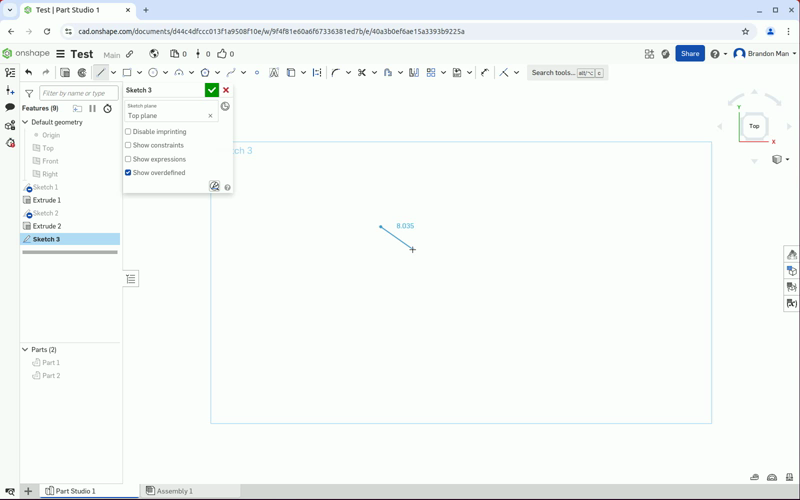
click(412, 249)
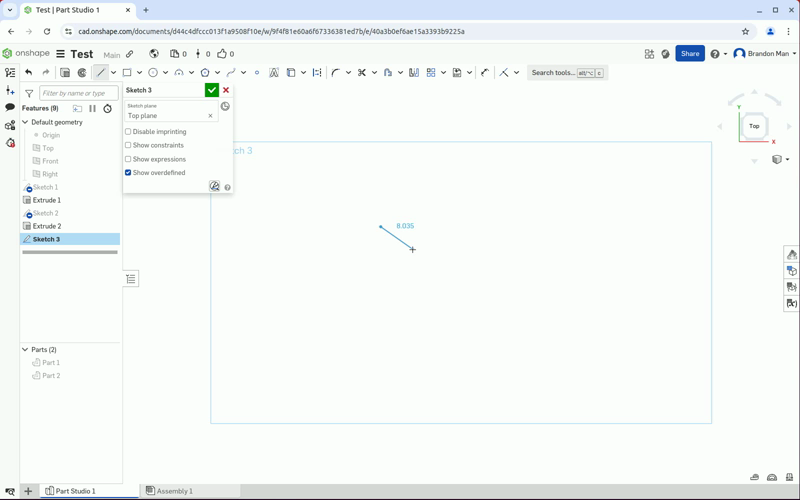
key_up(shift)
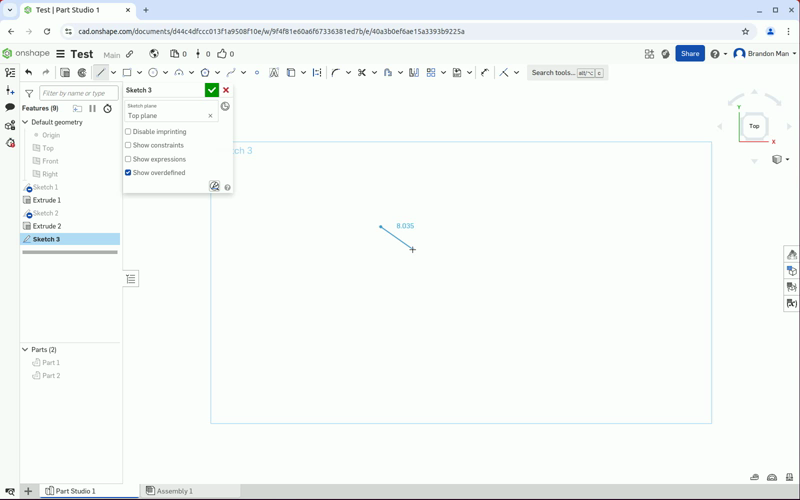
key(esc)
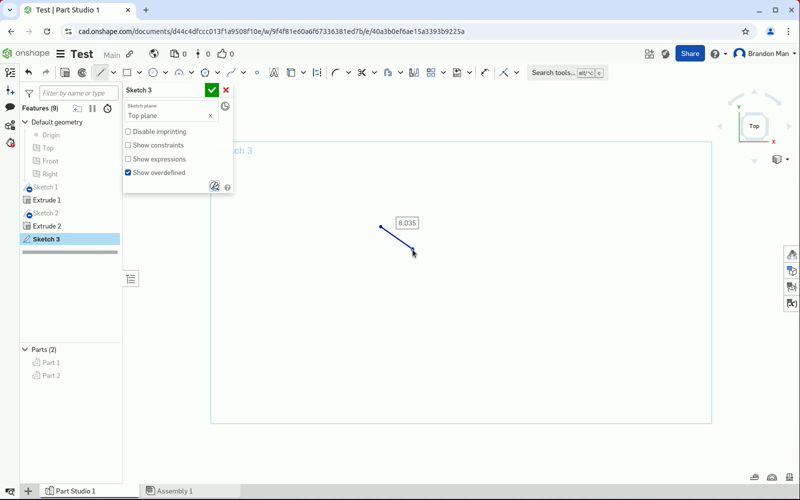
key(a)
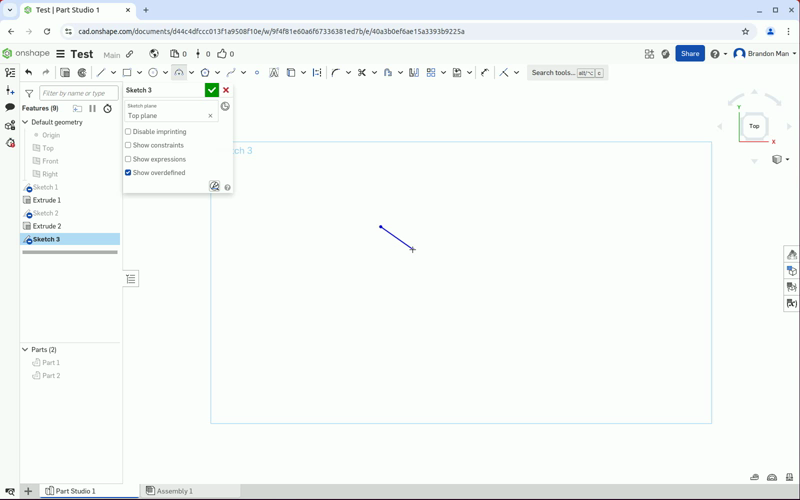
mouse_move(412, 249)
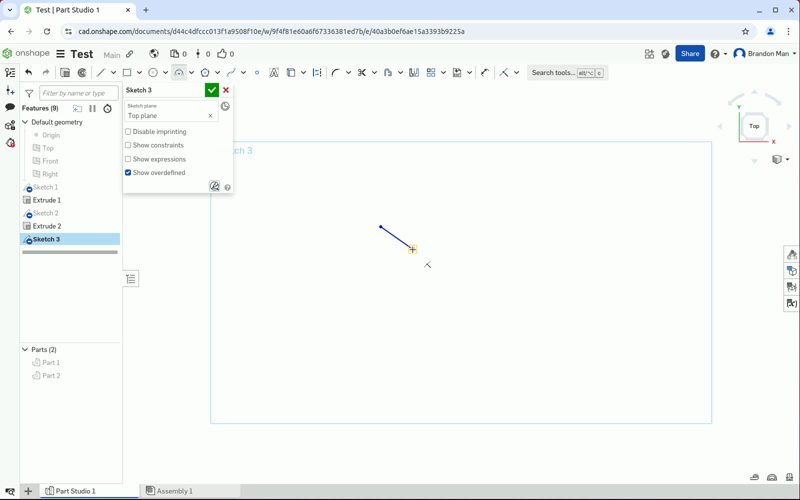
click(412, 249)
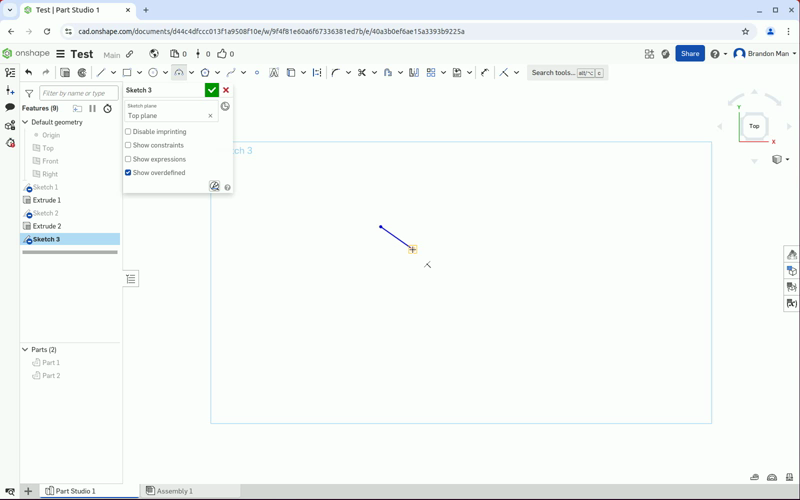
key_down(shift)
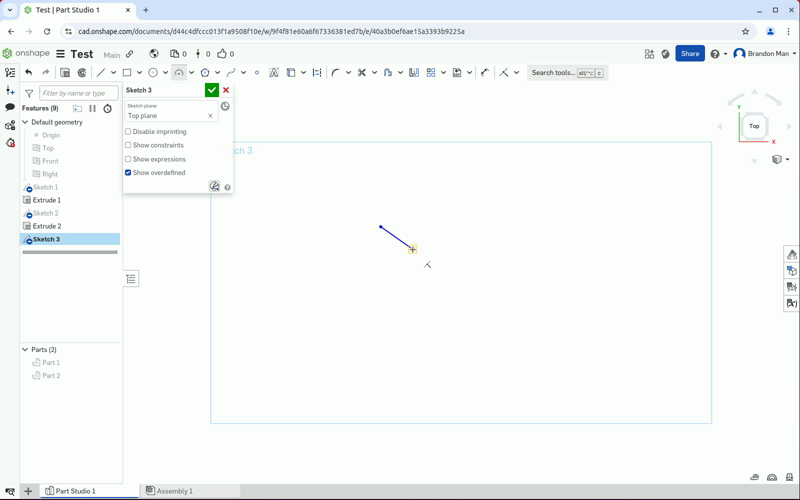
mouse_move(460, 339)
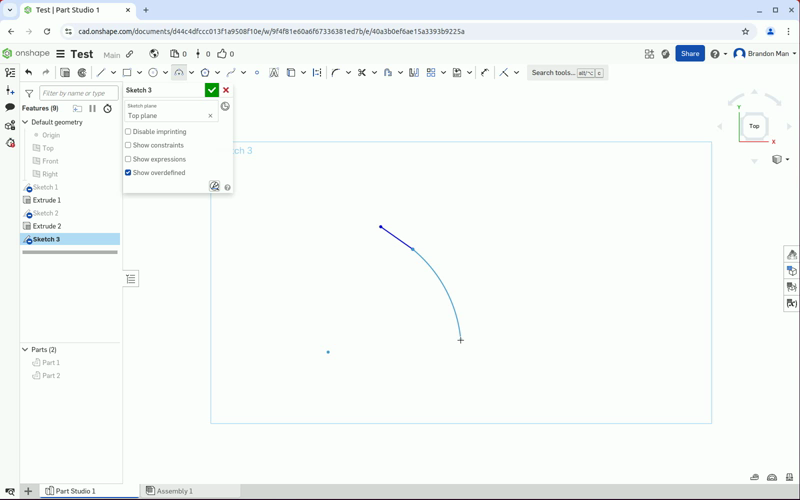
click(460, 339)
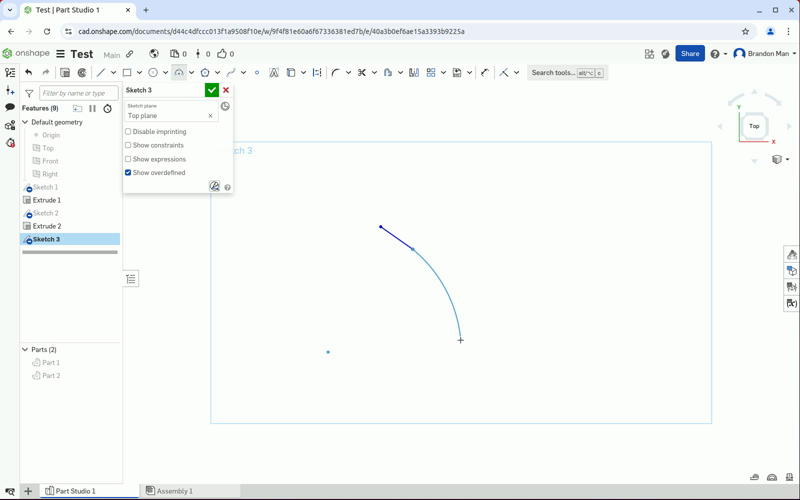
mouse_move(511, 254)
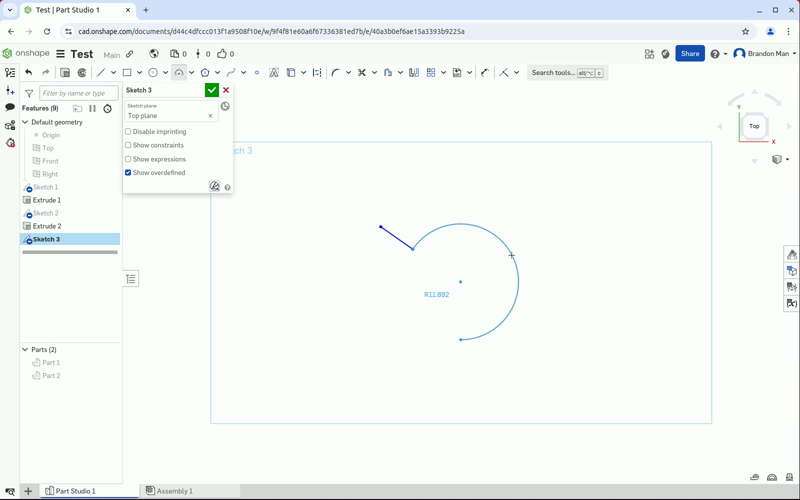
click(511, 254)
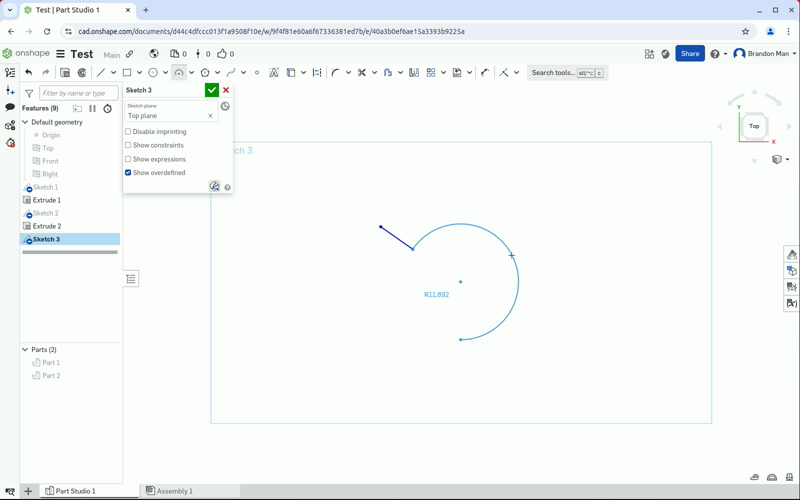
key_up(shift)
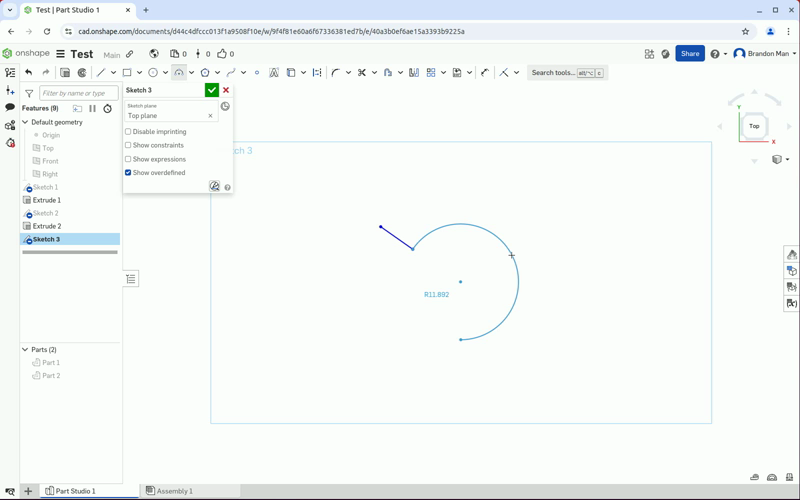
key(esc)
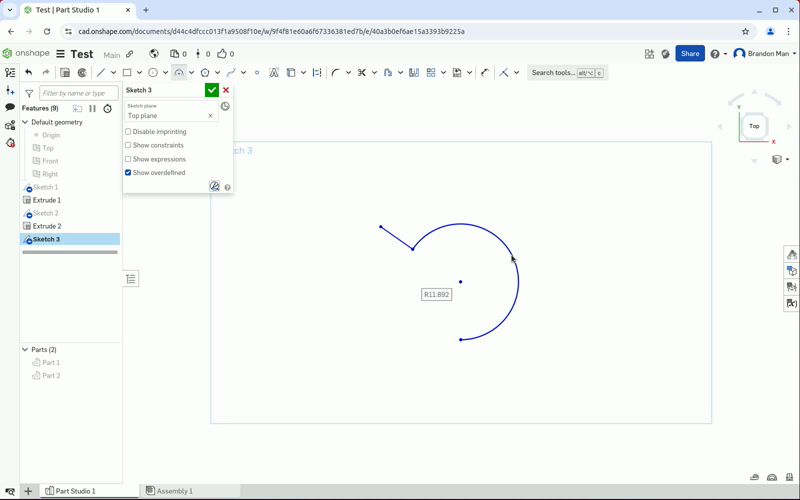
key(l)
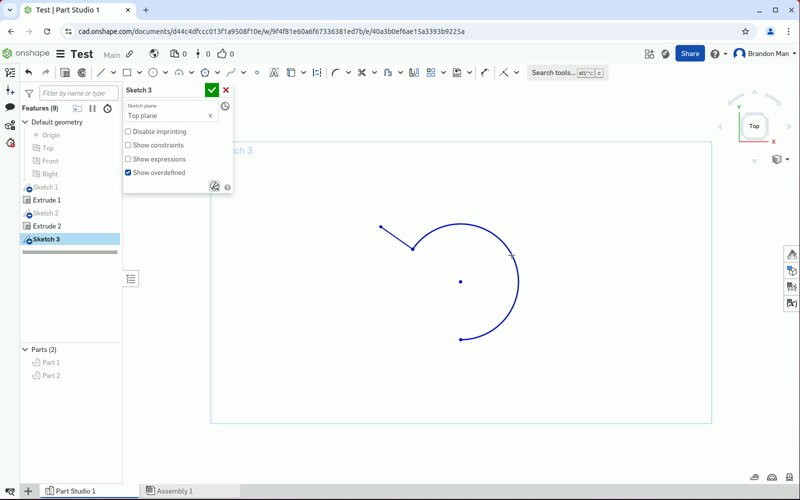
mouse_move(460, 339)
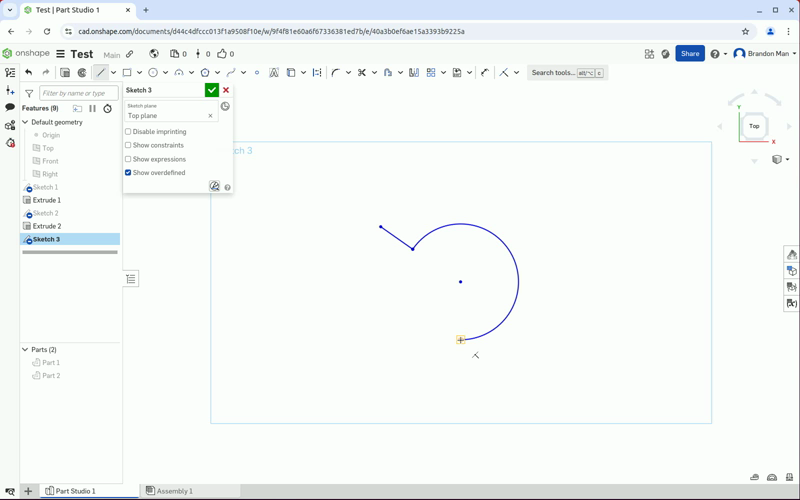
click(460, 339)
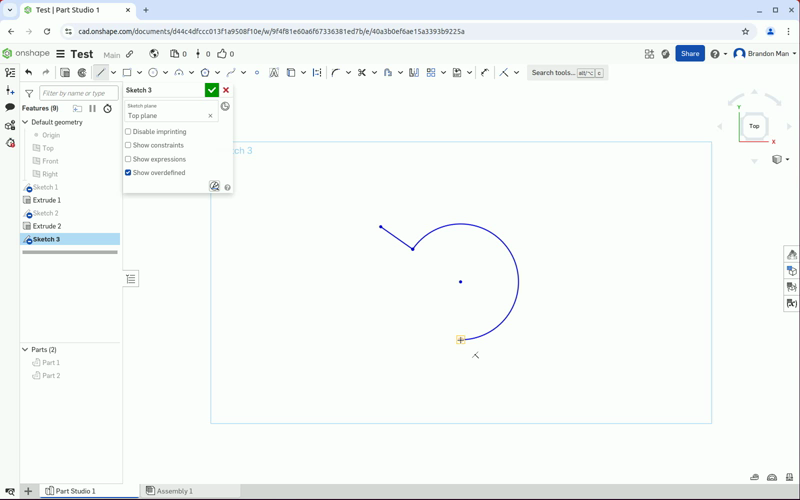
key_down(shift)
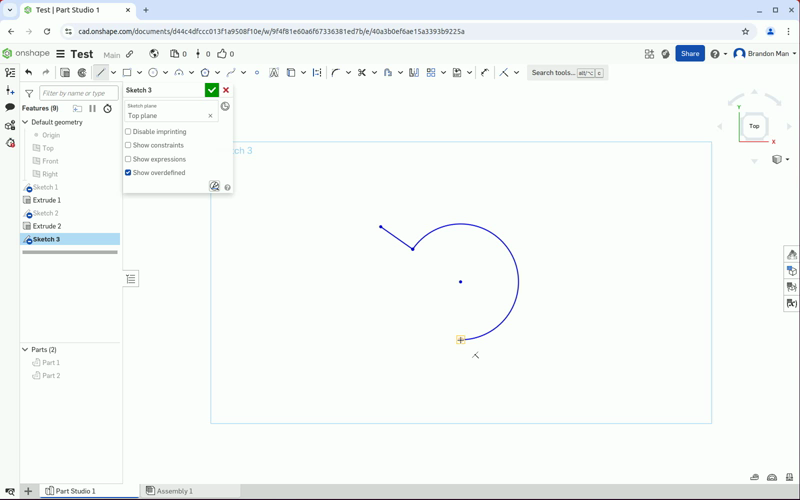
mouse_move(490, 339)
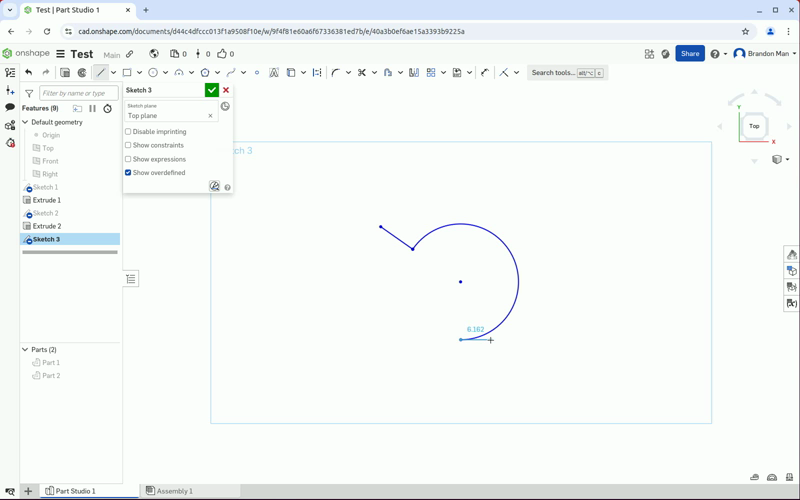
mouse_move(460, 378)
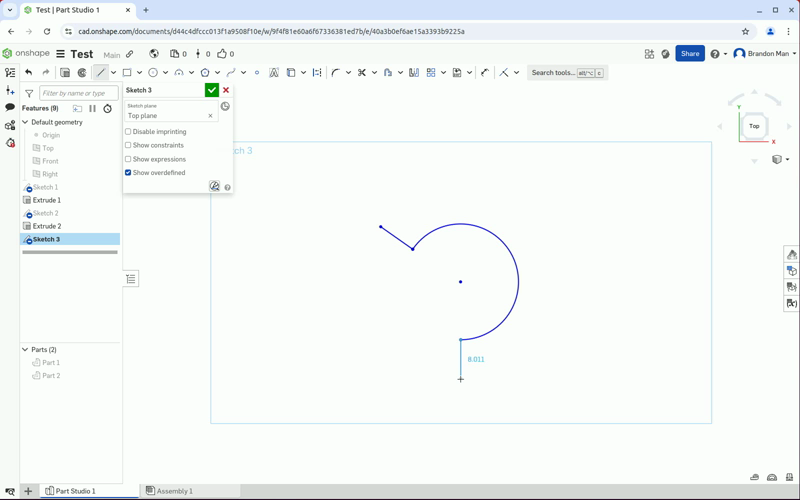
click(460, 378)
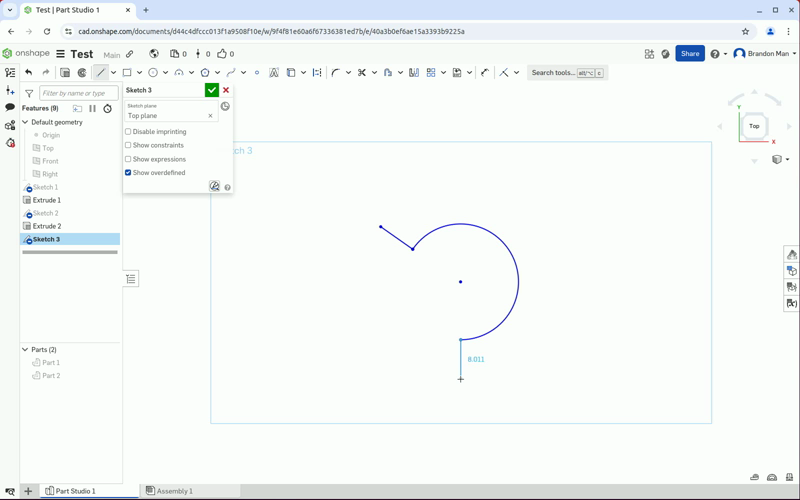
key_up(shift)
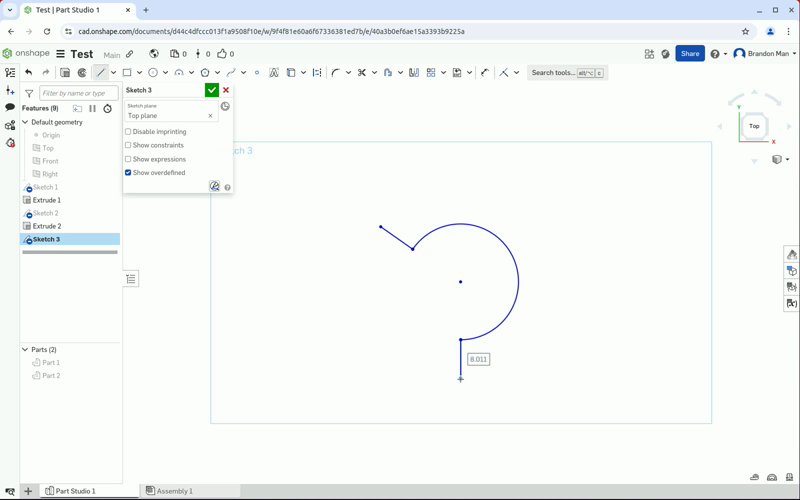
key(esc)
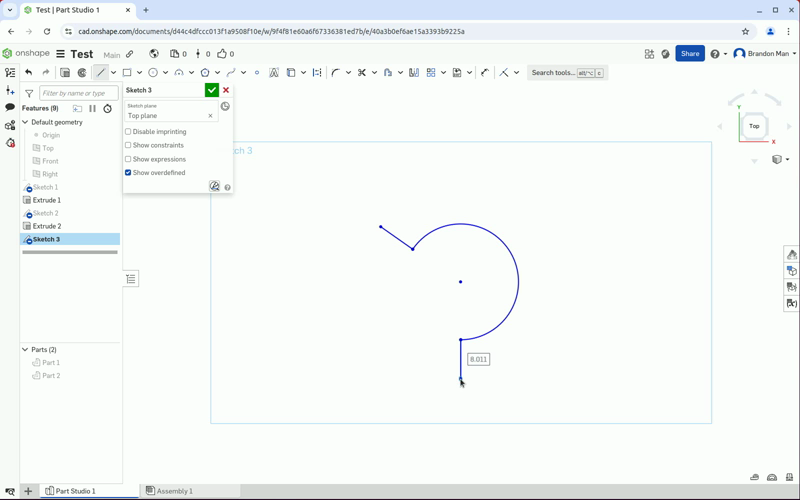
key(a)
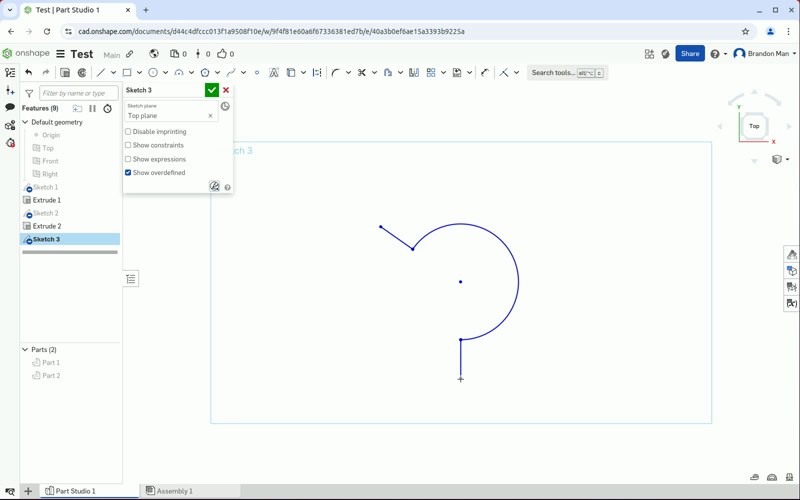
mouse_move(460, 378)
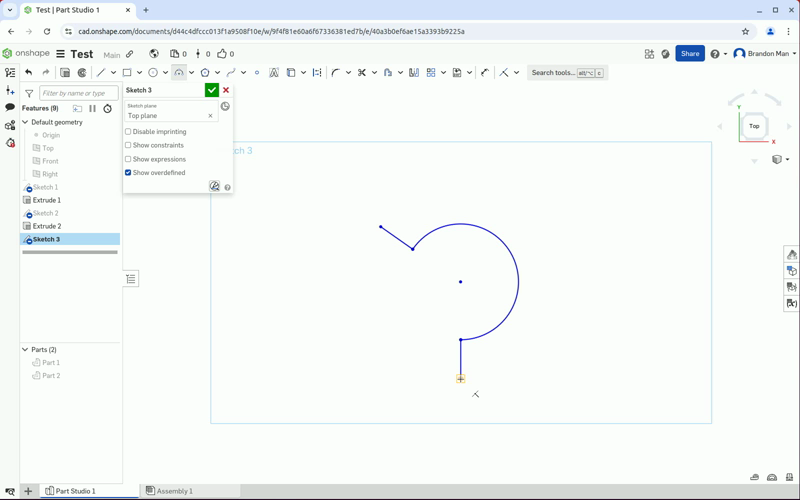
click(460, 378)
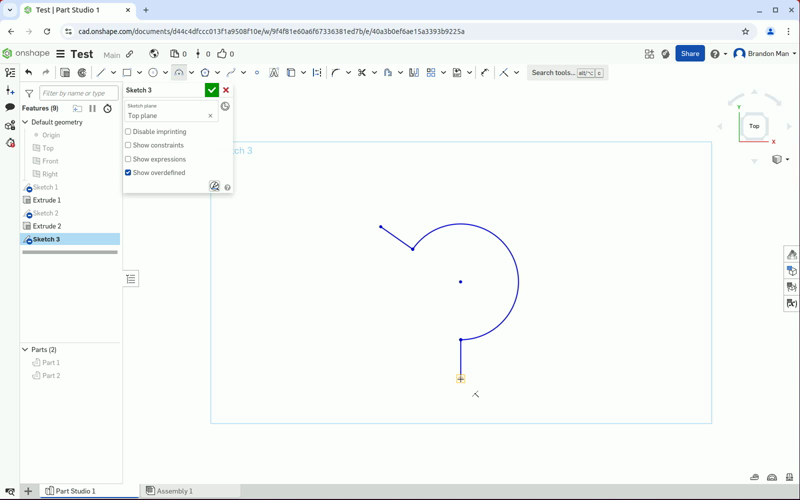
mouse_move(380, 226)
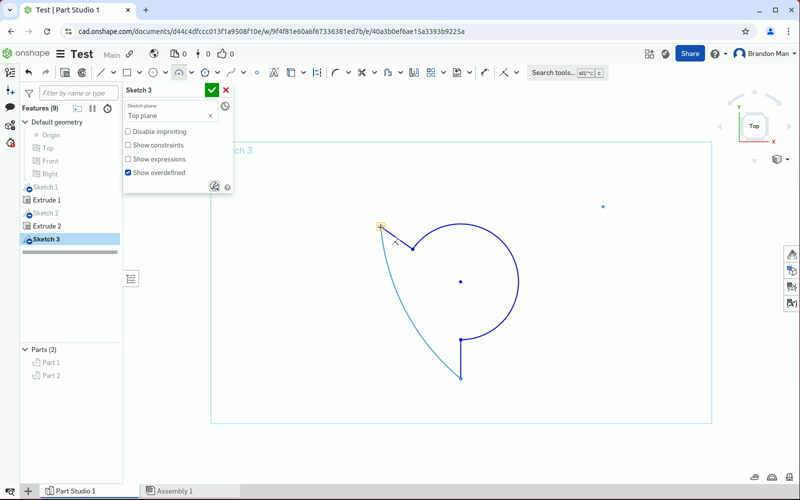
click(380, 226)
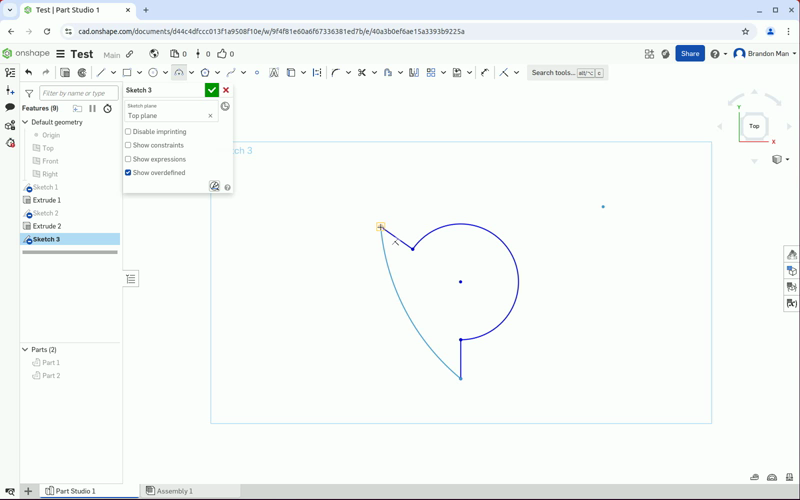
key_down(shift)
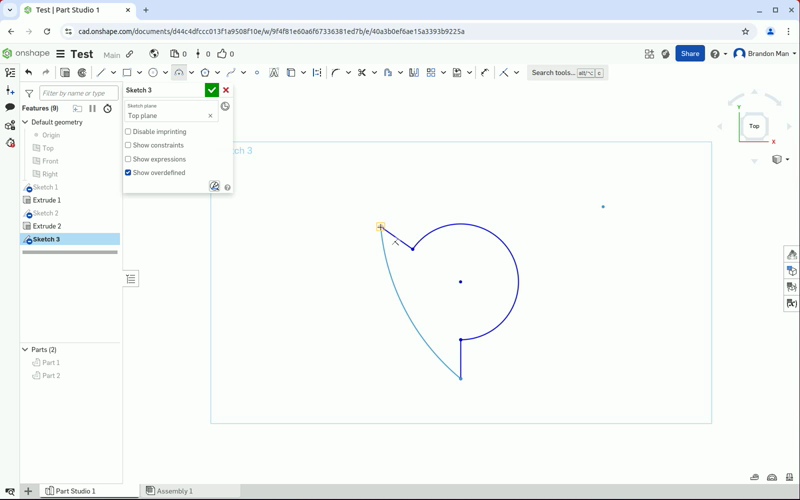
mouse_move(546, 237)
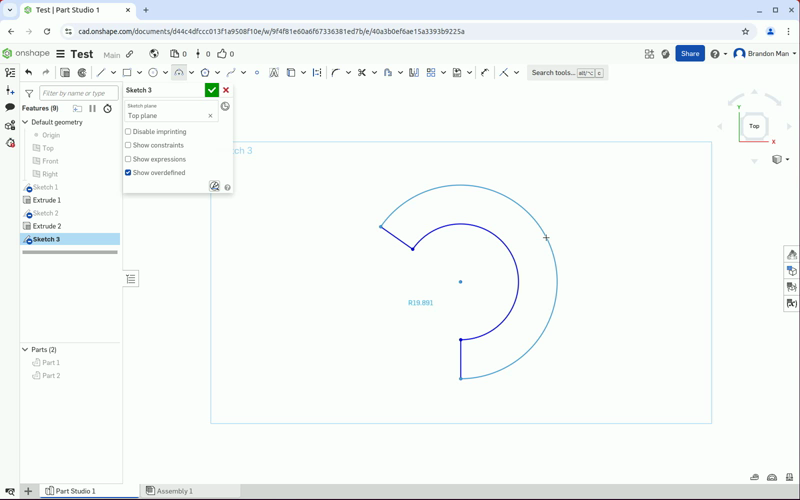
click(546, 237)
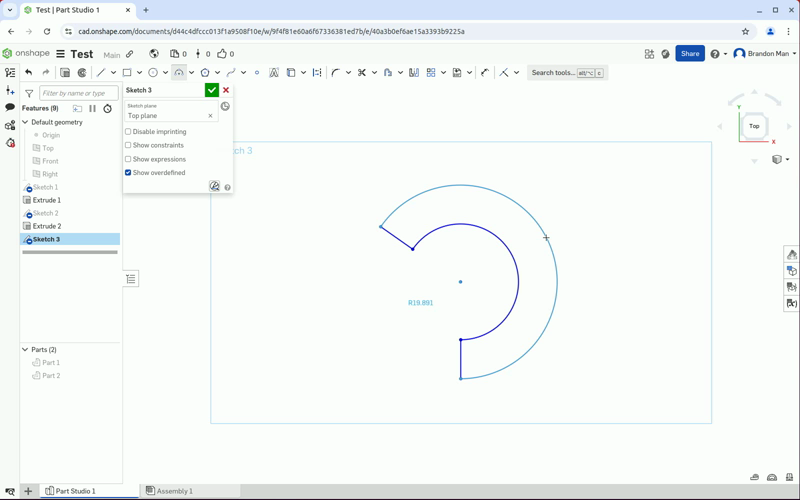
key_up(shift)
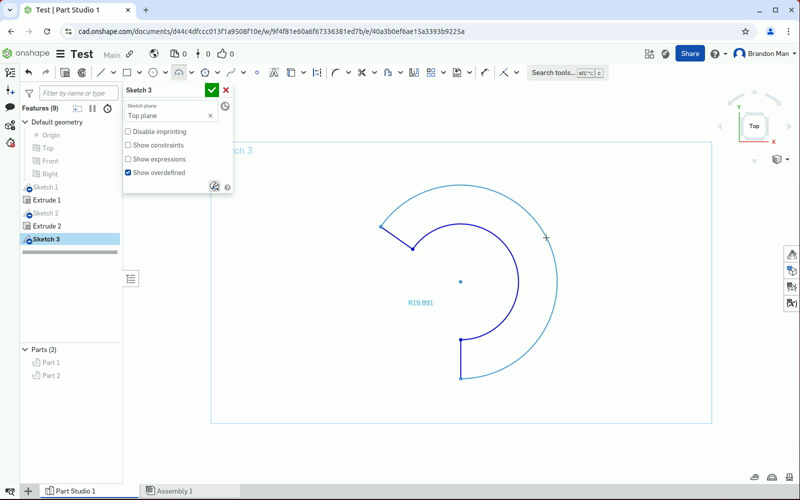
key(esc)
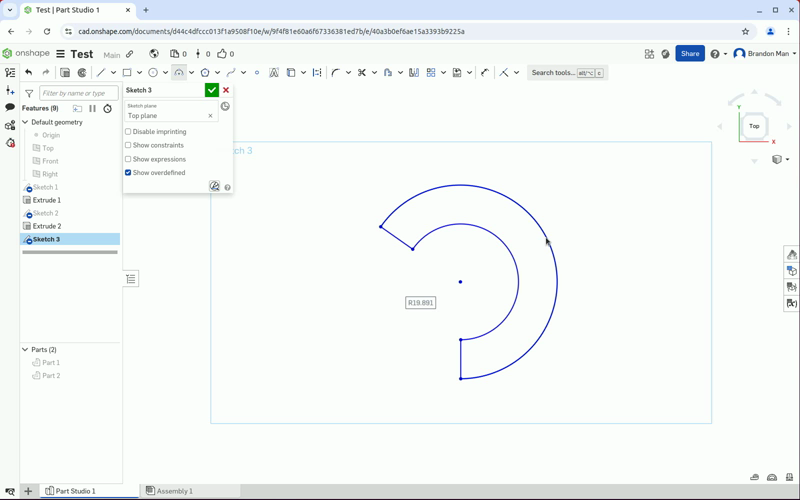
mouse_move(410, 234)
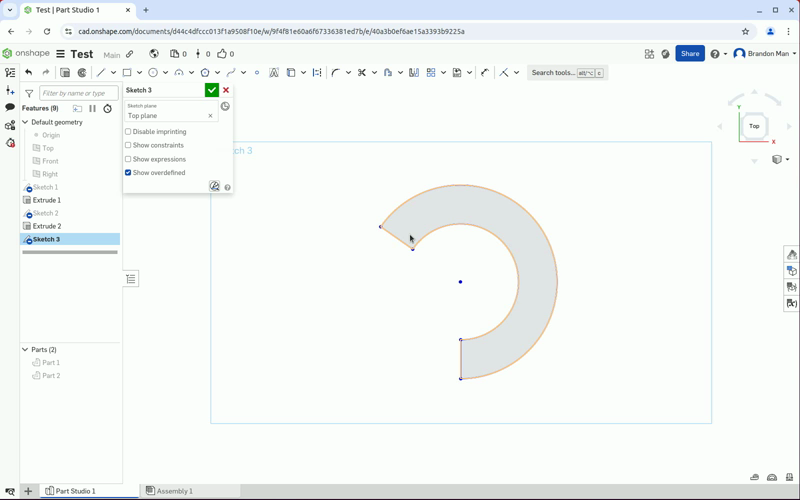
click(410, 234)
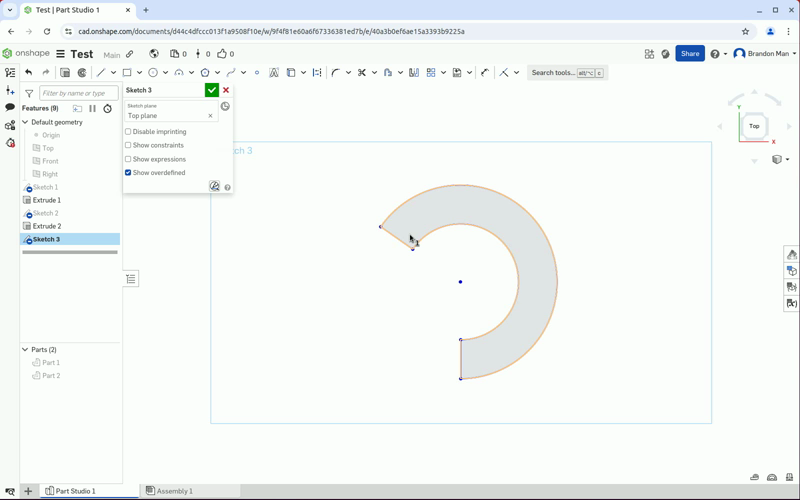
mouse_move(73, 352)
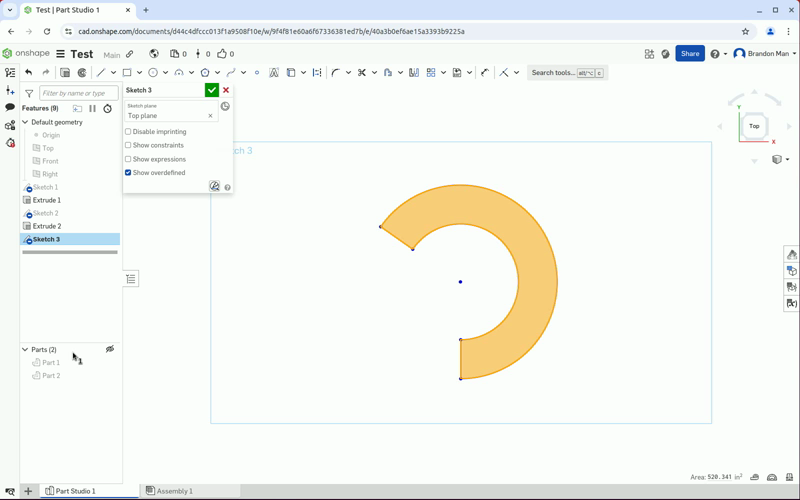
key(shift+y)
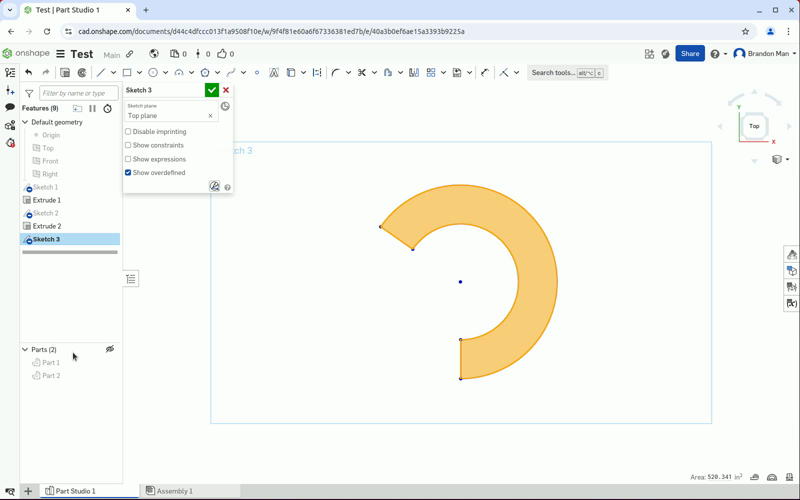
key(shift+e)
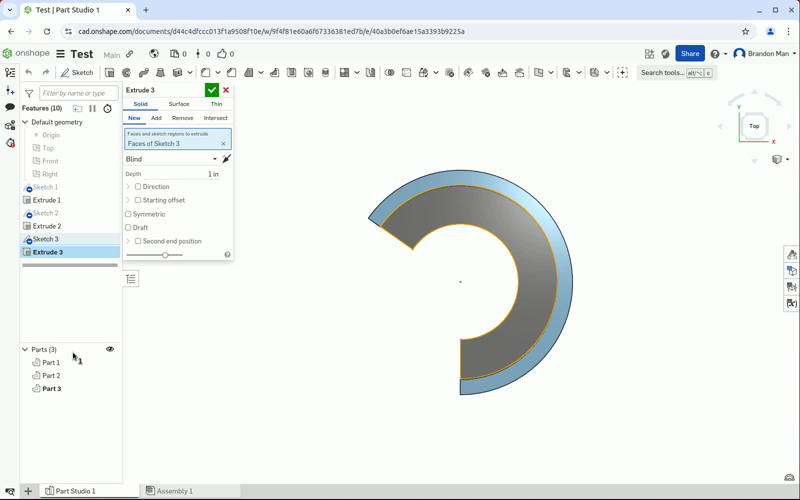
mouse_move(143, 106)
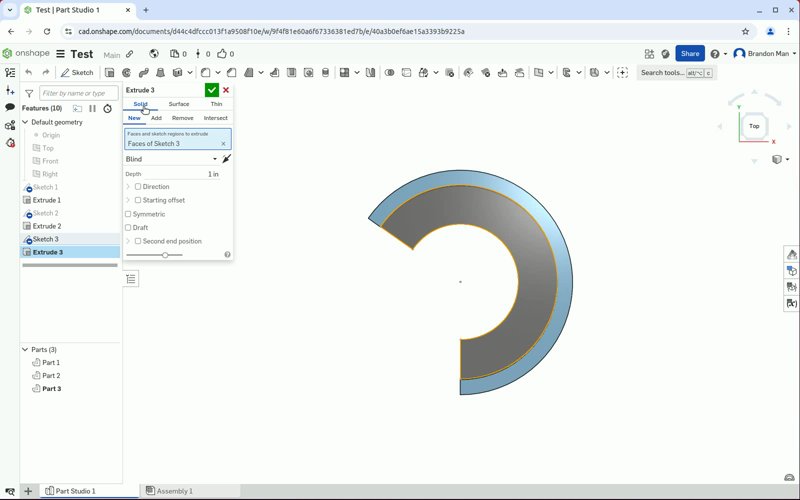
click(143, 106)
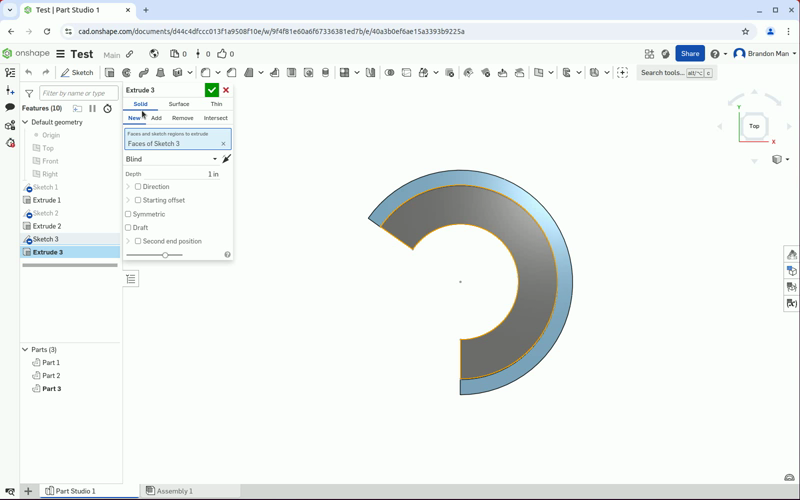
mouse_move(137, 120)
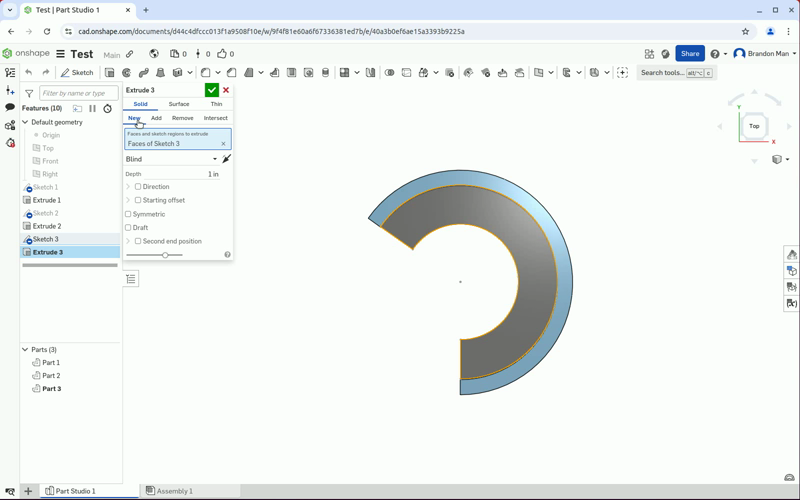
click(137, 120)
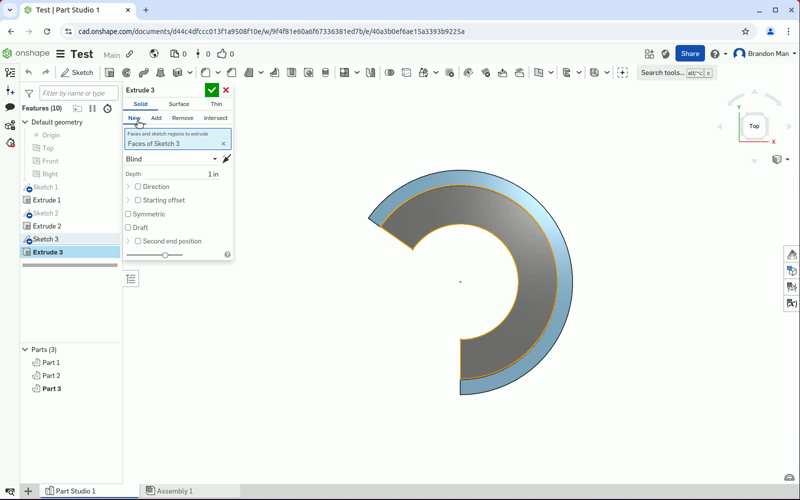
key(tab, 4)
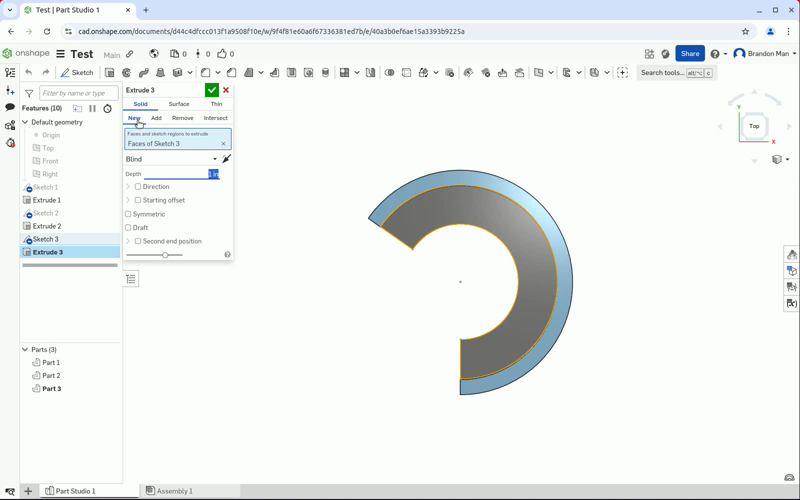
text(-2.407)
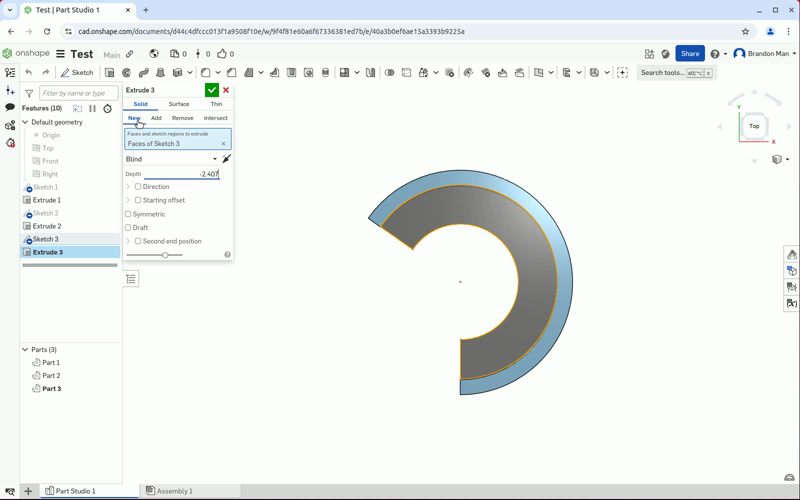
key(enter)
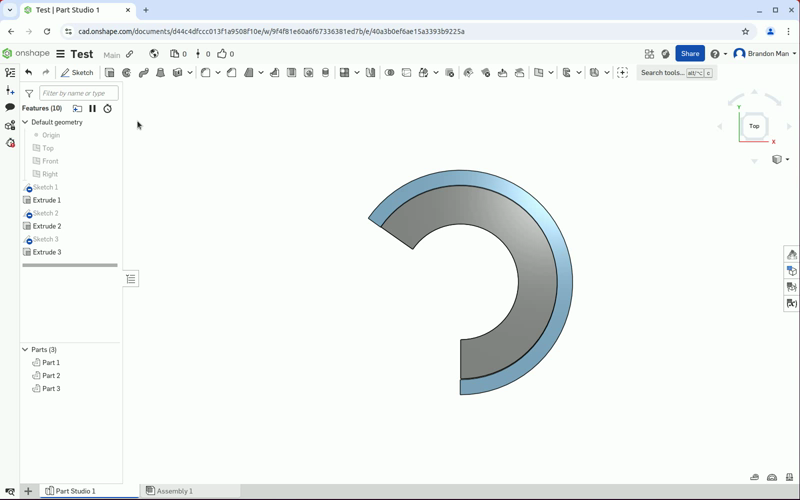
key(shift+h)
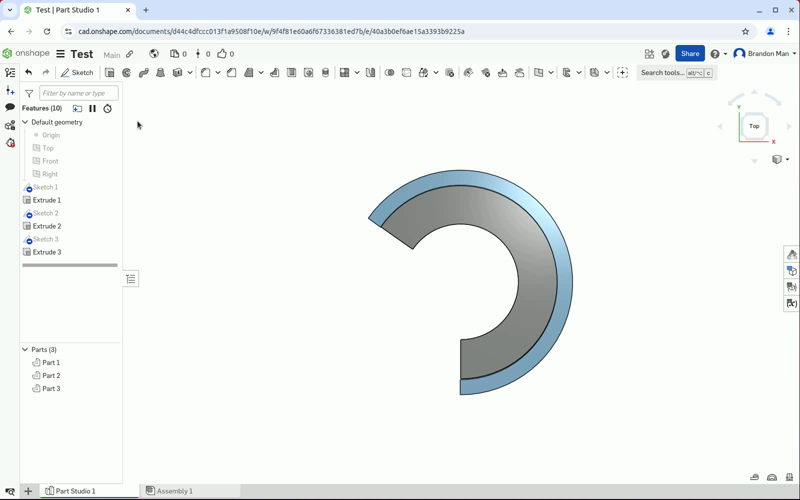
key(shift+h)
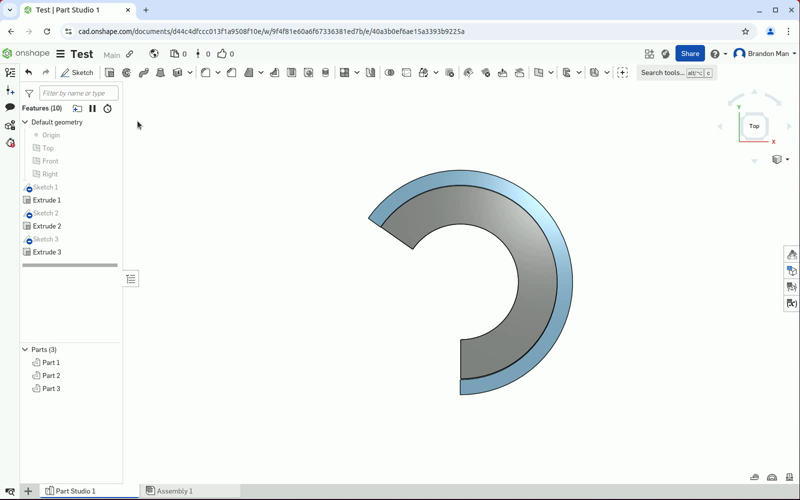
mouse_move(73, 189)
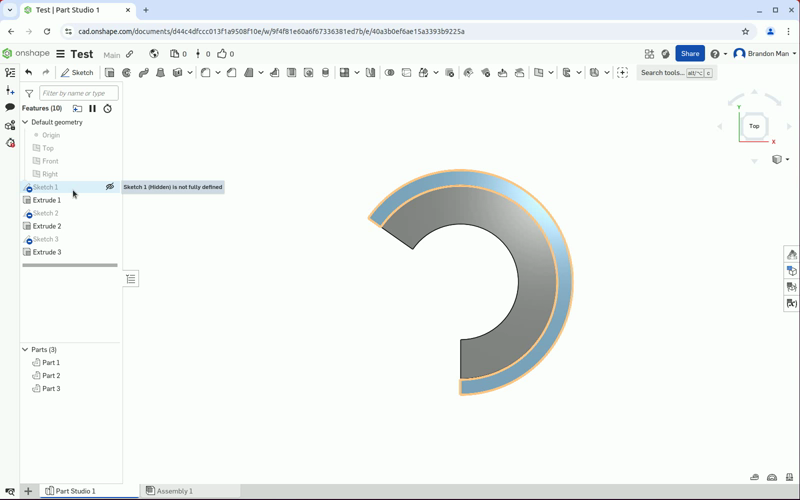
click(73, 189)
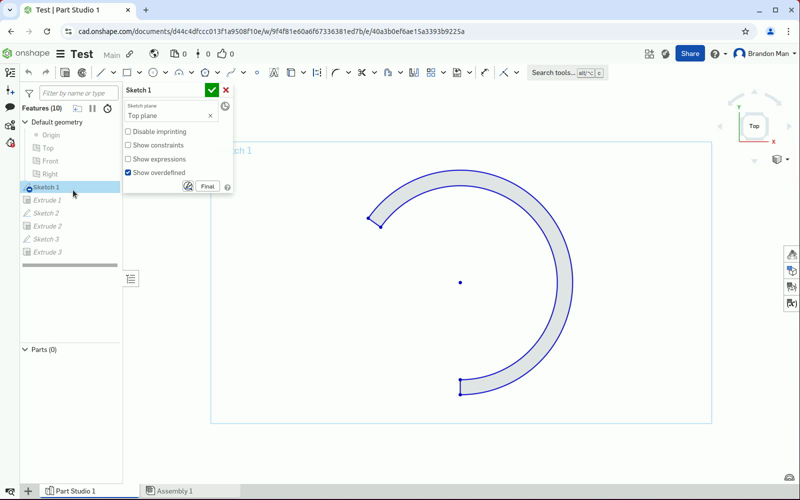
mouse_move(229, 92)
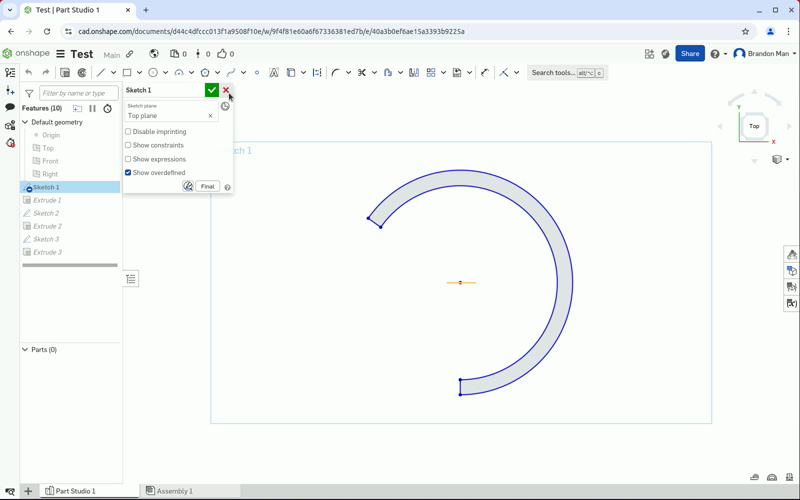
click(229, 92)
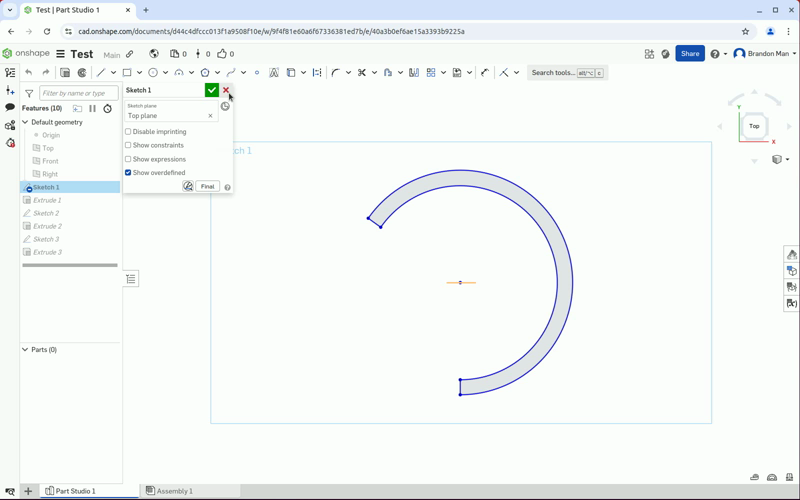
key(shift+s)
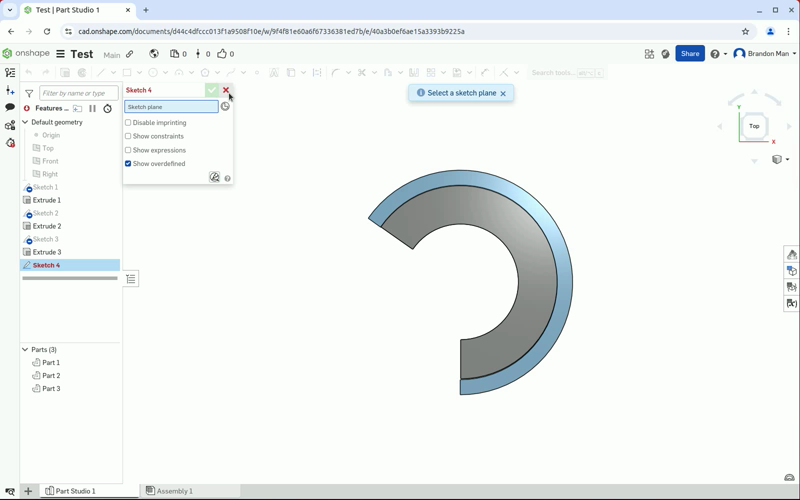
mouse_move(73, 150)
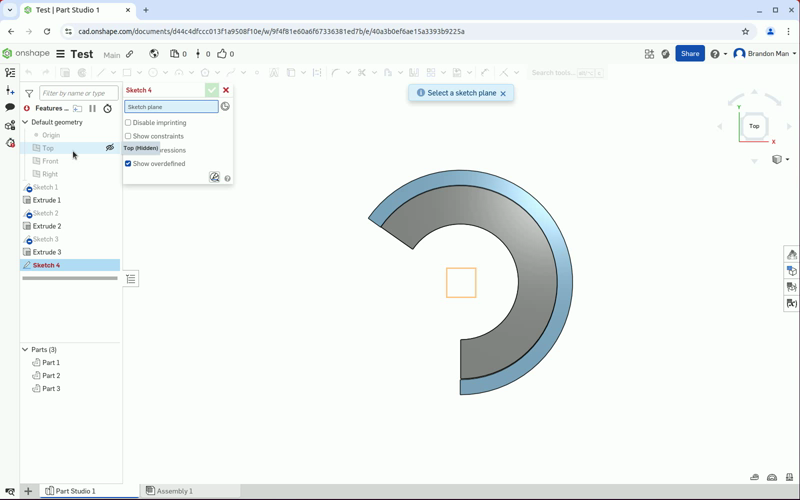
click(73, 150)
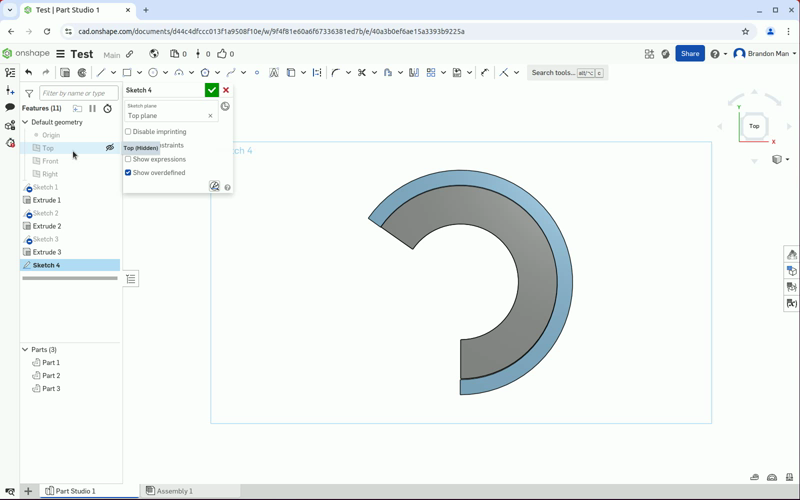
mouse_move(73, 352)
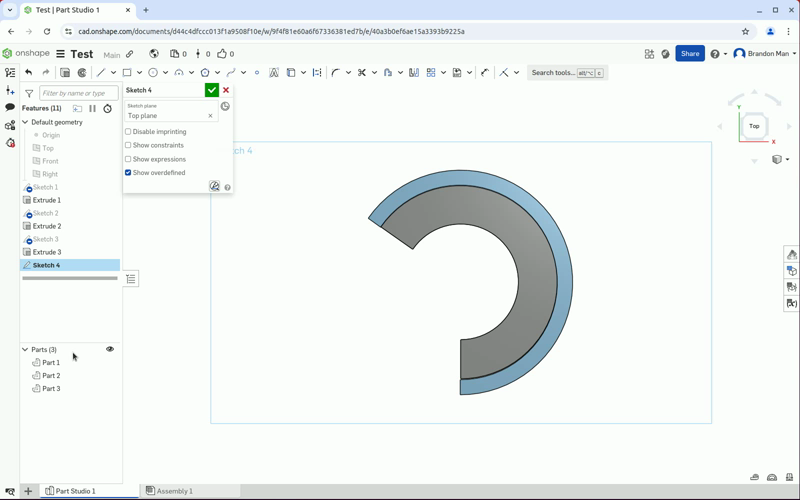
key(y)
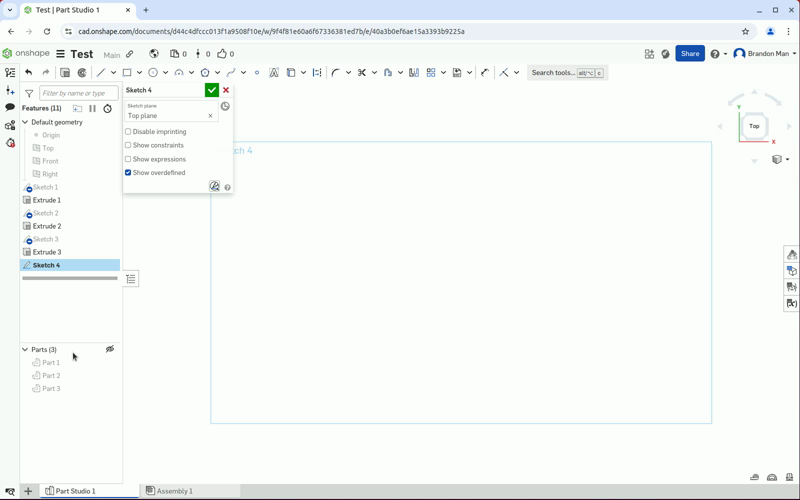
key(a)
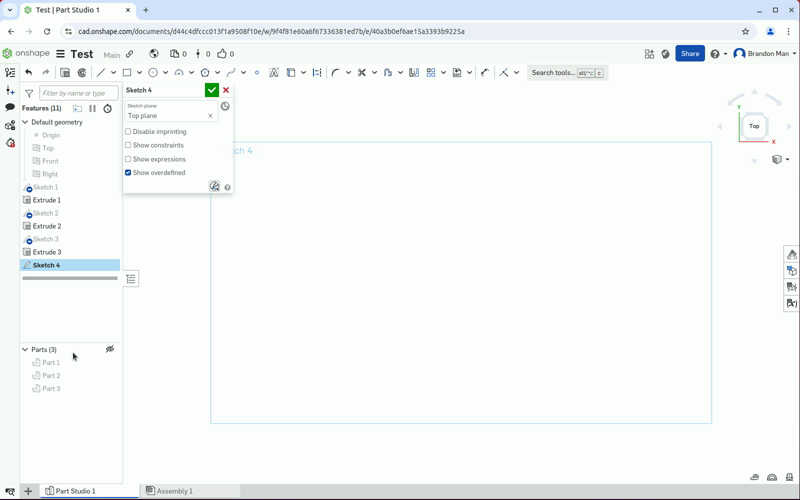
key_down(shift)
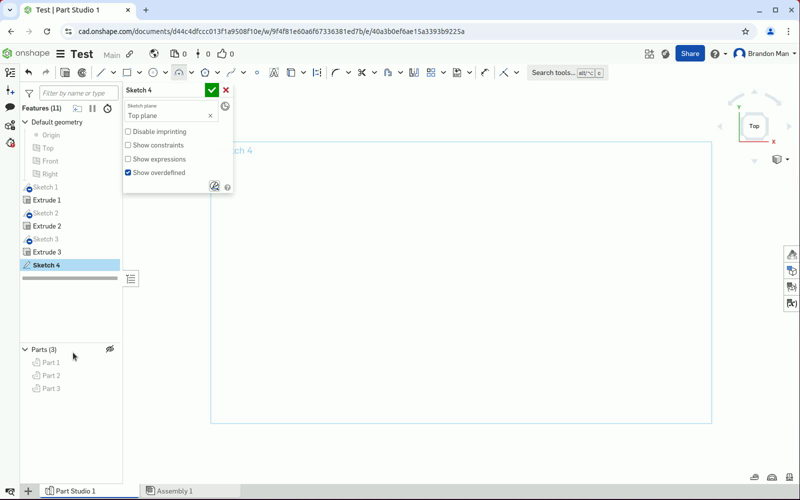
mouse_move(380, 226)
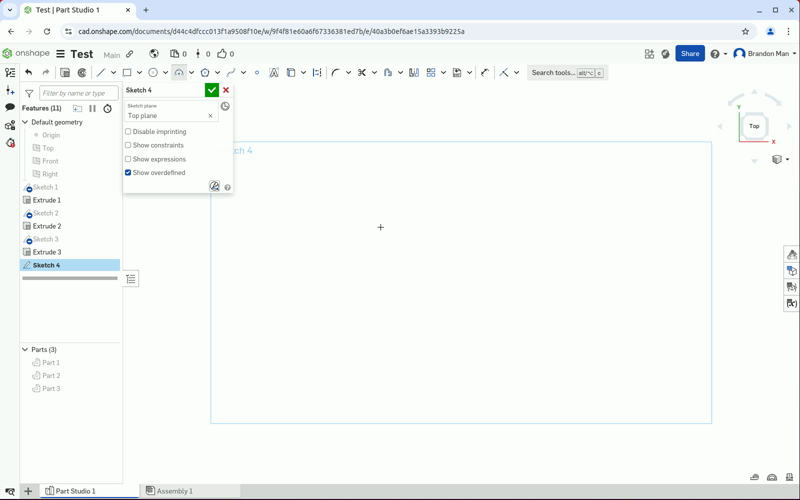
click(380, 226)
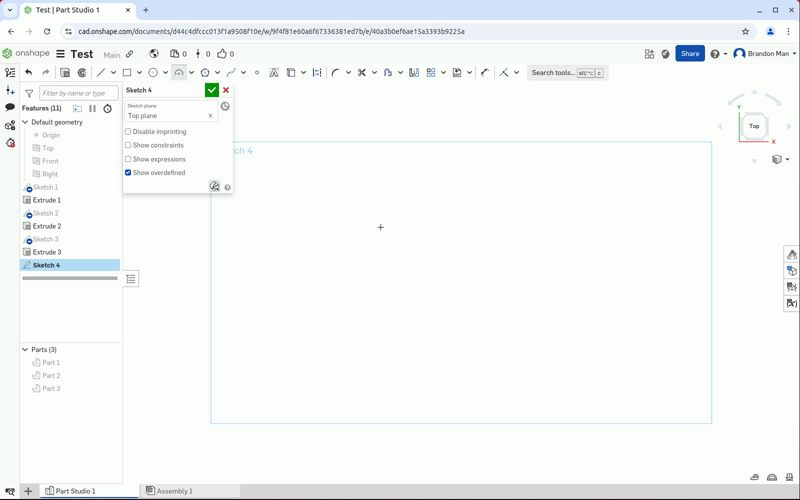
key_up(shift)
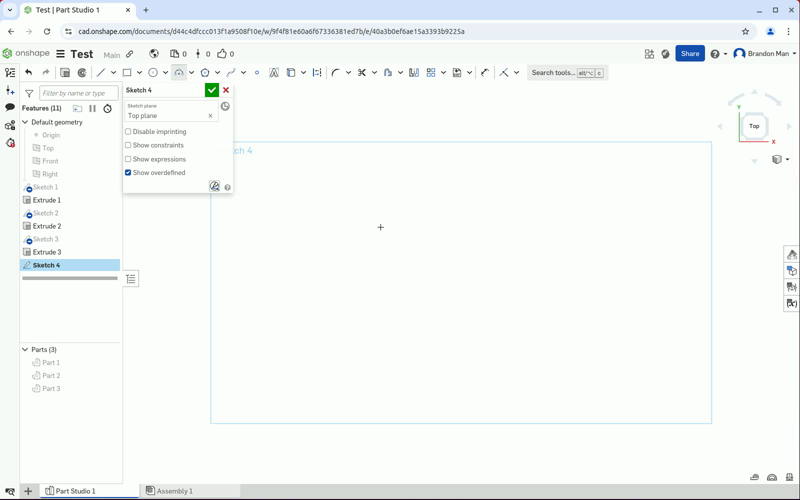
key_down(shift)
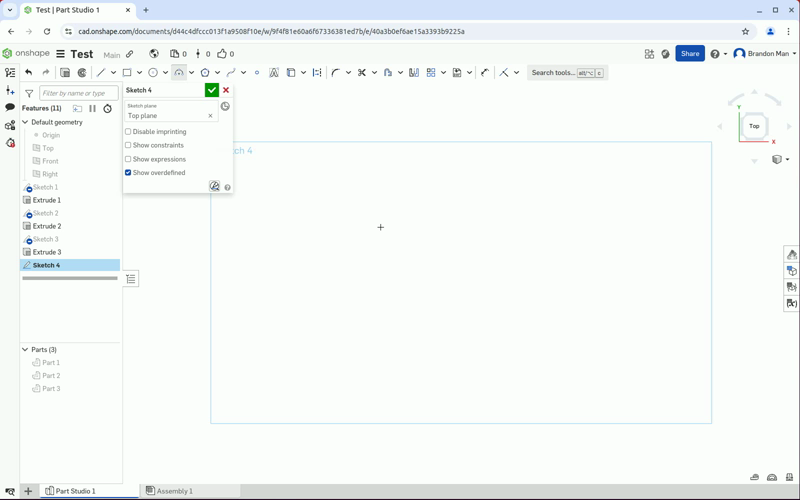
mouse_move(459, 378)
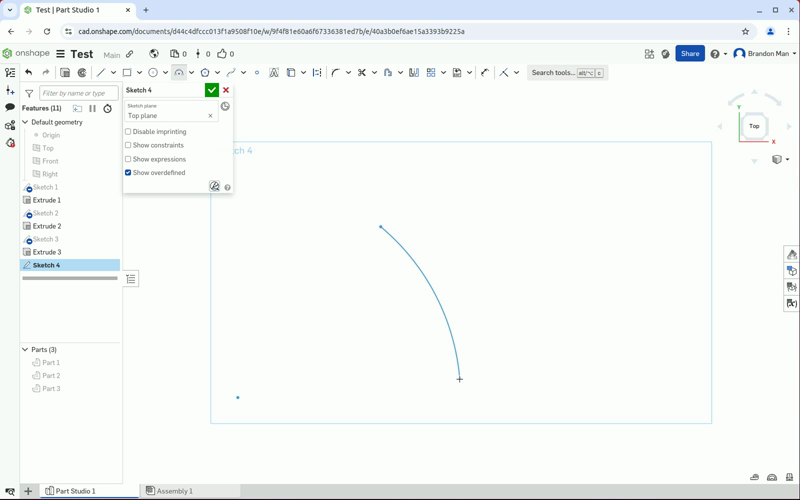
click(459, 378)
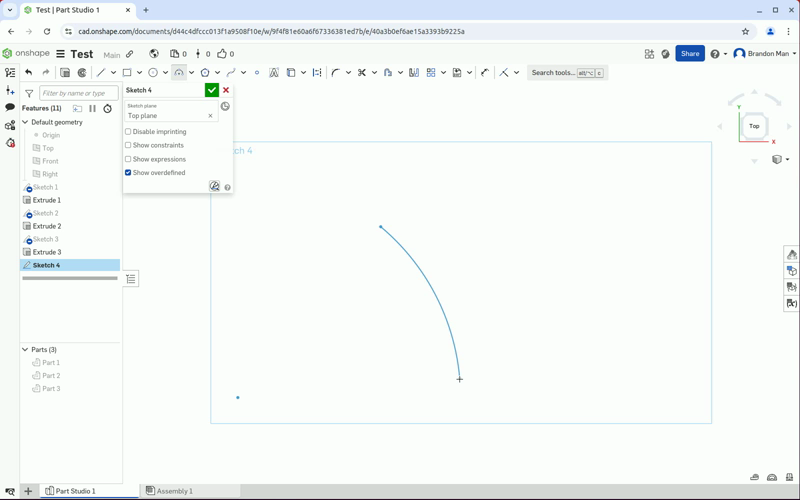
mouse_move(374, 326)
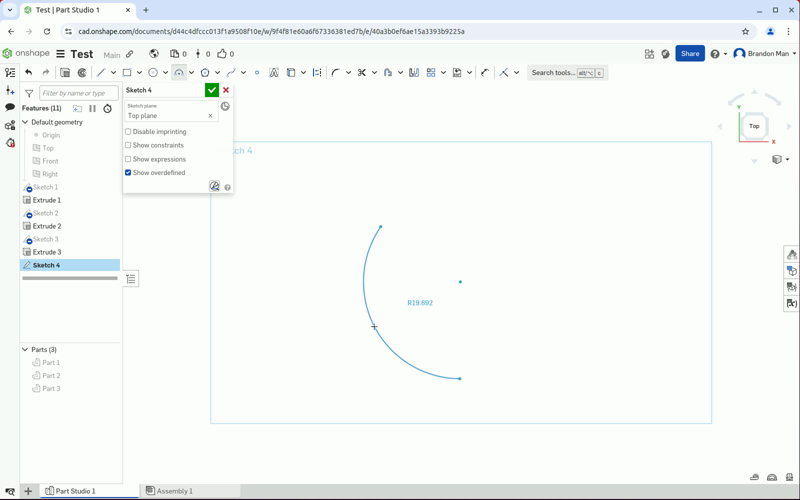
click(374, 326)
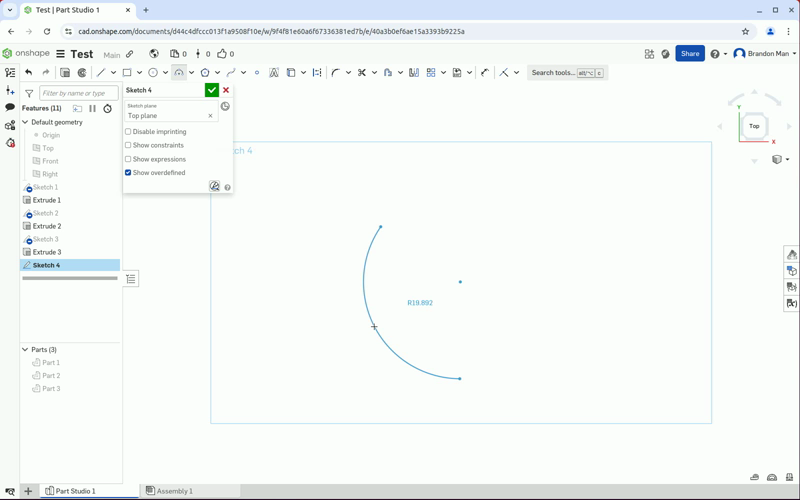
key_up(shift)
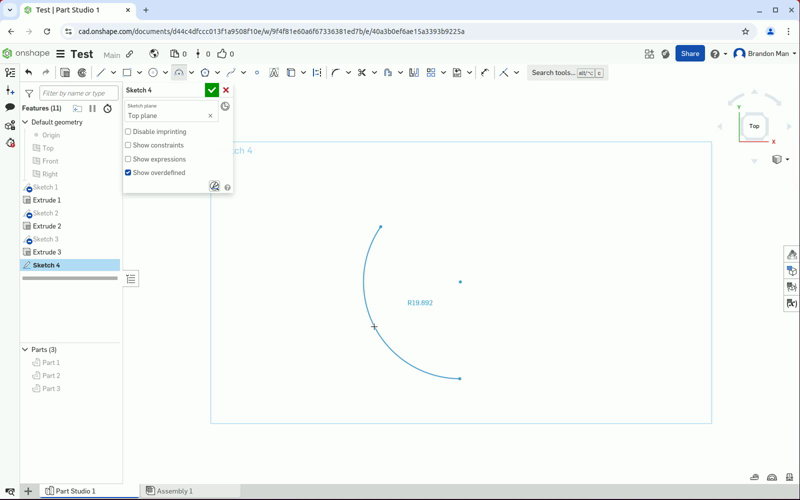
key(esc)
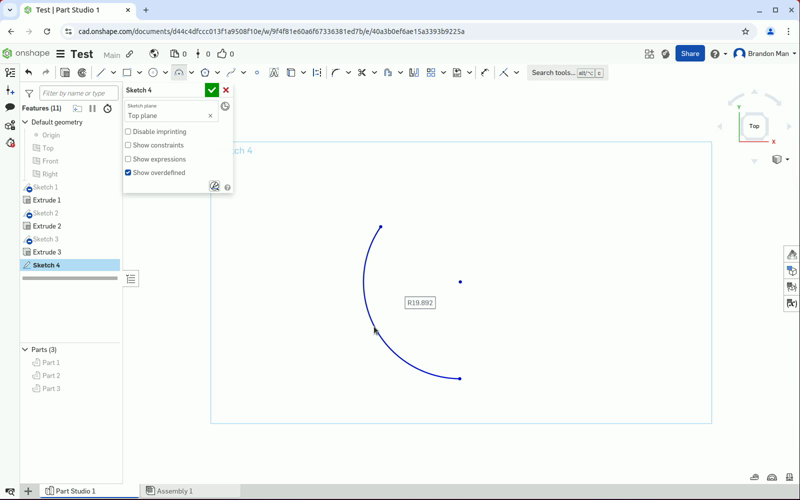
key(l)
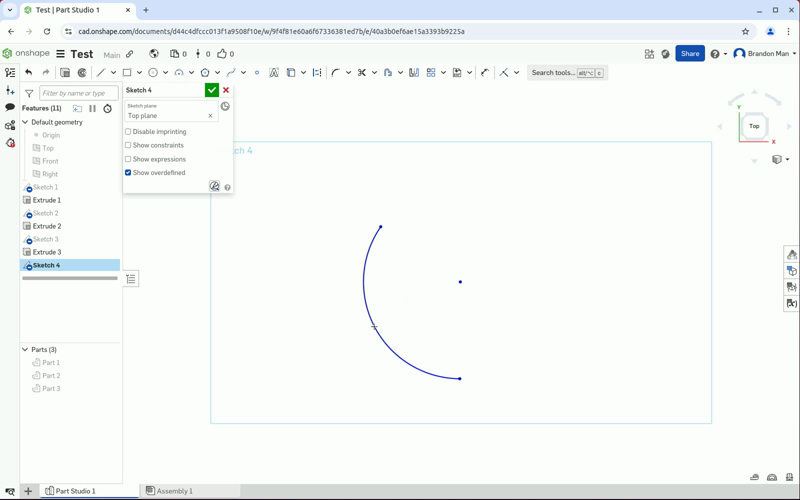
mouse_move(459, 378)
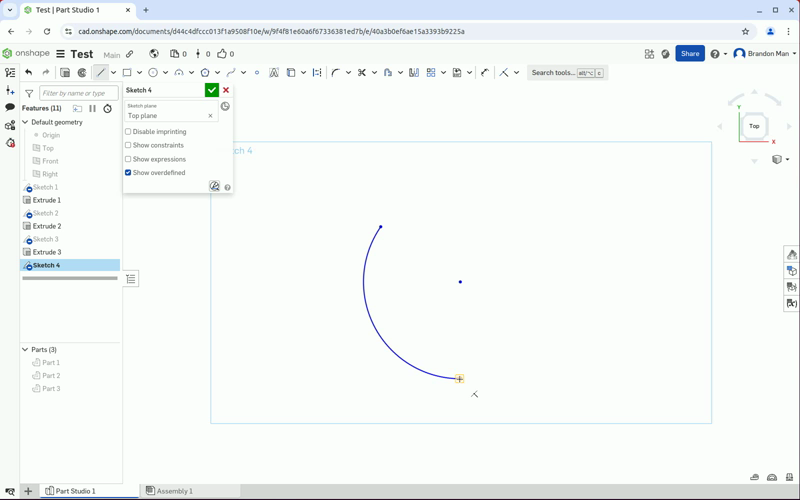
click(459, 378)
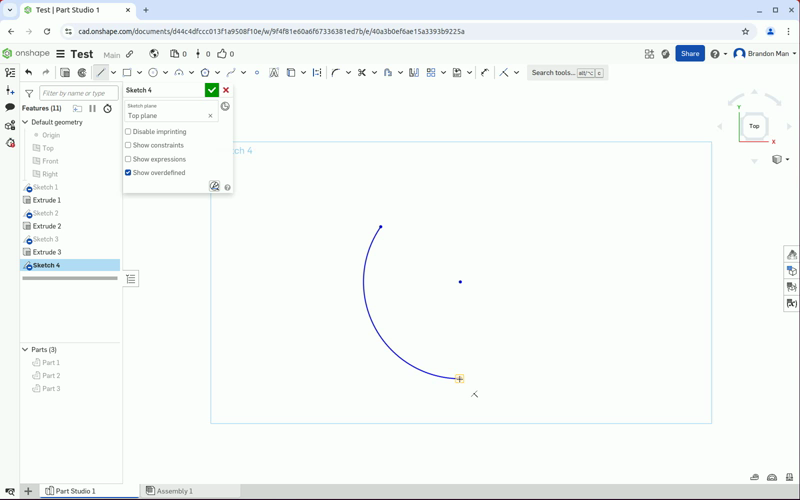
key_down(shift)
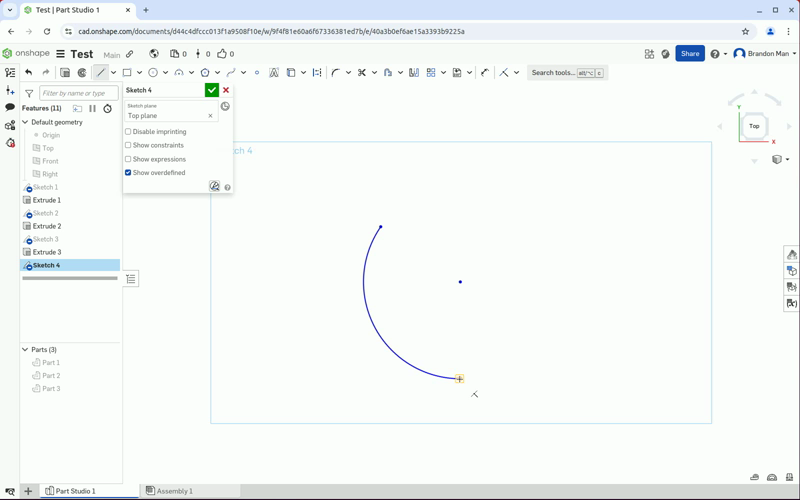
mouse_move(489, 378)
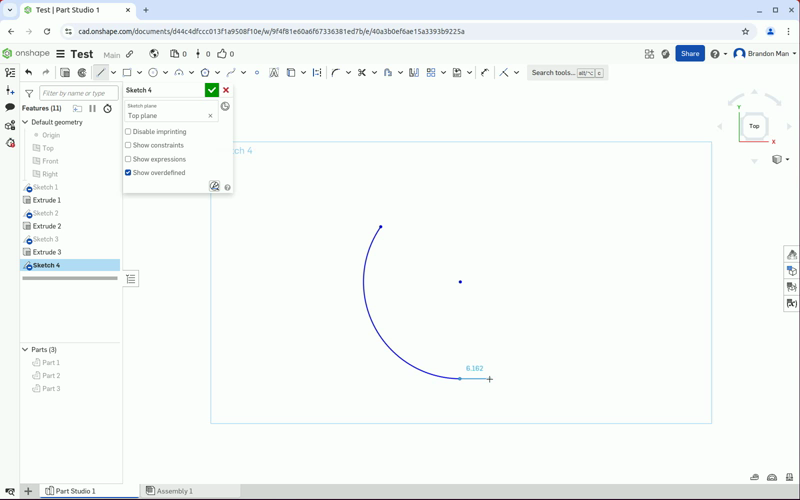
mouse_move(459, 338)
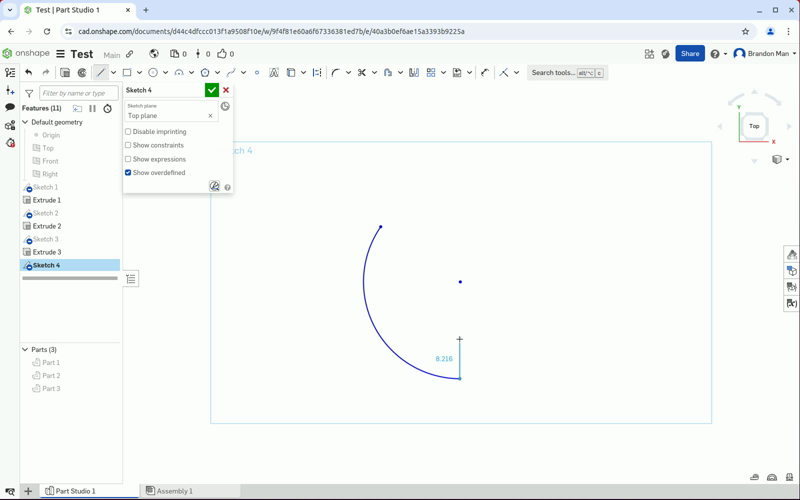
click(459, 338)
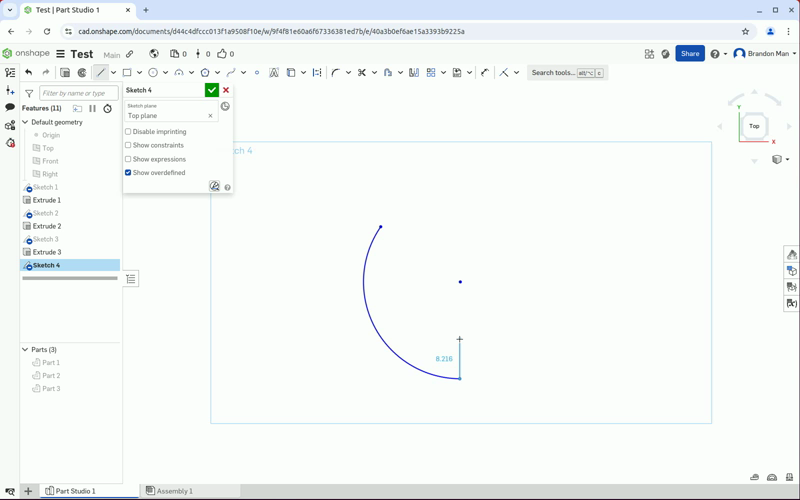
key_up(shift)
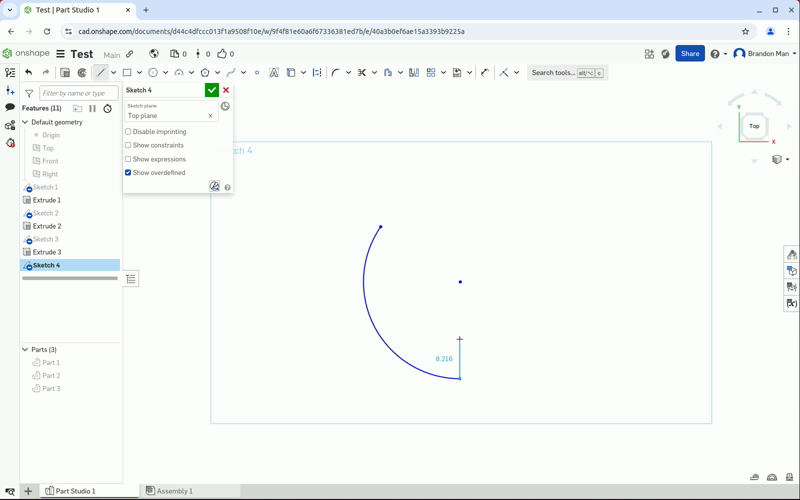
key(esc)
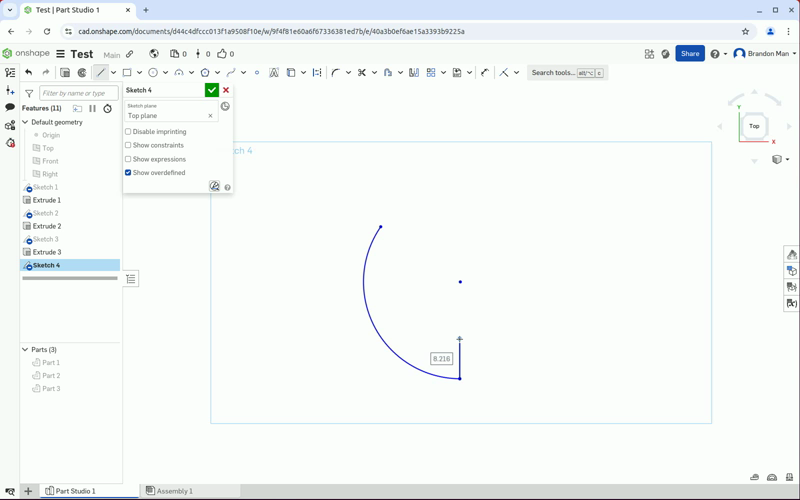
key(a)
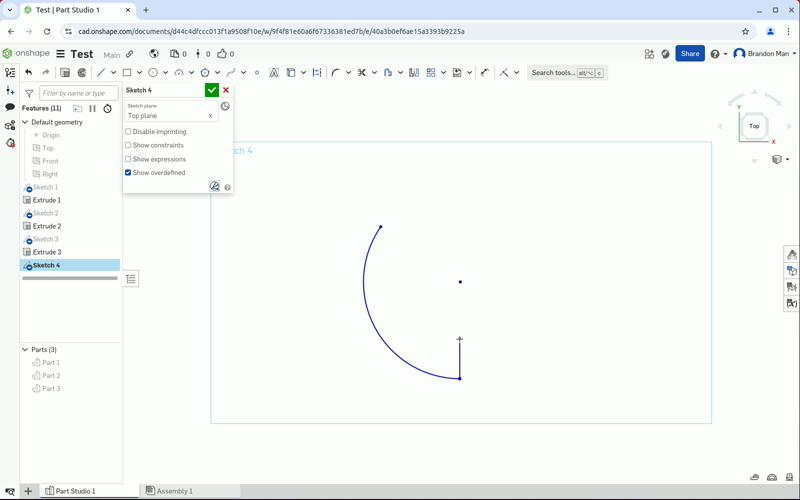
mouse_move(459, 338)
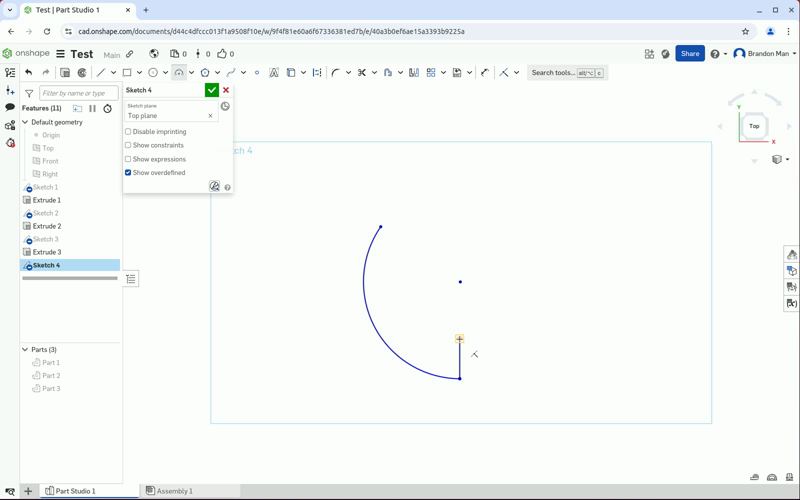
click(459, 338)
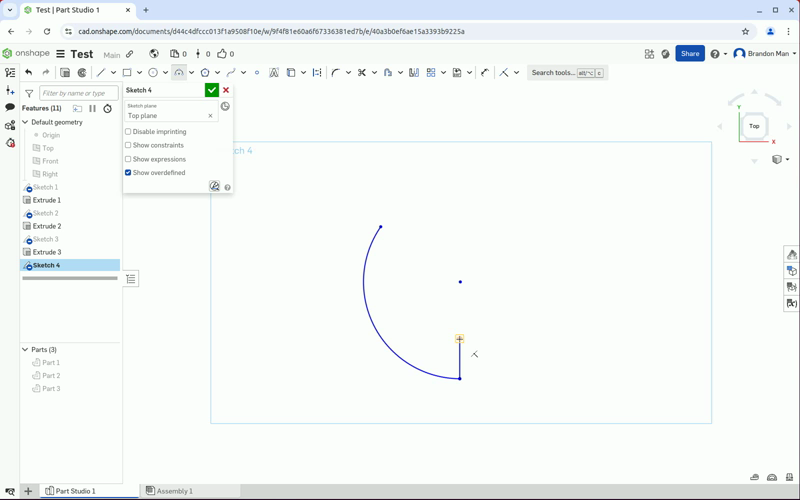
key_down(shift)
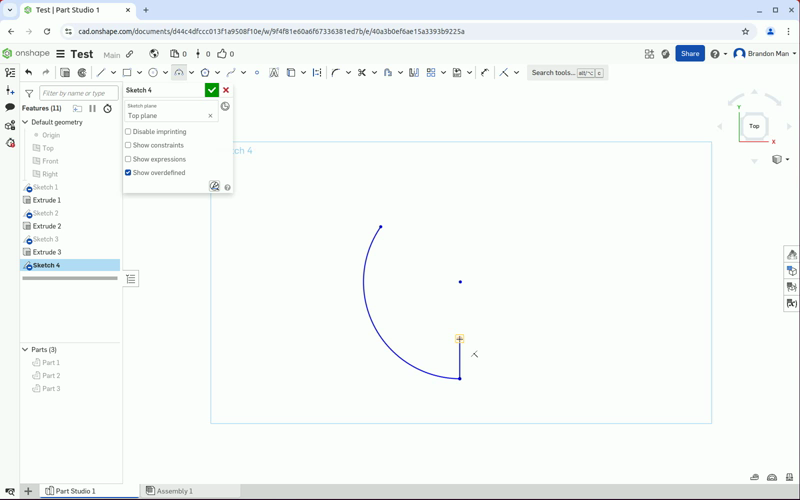
mouse_move(413, 249)
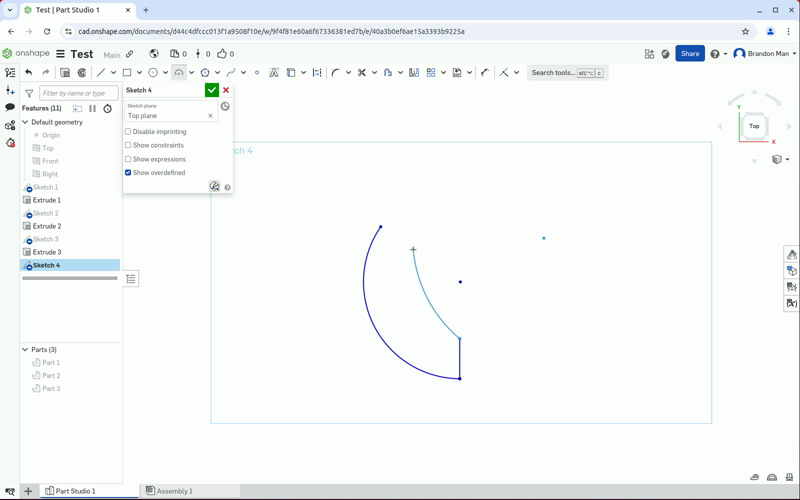
click(413, 249)
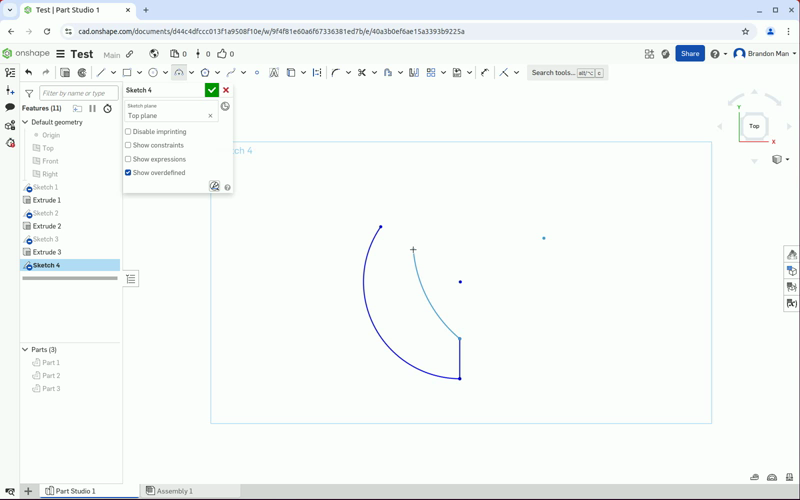
mouse_move(409, 307)
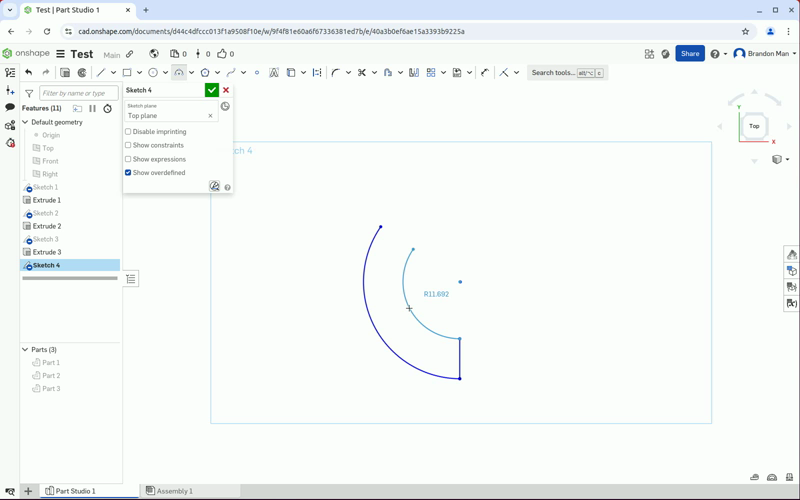
click(409, 307)
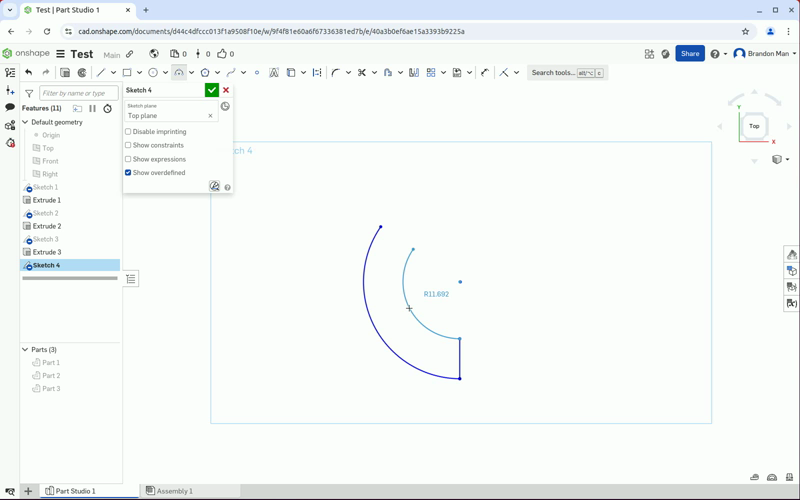
key_up(shift)
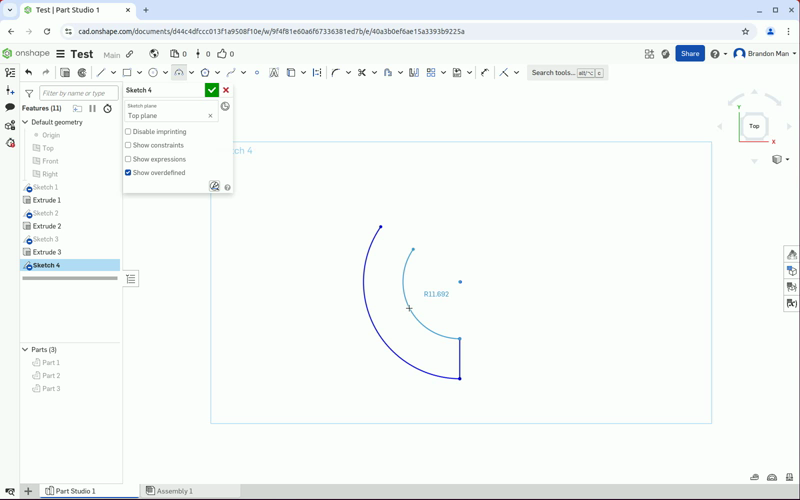
key(esc)
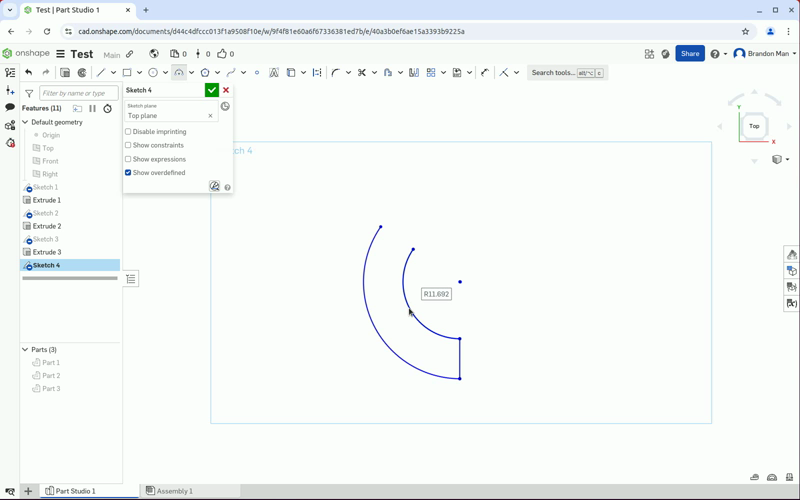
key(l)
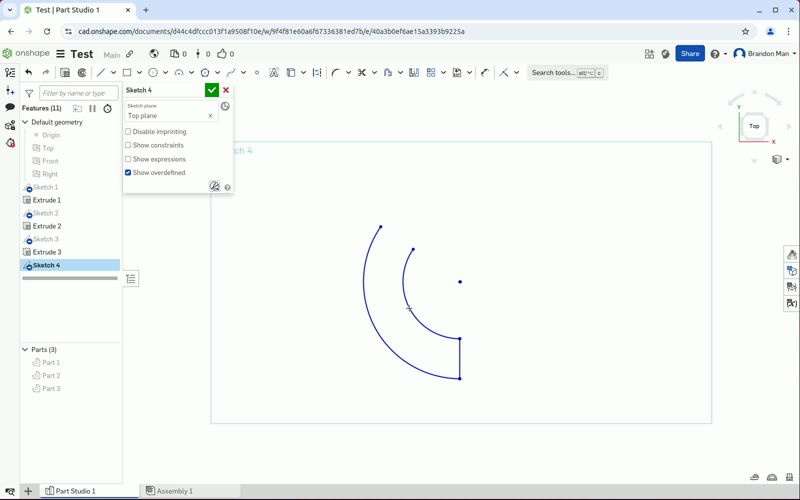
mouse_move(413, 249)
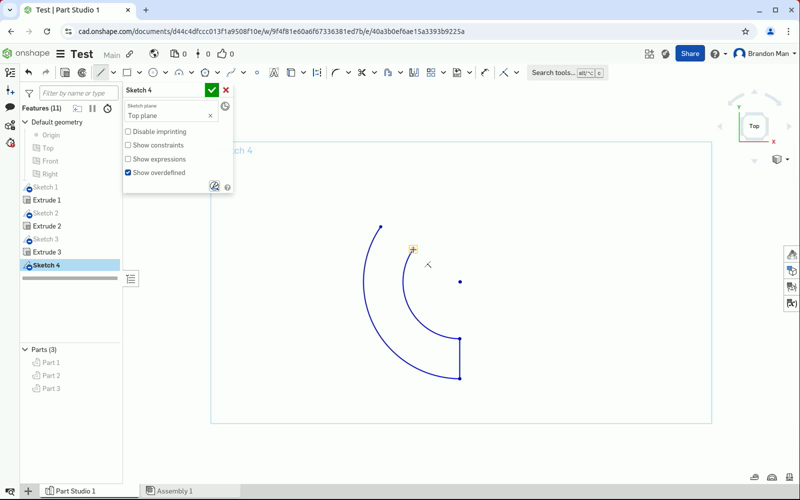
click(413, 249)
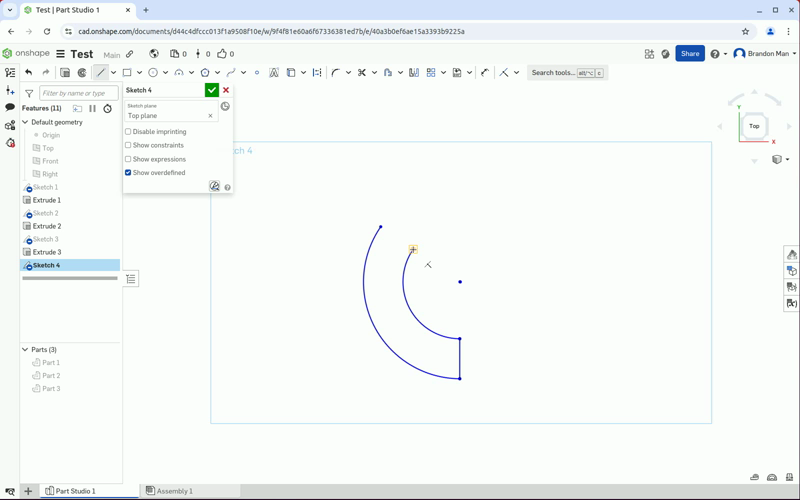
mouse_move(443, 249)
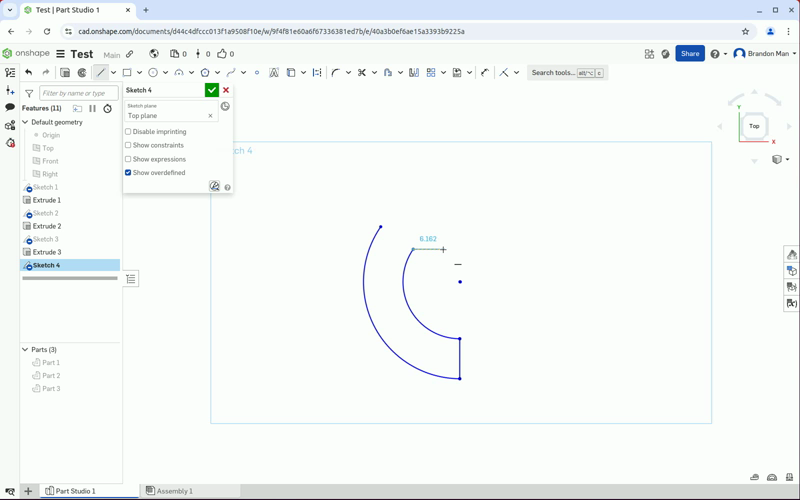
key_down(shift)
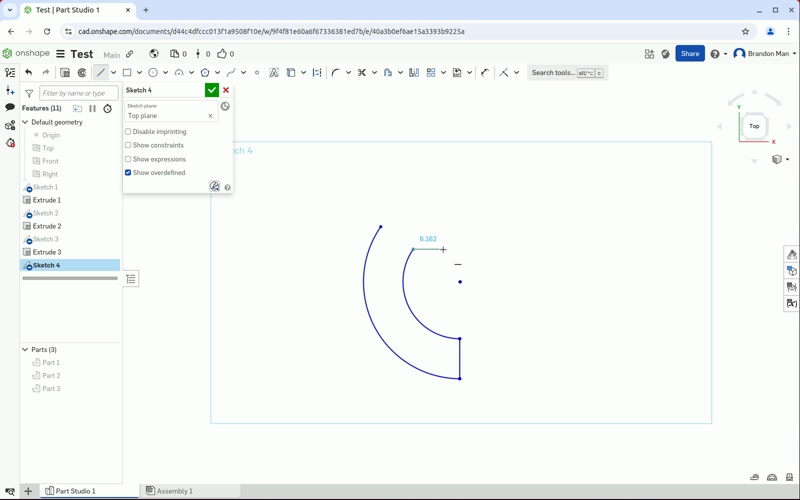
mouse_move(380, 226)
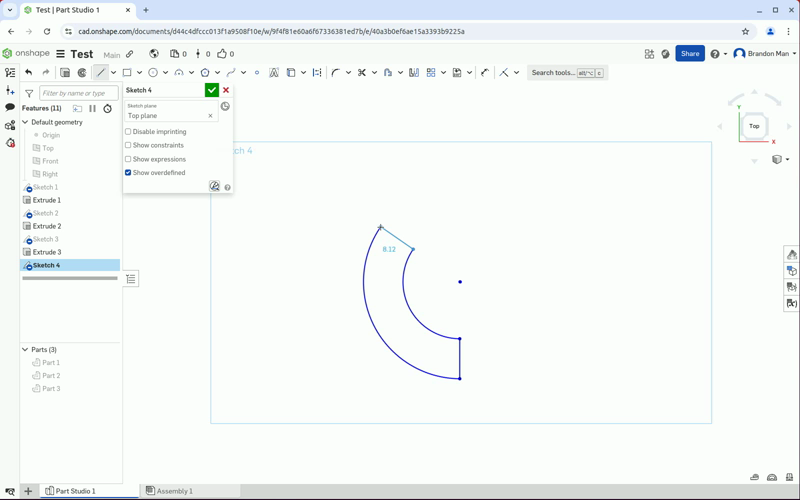
key_up(shift)
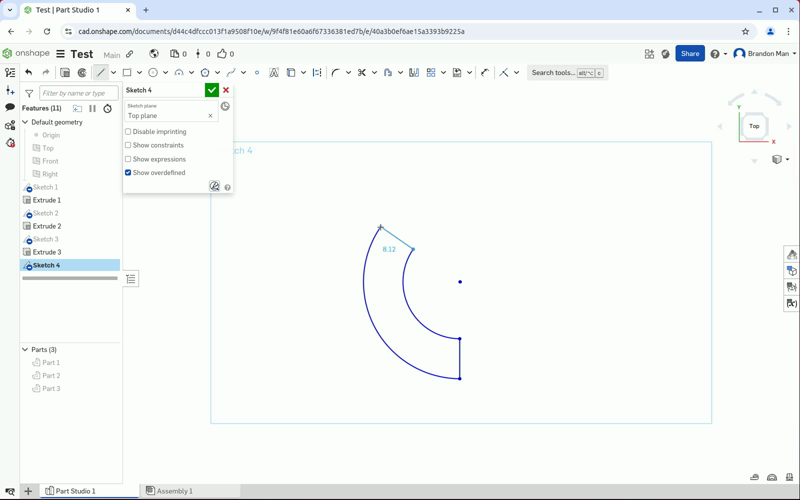
click(380, 226)
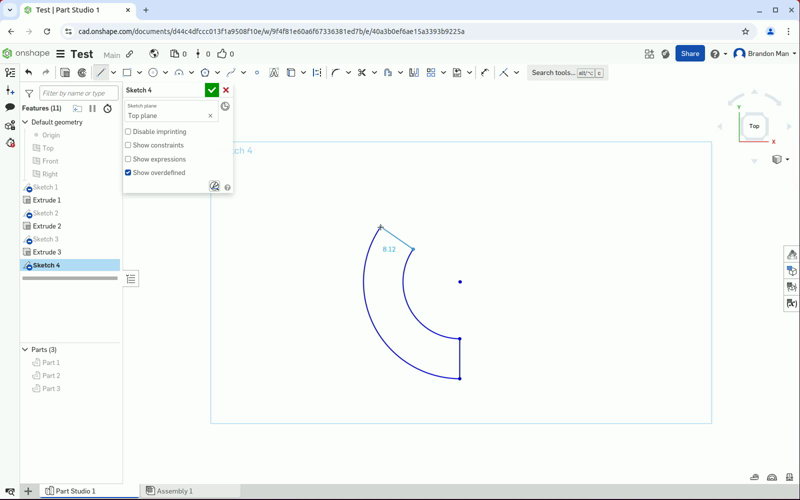
key(esc)
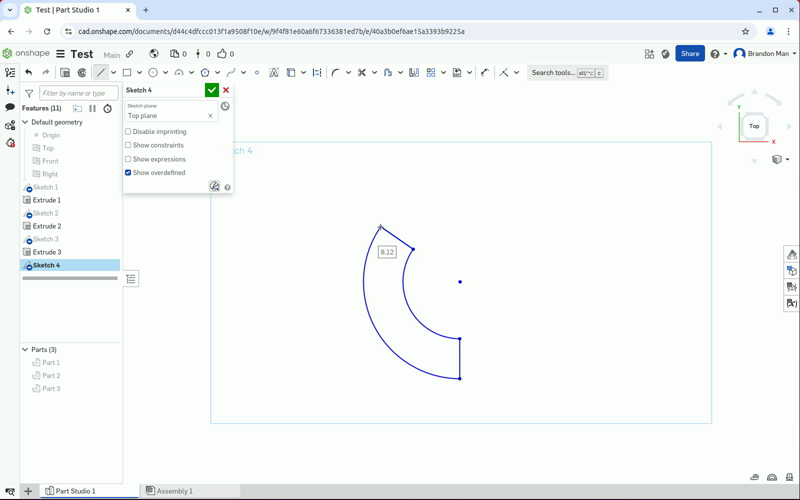
mouse_move(386, 313)
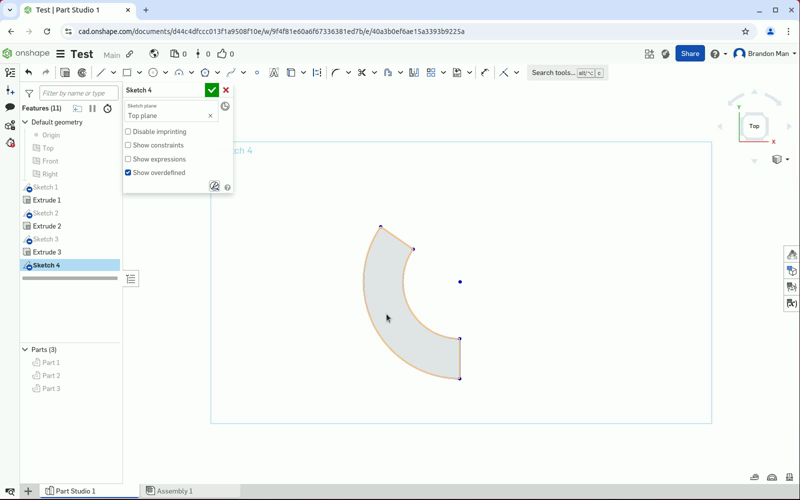
click(386, 313)
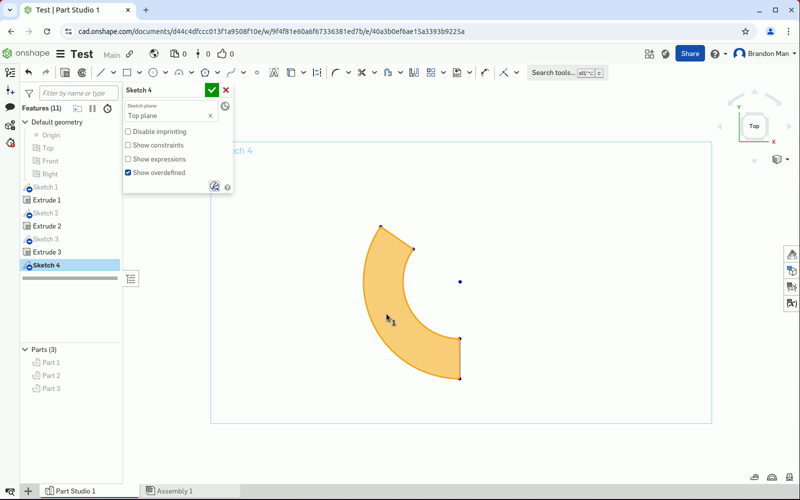
mouse_move(73, 352)
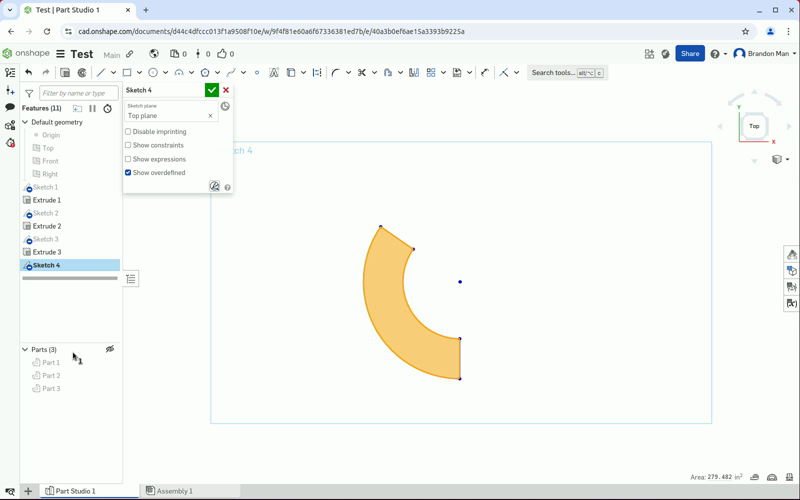
key(shift+y)
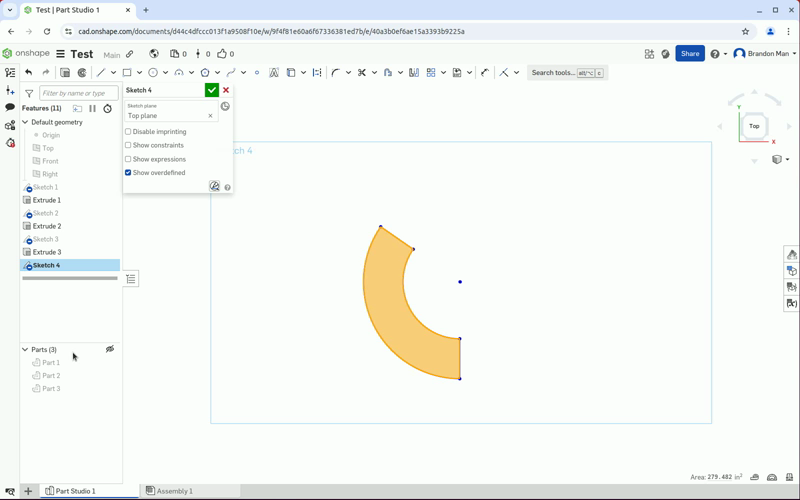
key(shift+e)
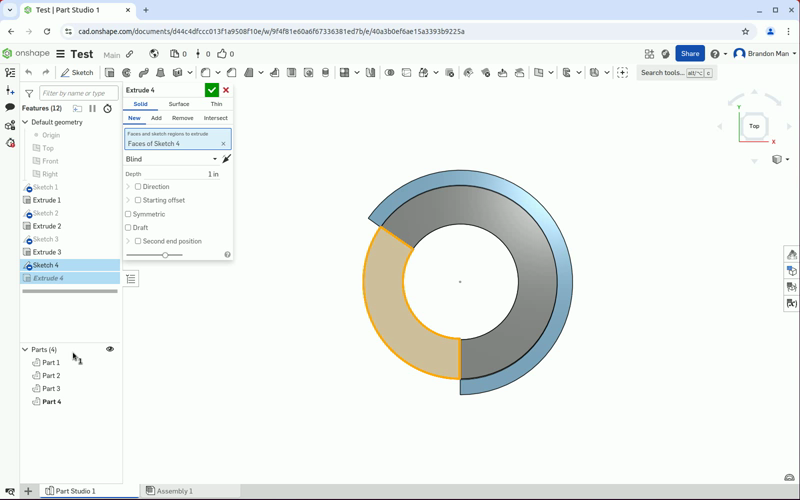
mouse_move(143, 106)
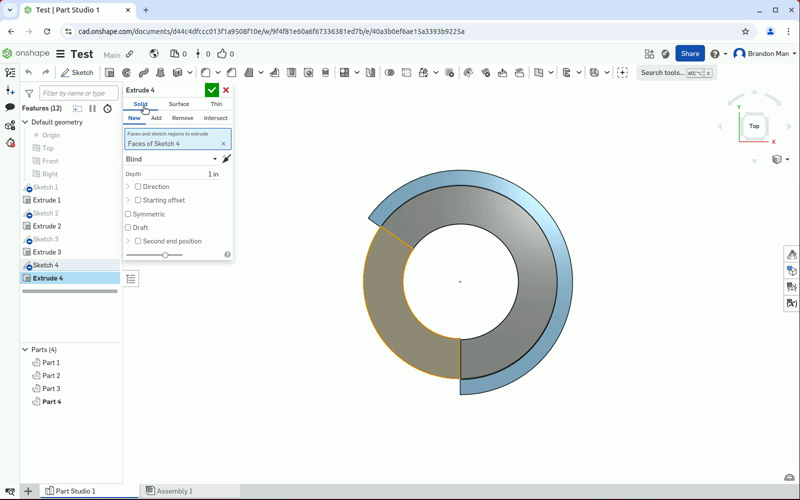
click(143, 106)
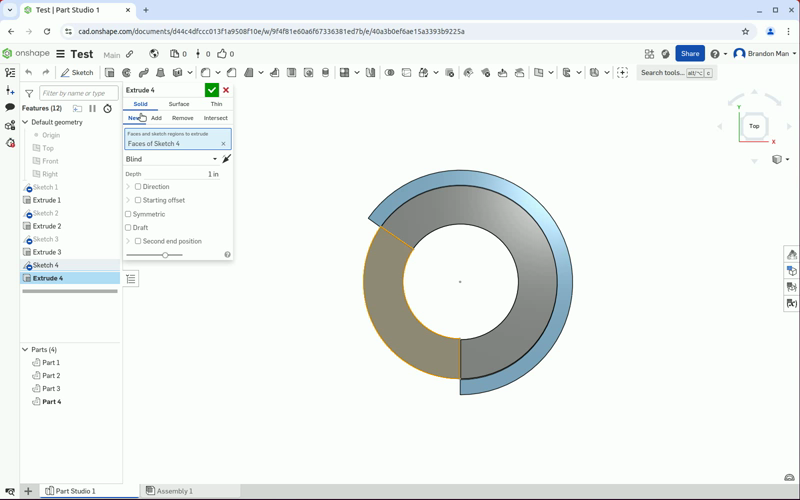
mouse_move(137, 120)
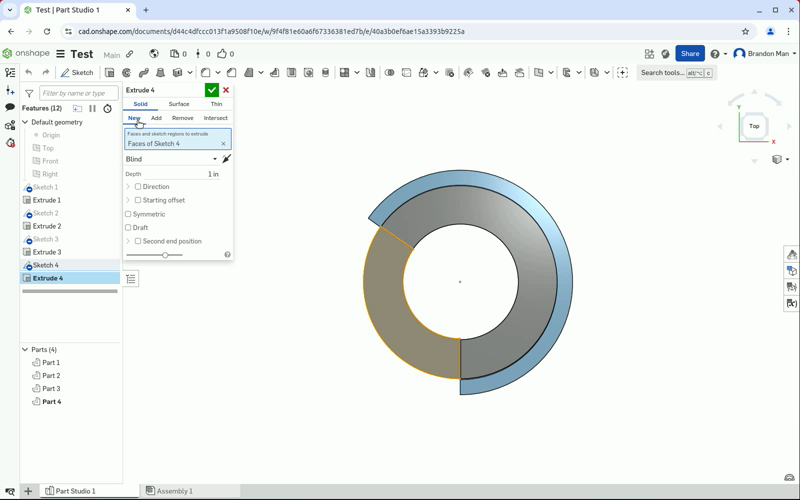
click(137, 120)
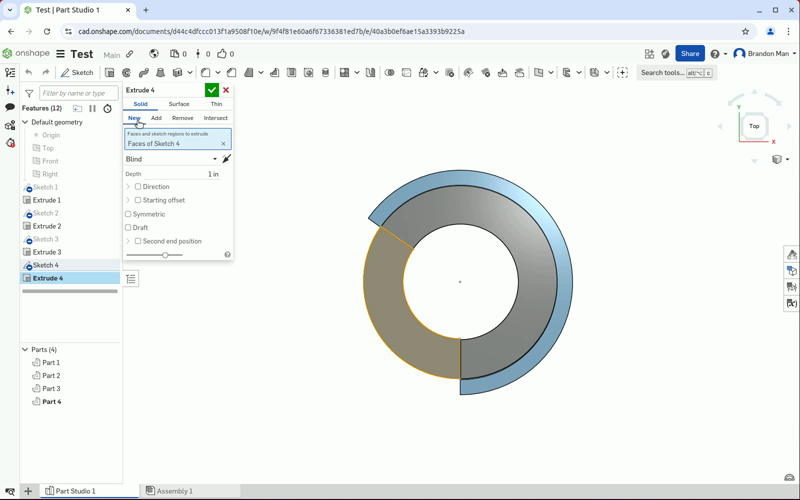
key(tab, 4)
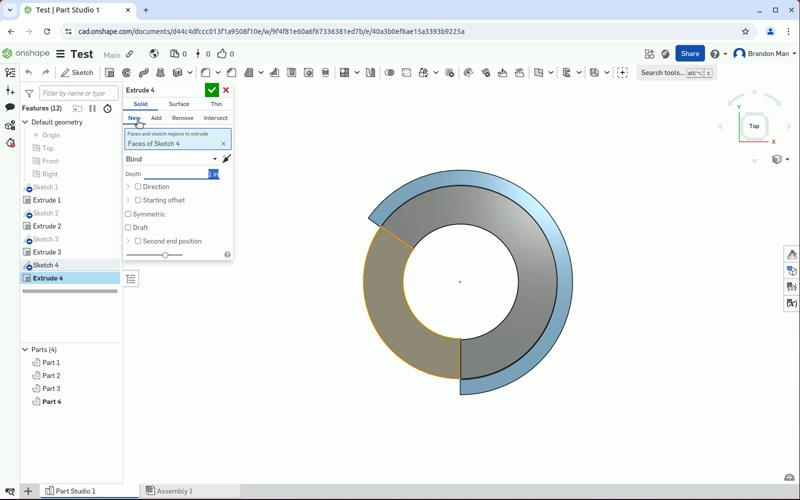
text(1.926)
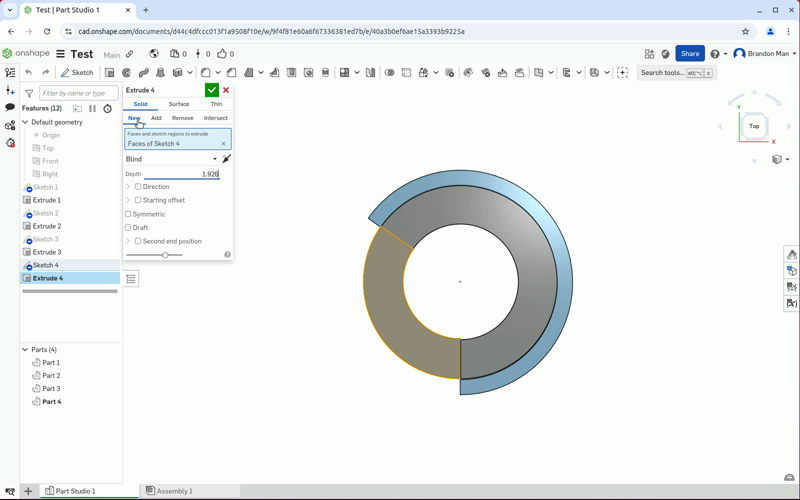
key(enter)
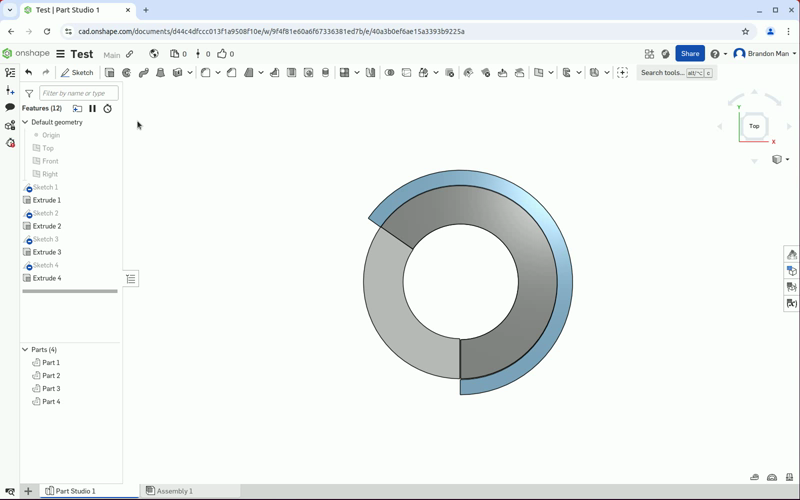
key(shift+h)
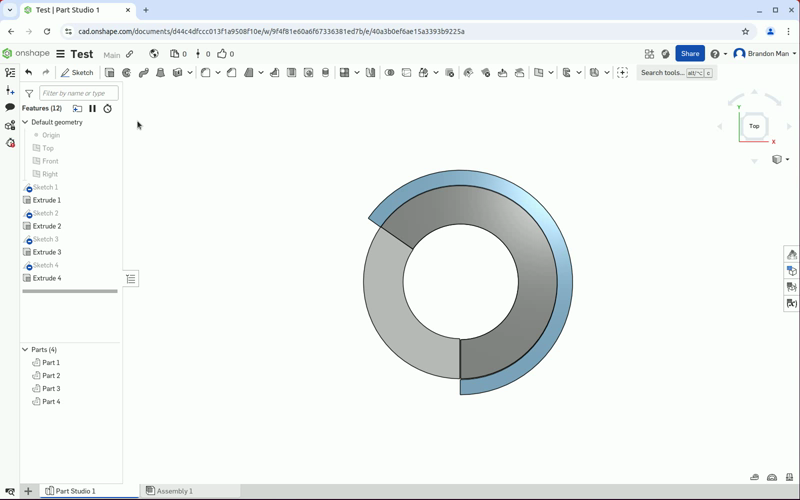
key(shift+h)
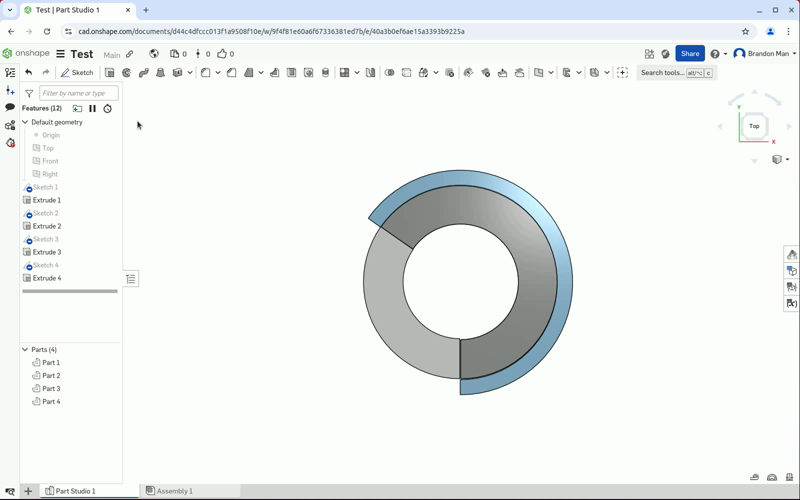
mouse_move(73, 189)
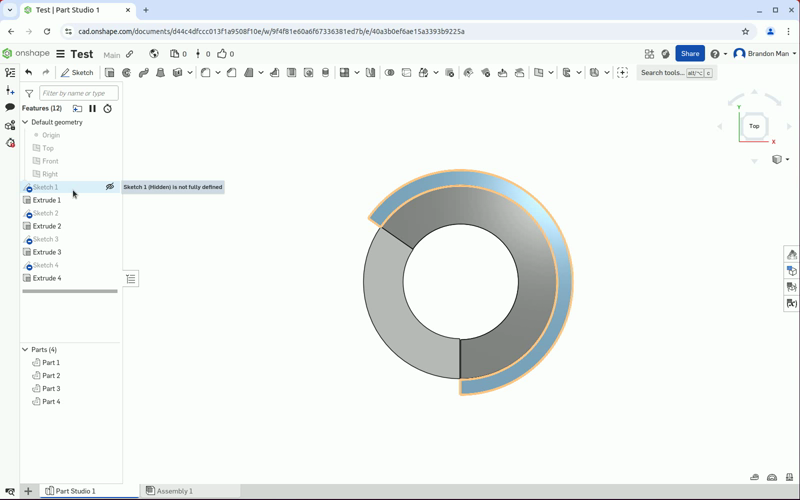
click(73, 189)
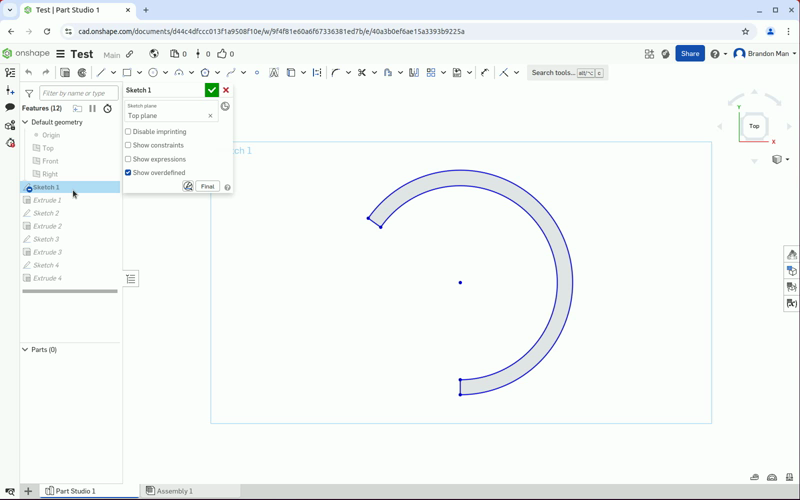
mouse_move(229, 92)
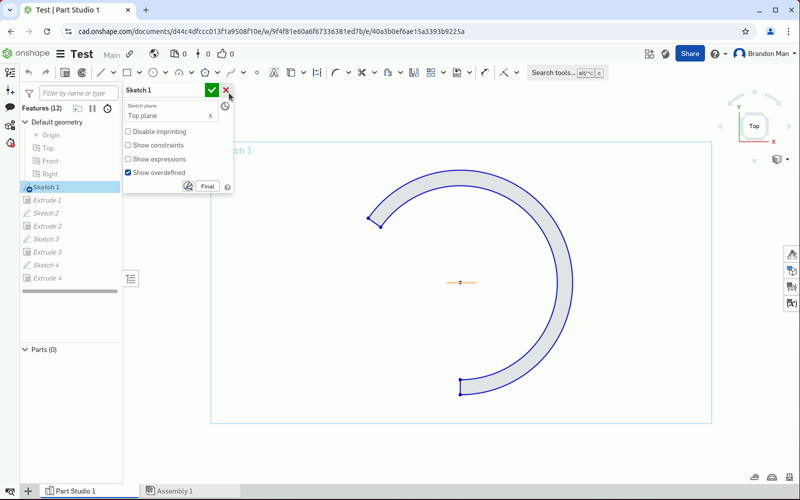
click(229, 92)
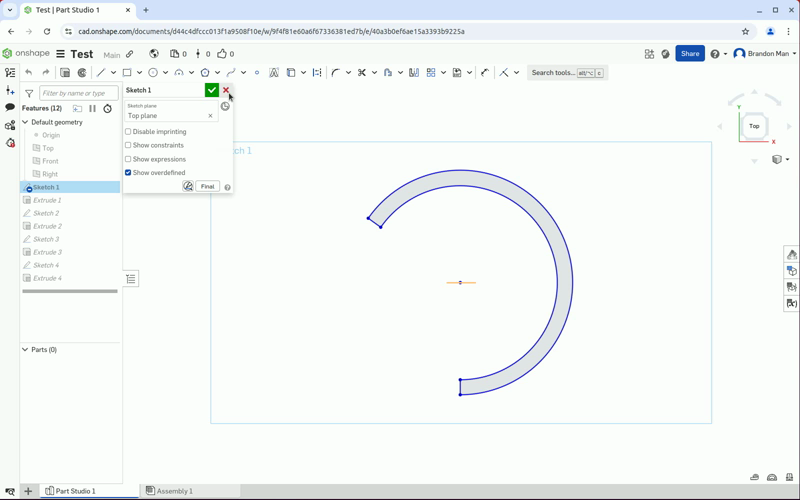
key(shift+s)
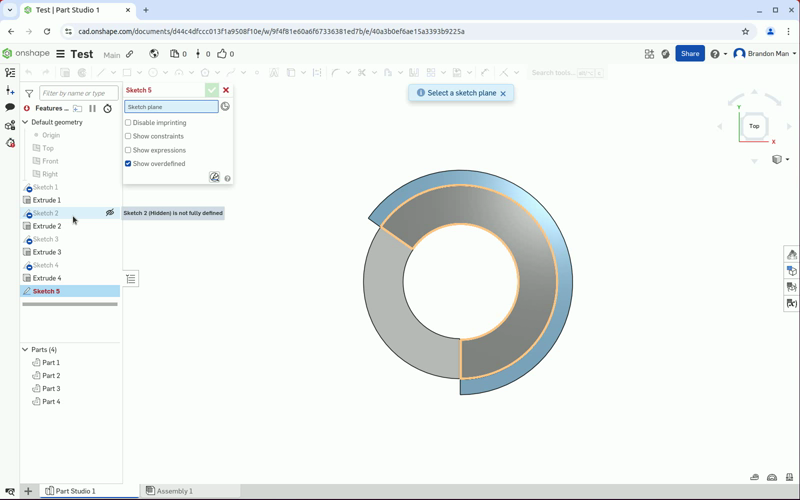
scroll(3)
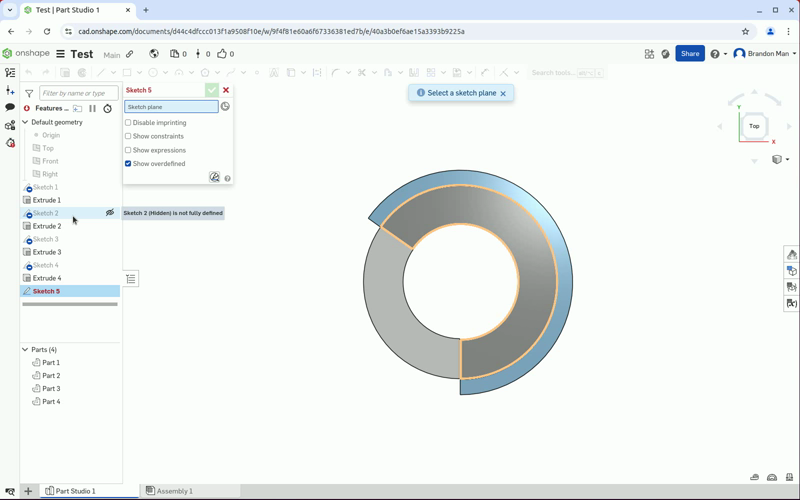
mouse_move(73, 150)
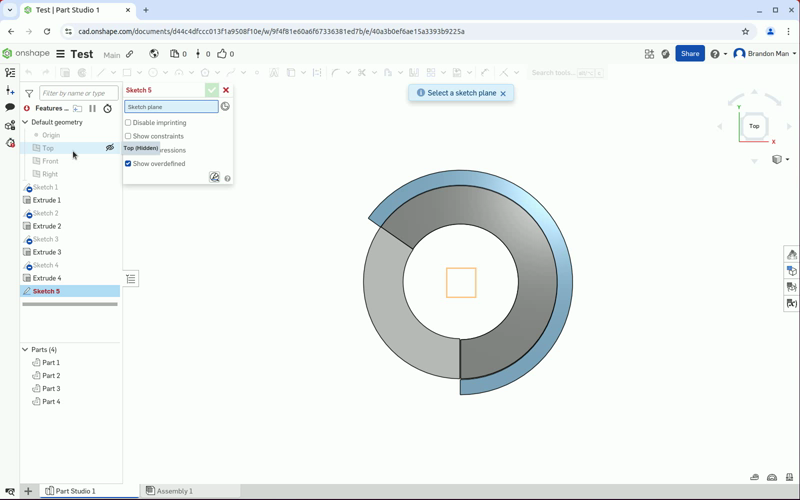
click(73, 150)
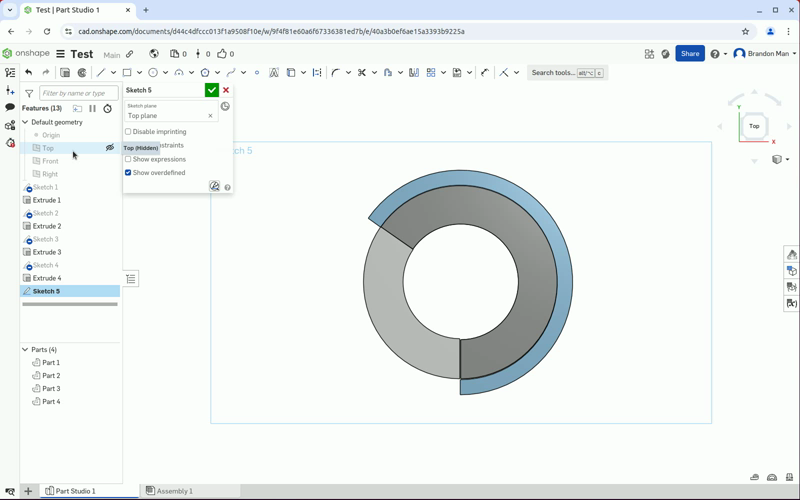
mouse_move(73, 352)
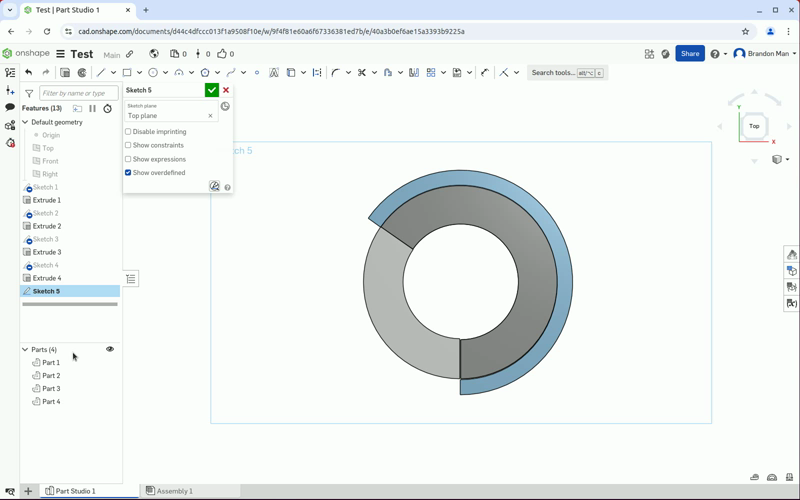
key(y)
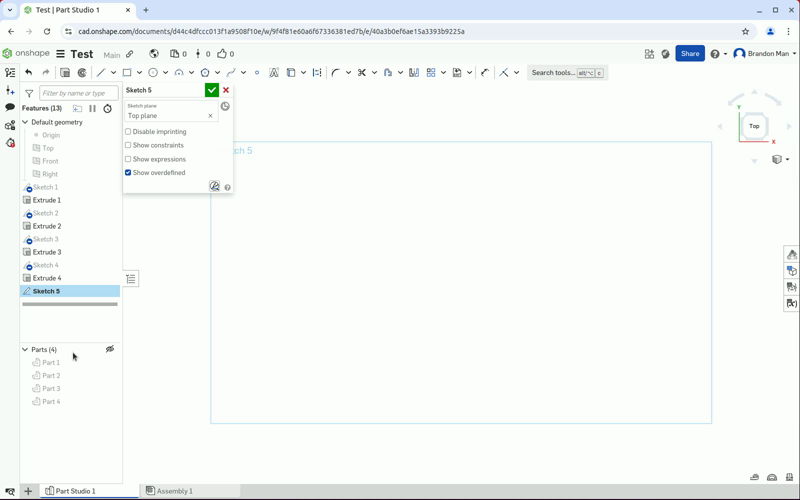
key(a)
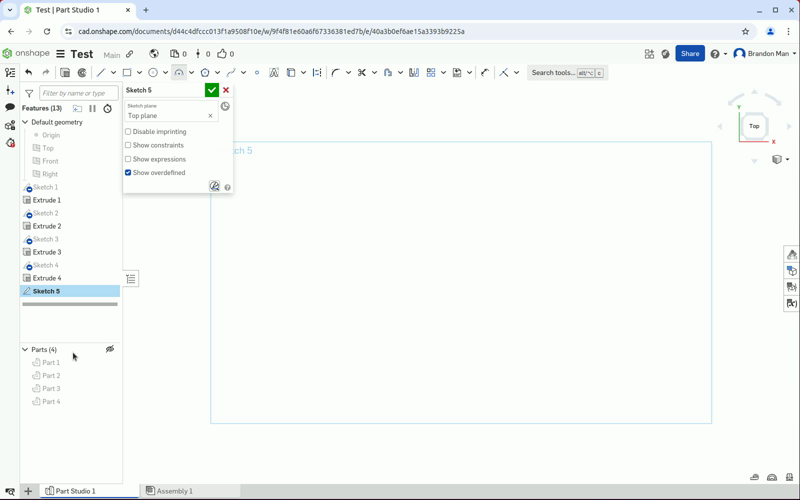
key_down(shift)
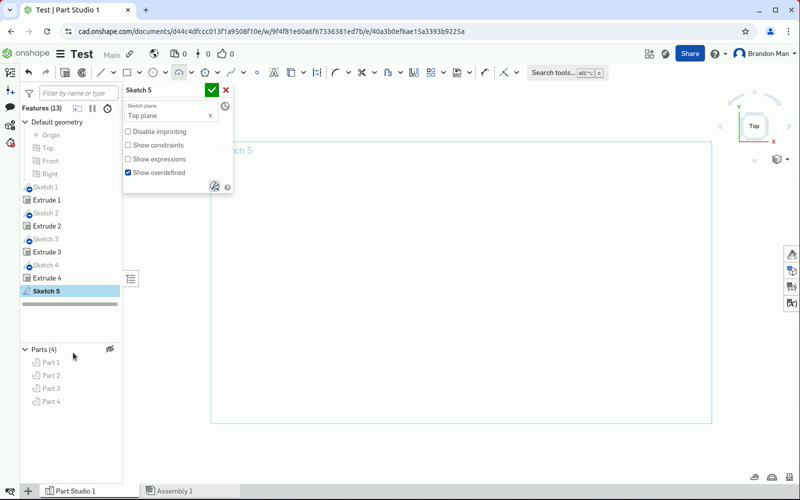
mouse_move(368, 218)
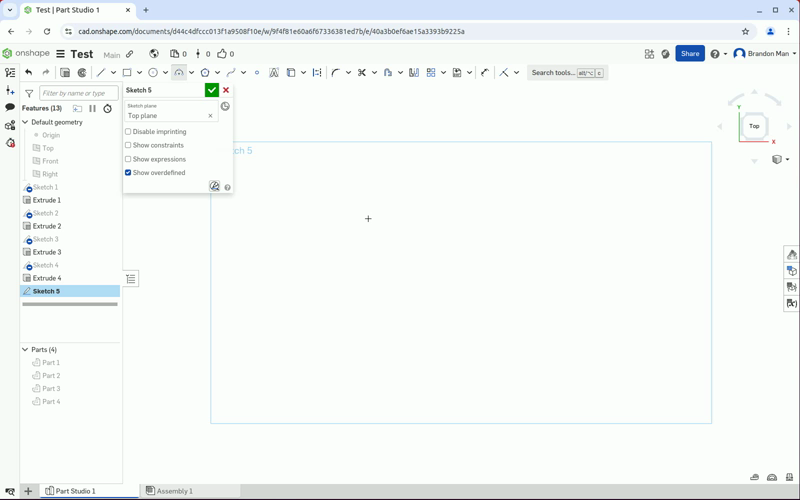
click(368, 218)
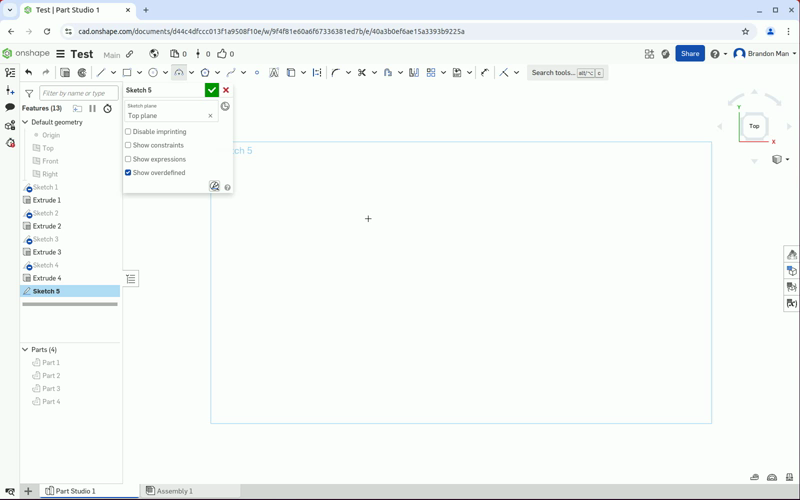
key_up(shift)
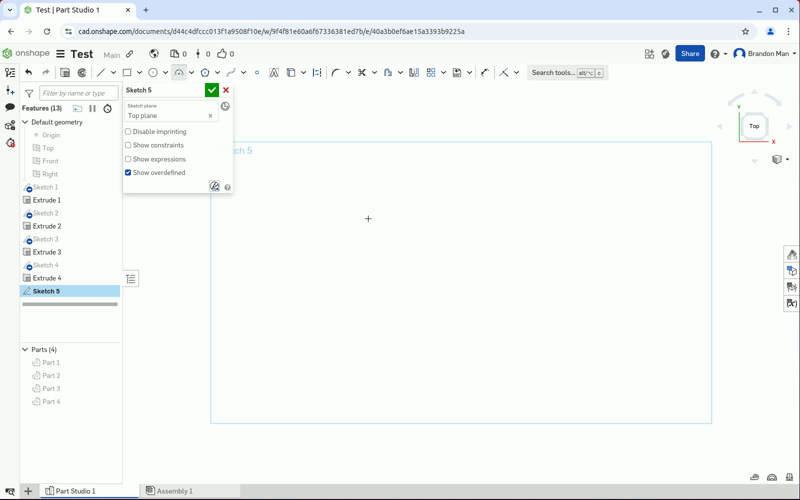
key_down(shift)
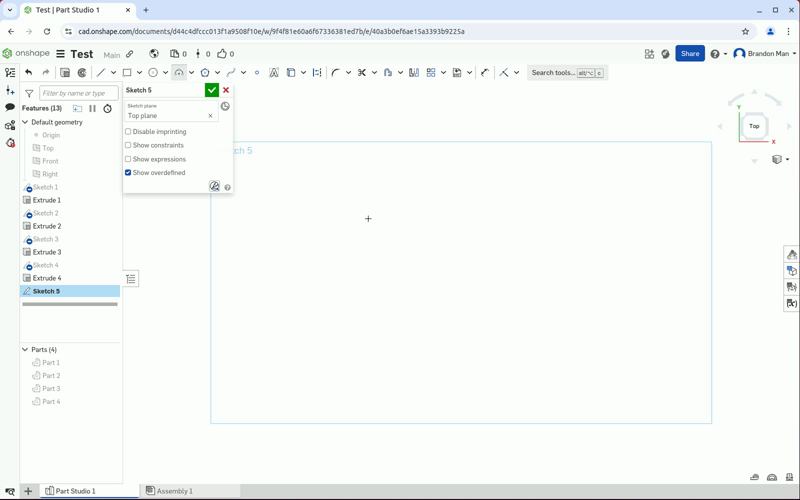
mouse_move(459, 394)
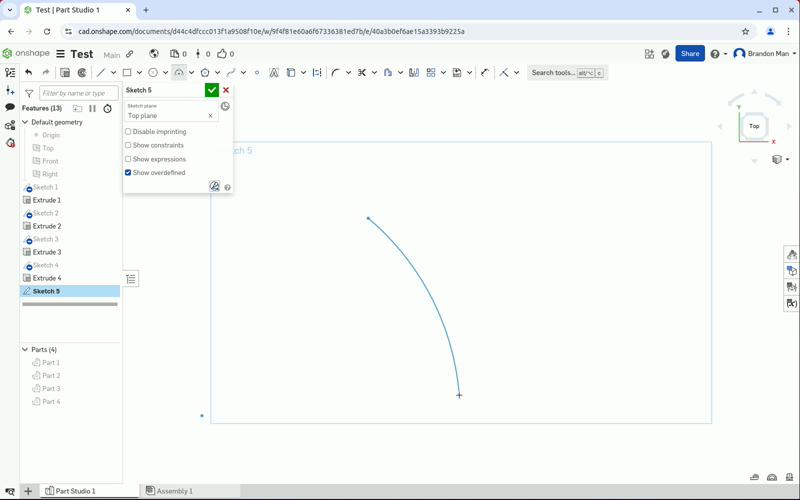
click(459, 394)
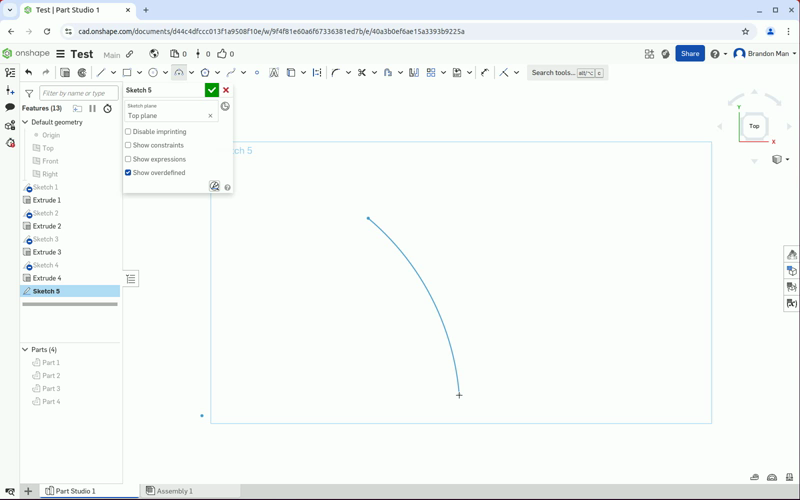
mouse_move(359, 334)
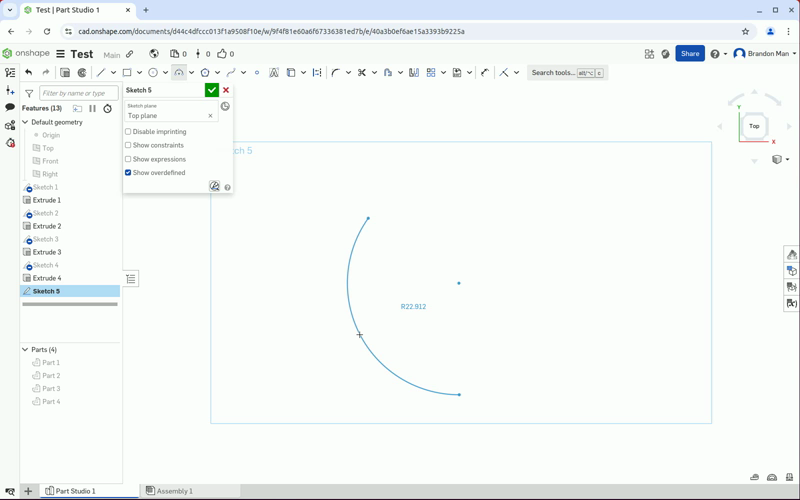
click(359, 334)
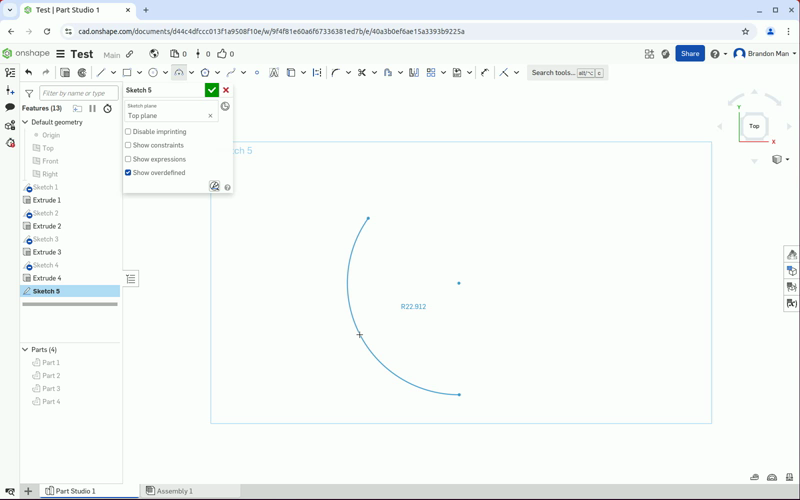
key_up(shift)
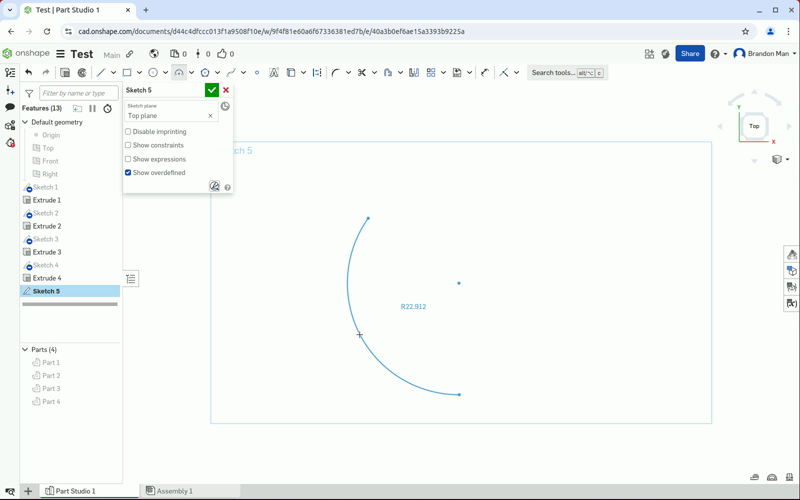
key(esc)
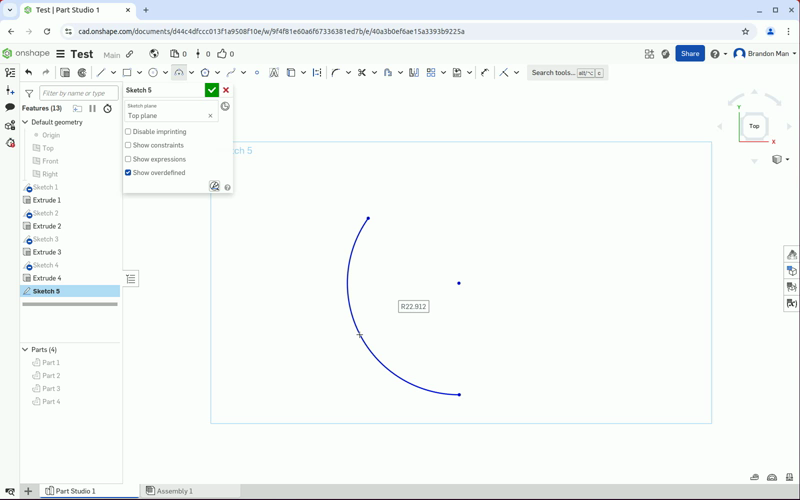
key(l)
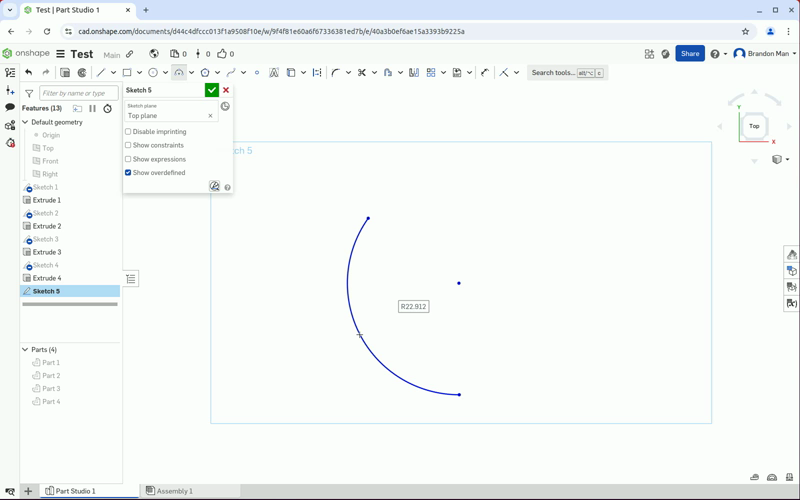
mouse_move(459, 394)
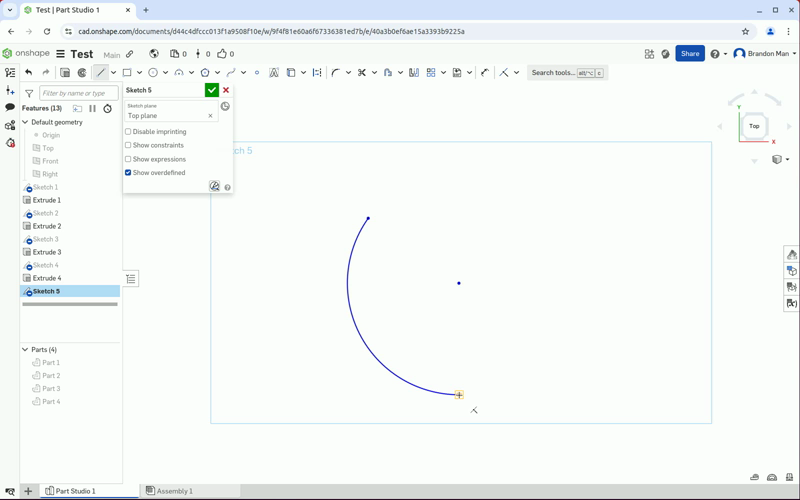
click(459, 394)
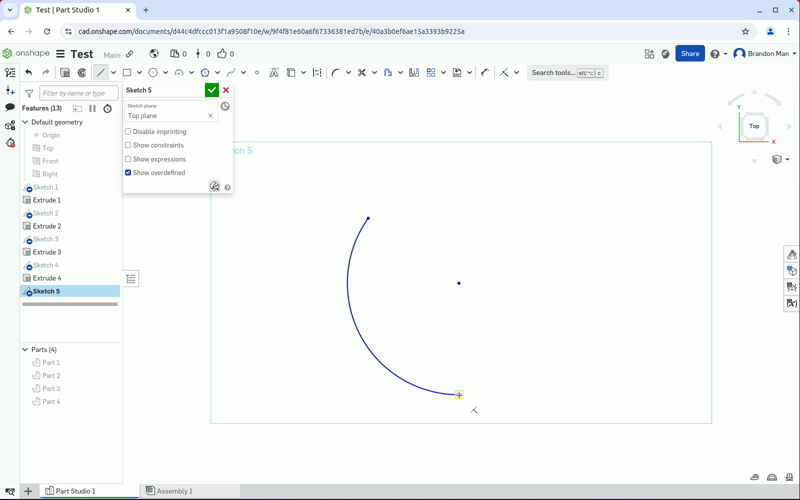
key_down(shift)
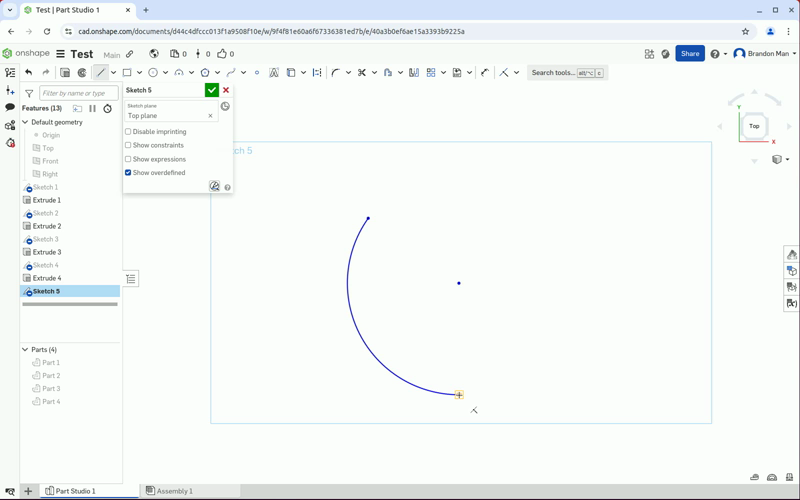
mouse_move(489, 394)
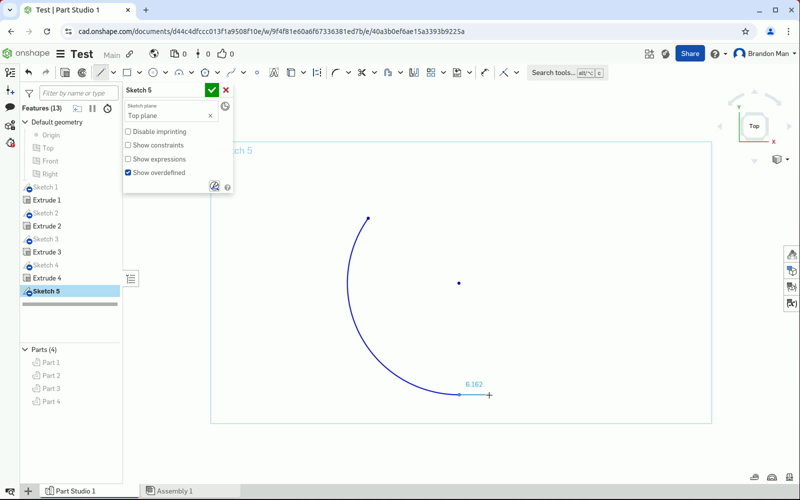
mouse_move(459, 379)
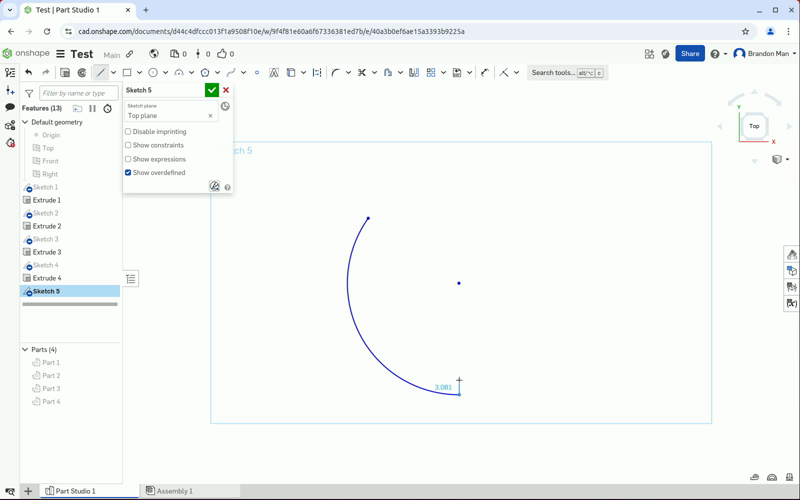
click(459, 379)
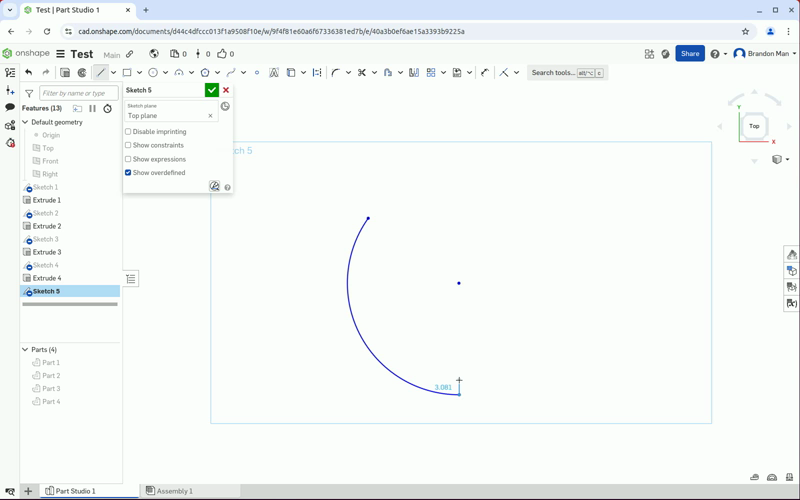
key_up(shift)
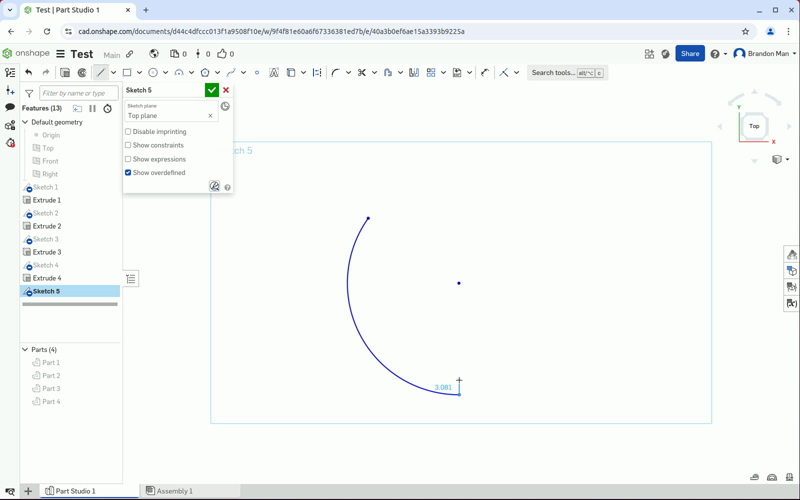
key(esc)
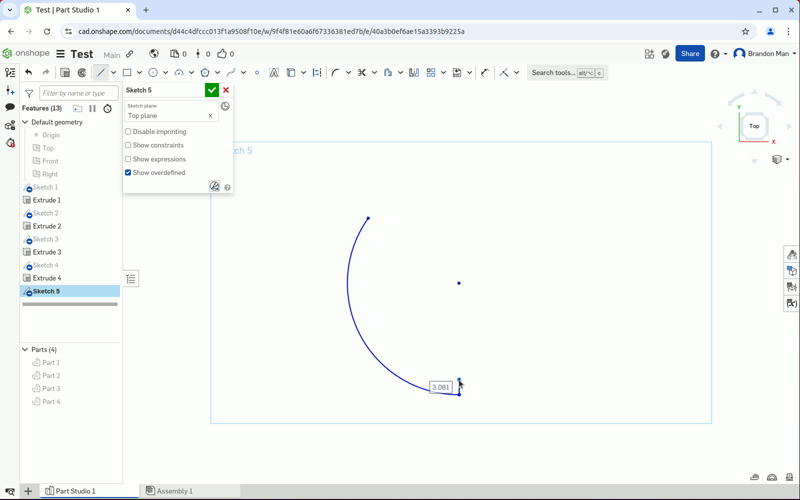
key(a)
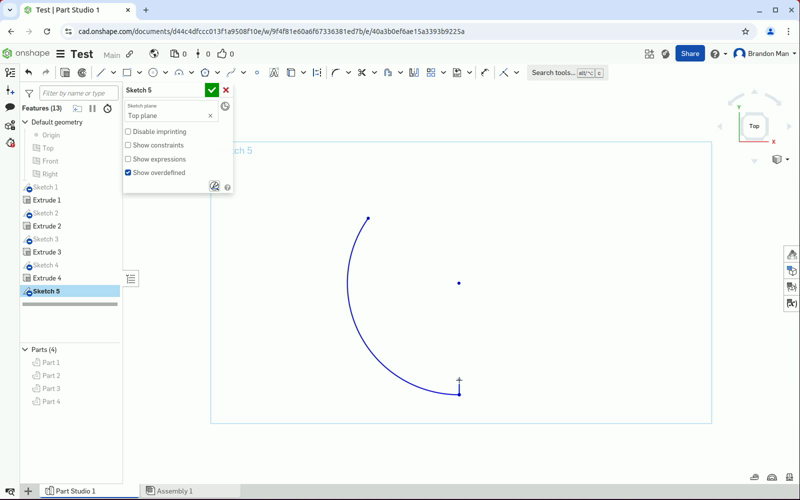
mouse_move(459, 379)
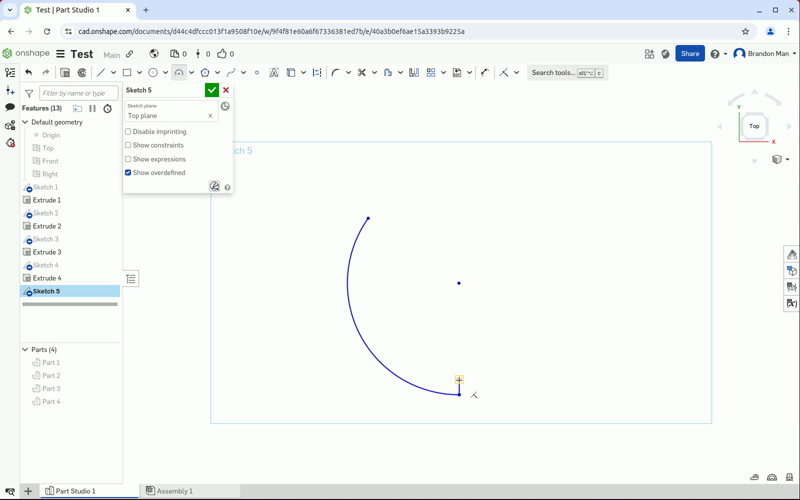
click(459, 379)
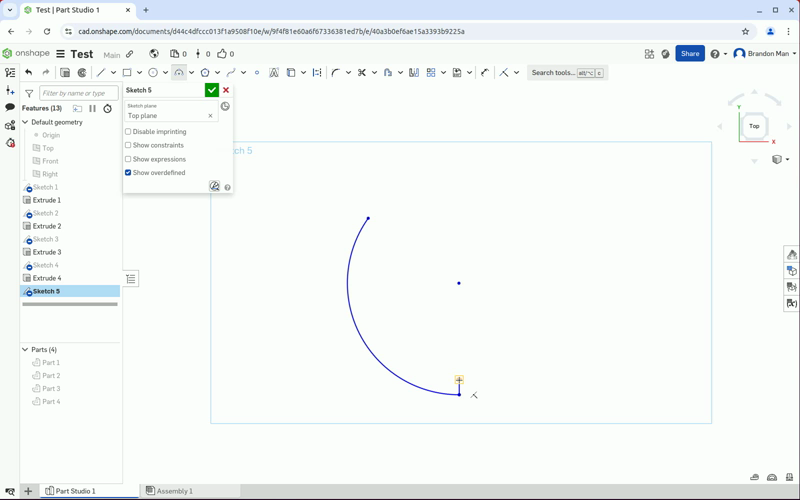
key_down(shift)
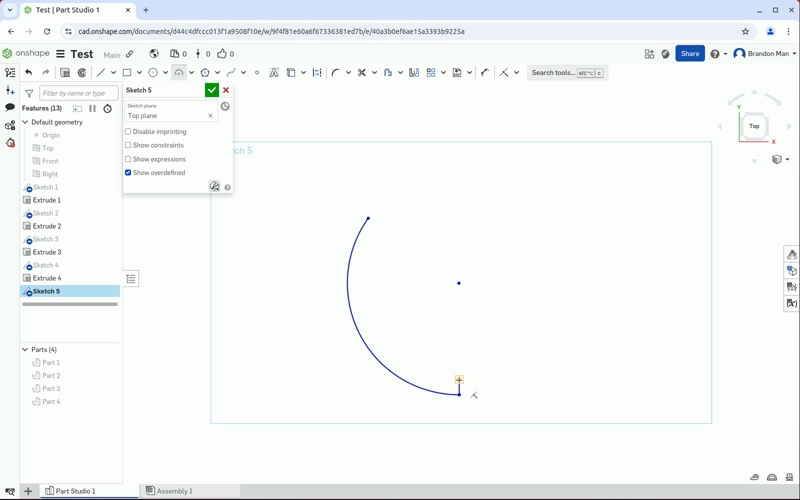
mouse_move(381, 227)
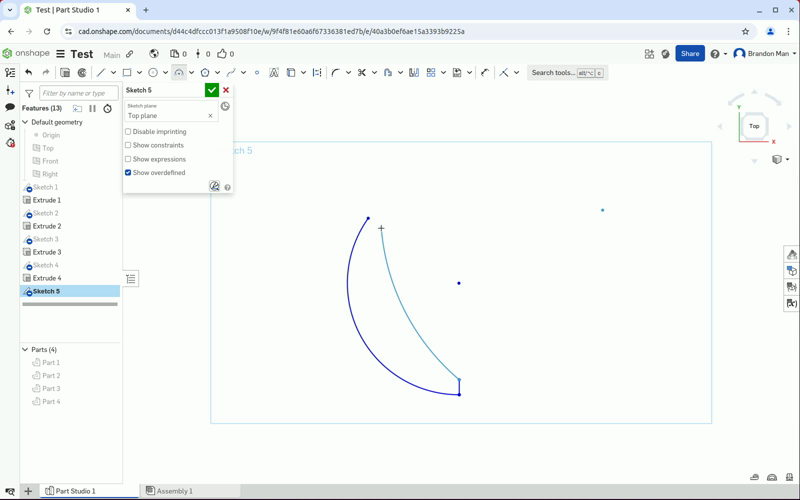
click(381, 227)
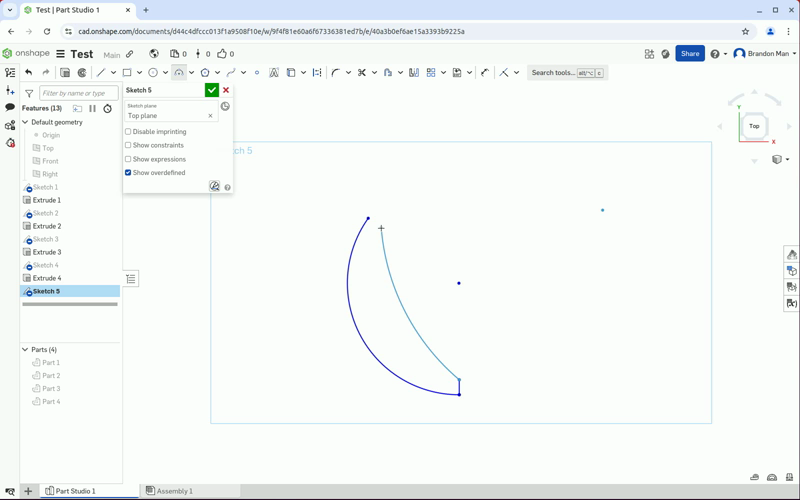
mouse_move(374, 327)
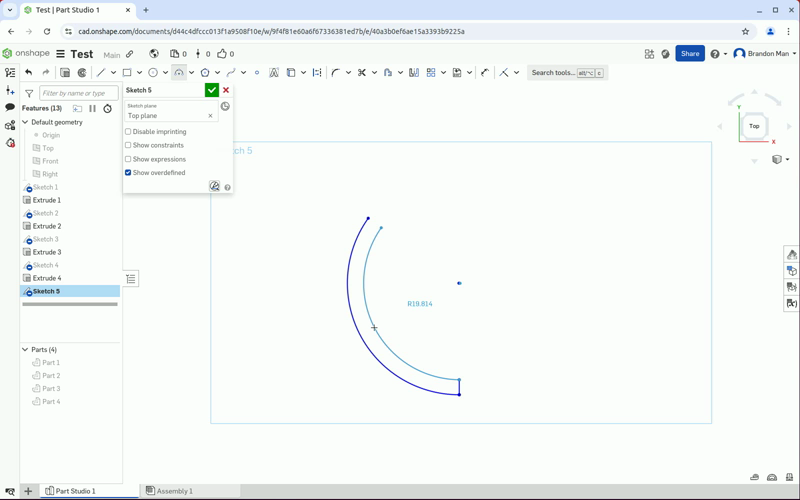
click(374, 327)
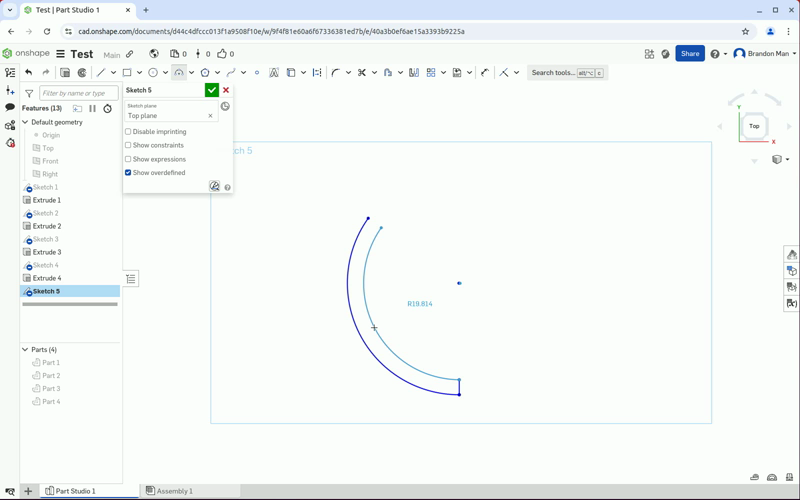
key_up(shift)
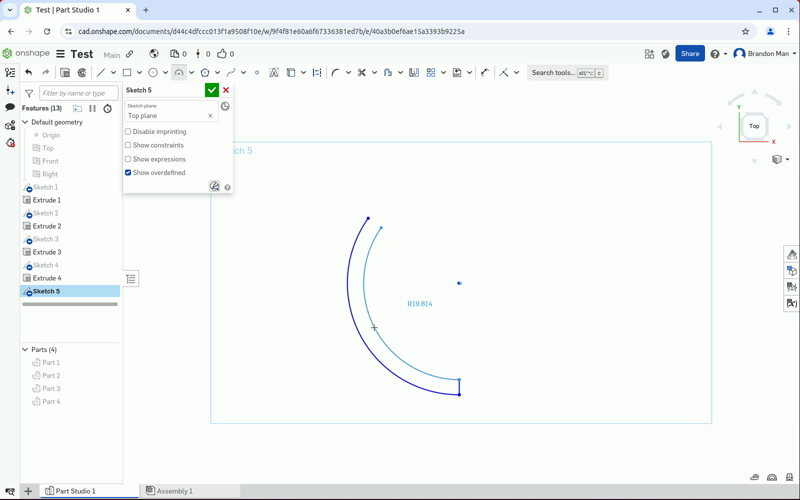
key(esc)
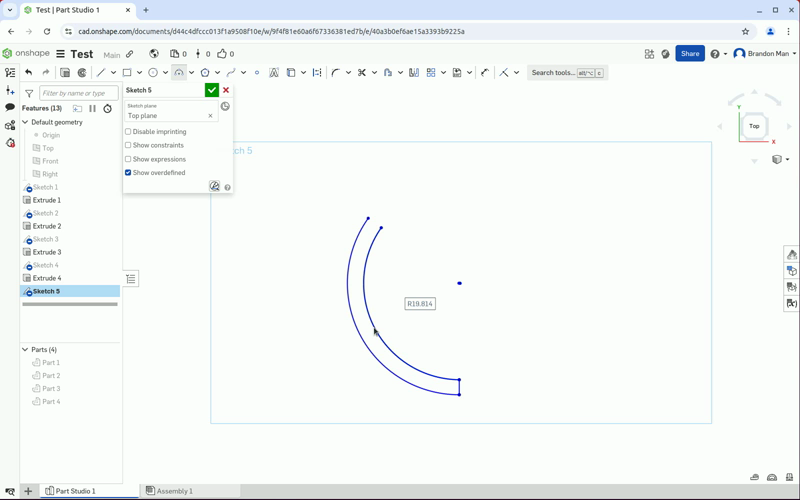
key(l)
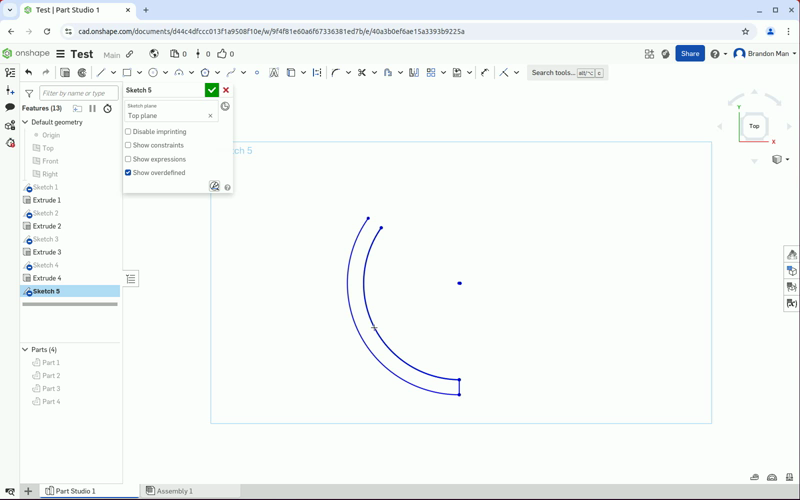
mouse_move(381, 227)
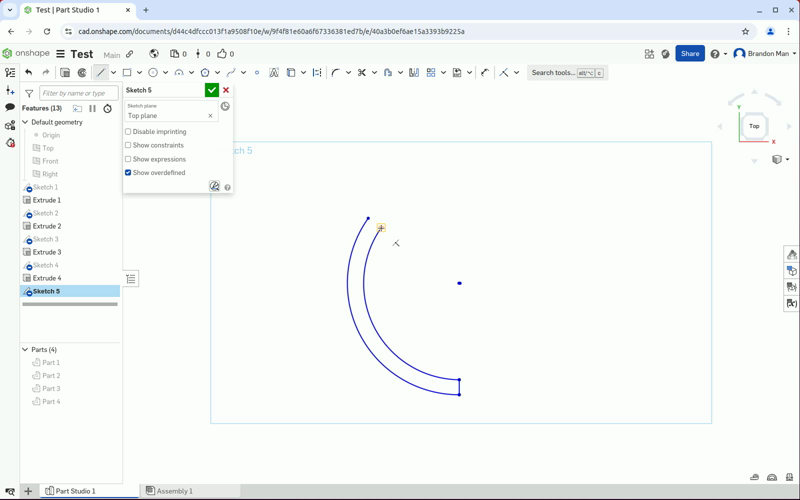
click(381, 227)
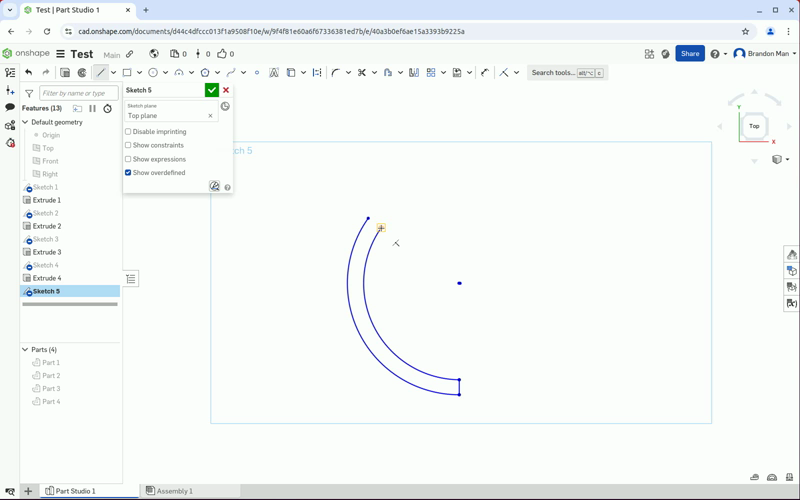
mouse_move(411, 227)
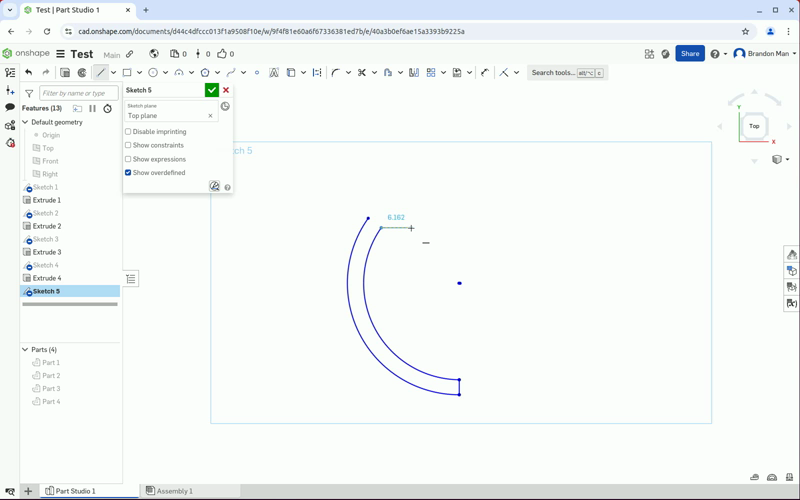
key_down(shift)
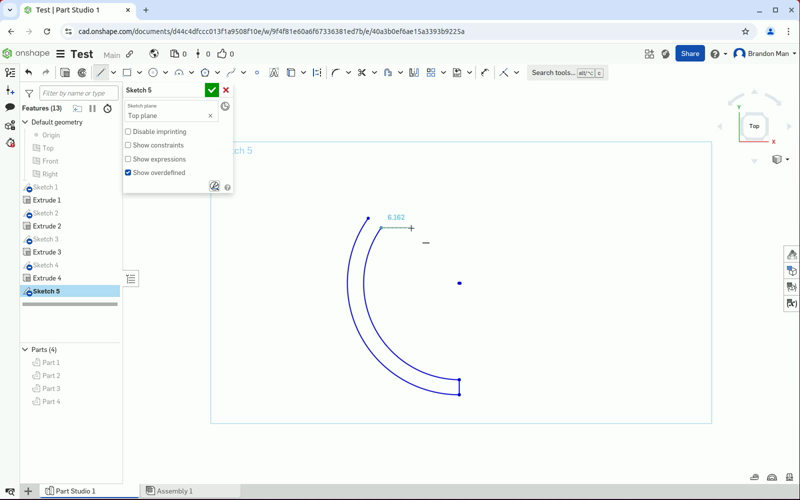
mouse_move(368, 218)
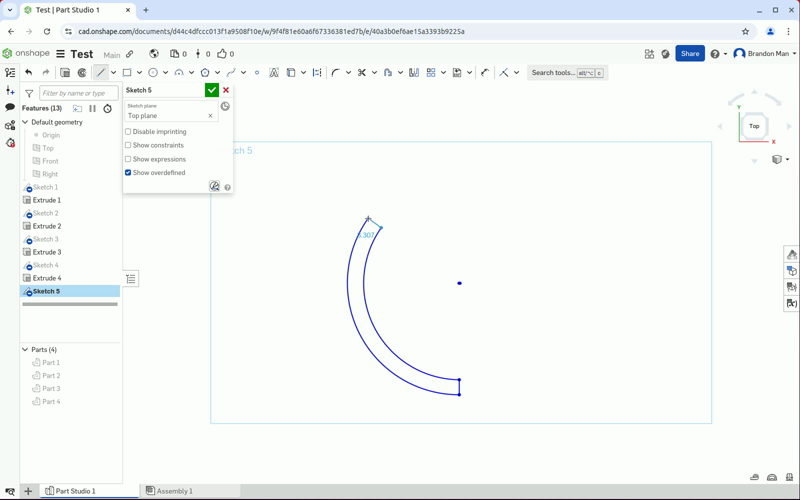
key_up(shift)
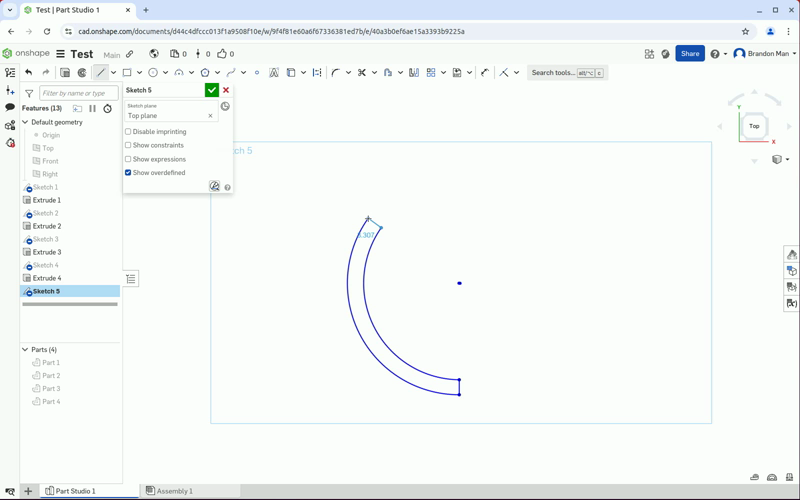
click(368, 218)
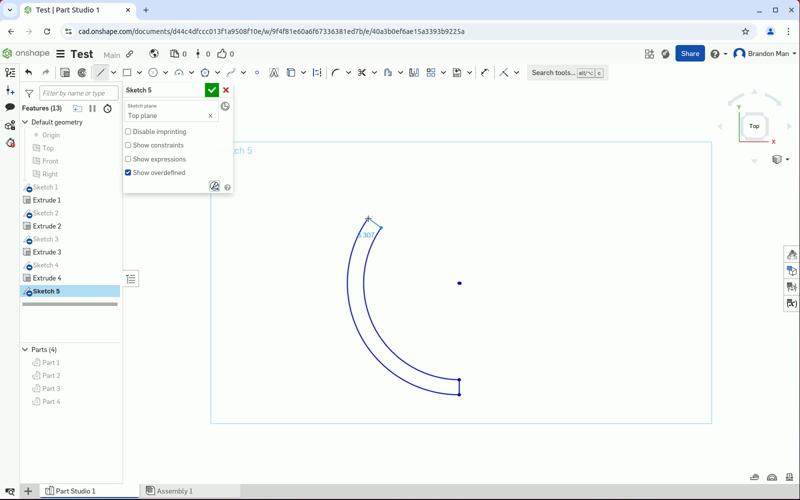
key(esc)
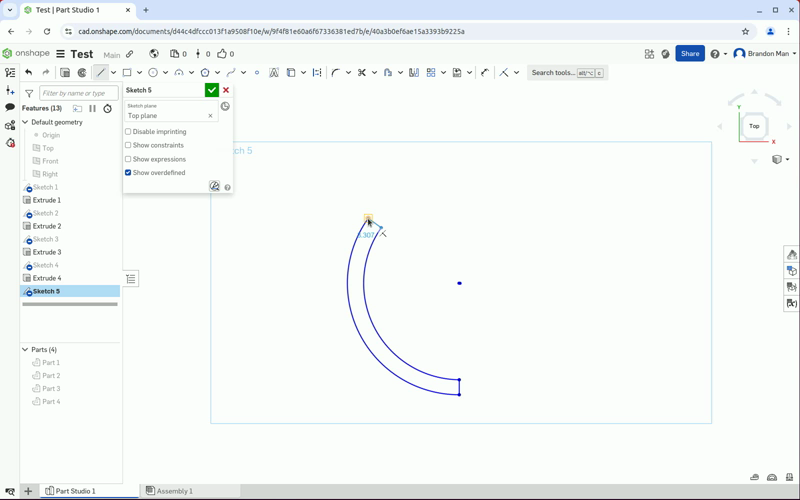
mouse_move(369, 231)
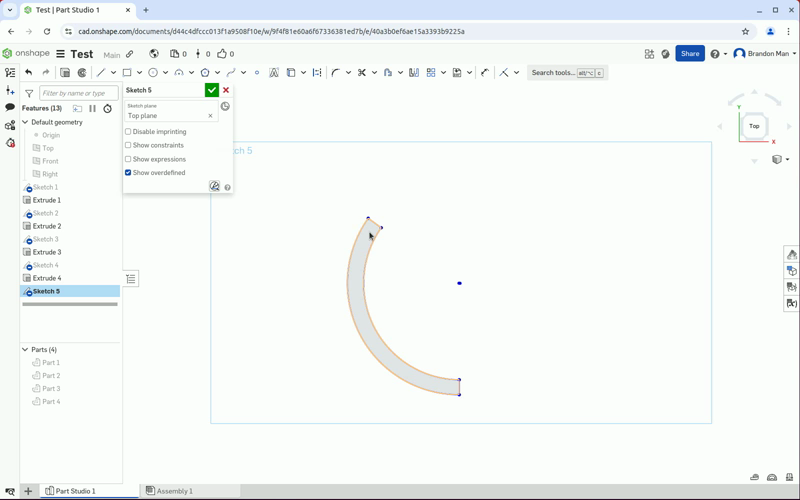
click(369, 231)
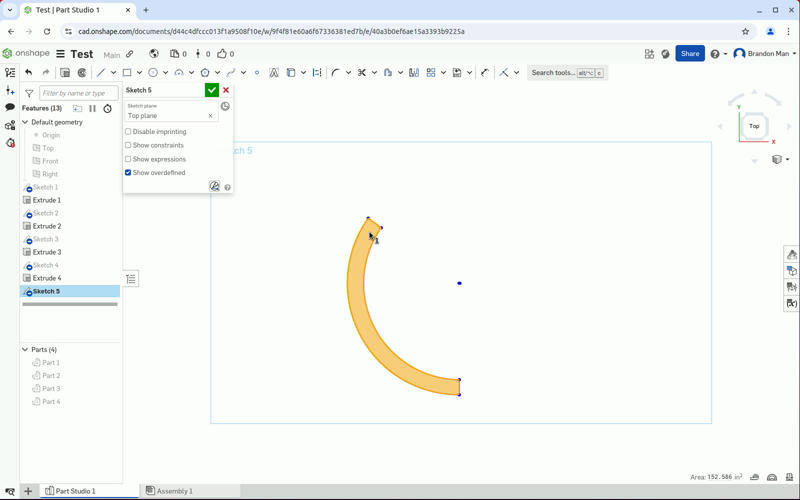
mouse_move(73, 352)
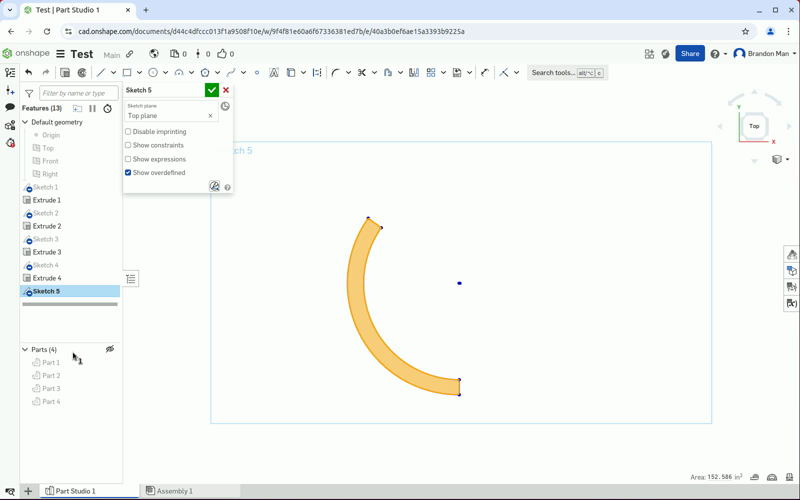
key(shift+y)
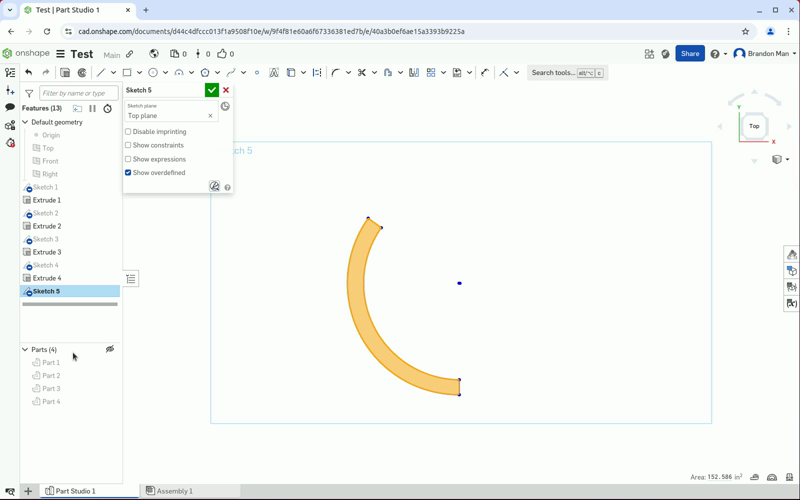
key(shift+e)
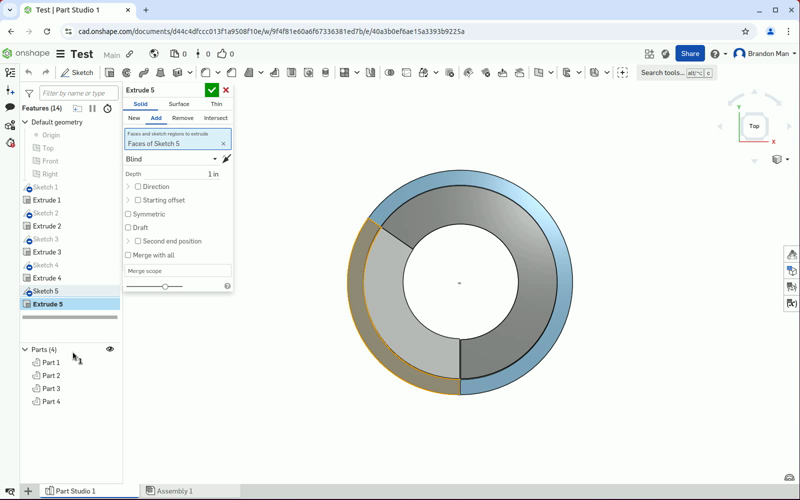
mouse_move(143, 106)
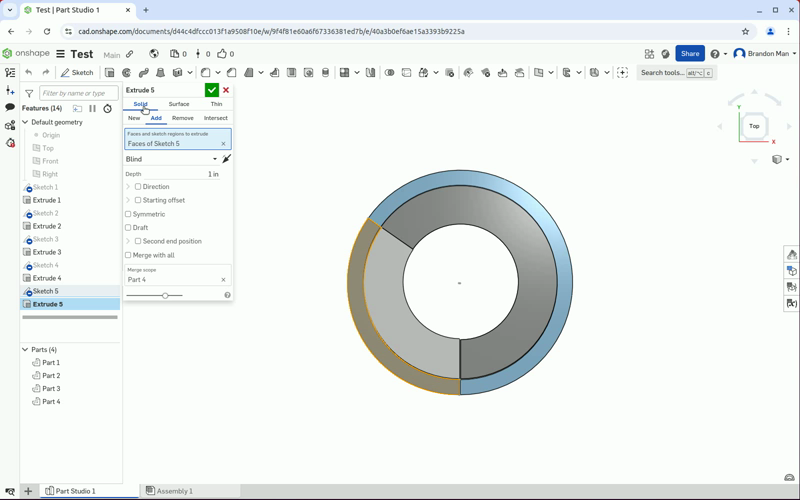
click(143, 106)
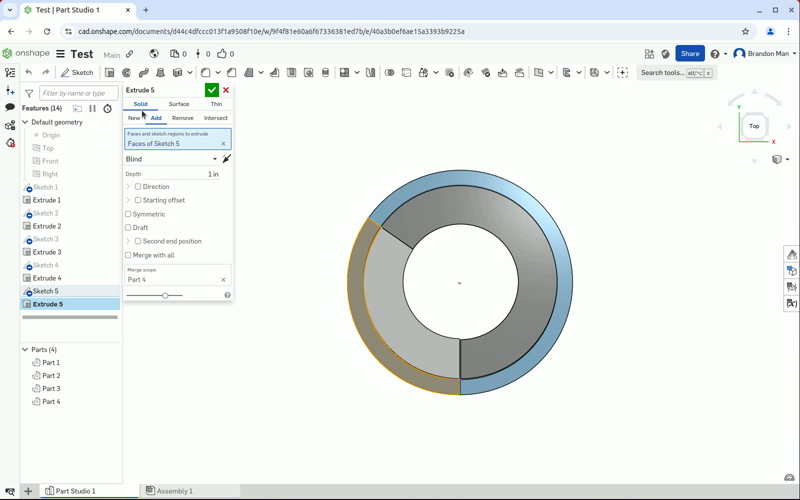
mouse_move(137, 120)
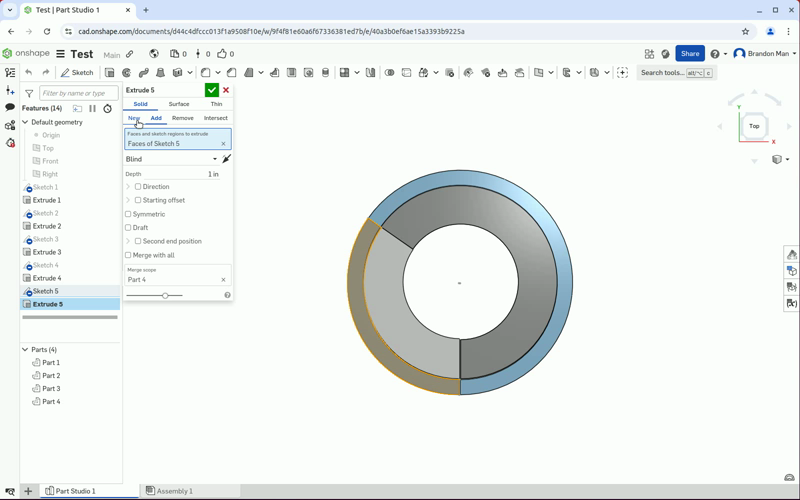
click(137, 120)
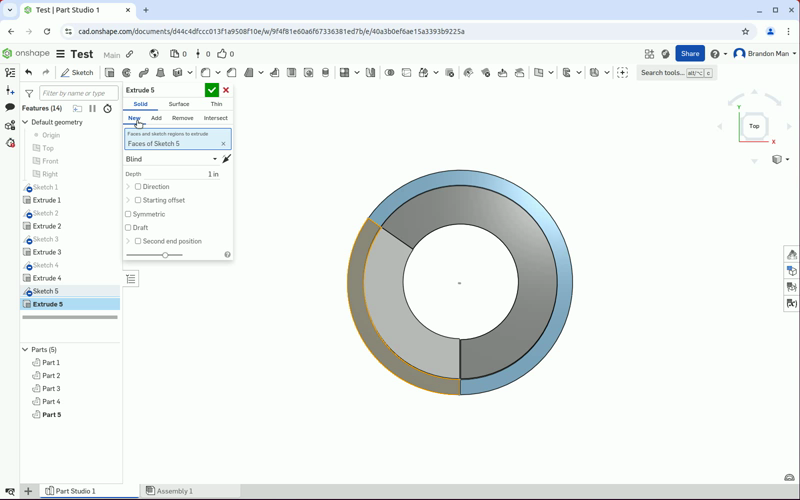
key(tab, 4)
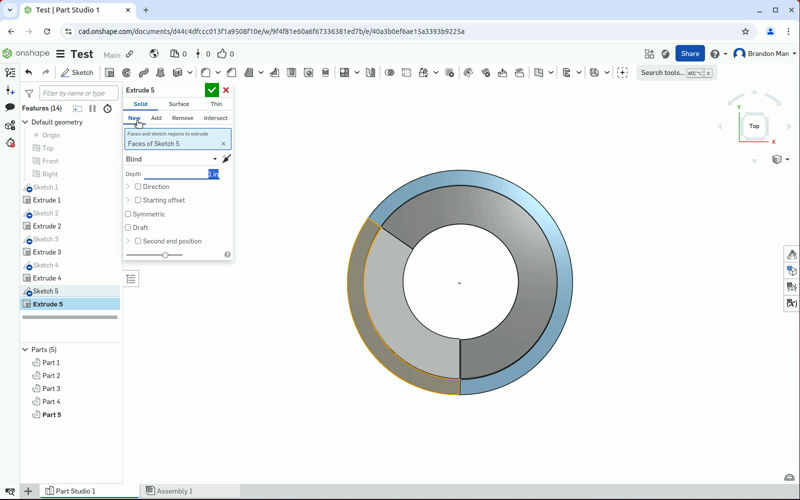
text(1.926)
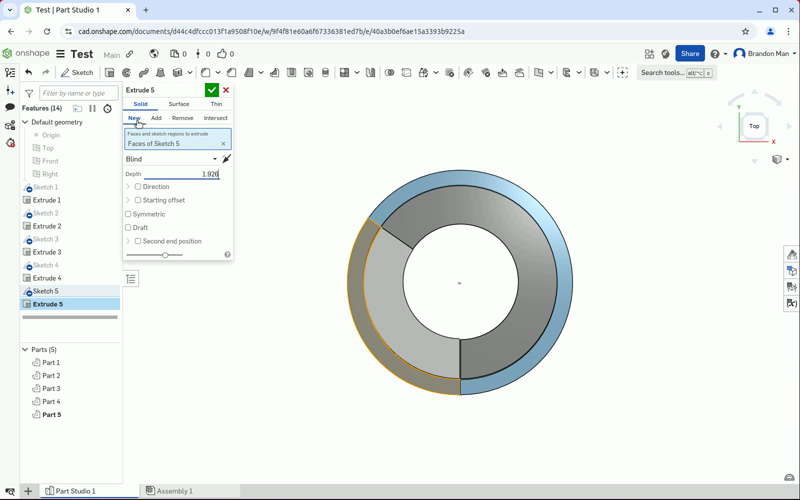
key(enter)
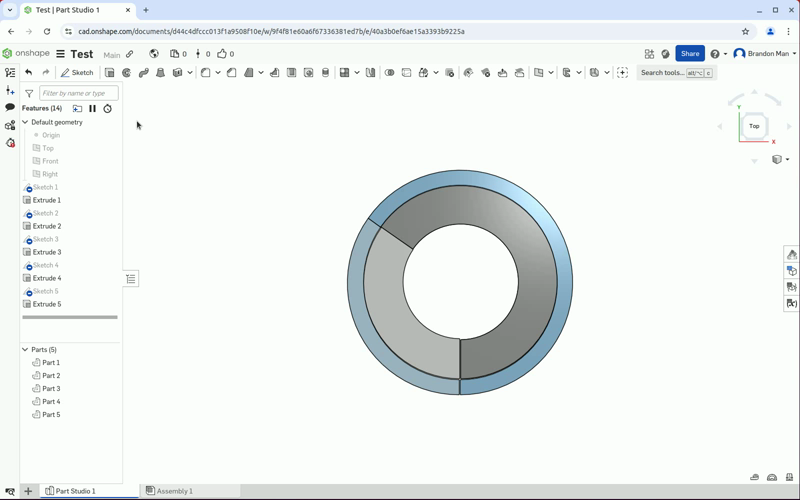
key(shift+h)
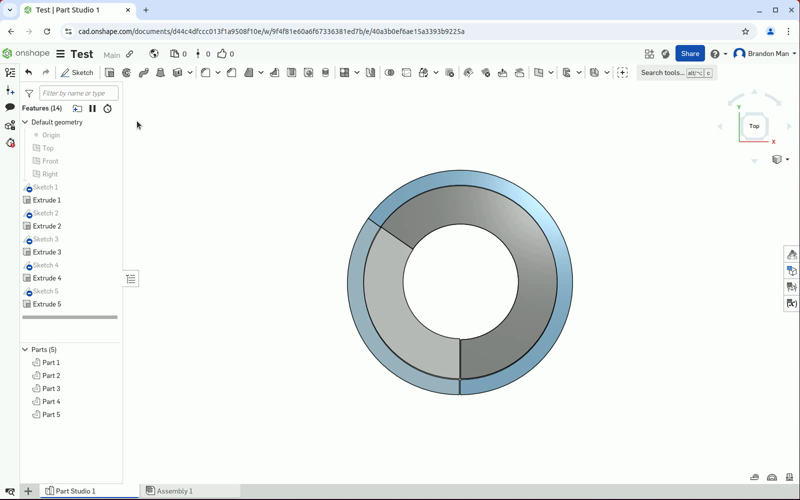
key(shift+h)
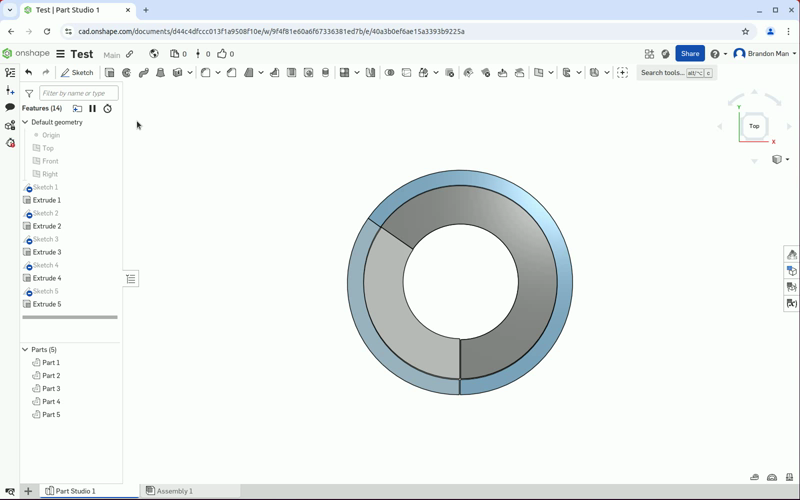
mouse_move(73, 189)
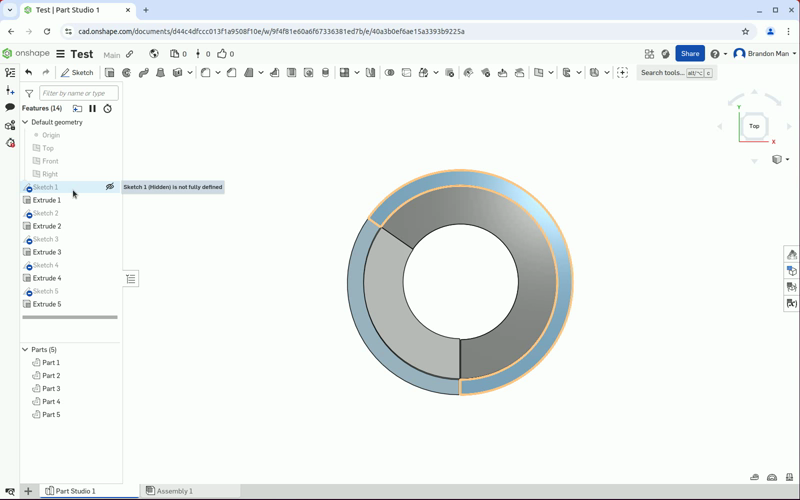
click(73, 189)
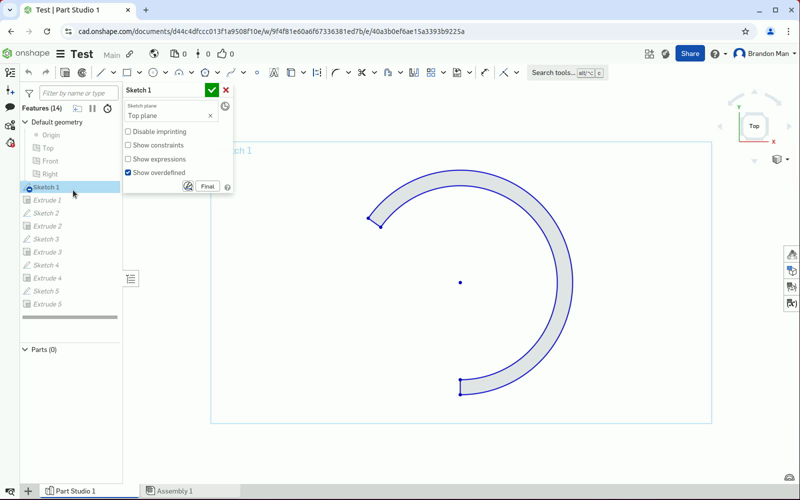
mouse_move(229, 92)
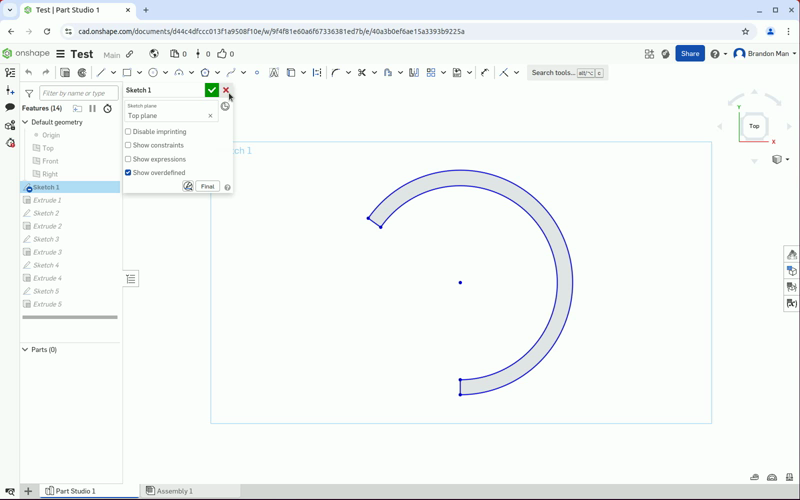
click(229, 92)
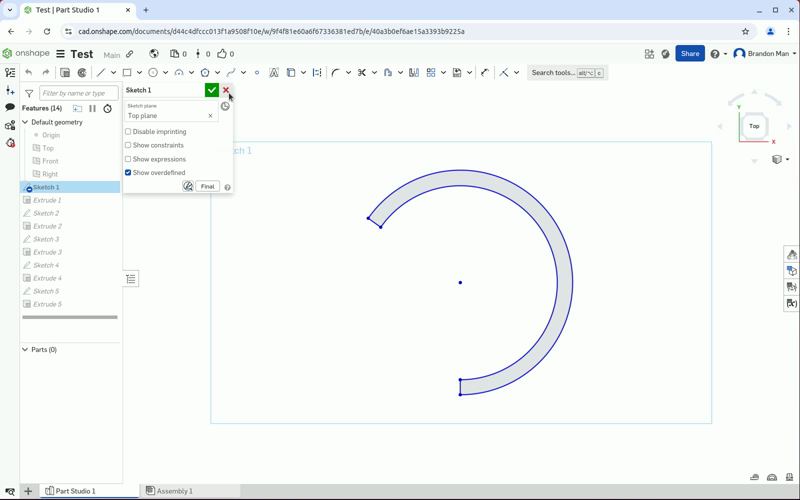
key(shift+s)
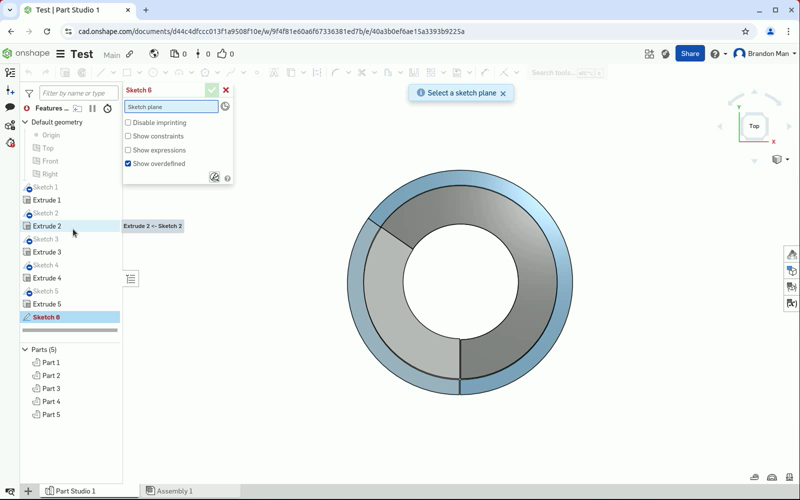
scroll(3)
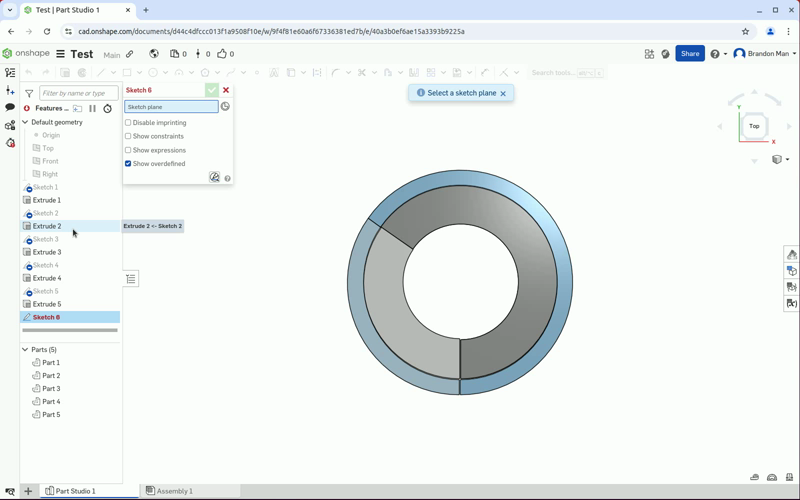
mouse_move(73, 150)
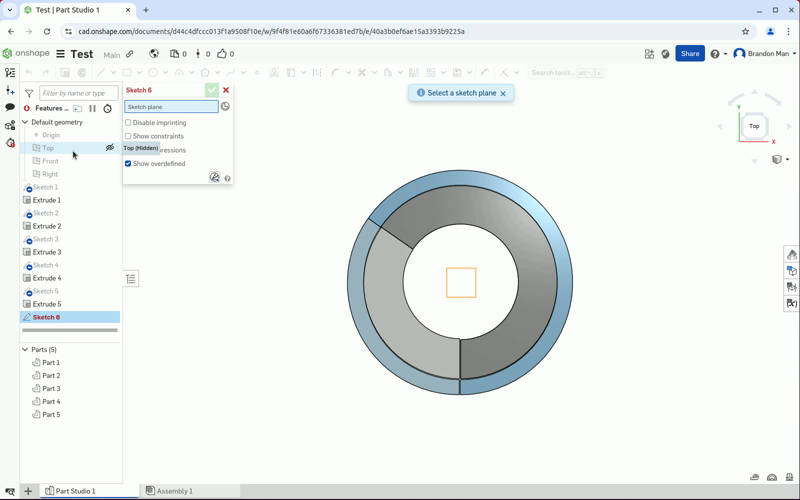
click(73, 150)
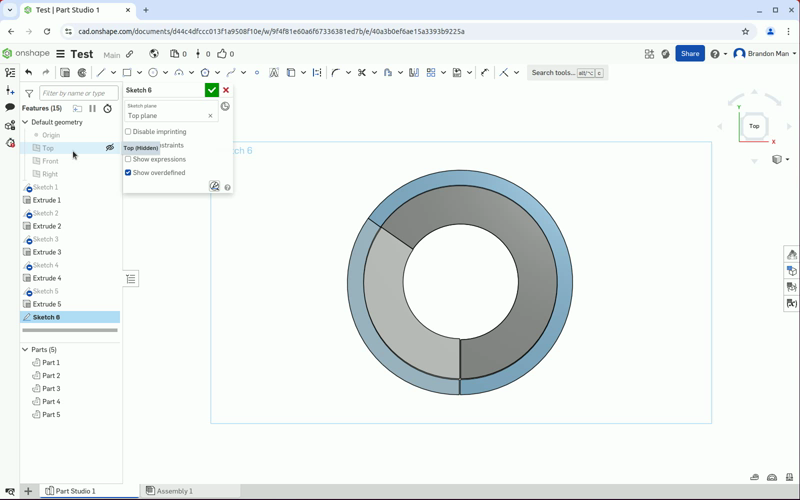
mouse_move(73, 352)
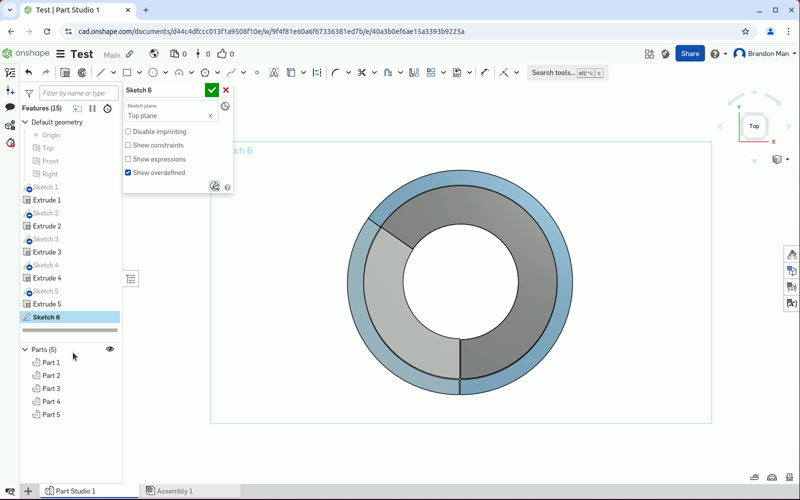
key(y)
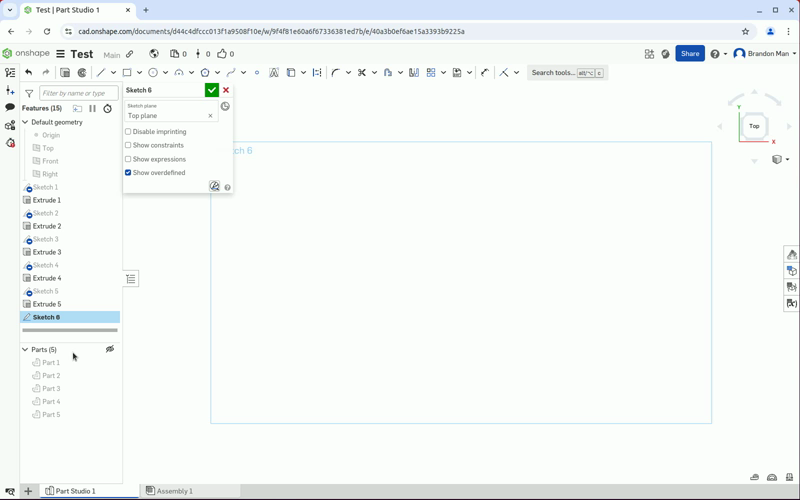
key(a)
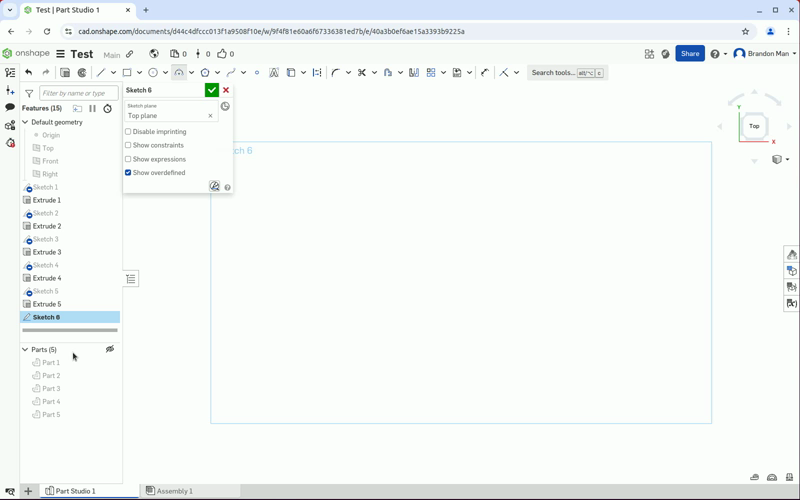
key_down(shift)
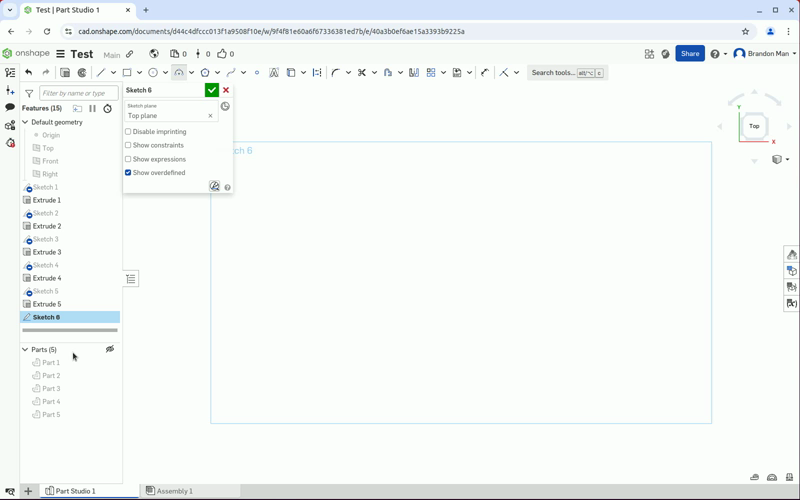
mouse_move(380, 226)
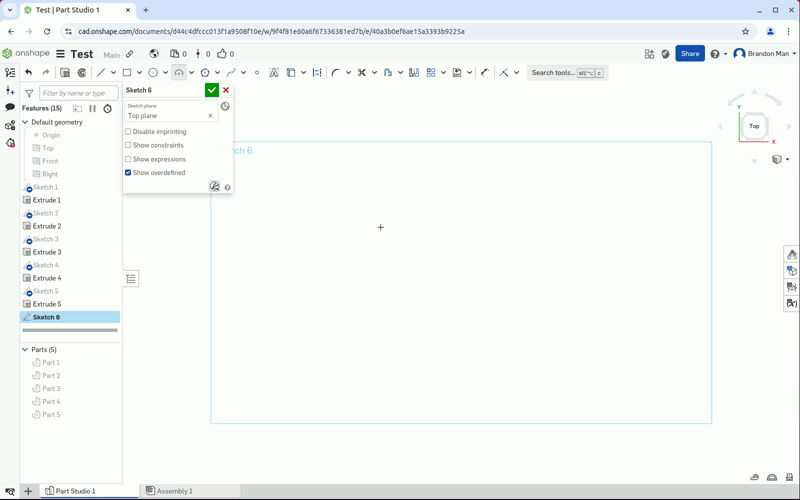
click(380, 226)
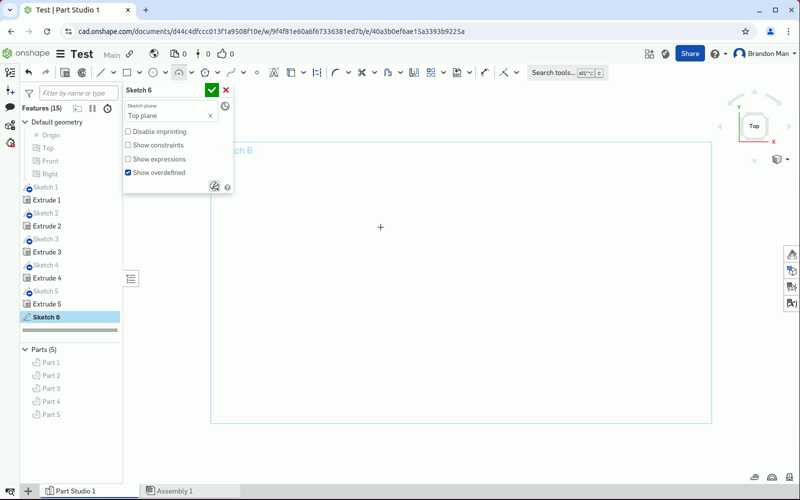
key_up(shift)
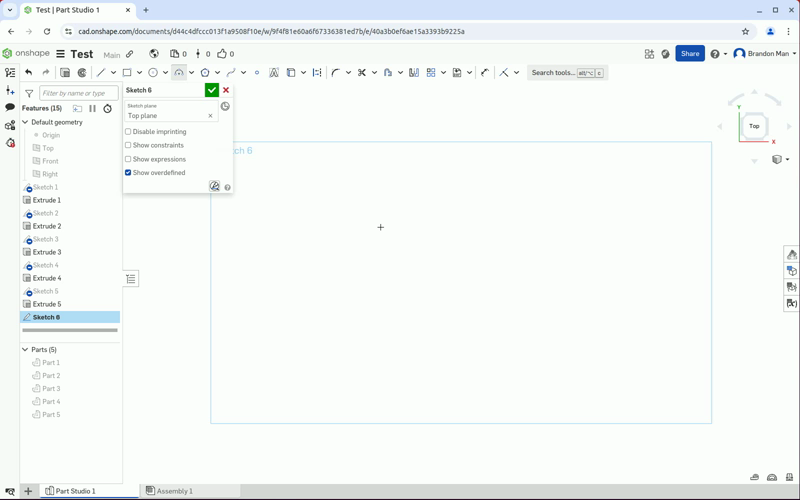
key_down(shift)
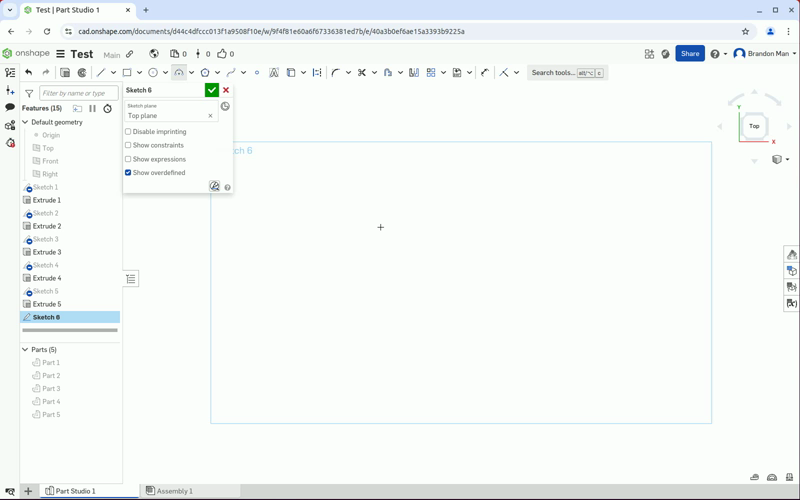
mouse_move(459, 378)
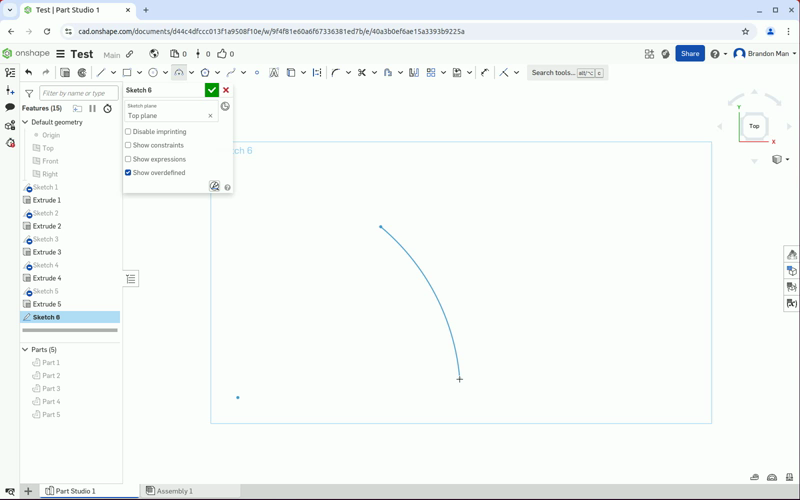
click(459, 378)
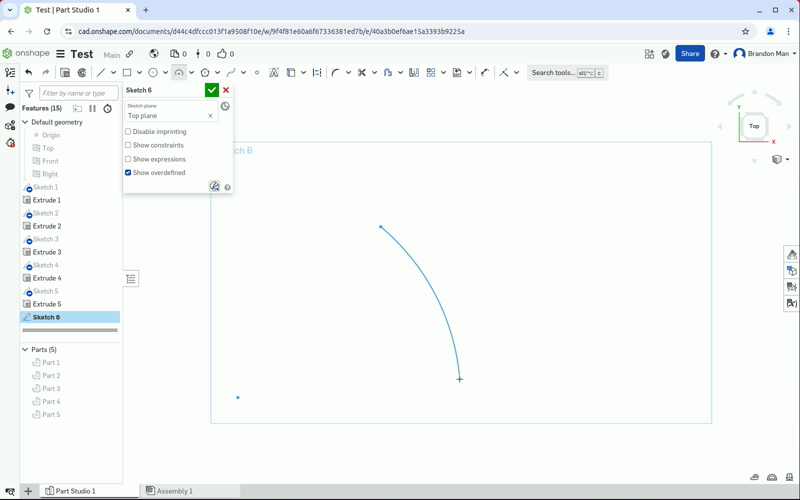
mouse_move(374, 326)
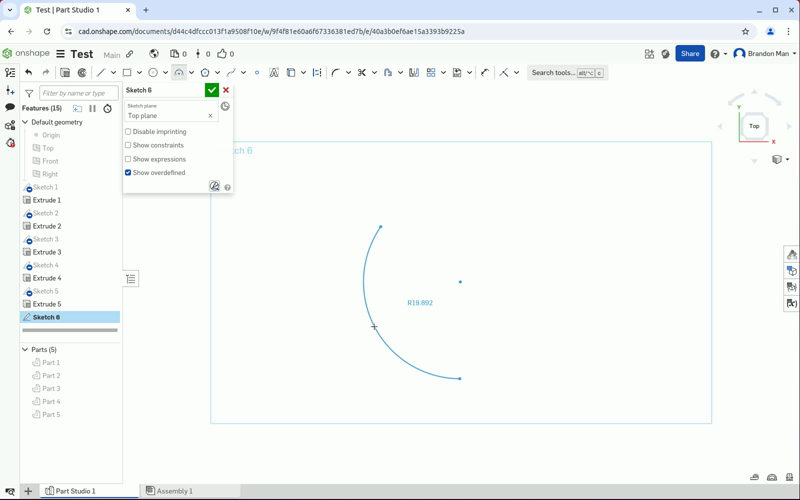
click(374, 326)
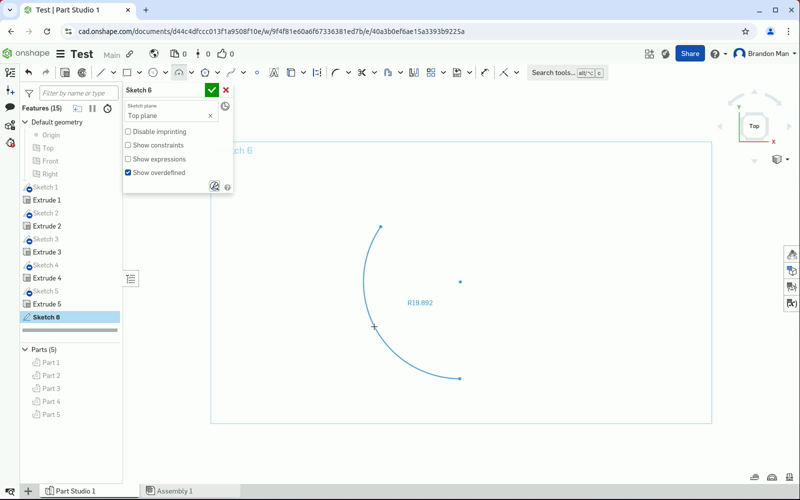
key_up(shift)
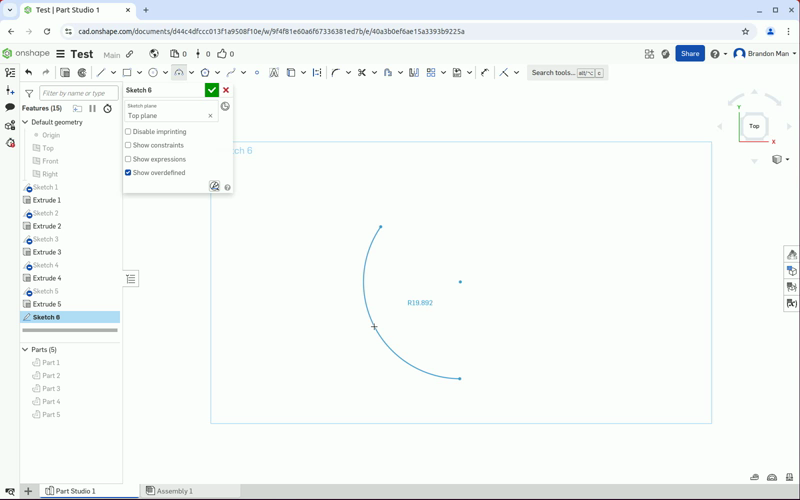
key(esc)
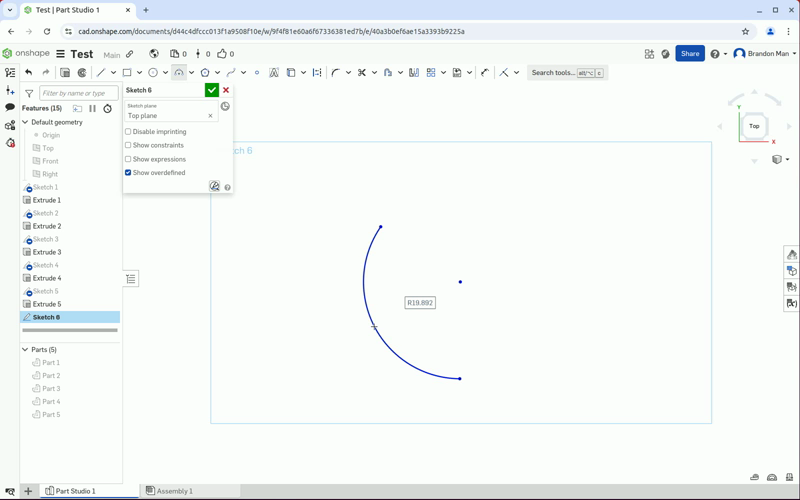
key(l)
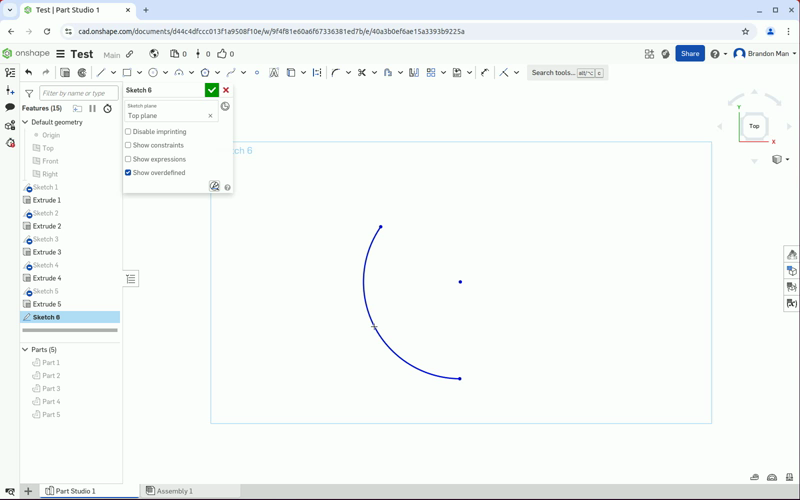
mouse_move(459, 378)
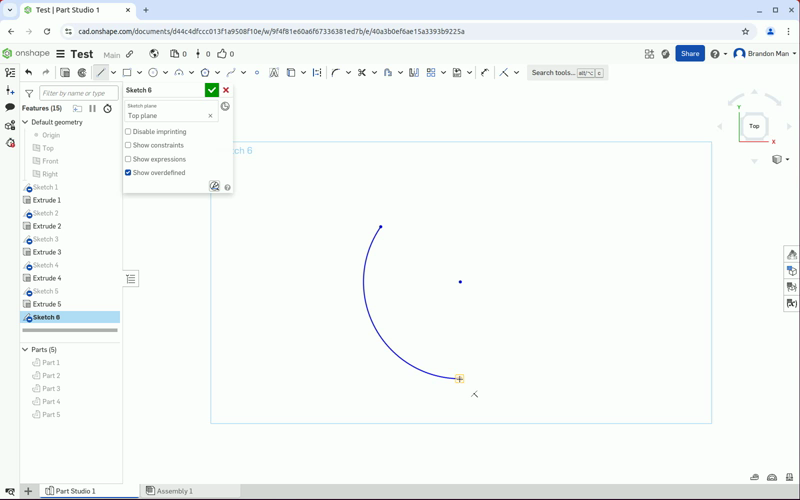
click(459, 378)
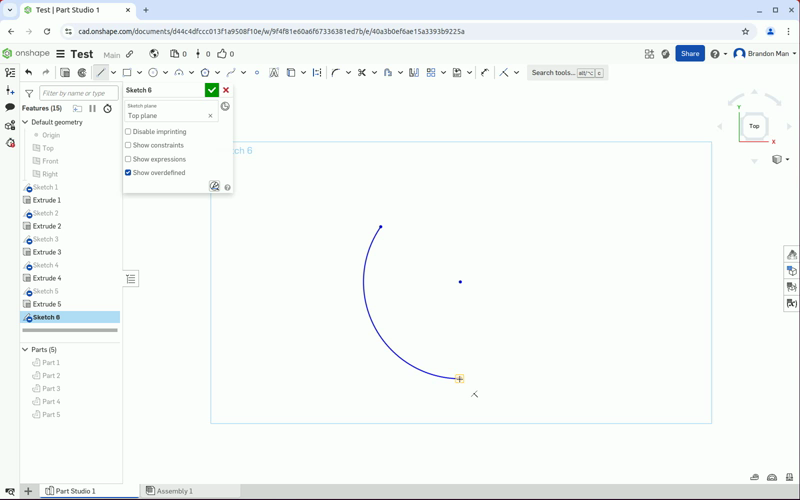
key_down(shift)
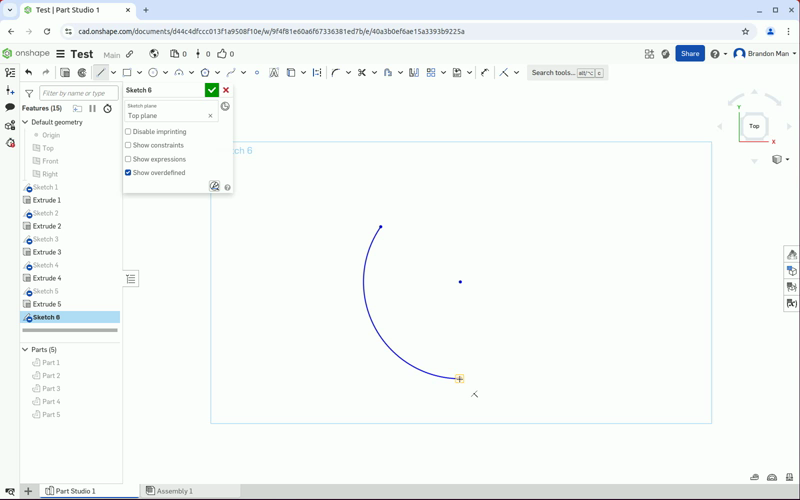
mouse_move(489, 378)
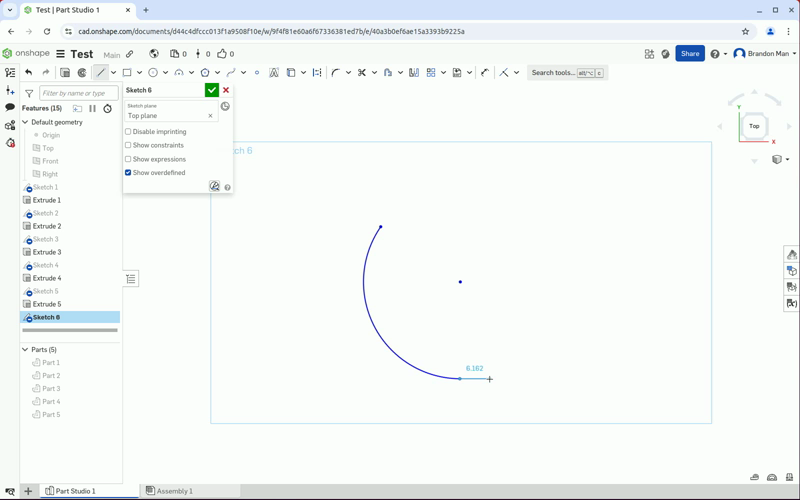
mouse_move(459, 338)
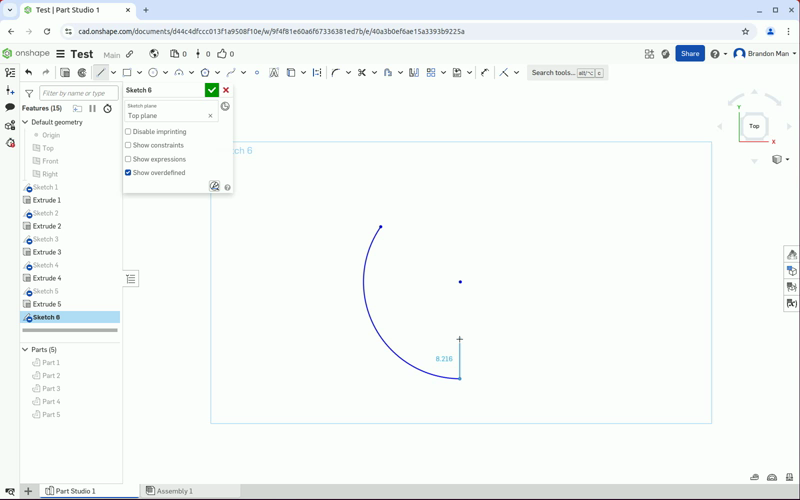
click(459, 338)
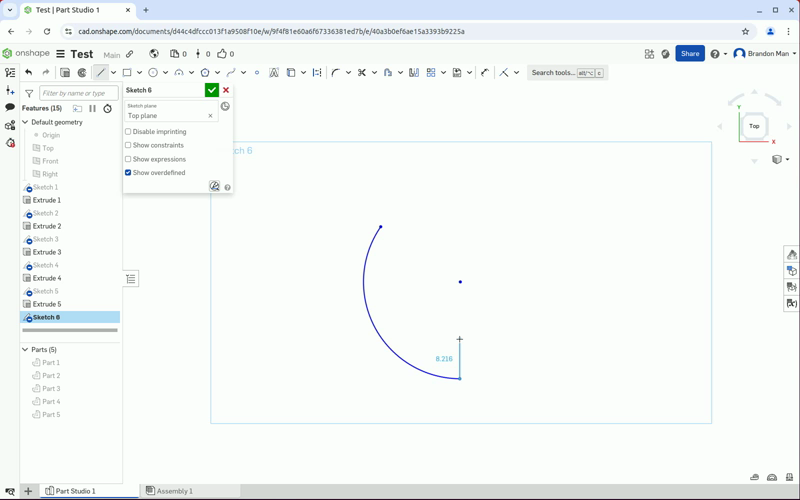
key_up(shift)
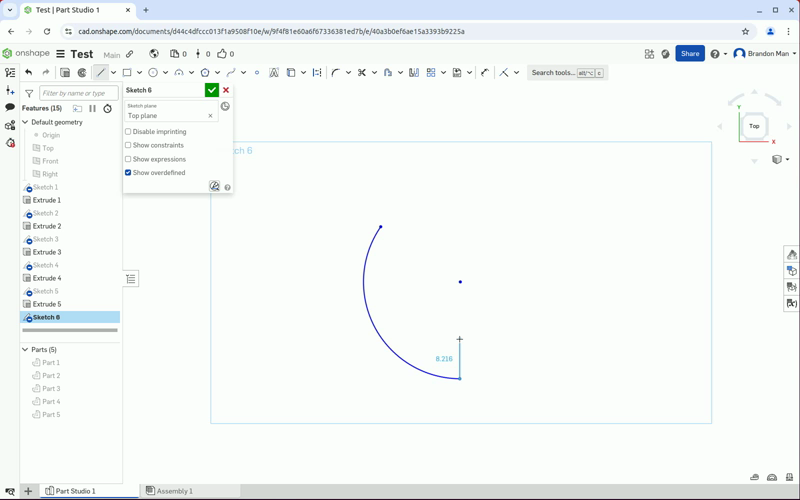
key(esc)
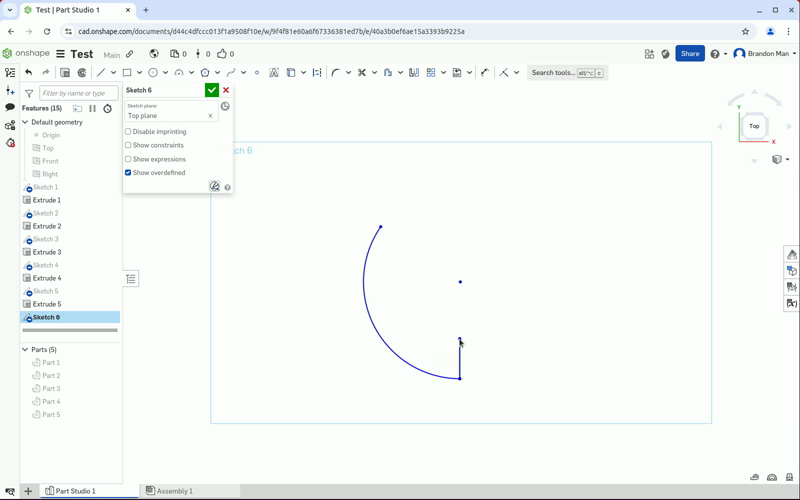
key(a)
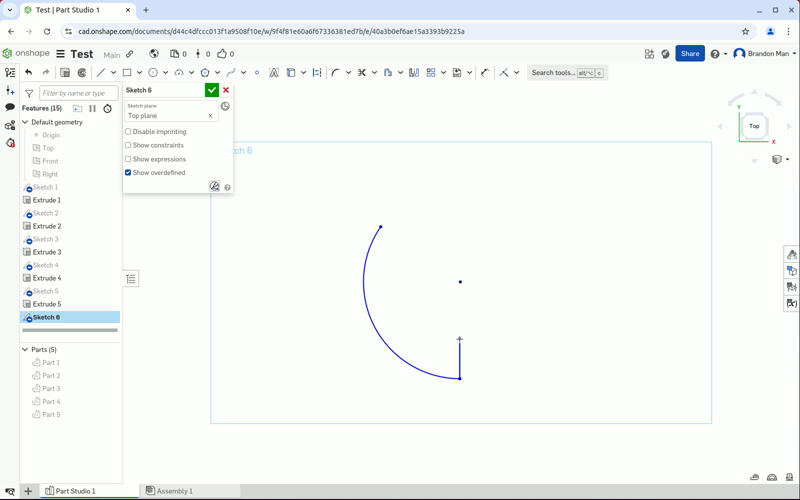
mouse_move(459, 338)
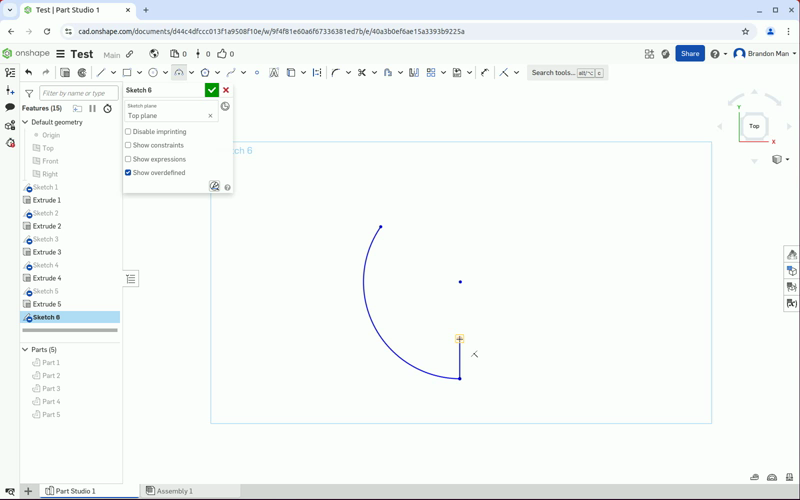
click(459, 338)
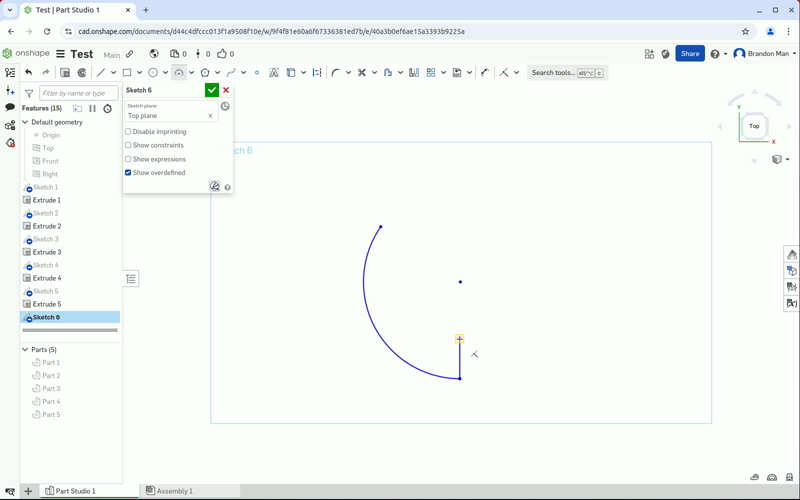
key_down(shift)
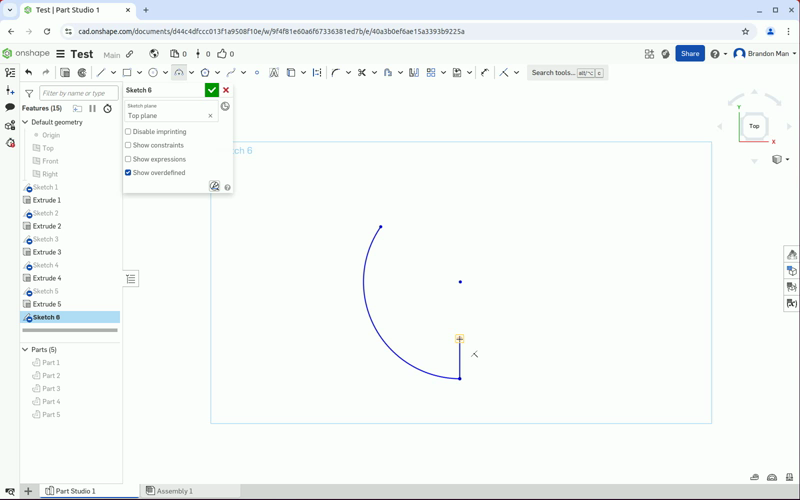
mouse_move(413, 249)
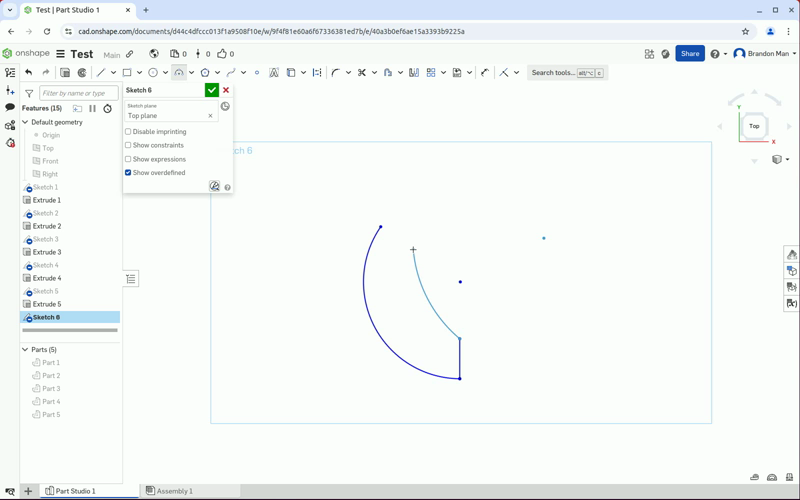
click(413, 249)
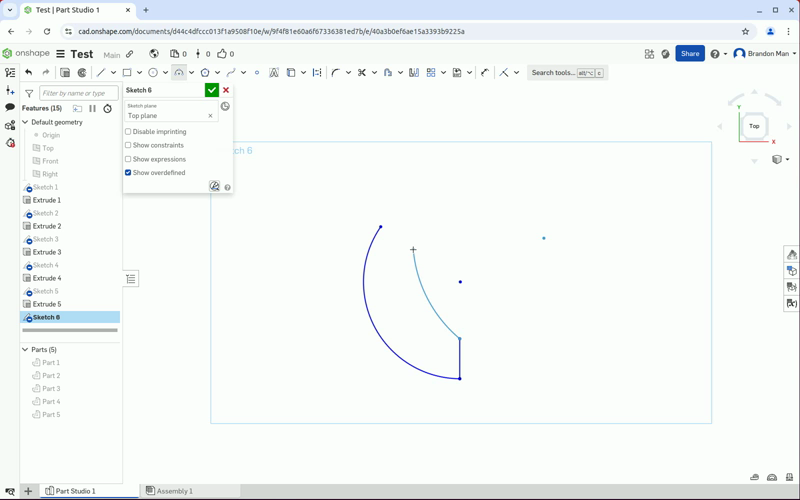
mouse_move(409, 307)
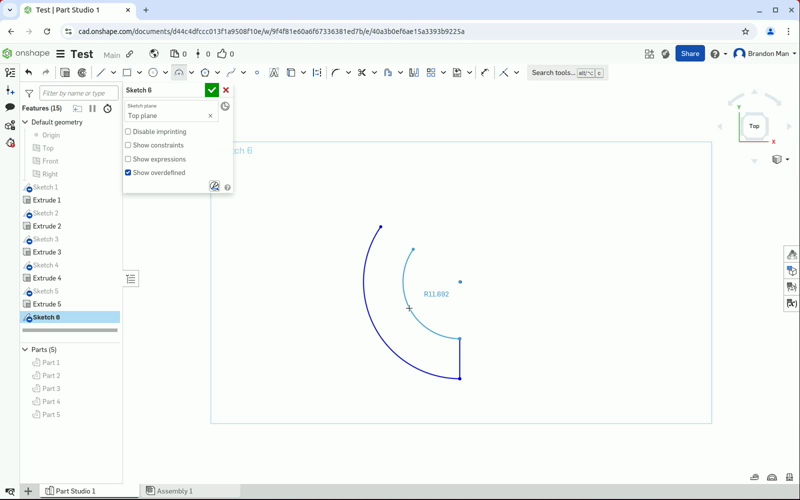
click(409, 307)
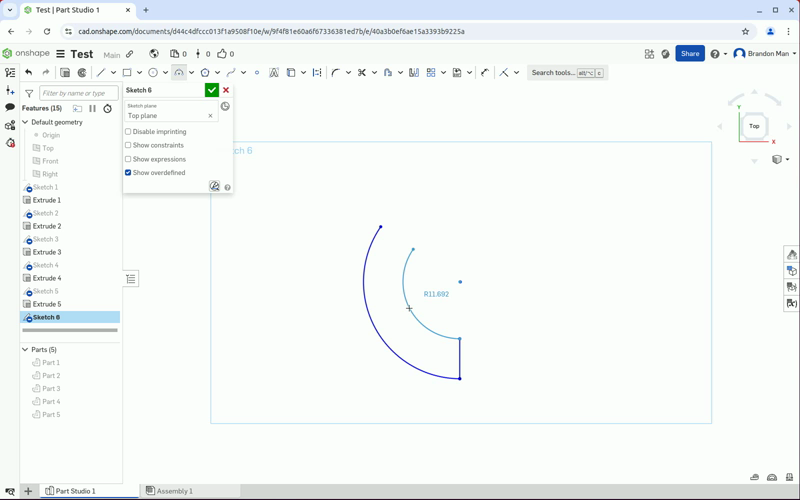
key_up(shift)
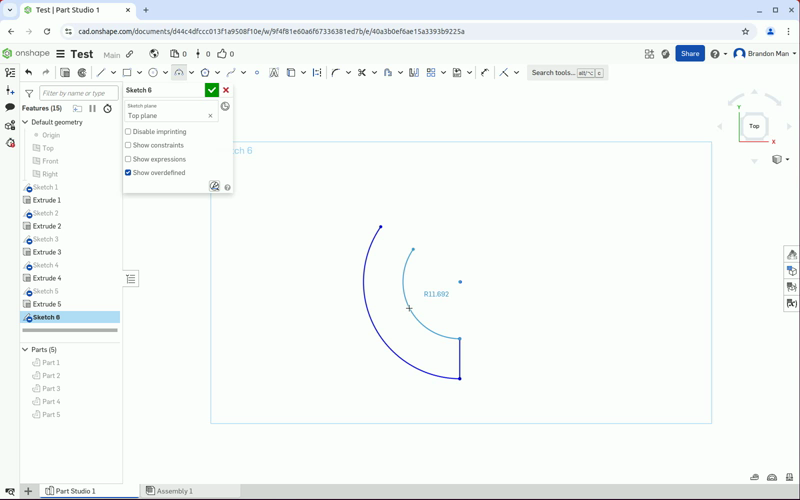
key(esc)
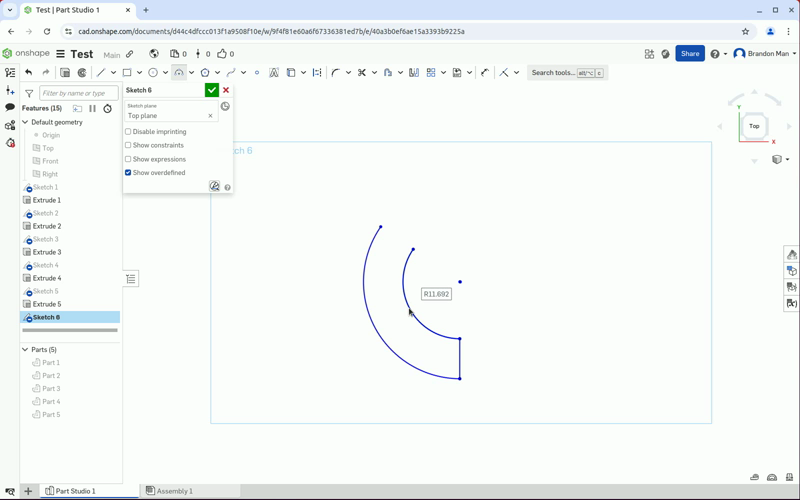
key(l)
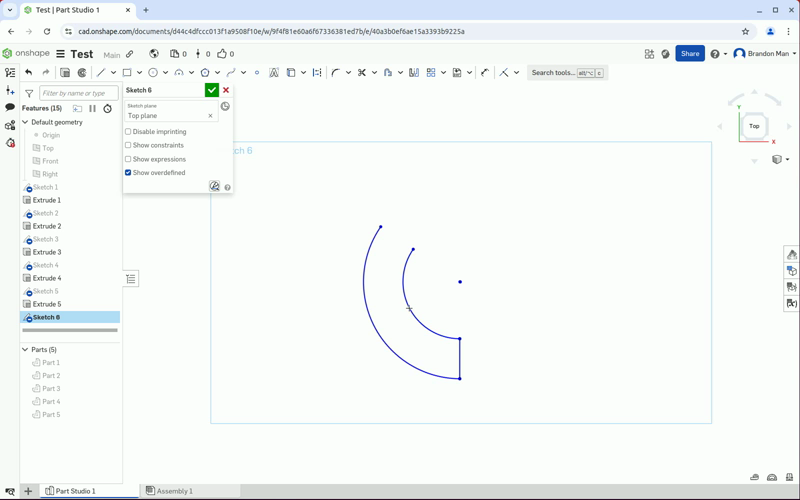
mouse_move(413, 249)
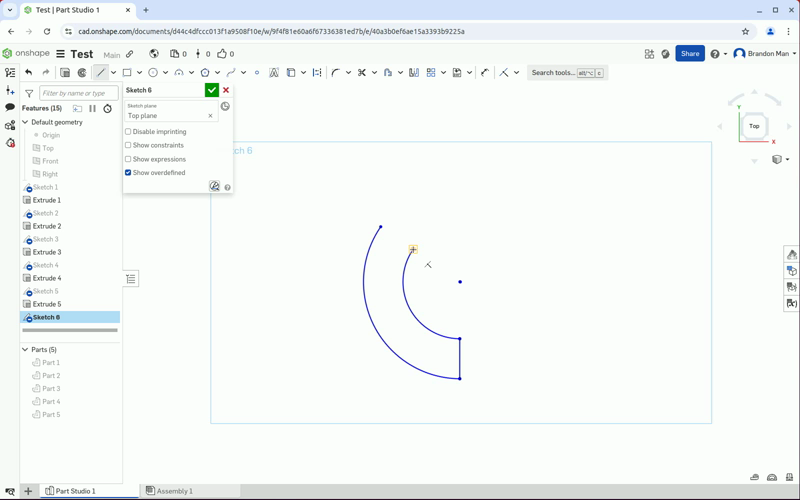
click(413, 249)
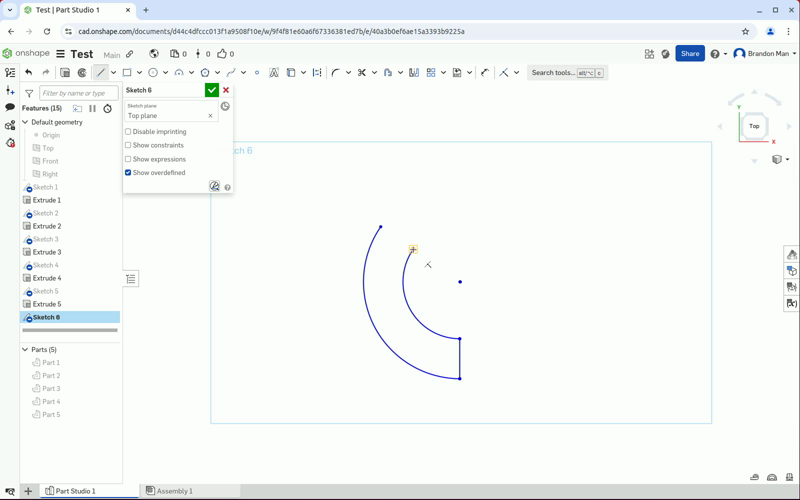
mouse_move(443, 249)
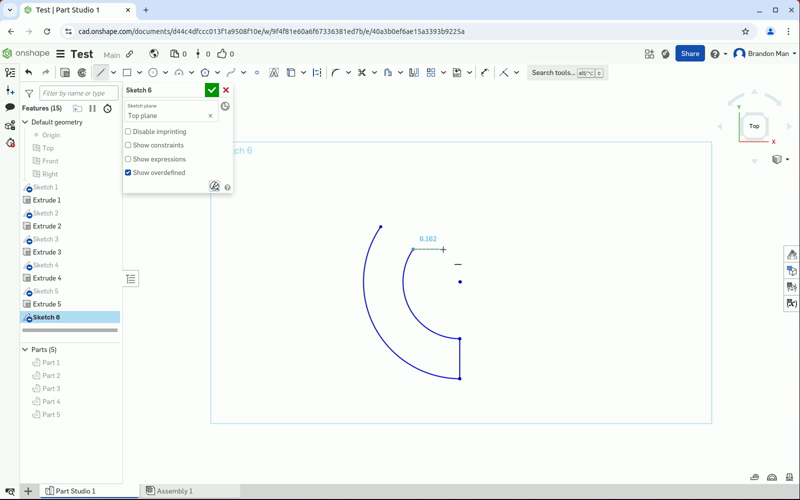
key_down(shift)
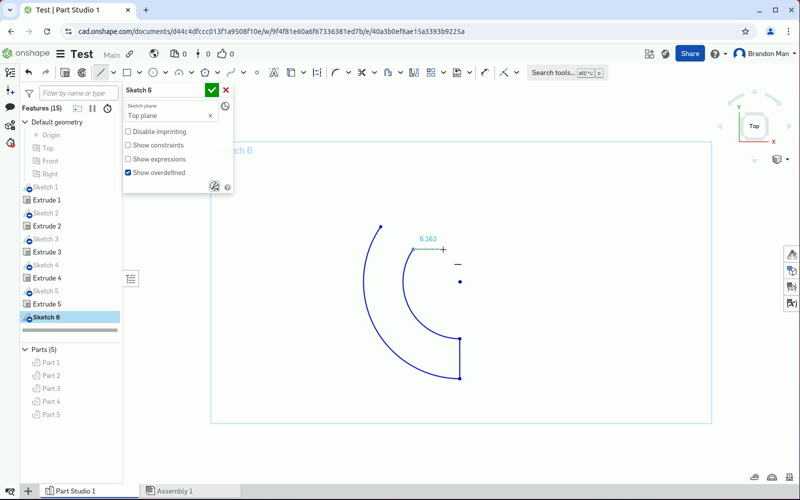
mouse_move(380, 226)
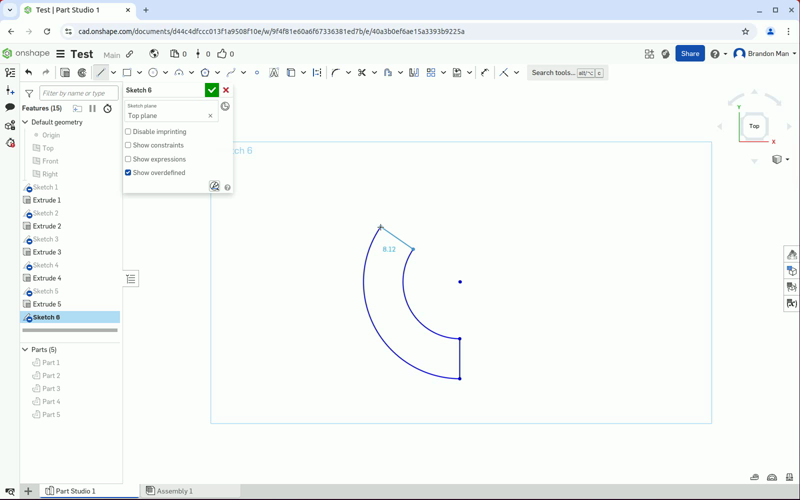
key_up(shift)
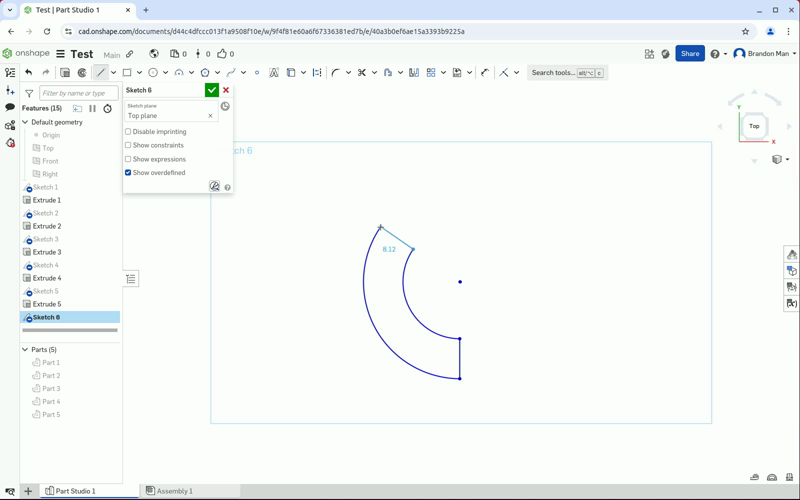
click(380, 226)
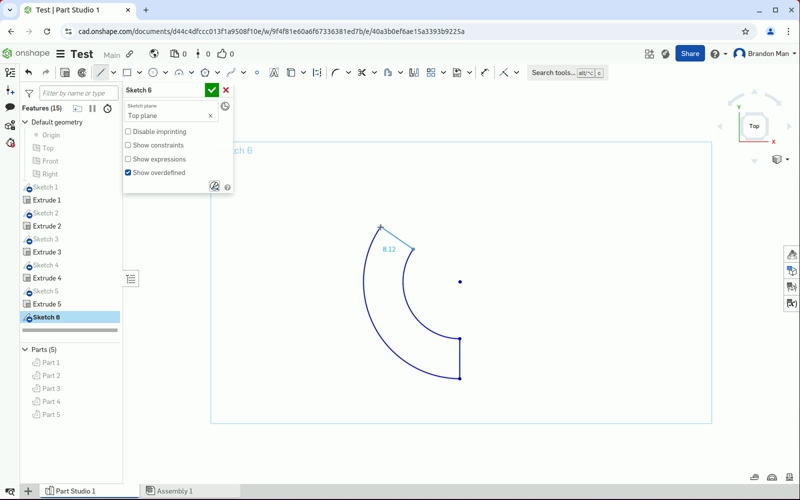
key(esc)
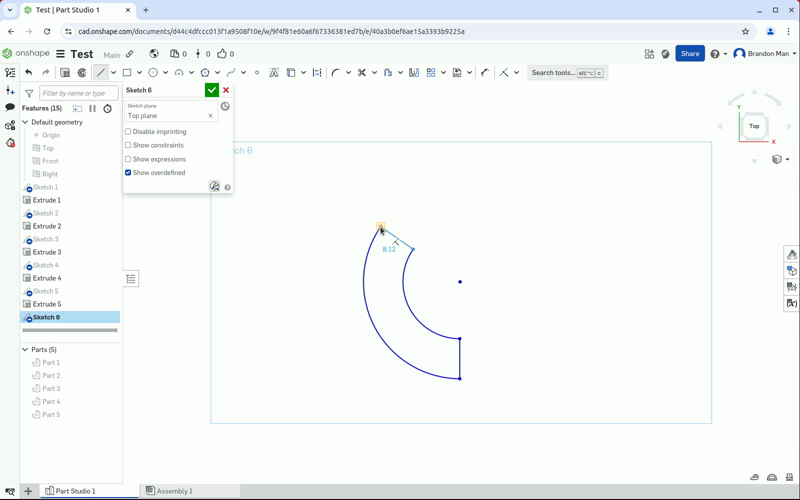
mouse_move(422, 339)
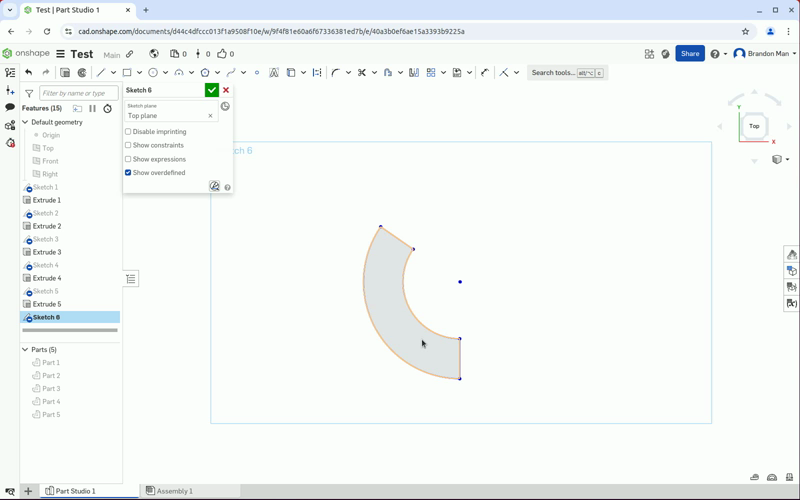
click(422, 339)
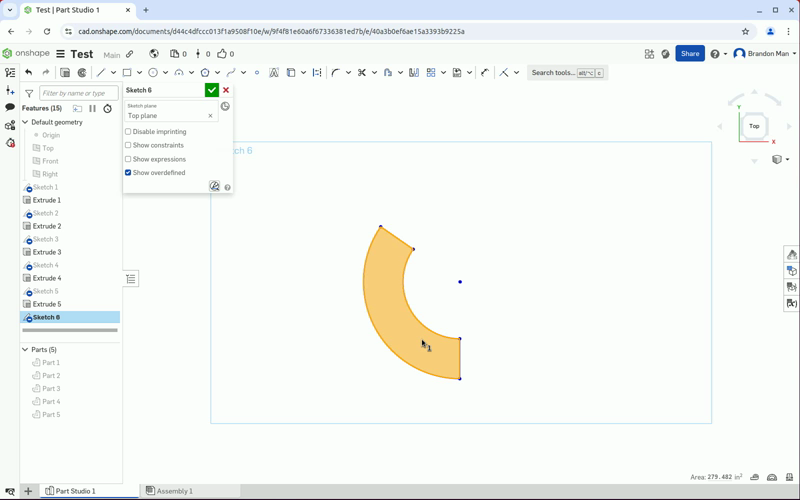
mouse_move(73, 352)
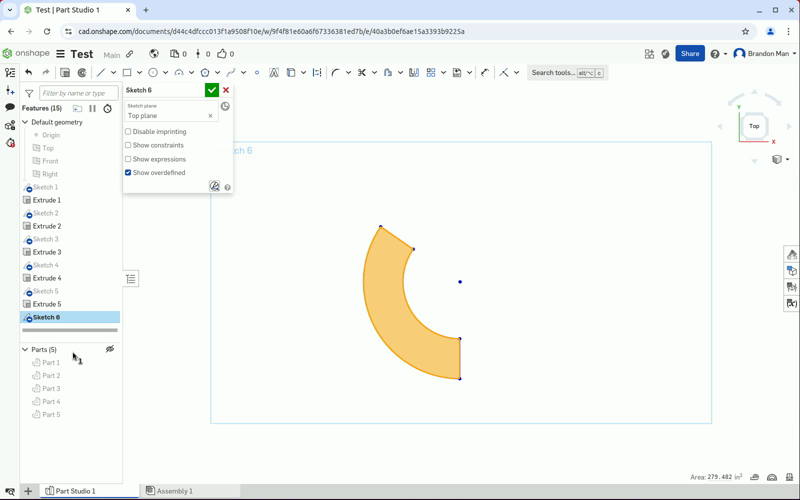
key(shift+y)
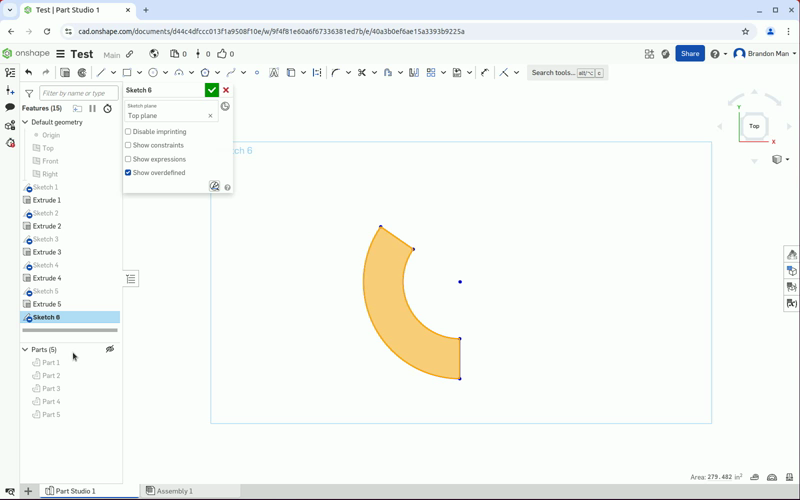
key(shift+e)
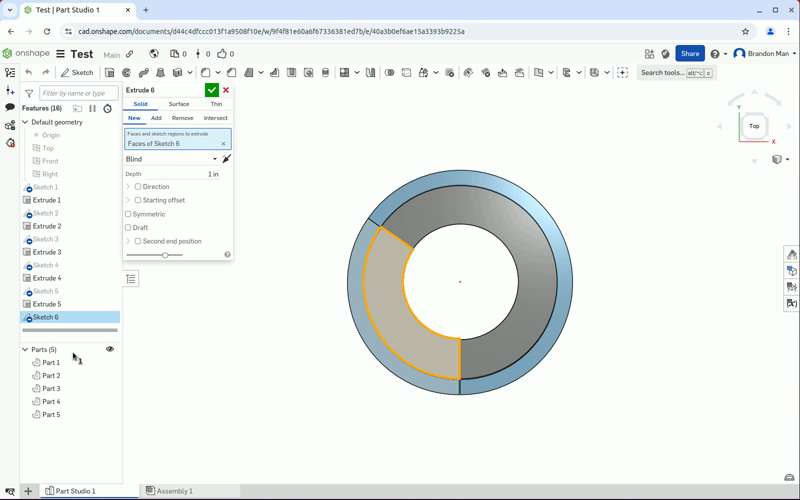
mouse_move(143, 106)
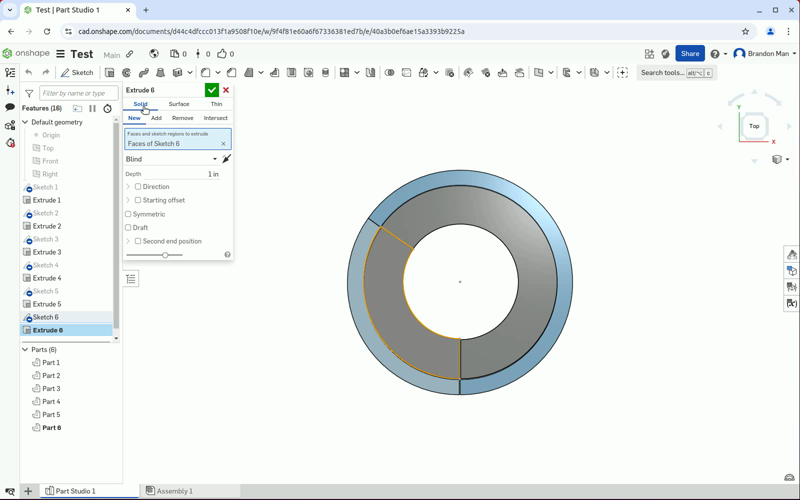
click(143, 106)
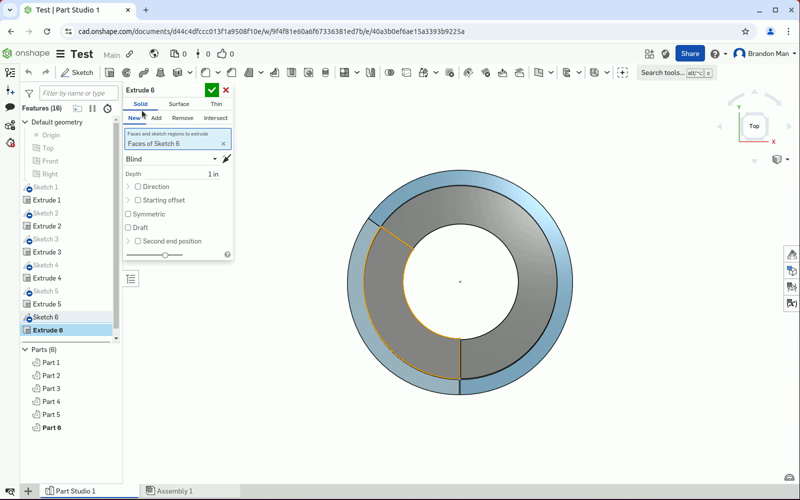
mouse_move(137, 120)
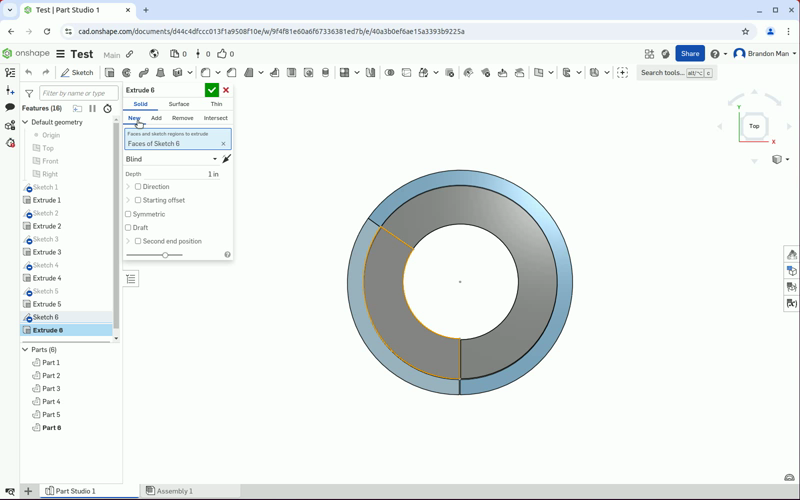
click(137, 120)
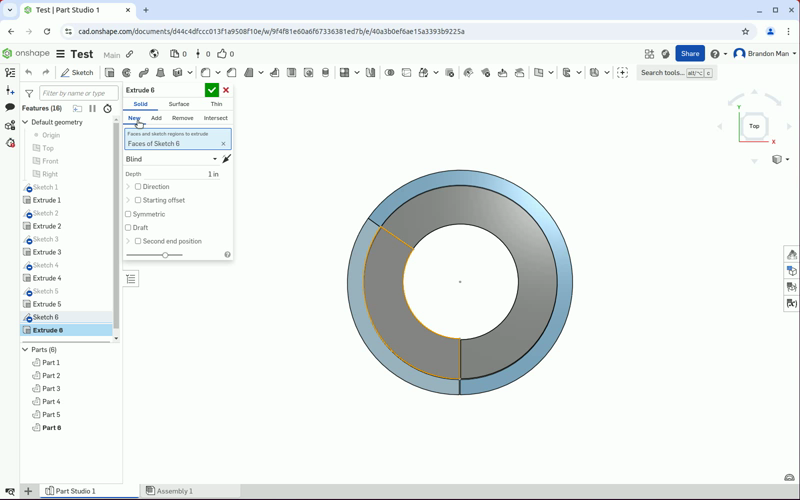
key(tab, 4)
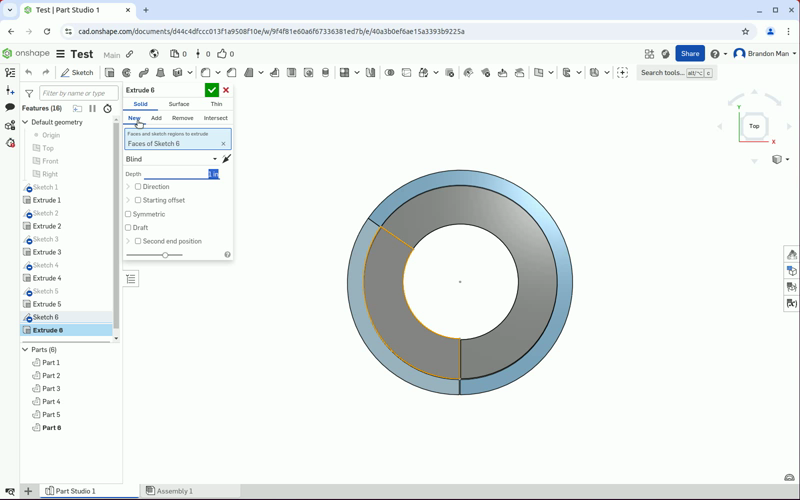
text(-2.407)
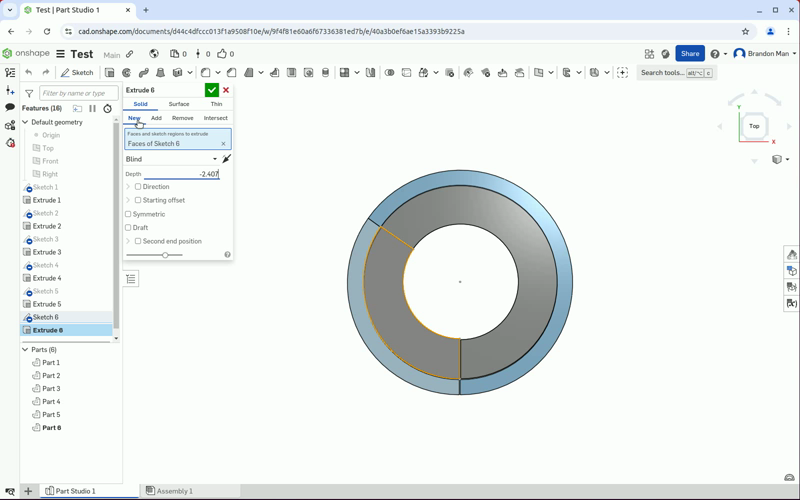
key(enter)
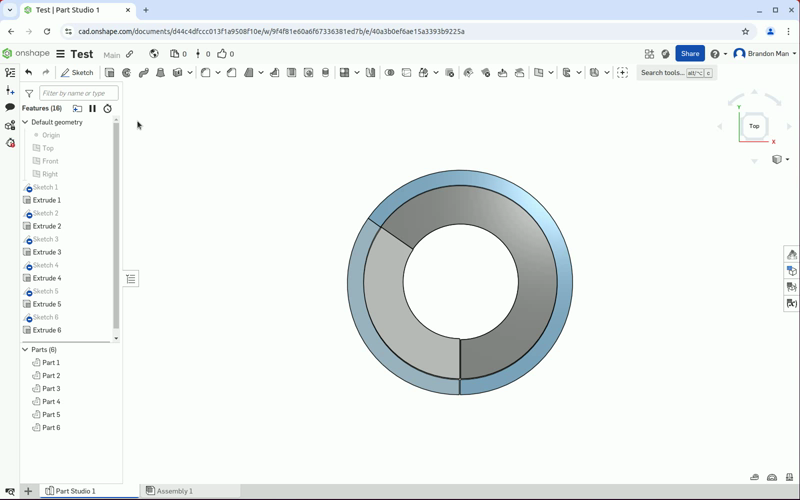
key(shift+h)
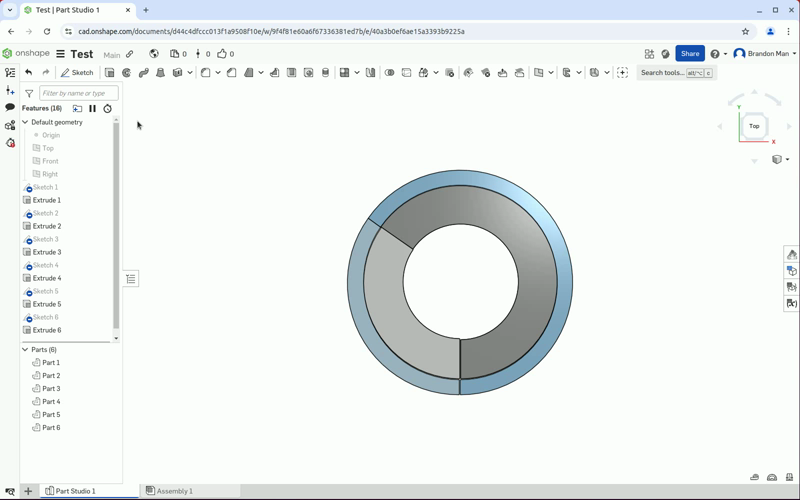
key(shift+h)
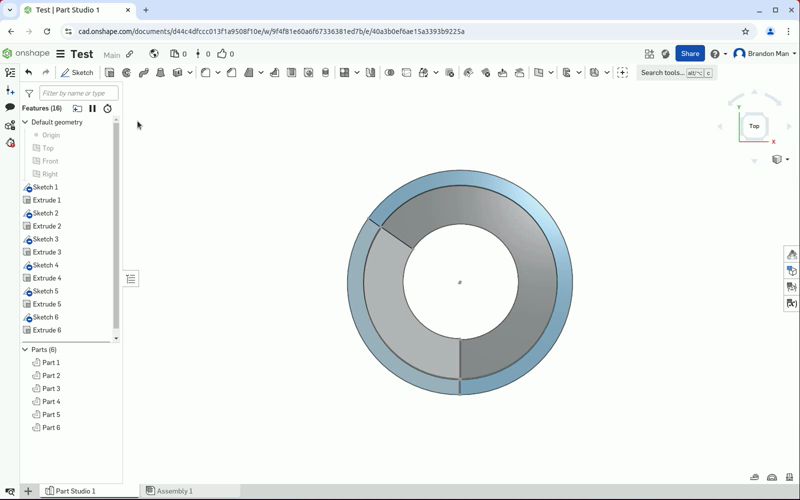
key(shift+7)
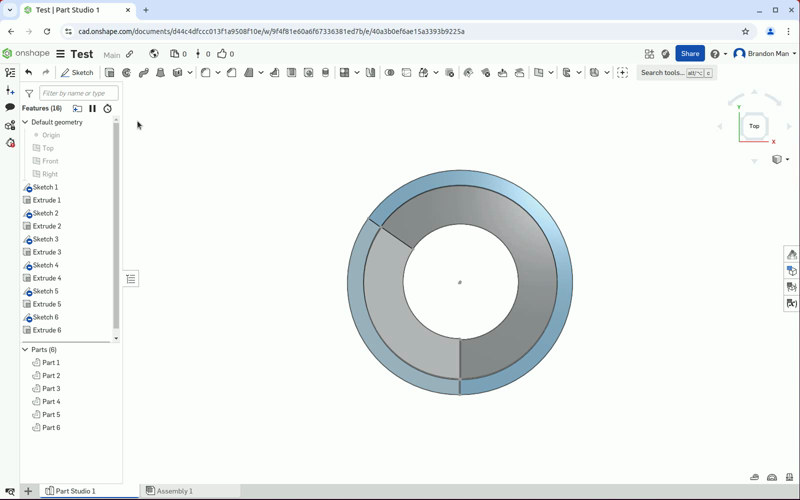
key(up, 3)
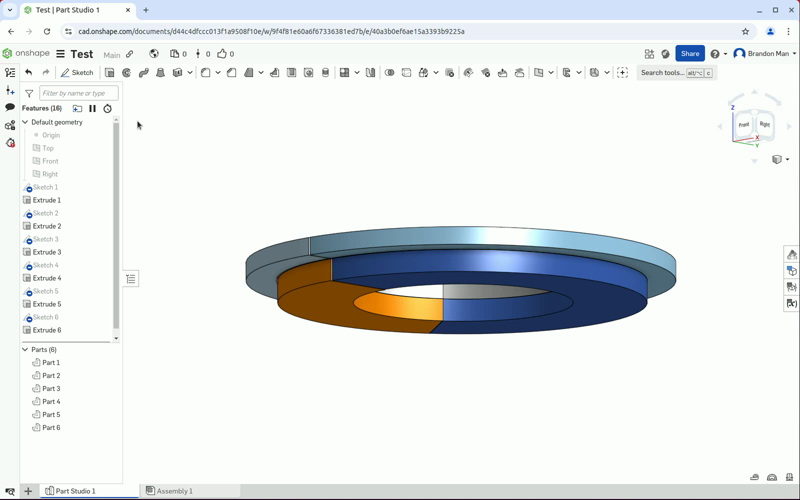
key(left, 3)
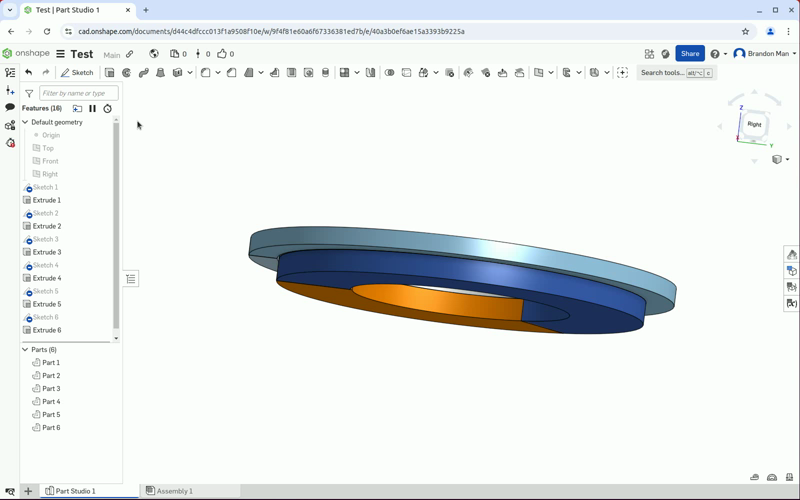
key(right, 3)
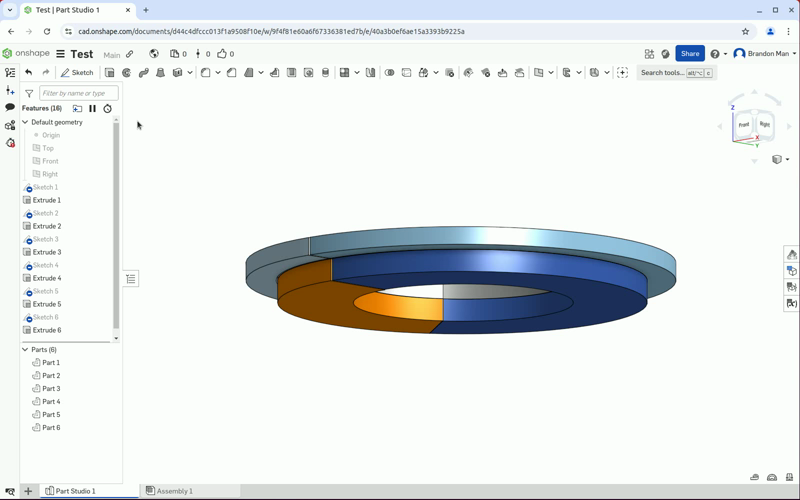
key(down, 3)
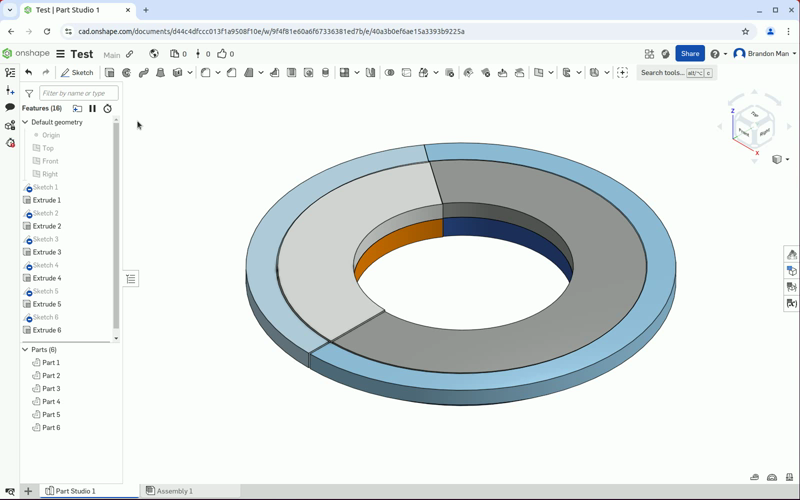
mouse_move(69, 189)
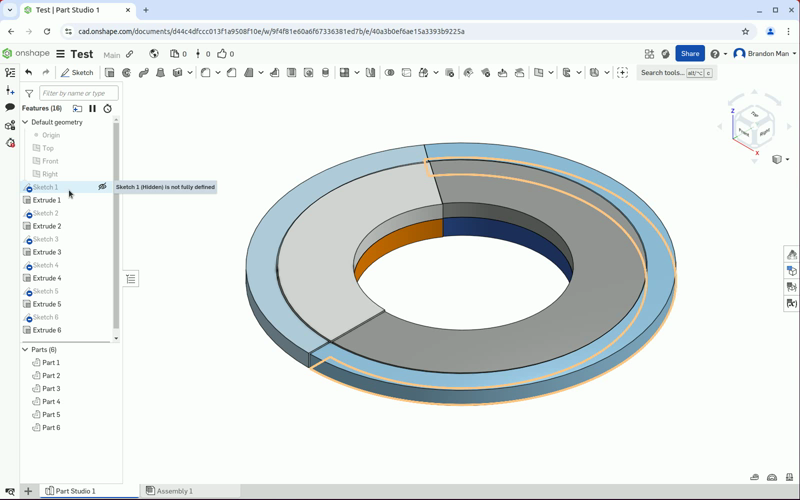
click(69, 189)